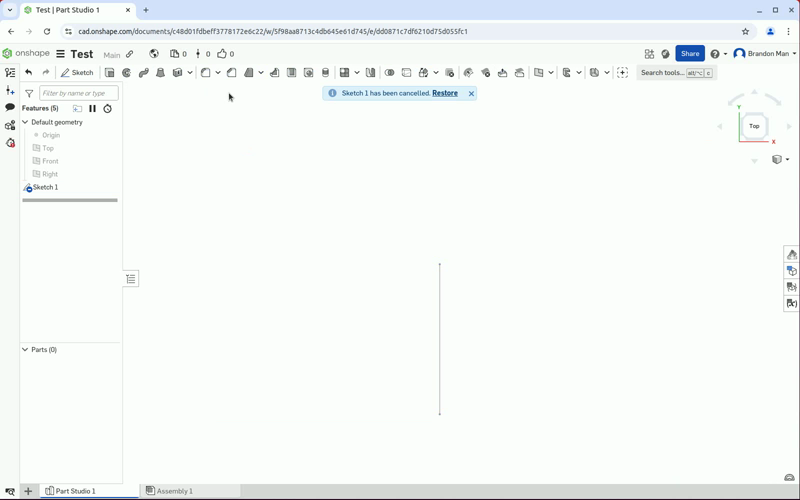
key(shift+h)
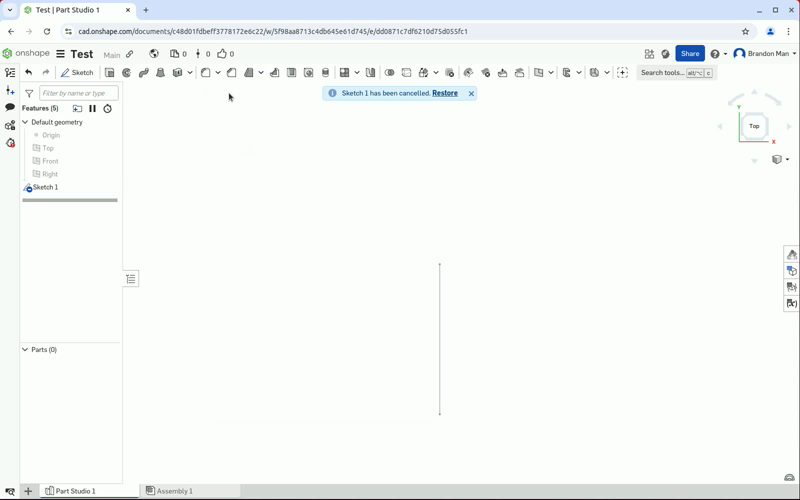
key(shift+s)
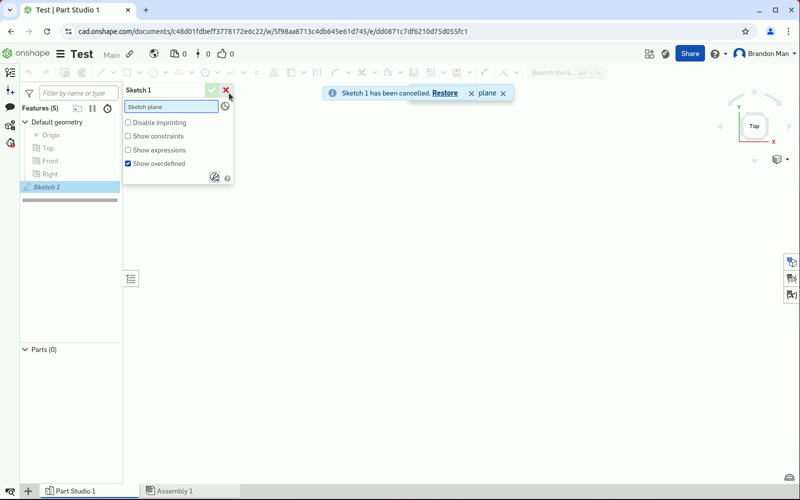
mouse_move(73, 150)
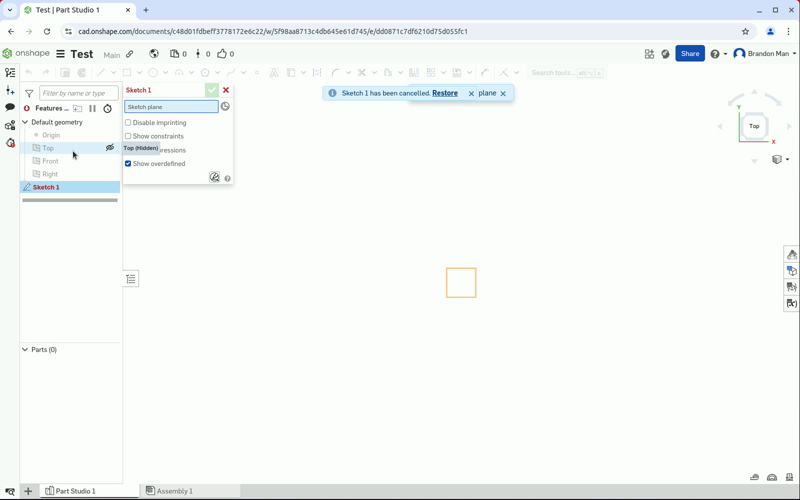
click(73, 150)
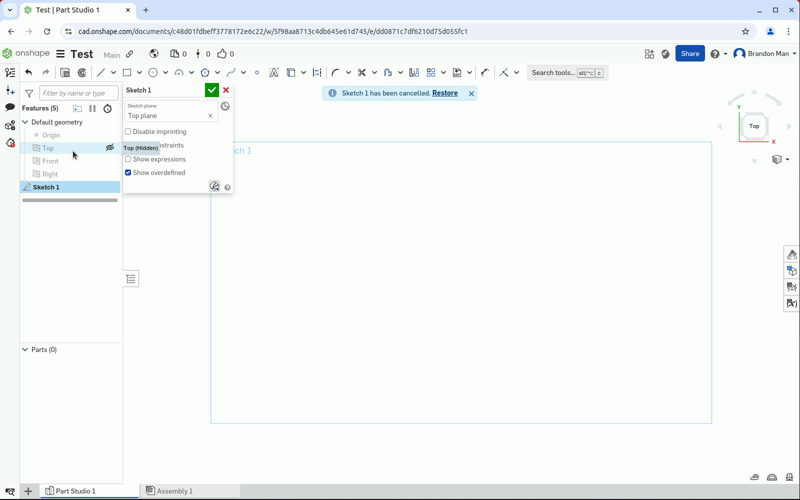
mouse_move(73, 352)
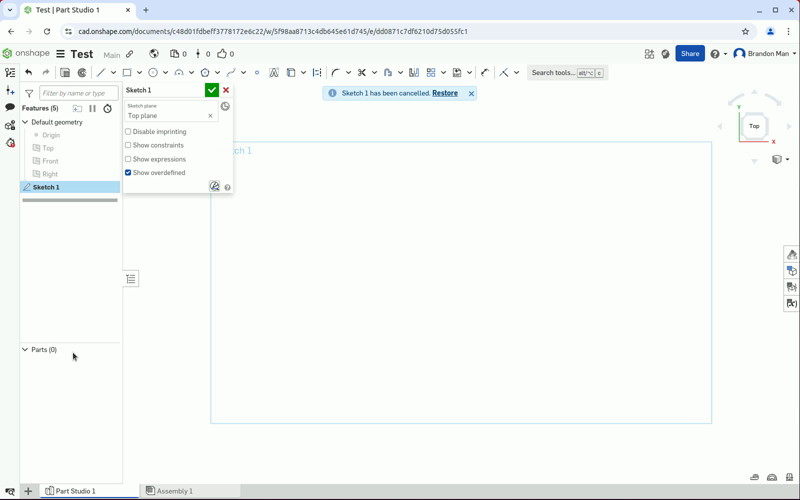
key(y)
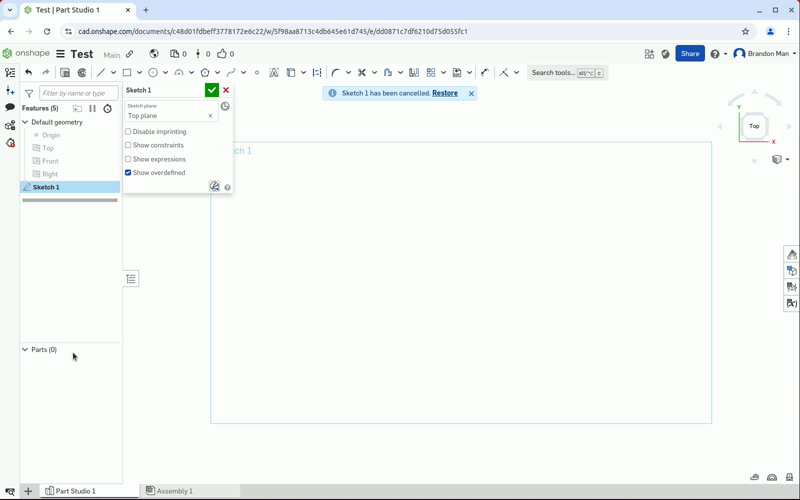
key(c)
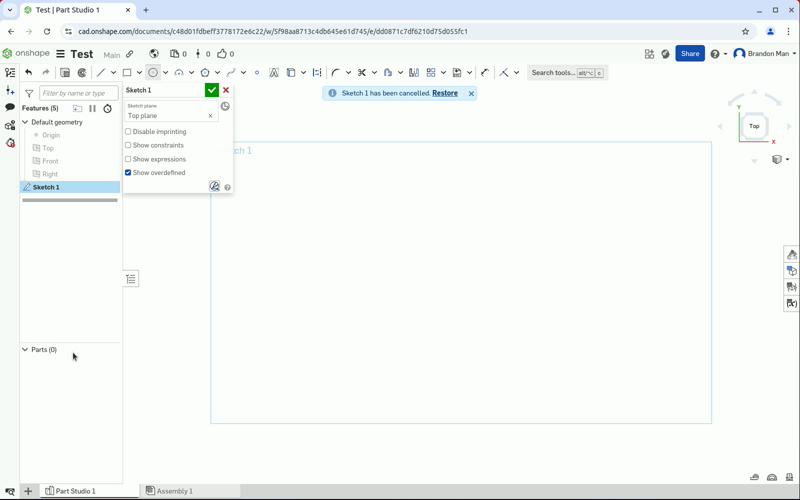
key_down(shift)
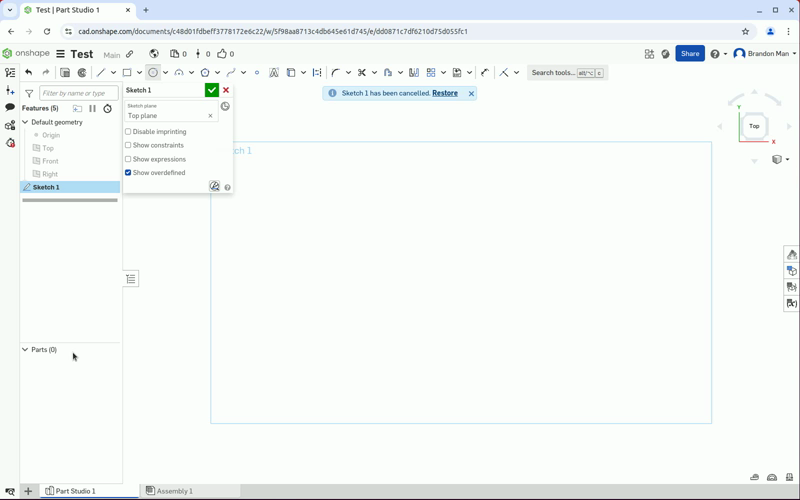
mouse_move(461, 243)
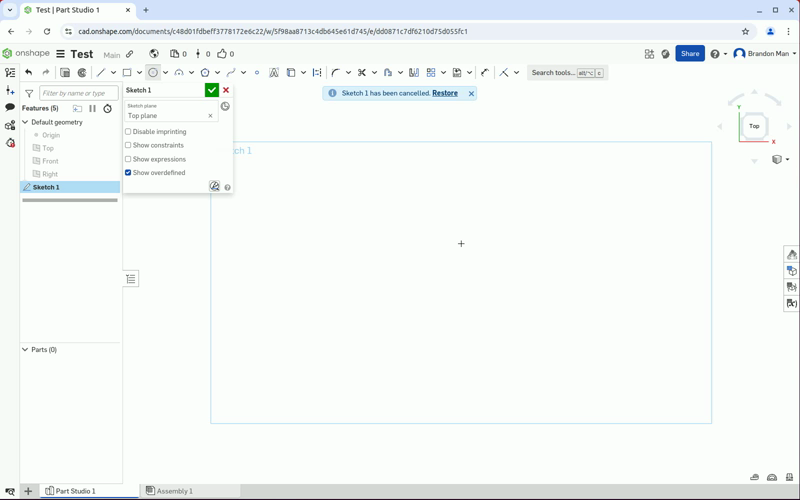
click(461, 243)
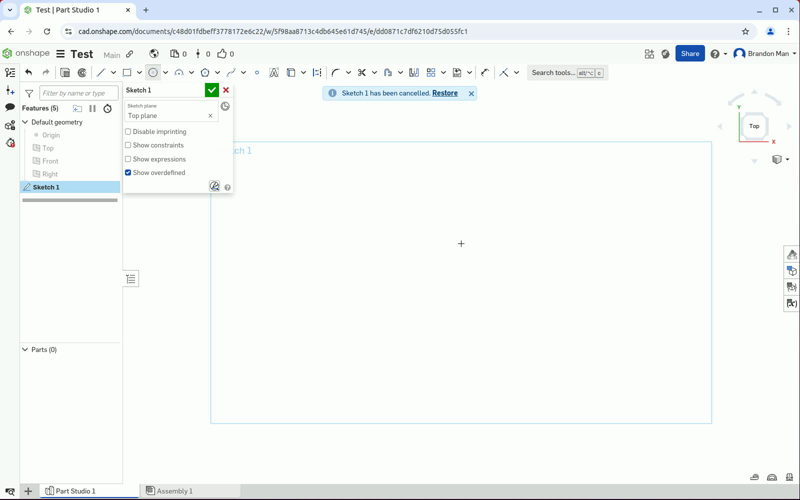
key_up(shift)
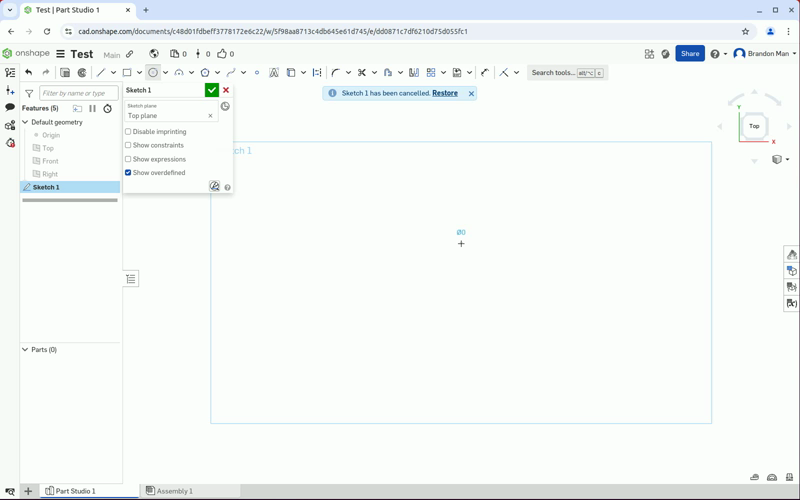
mouse_move(473, 243)
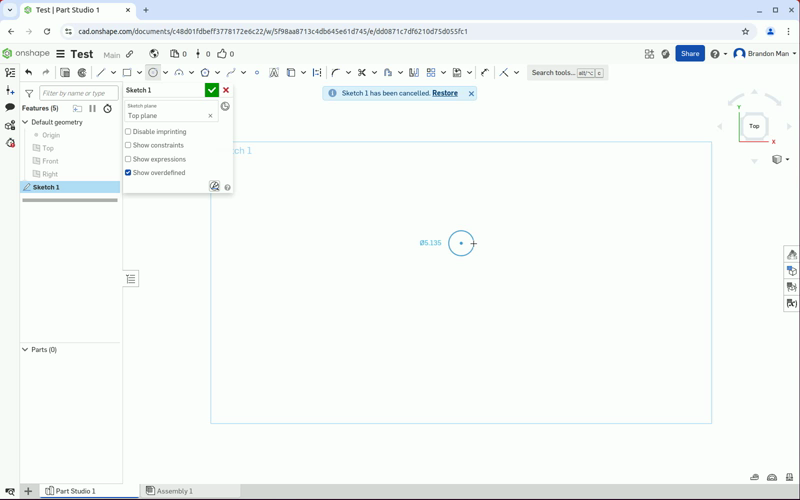
click(473, 243)
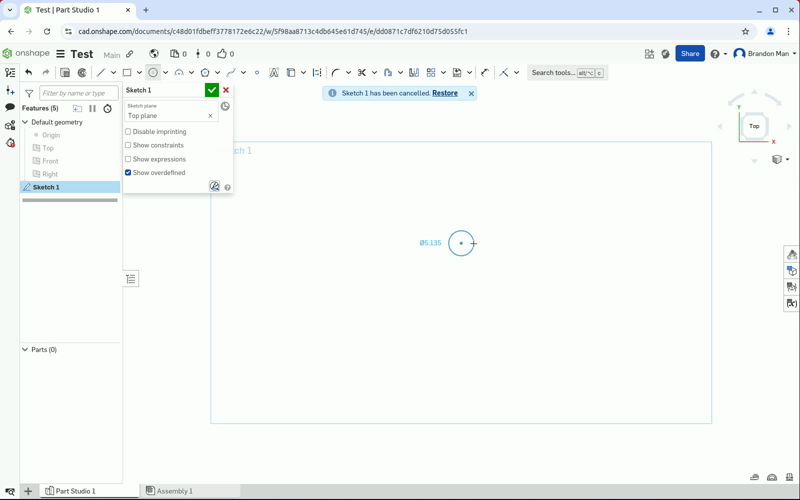
key(esc)
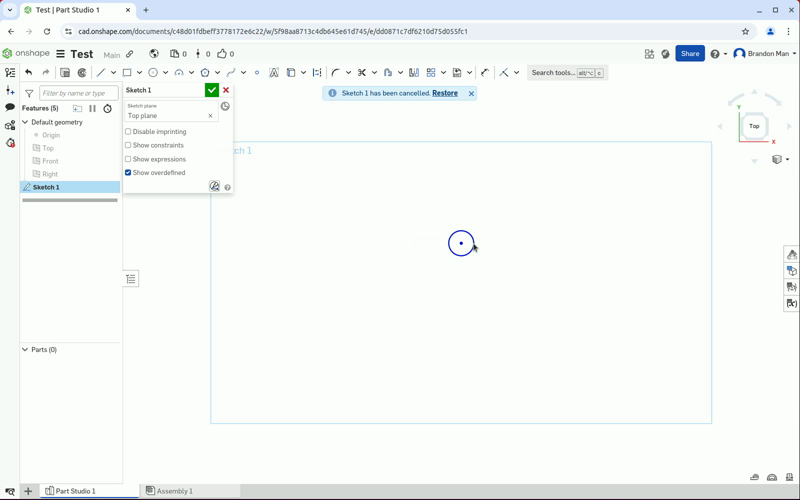
mouse_move(469, 250)
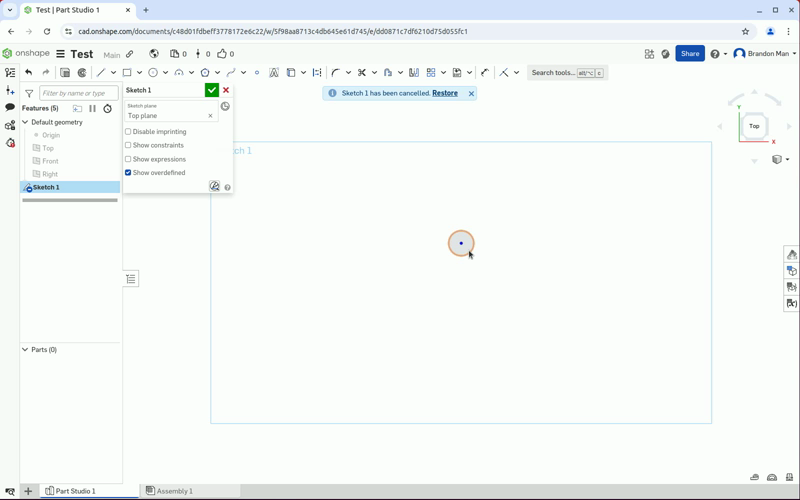
scroll(6)
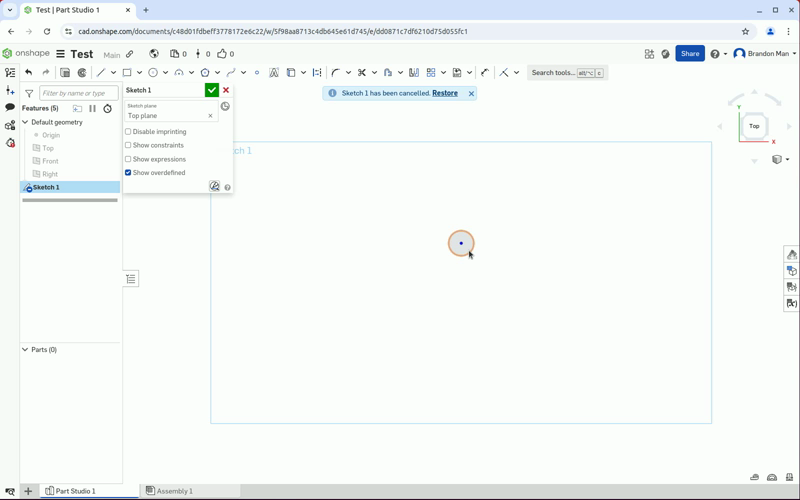
scroll(6)
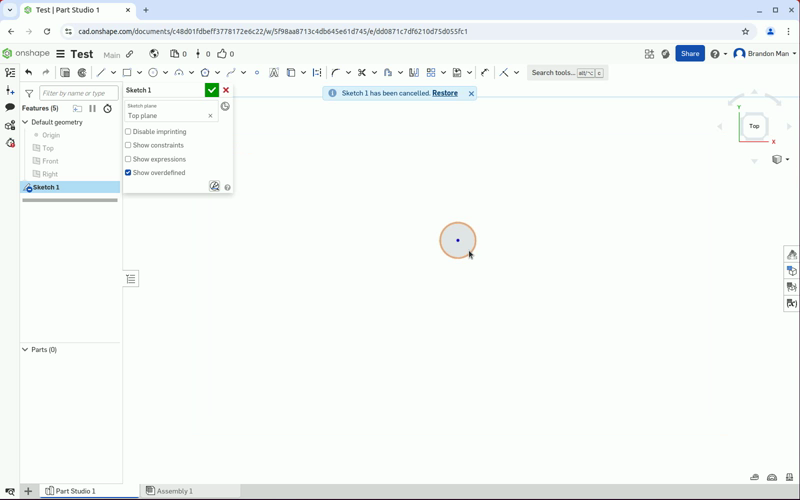
scroll(6)
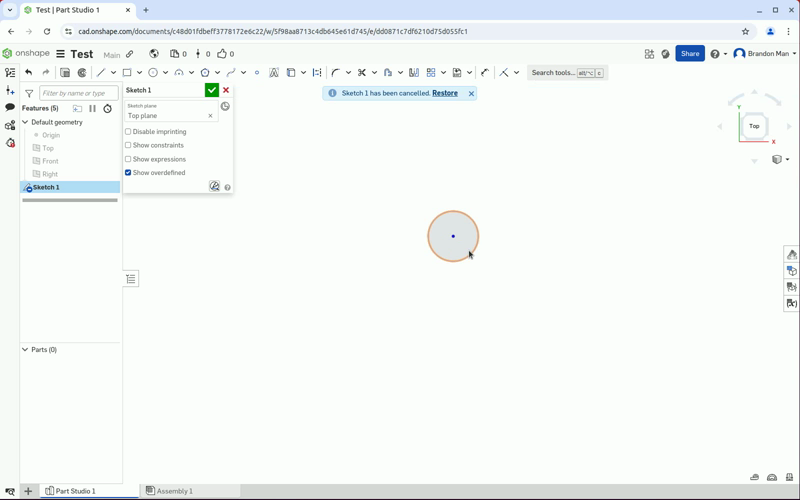
scroll(6)
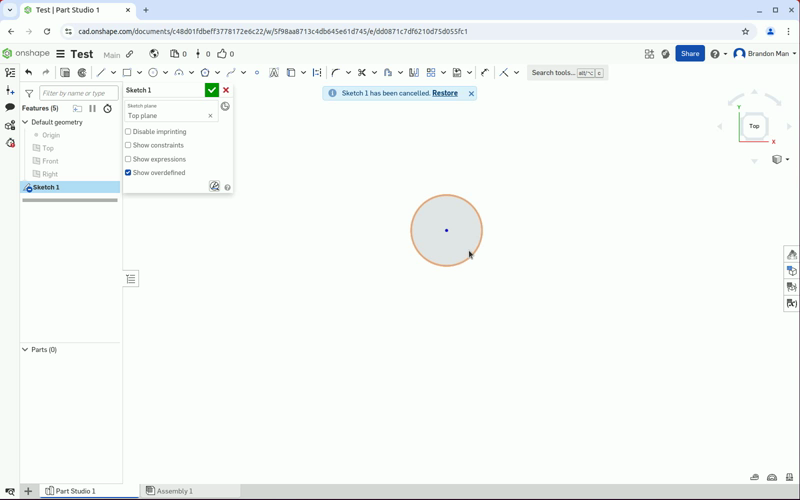
scroll(6)
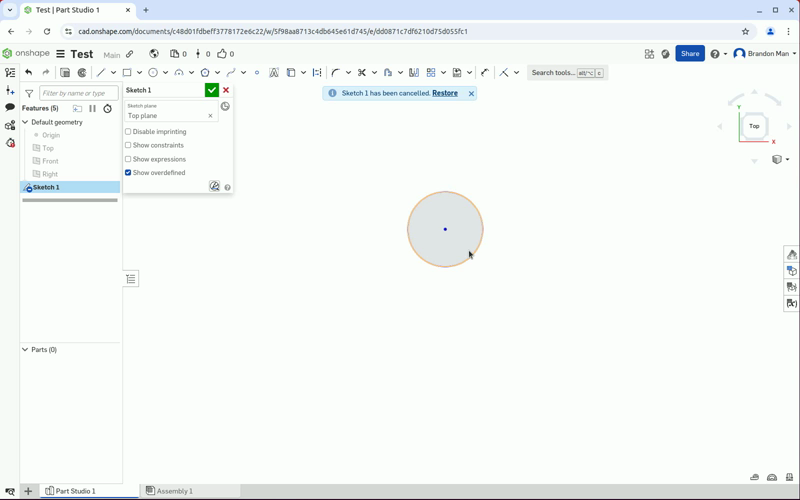
scroll(6)
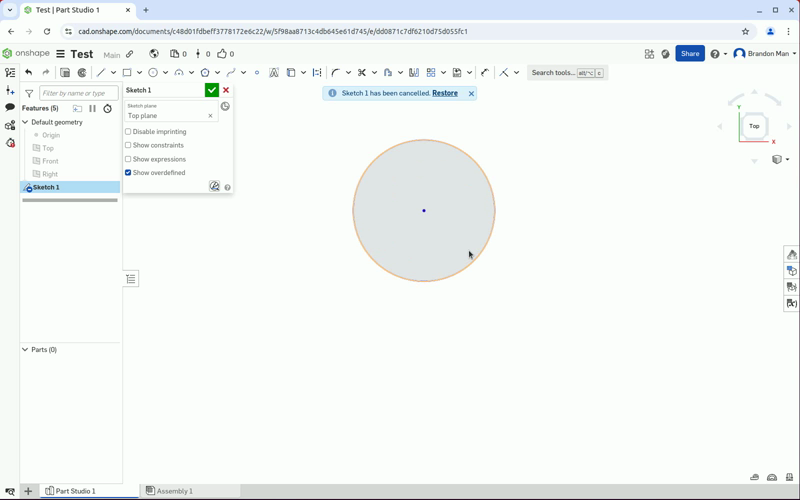
scroll(6)
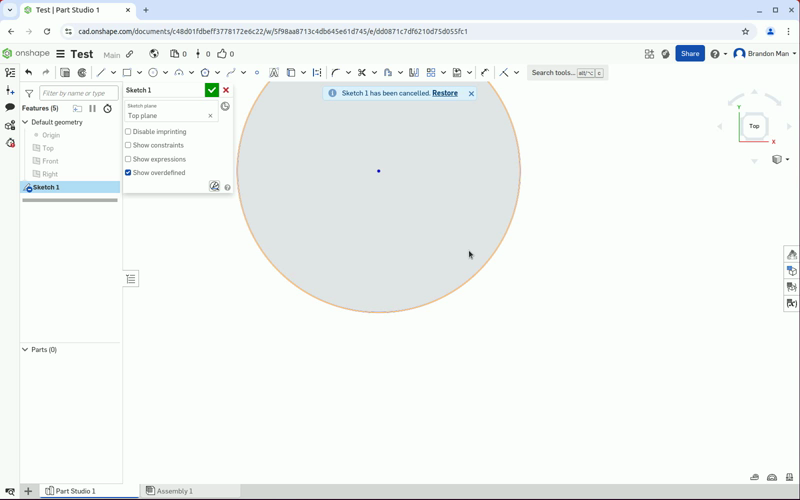
click(469, 250)
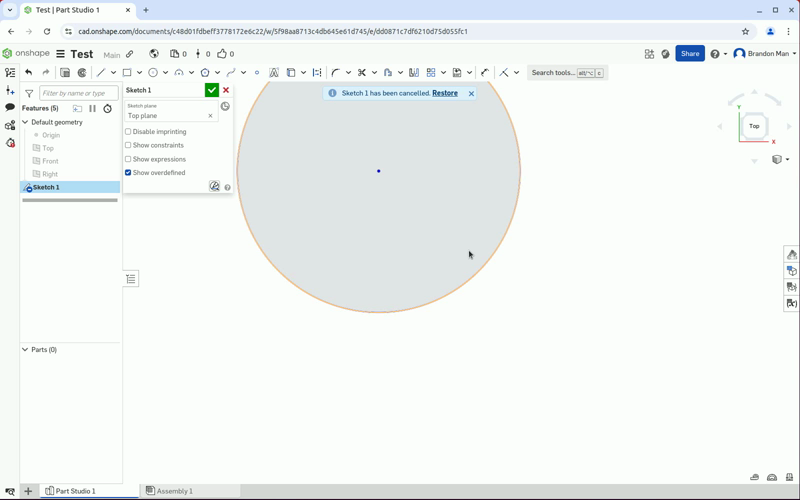
scroll(-6)
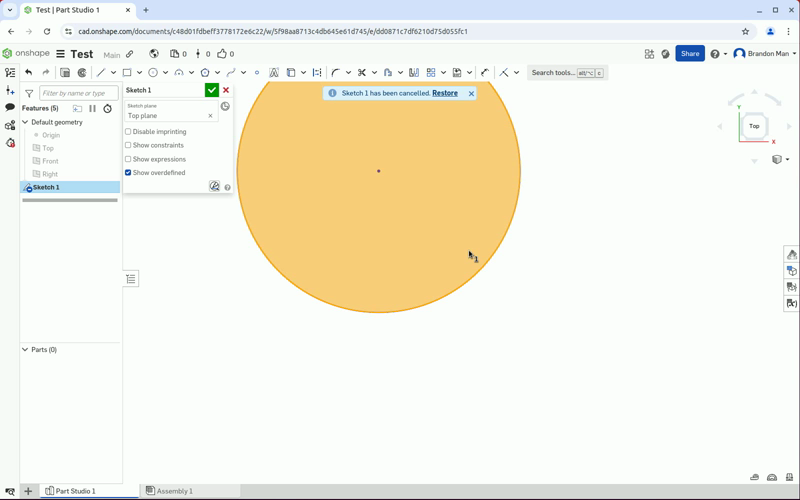
scroll(-6)
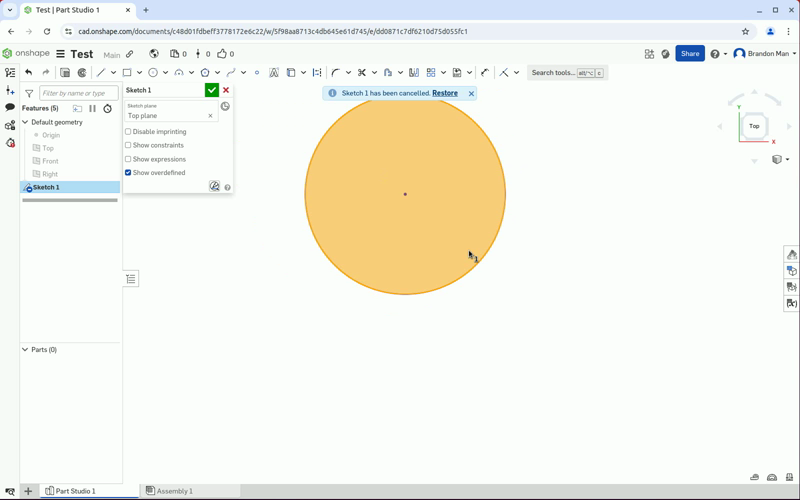
scroll(-6)
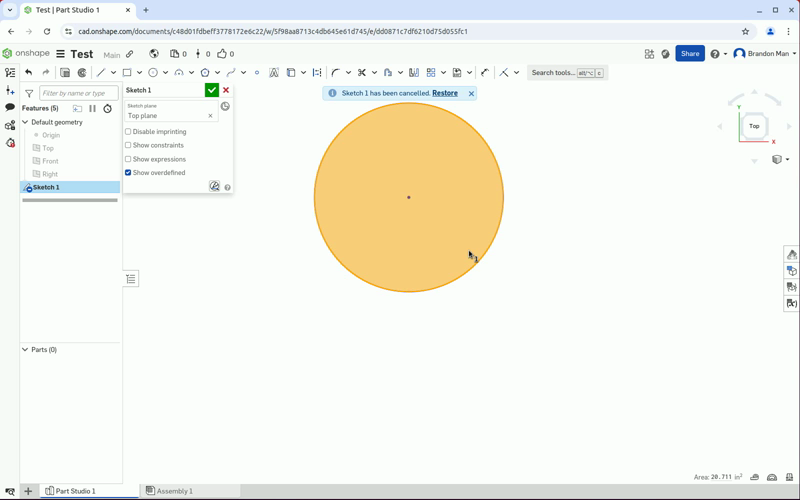
scroll(-6)
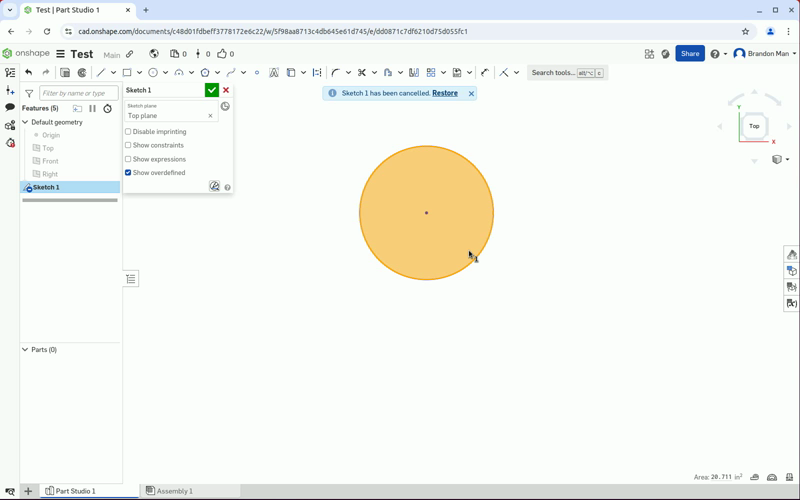
scroll(-6)
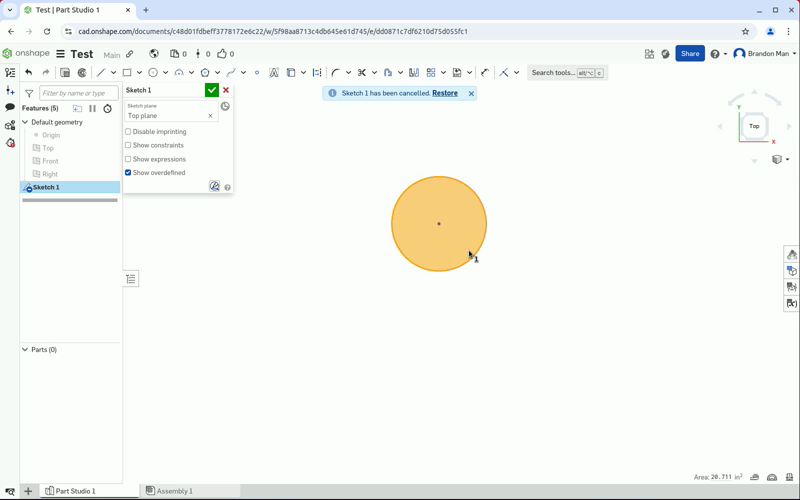
scroll(-6)
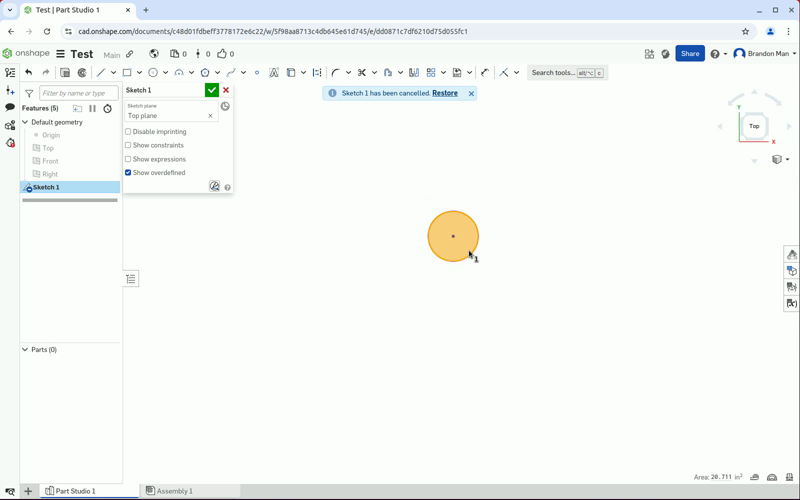
scroll(-6)
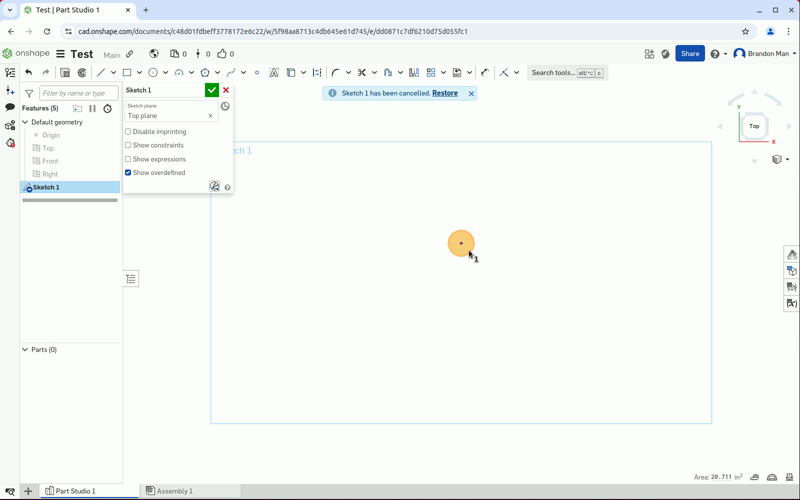
mouse_move(73, 352)
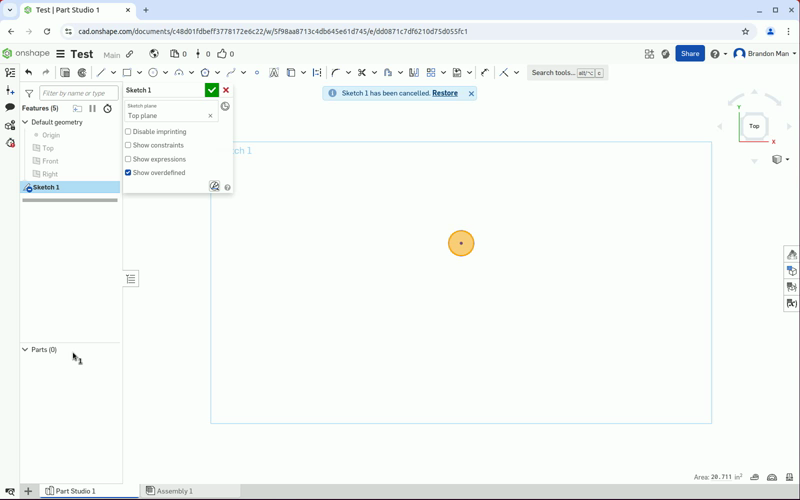
key(shift+y)
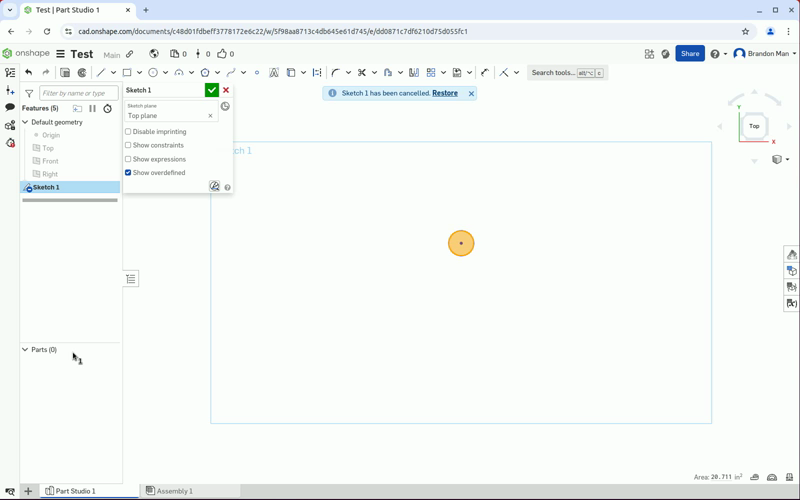
key(shift+e)
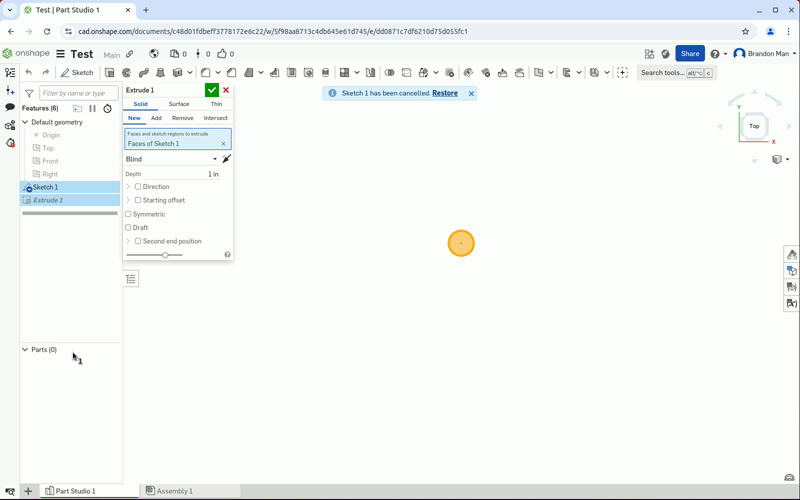
mouse_move(143, 106)
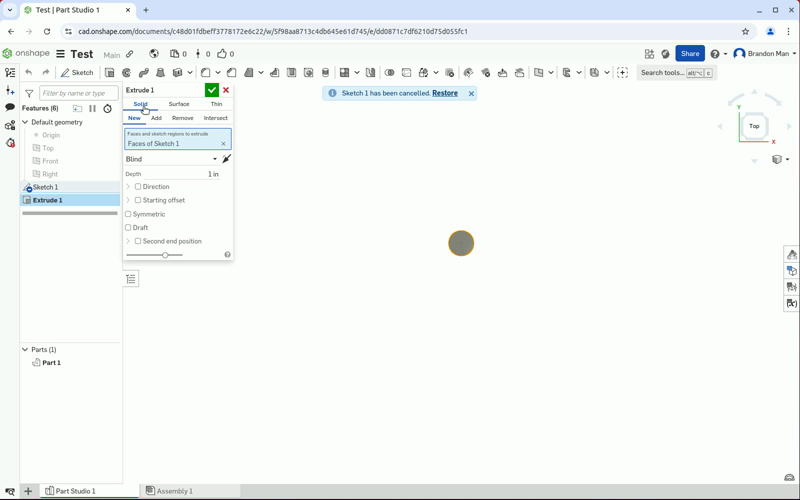
click(143, 106)
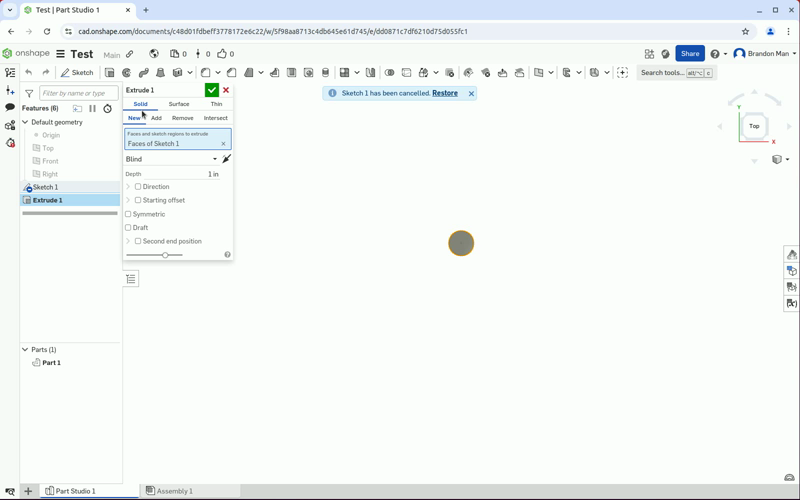
mouse_move(137, 120)
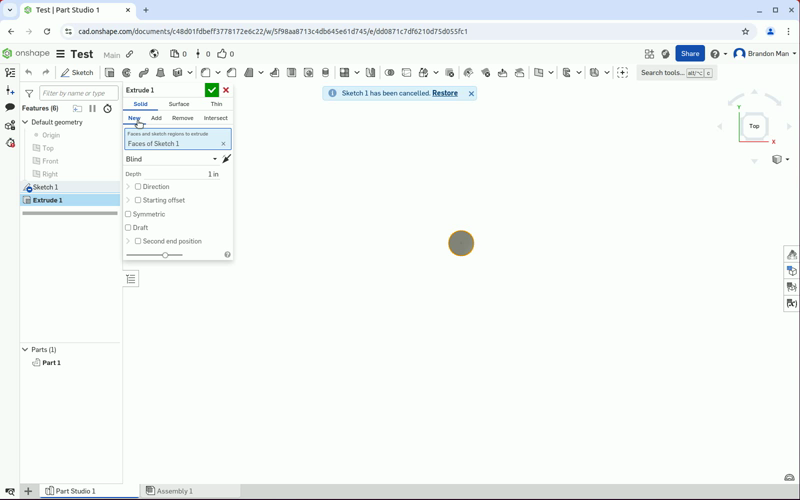
click(137, 120)
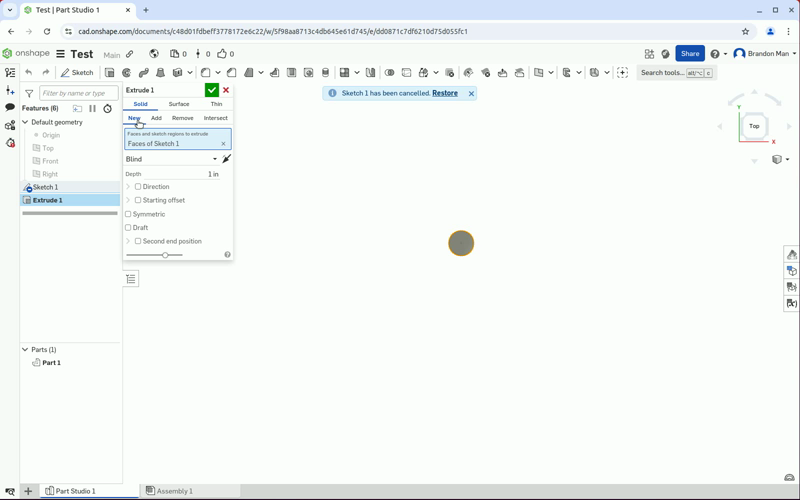
key(tab, 4)
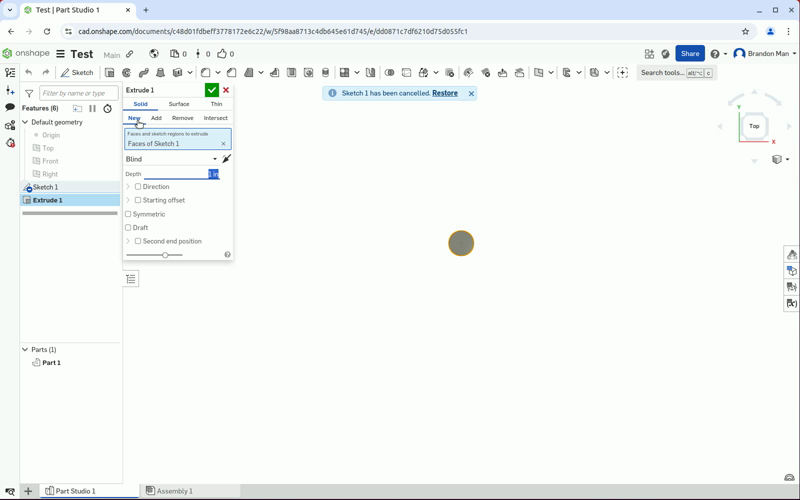
text(-2.407)
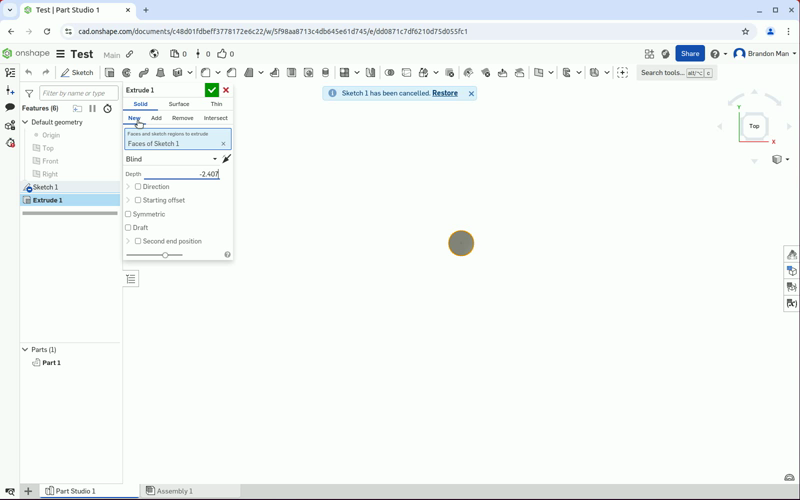
key(enter)
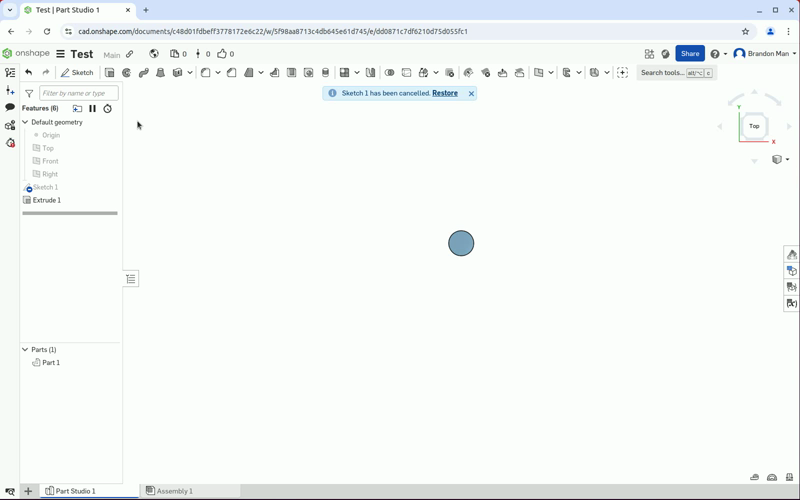
key(shift+h)
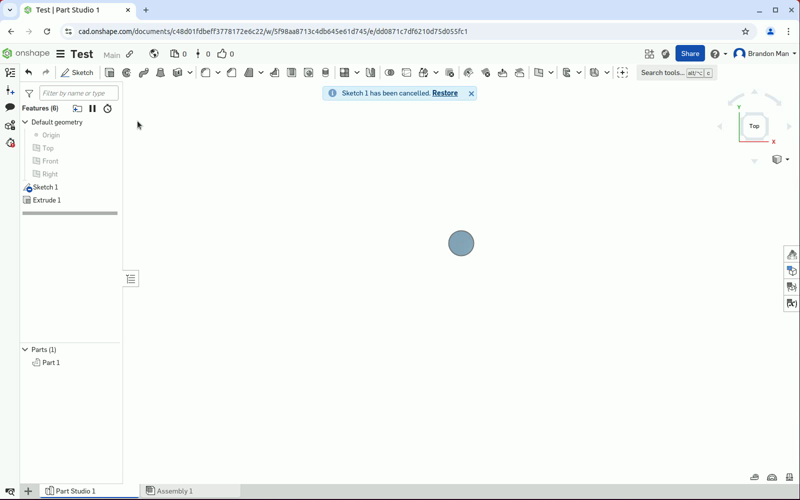
key(shift+h)
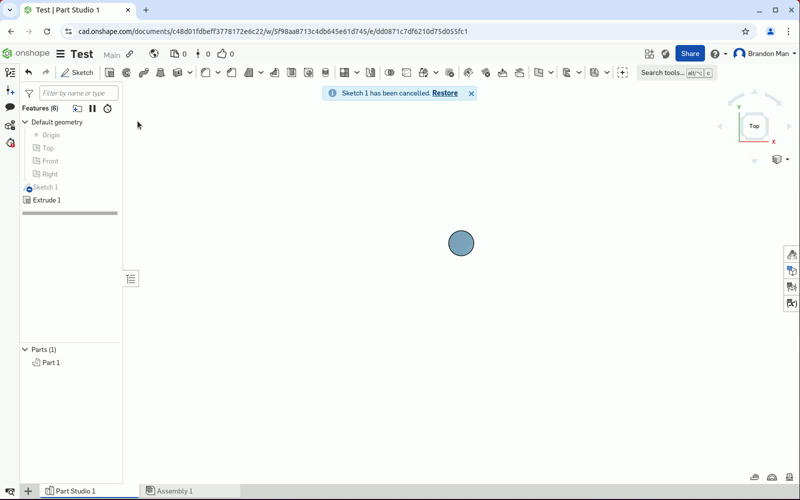
mouse_move(73, 189)
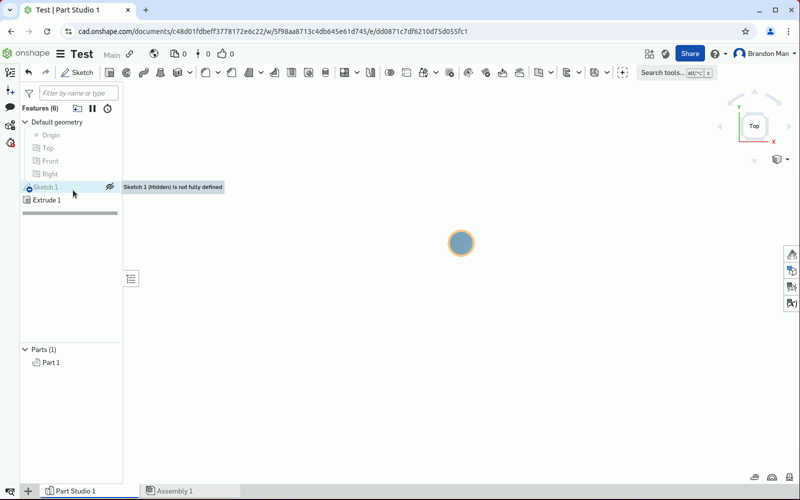
click(73, 189)
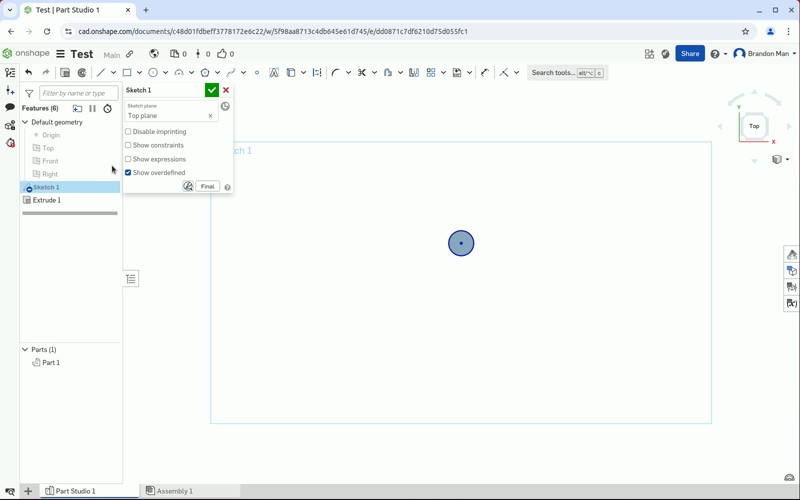
mouse_move(229, 92)
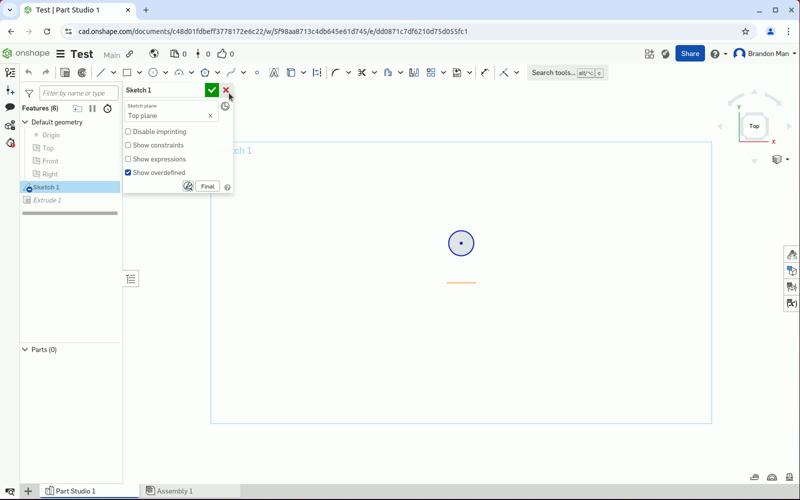
click(229, 92)
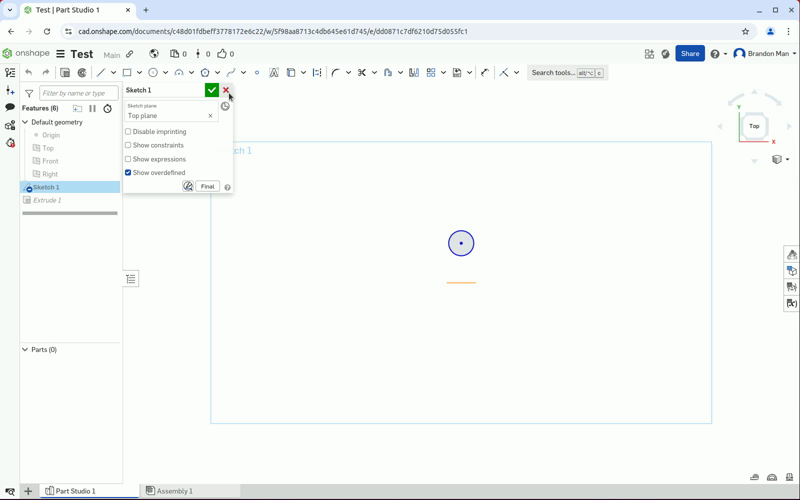
key(shift+s)
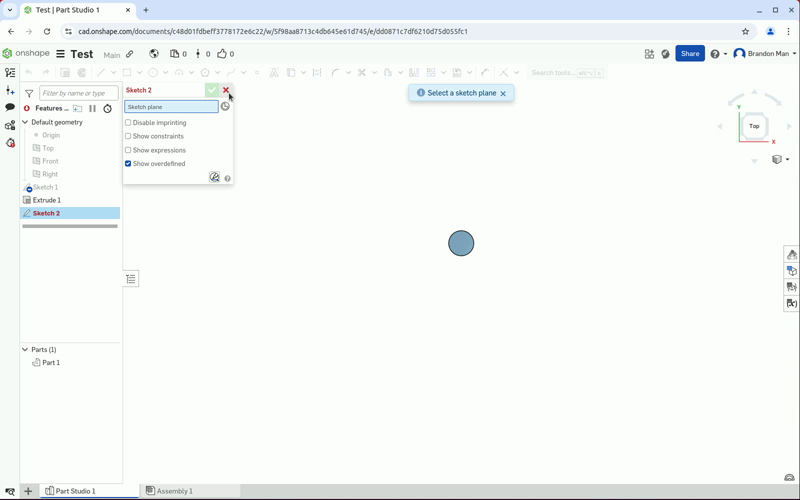
mouse_move(73, 150)
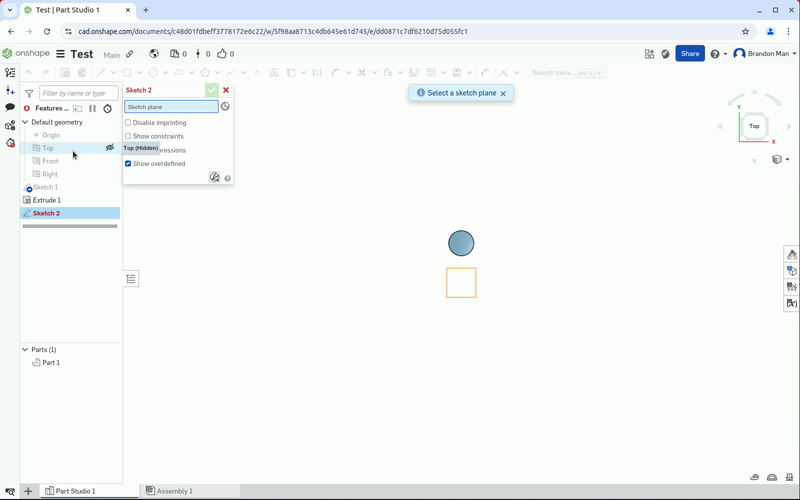
click(73, 150)
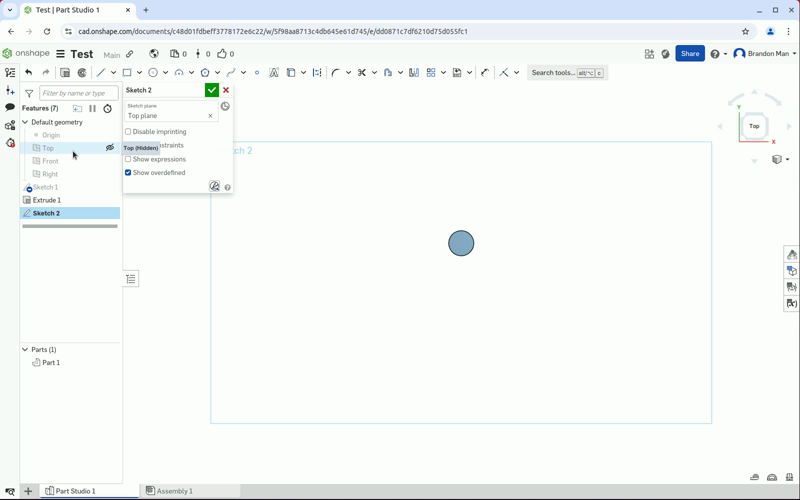
mouse_move(73, 352)
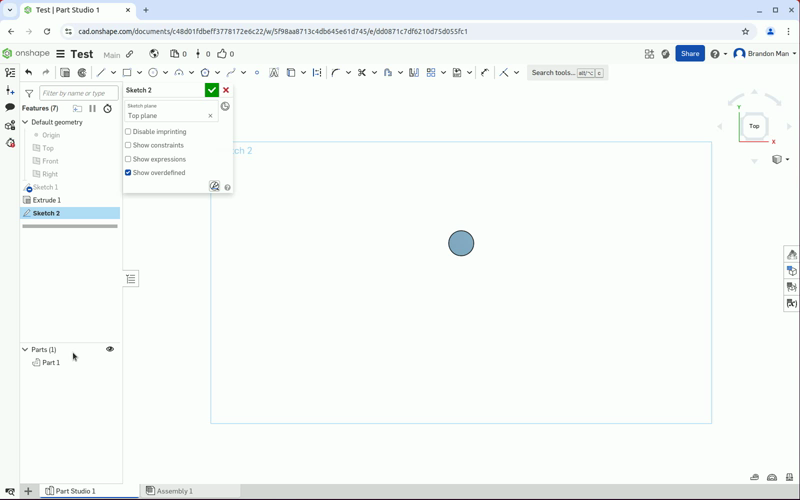
key(y)
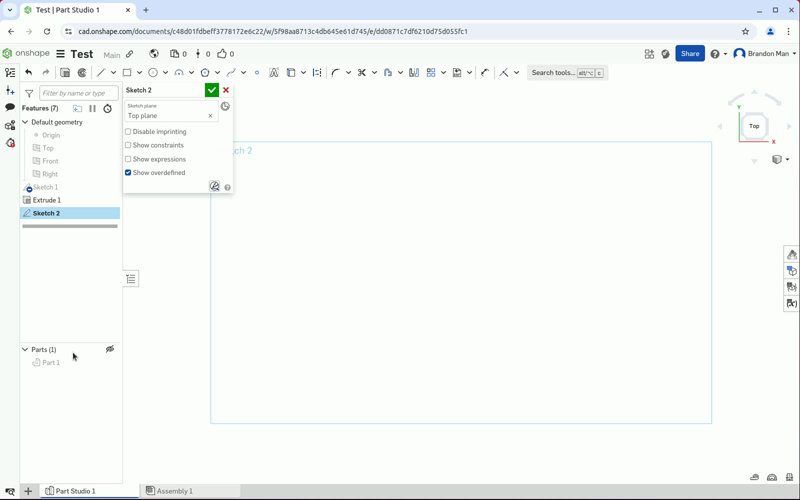
key(c)
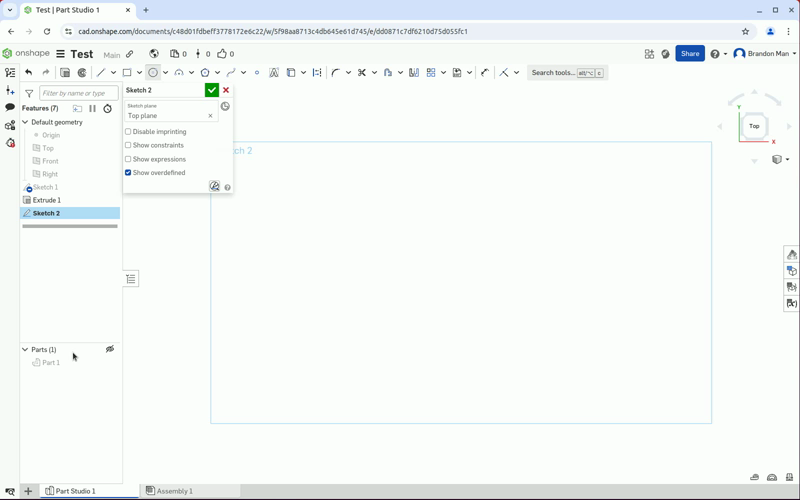
key_down(shift)
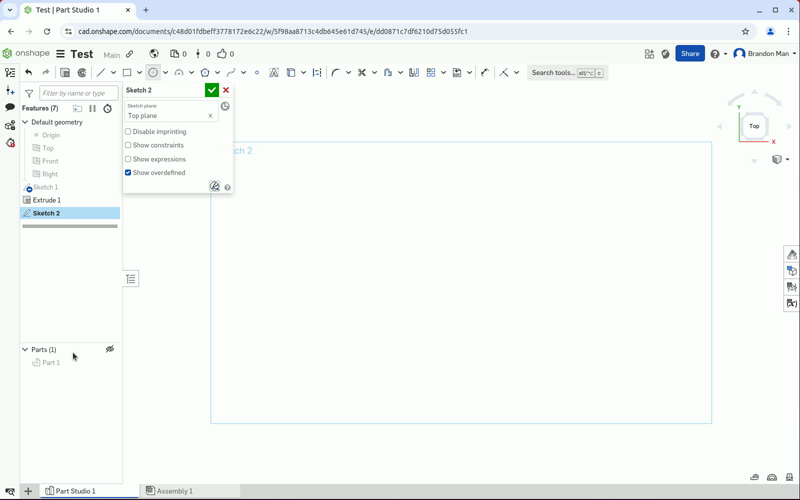
mouse_move(500, 270)
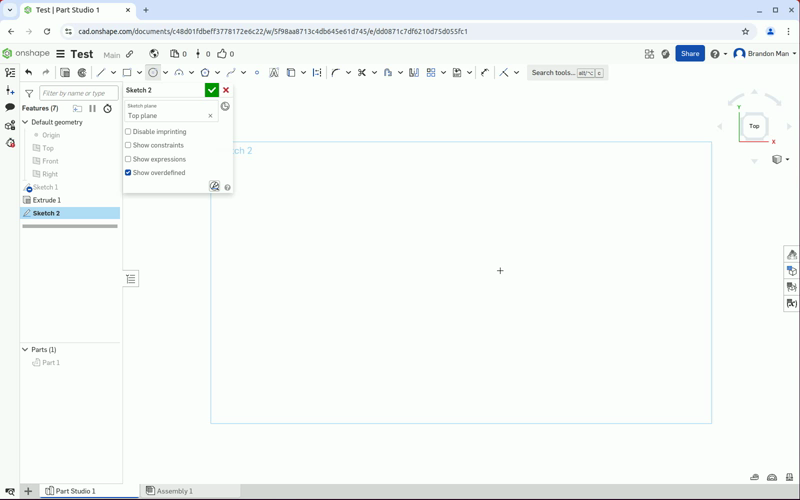
click(500, 270)
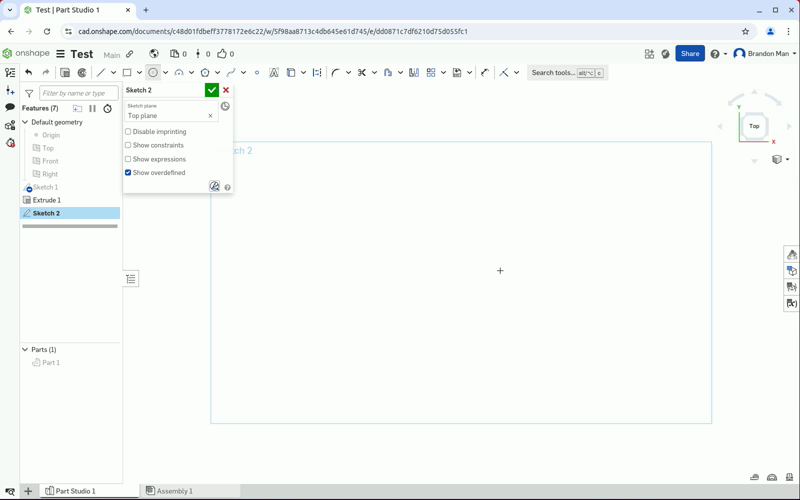
key_up(shift)
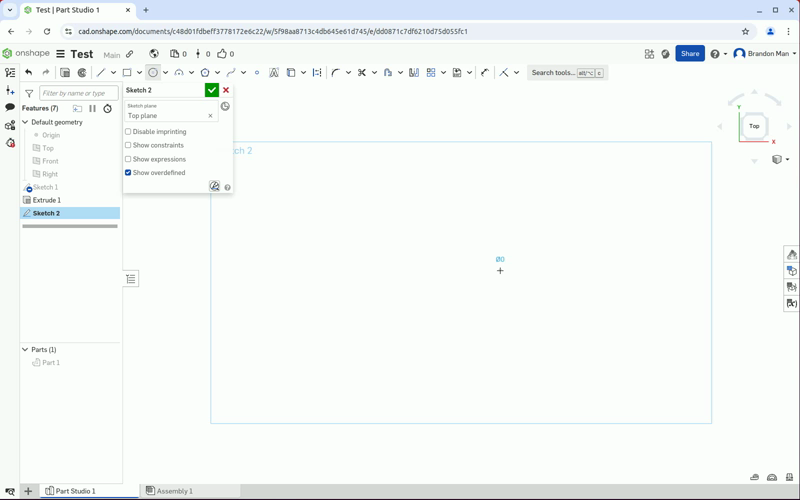
mouse_move(512, 270)
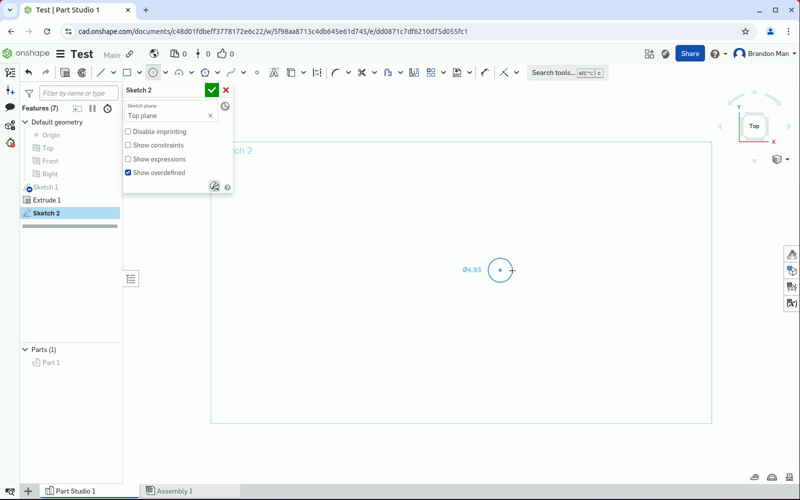
click(512, 270)
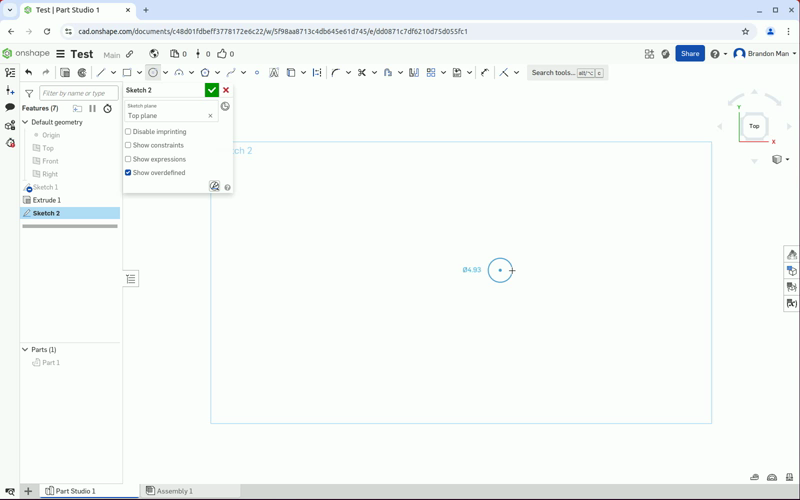
key(esc)
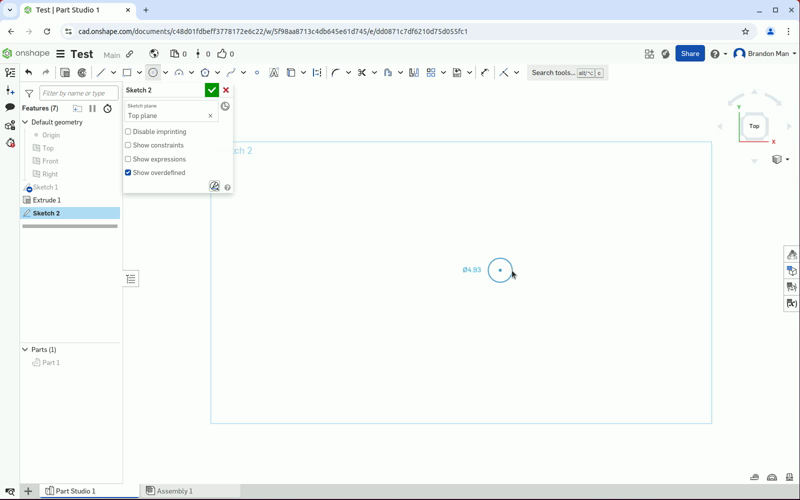
mouse_move(495, 266)
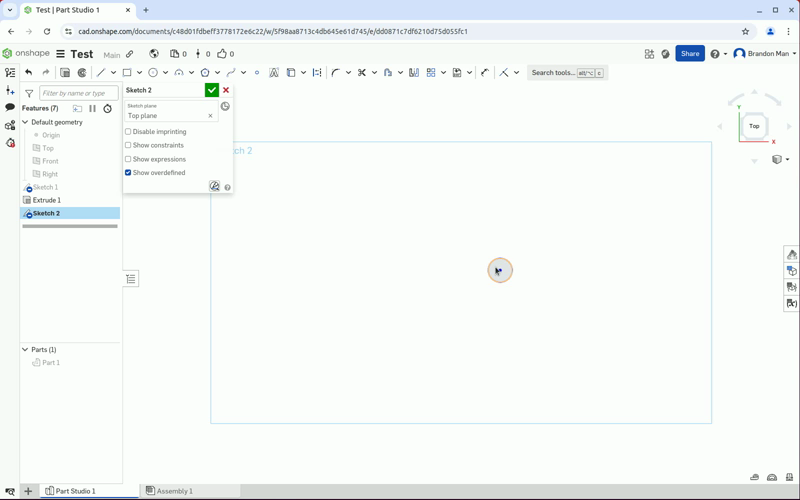
scroll(6)
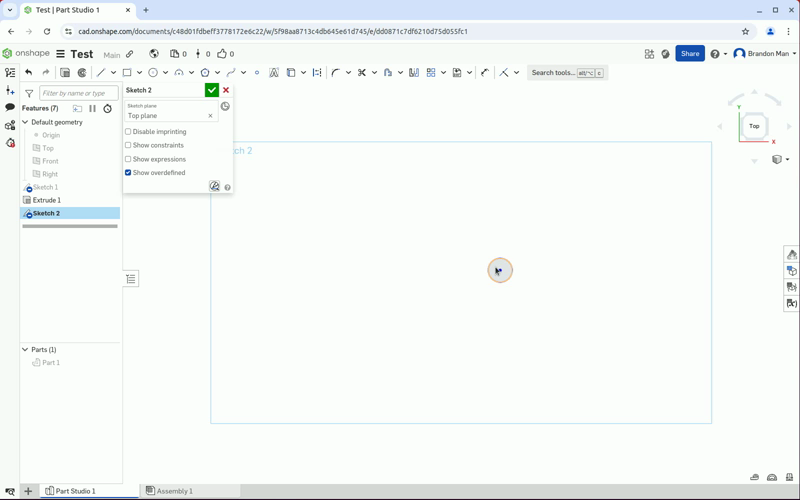
scroll(6)
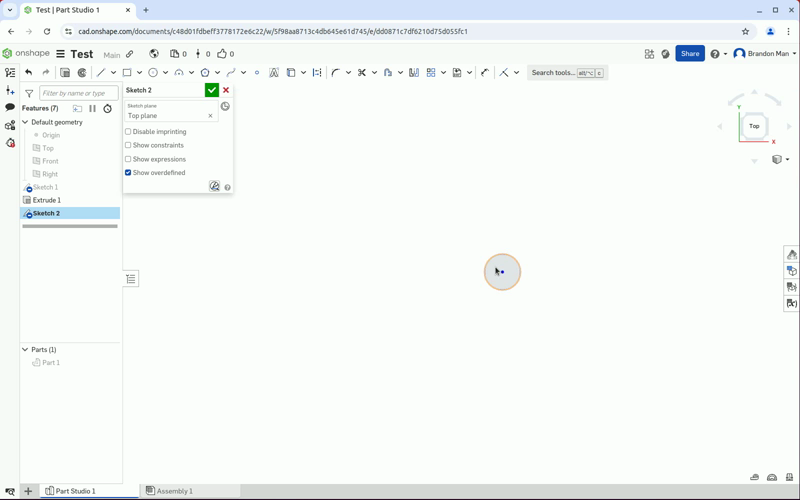
scroll(6)
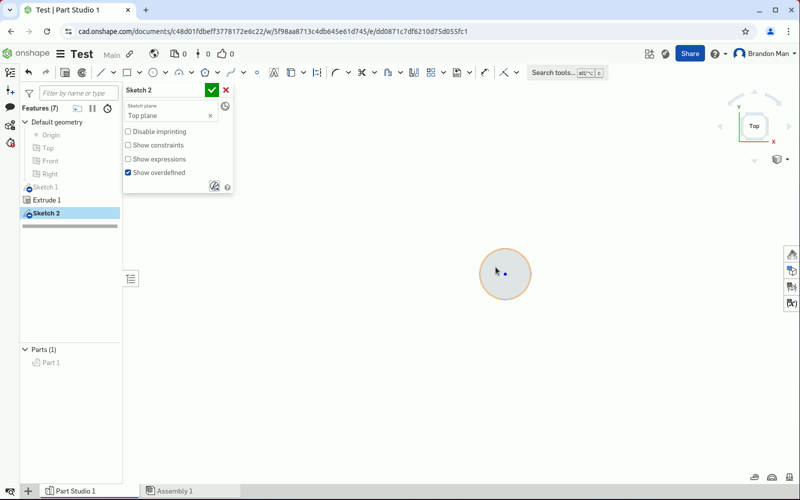
scroll(6)
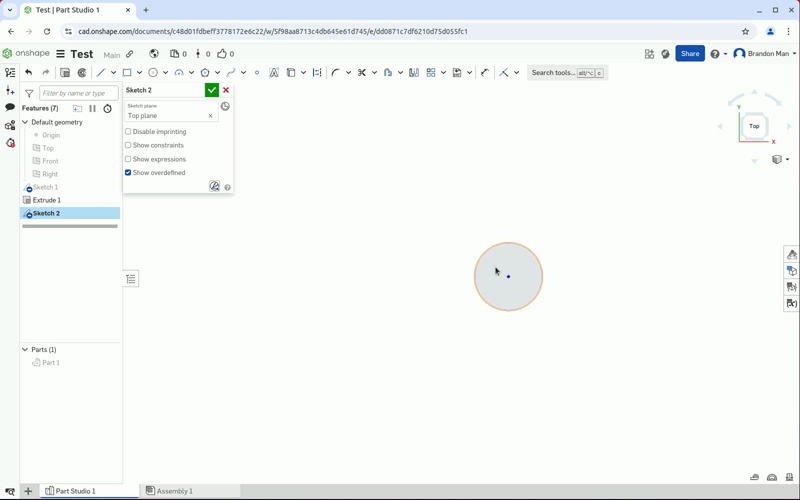
scroll(6)
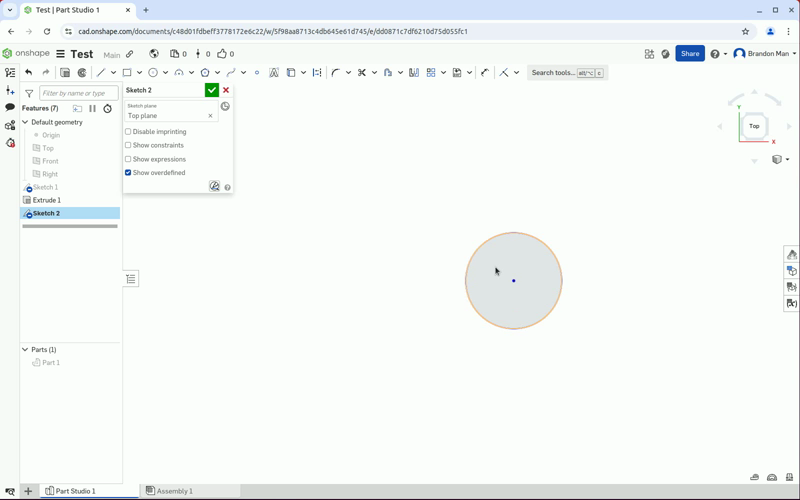
scroll(6)
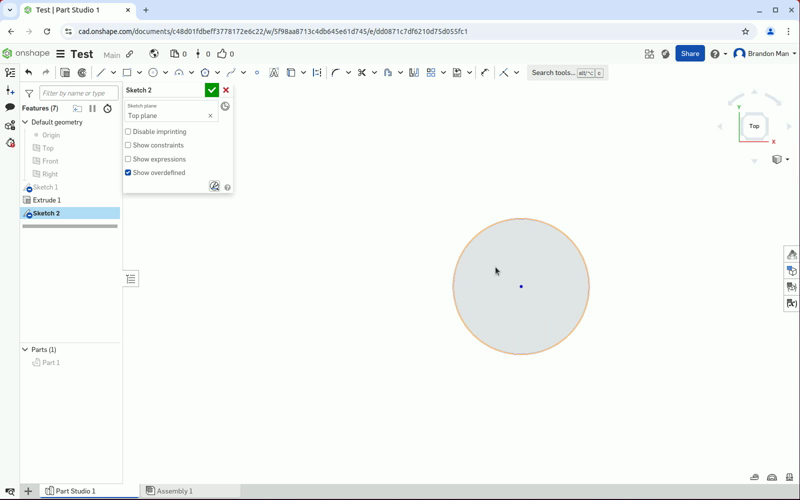
scroll(6)
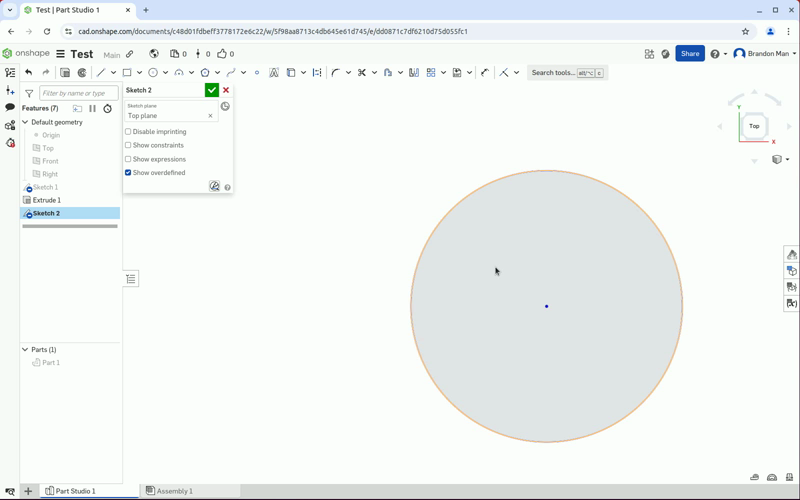
click(495, 266)
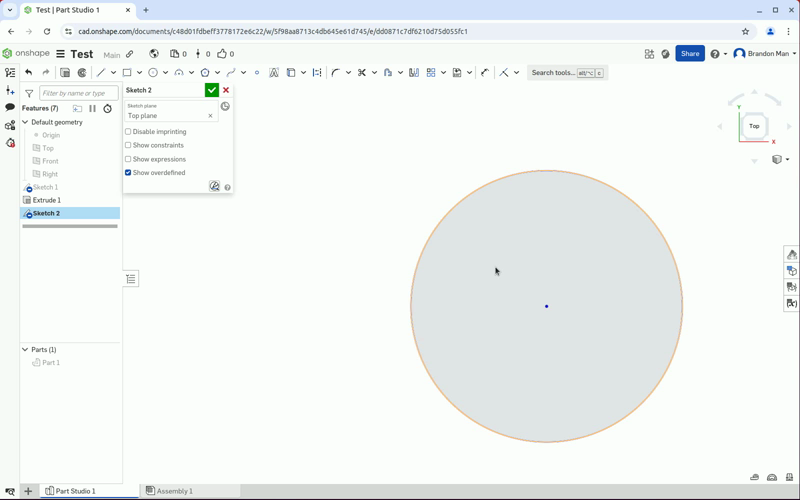
scroll(-6)
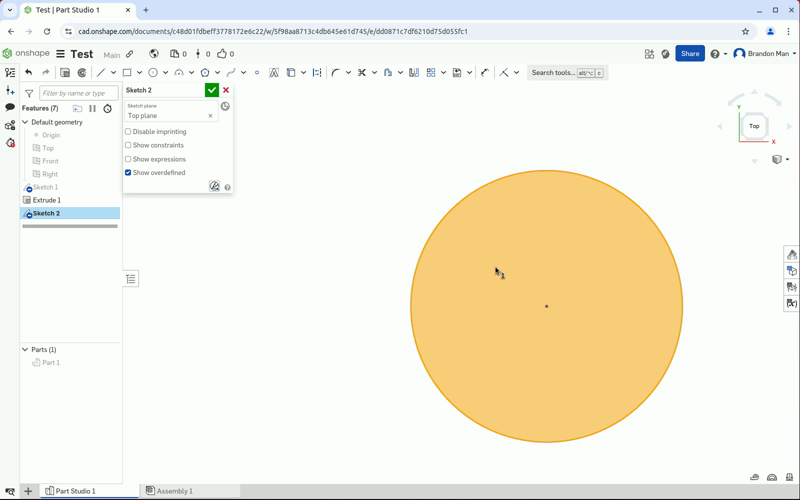
scroll(-6)
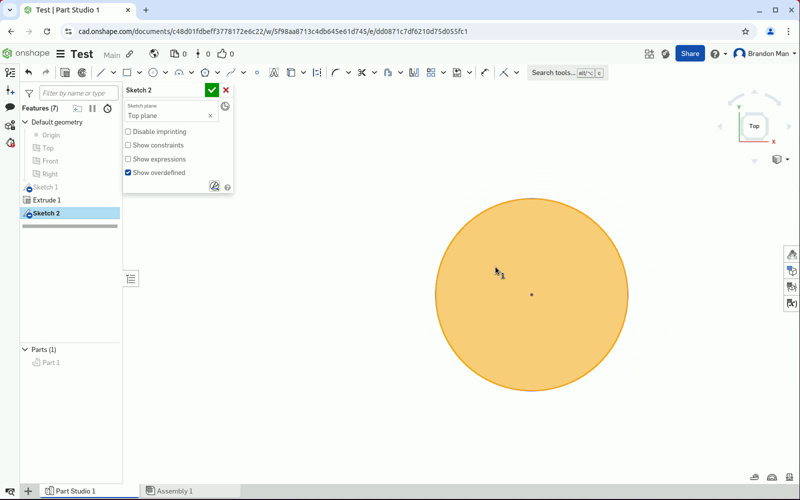
scroll(-6)
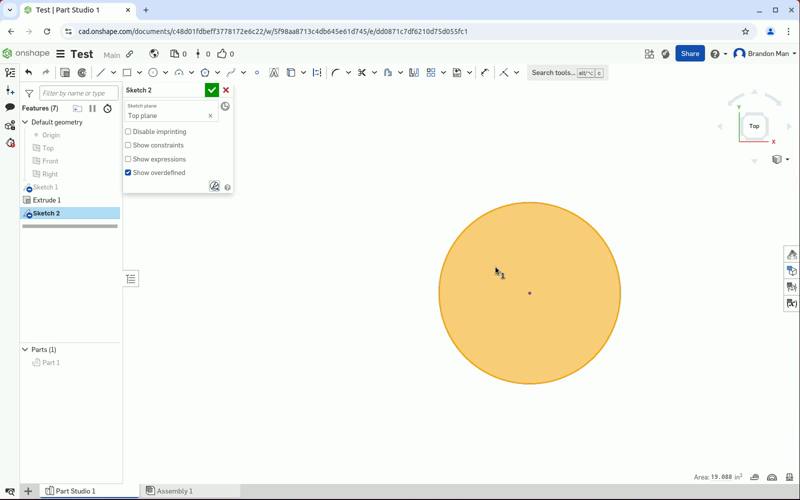
scroll(-6)
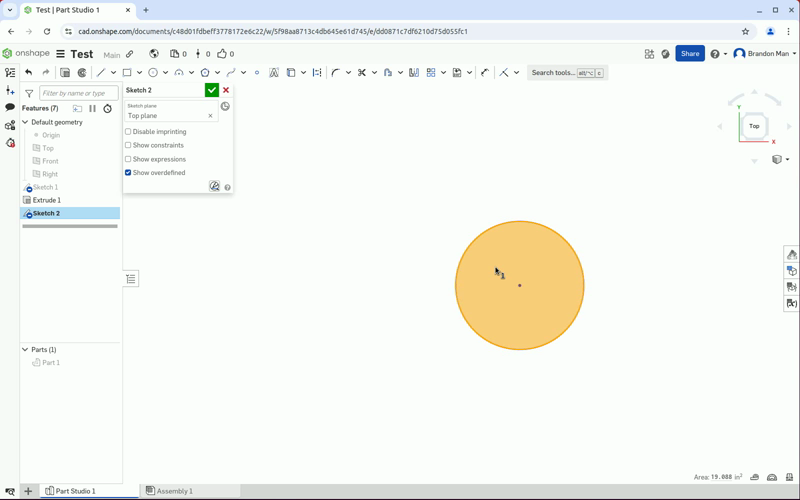
scroll(-6)
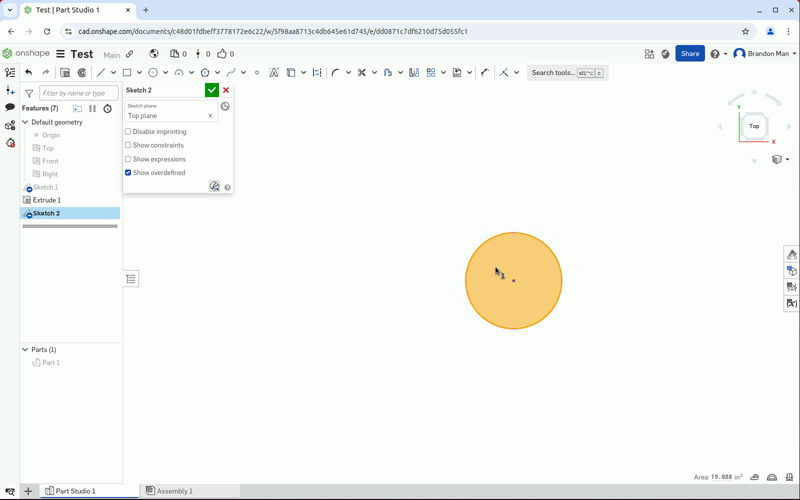
scroll(-6)
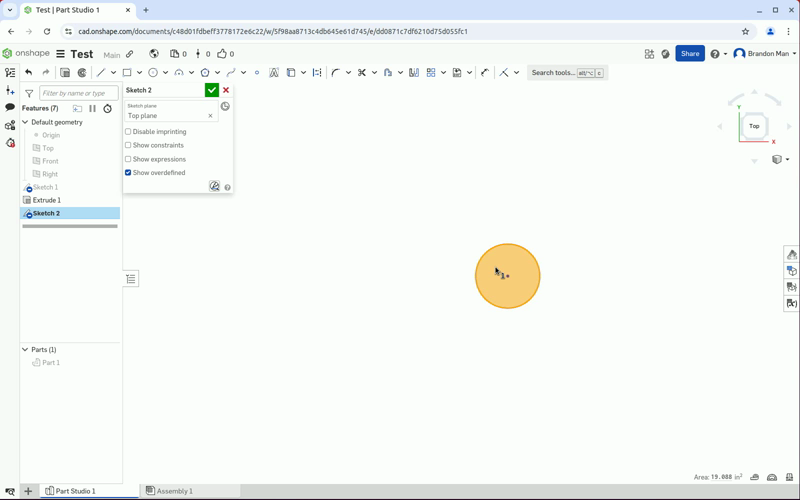
scroll(-6)
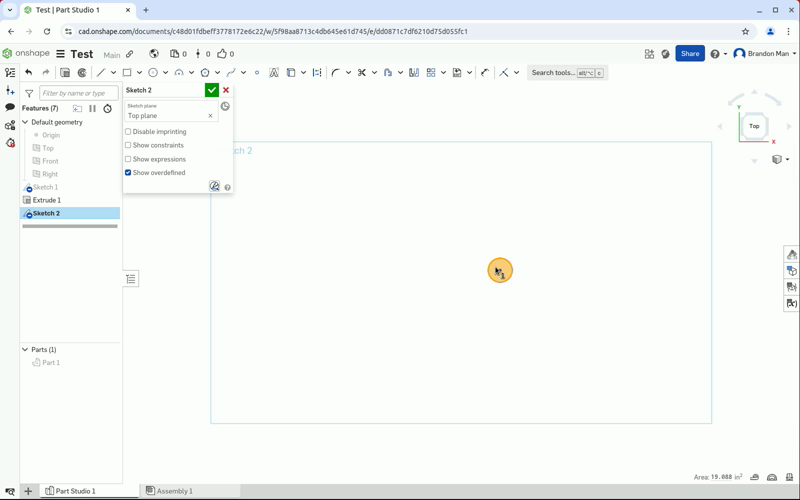
mouse_move(73, 352)
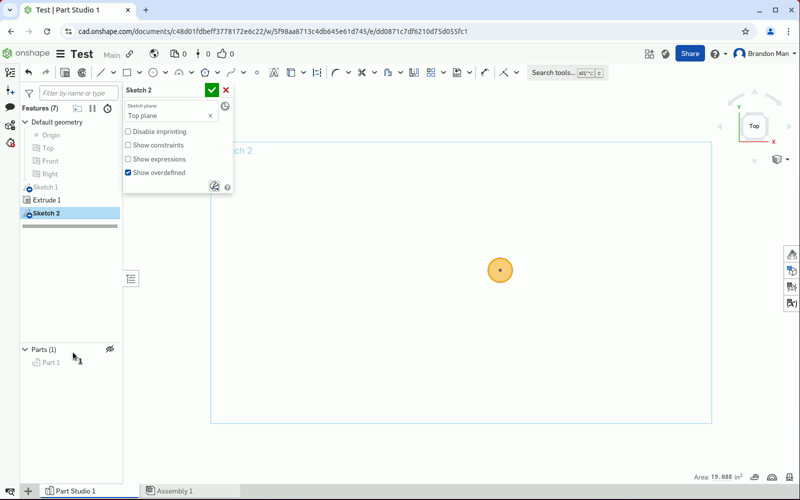
key(shift+y)
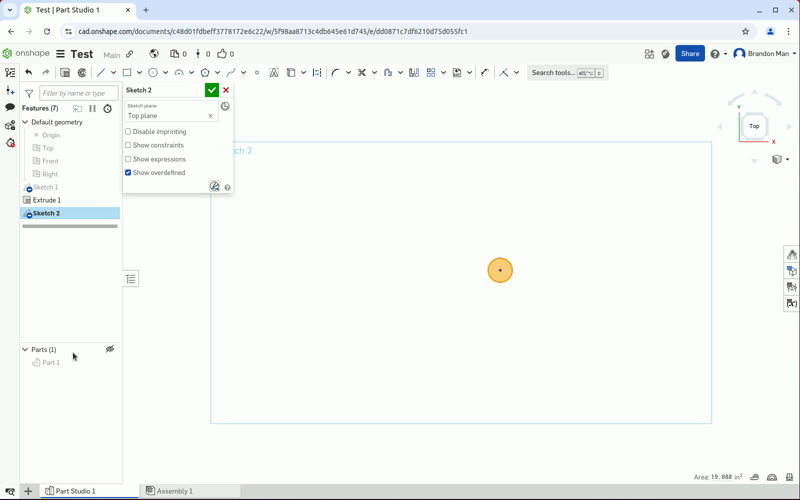
key(shift+e)
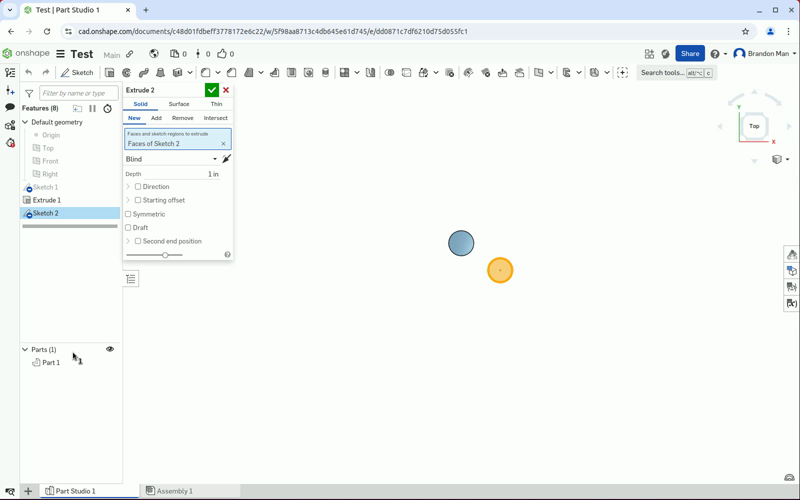
mouse_move(143, 106)
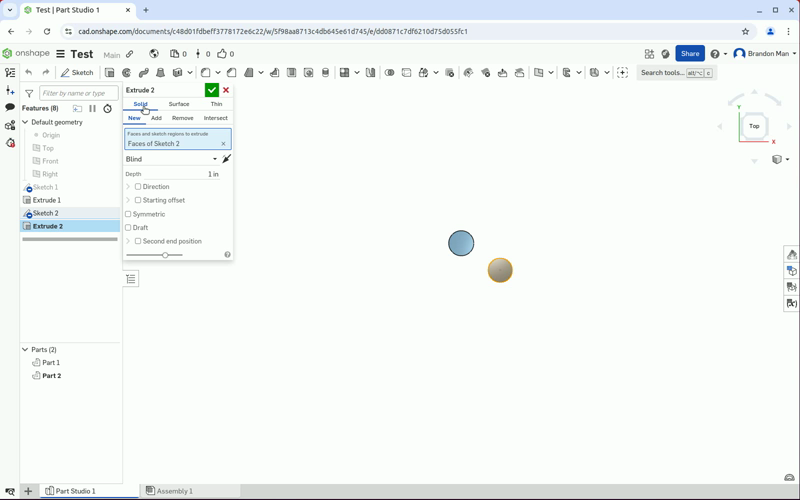
click(143, 106)
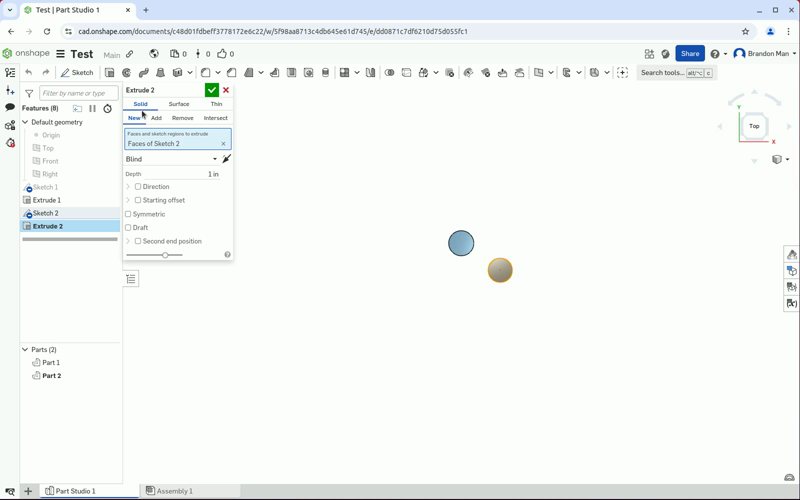
mouse_move(137, 120)
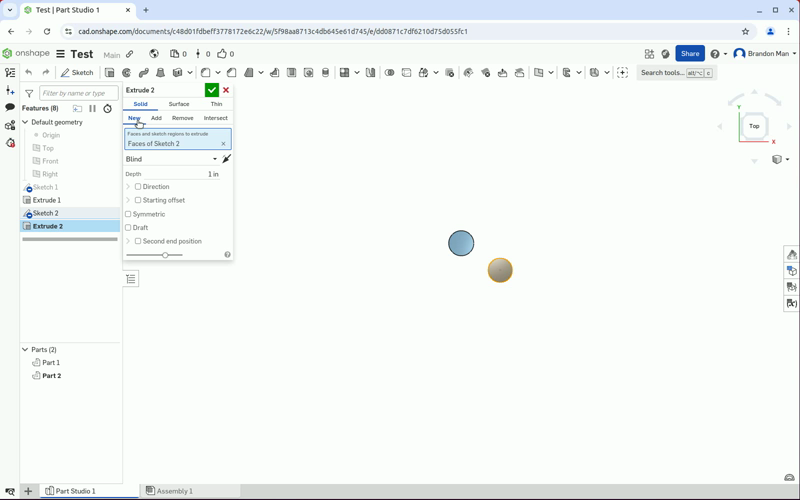
click(137, 120)
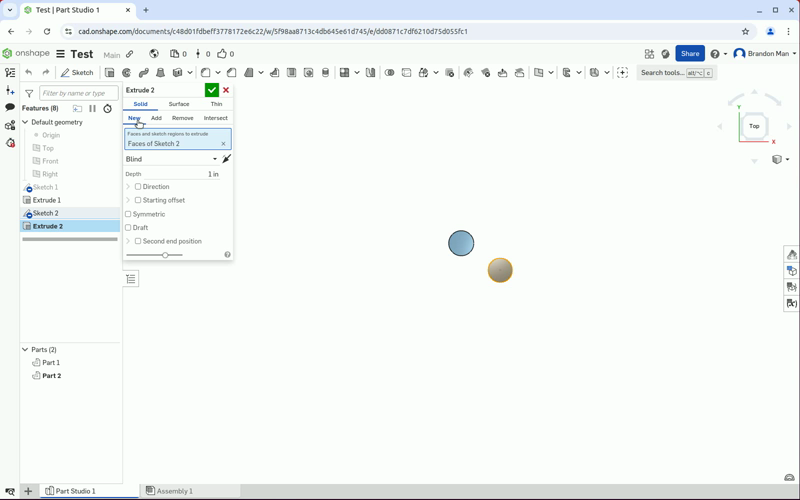
key(tab, 4)
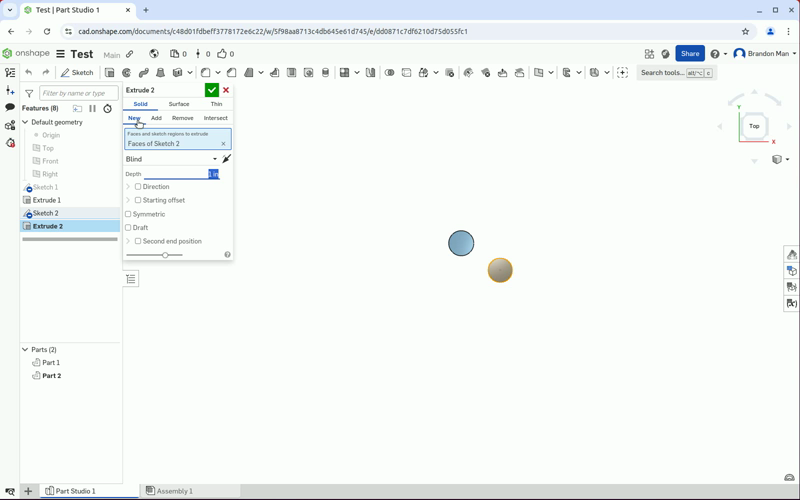
text(-2.407)
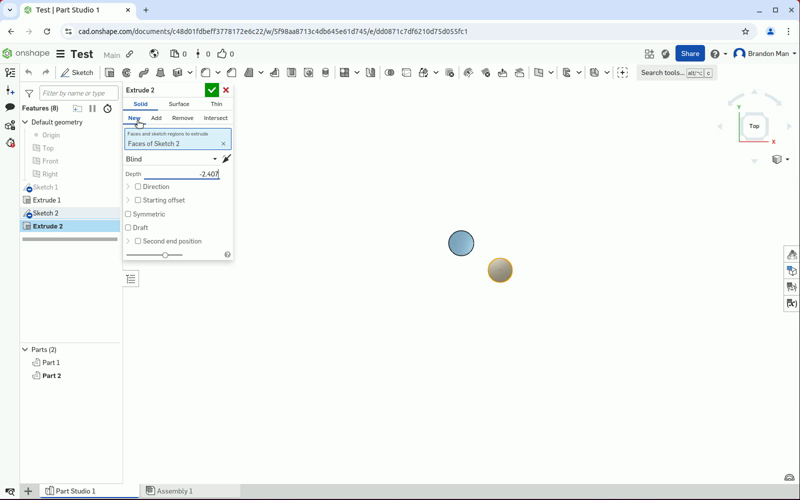
key(enter)
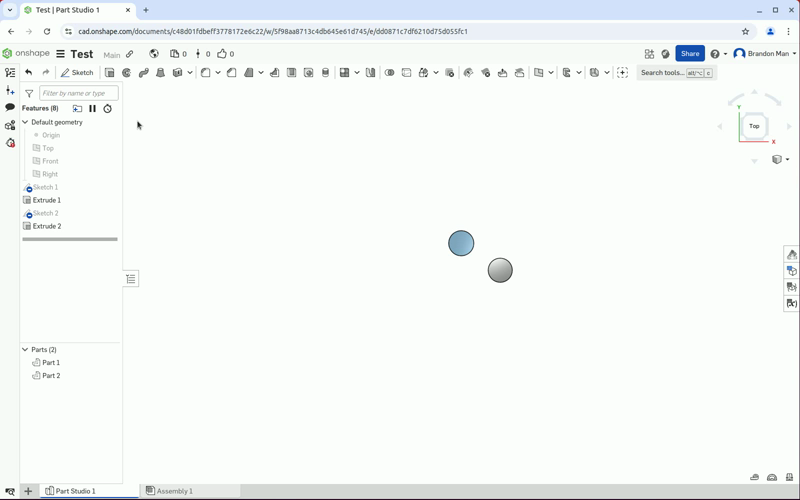
key(shift+h)
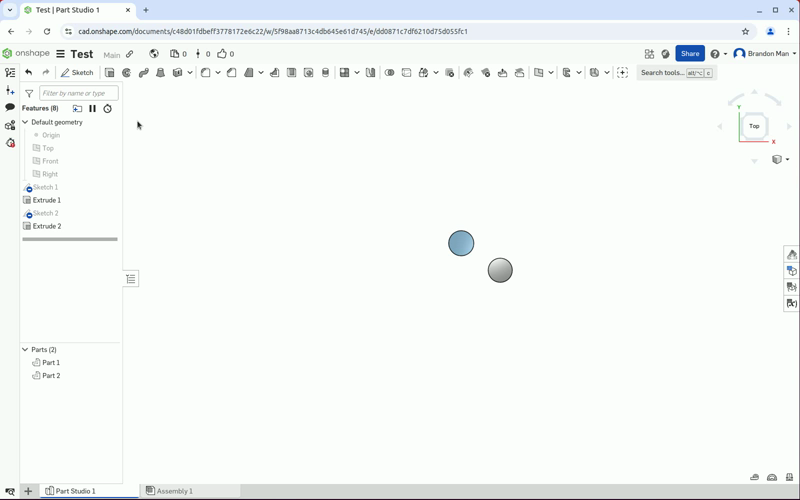
key(shift+h)
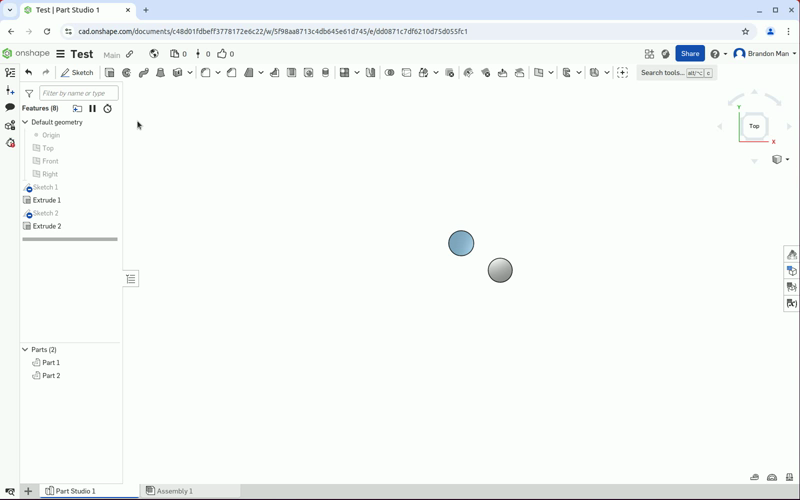
mouse_move(73, 189)
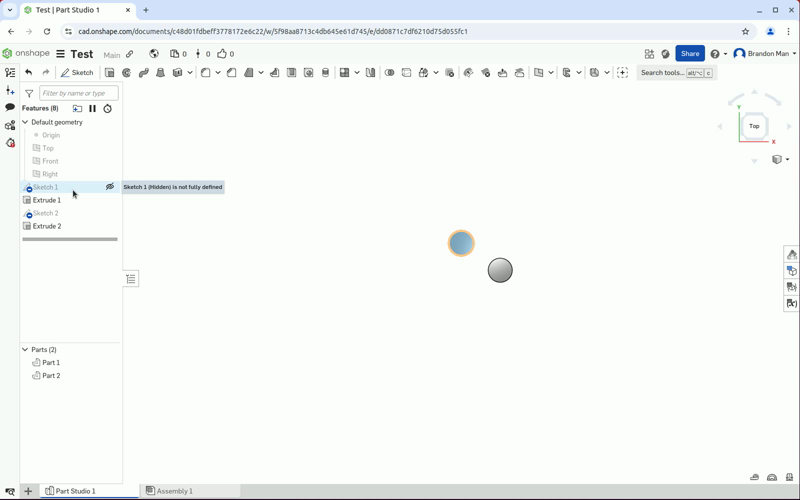
click(73, 189)
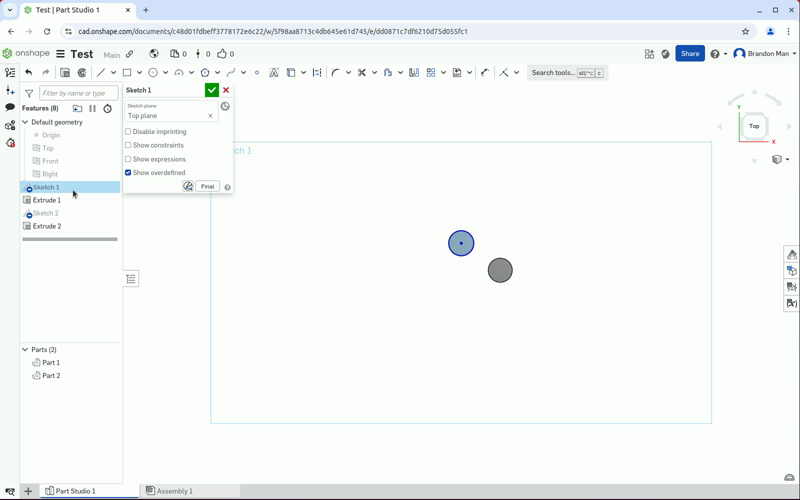
mouse_move(229, 92)
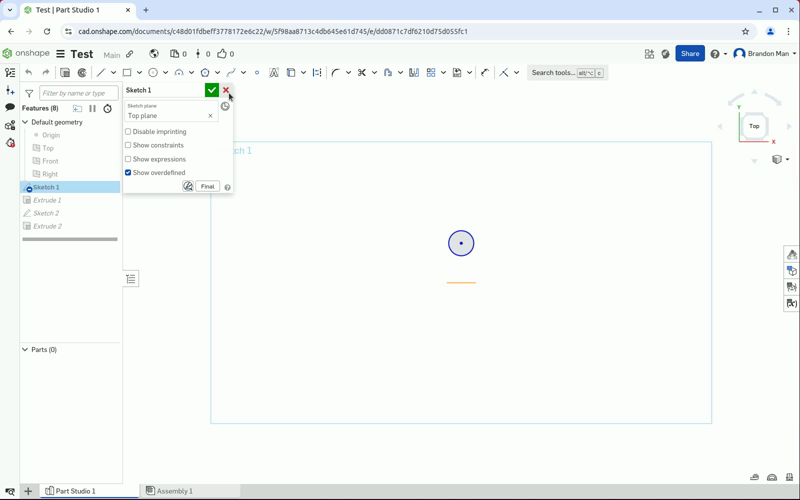
click(229, 92)
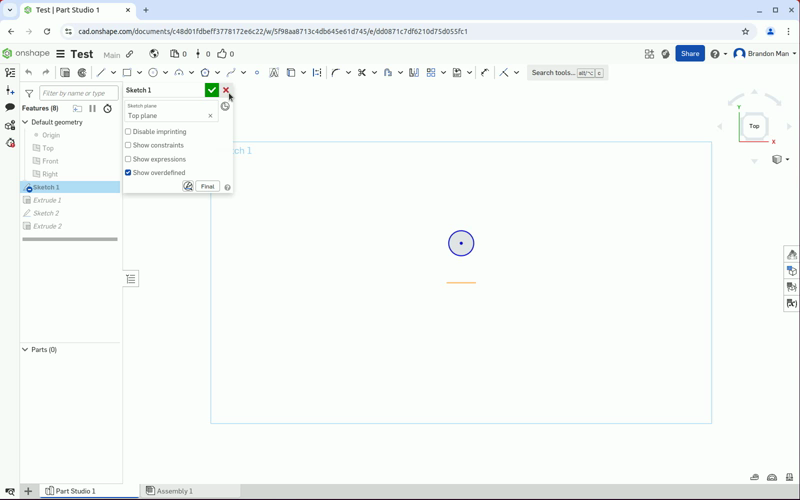
key(shift+s)
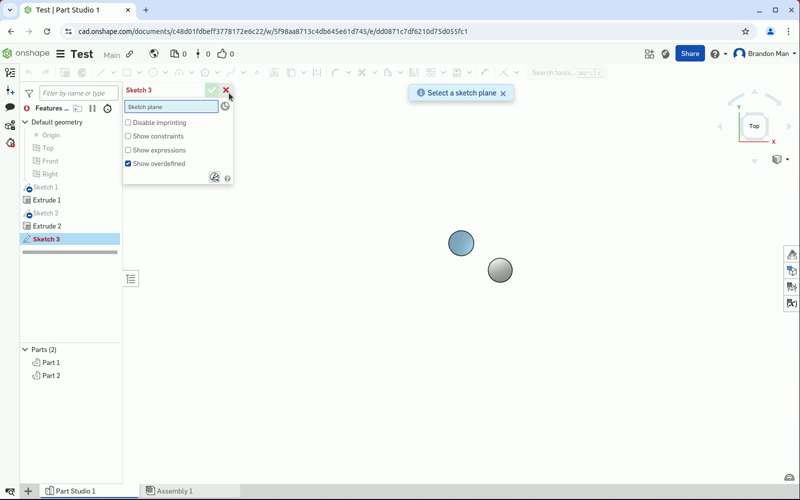
mouse_move(73, 150)
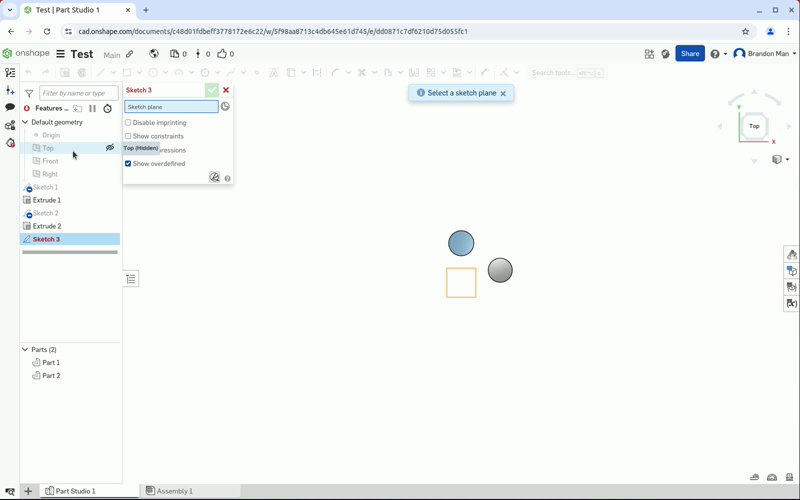
click(73, 150)
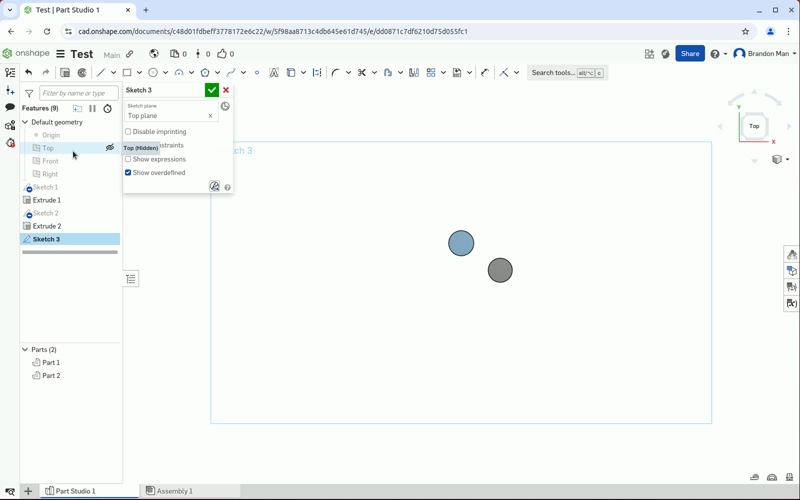
mouse_move(73, 352)
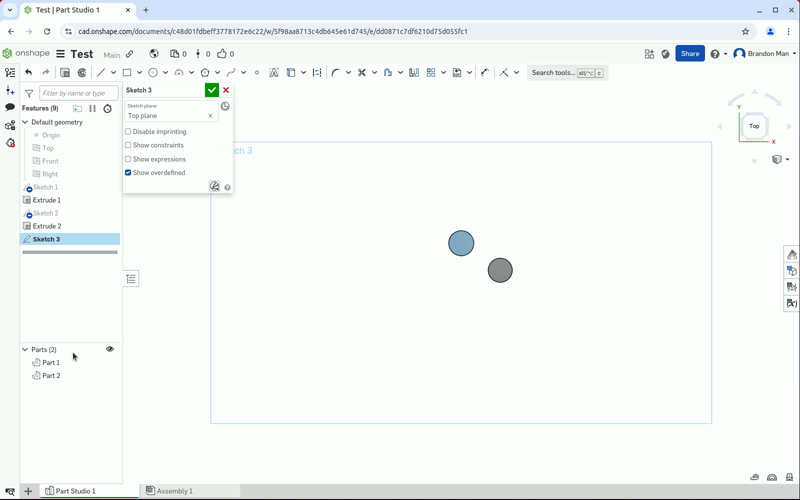
key(y)
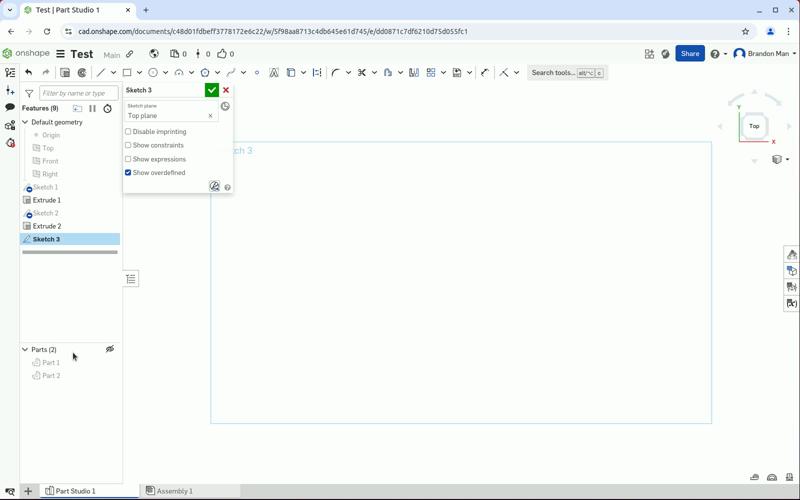
key(c)
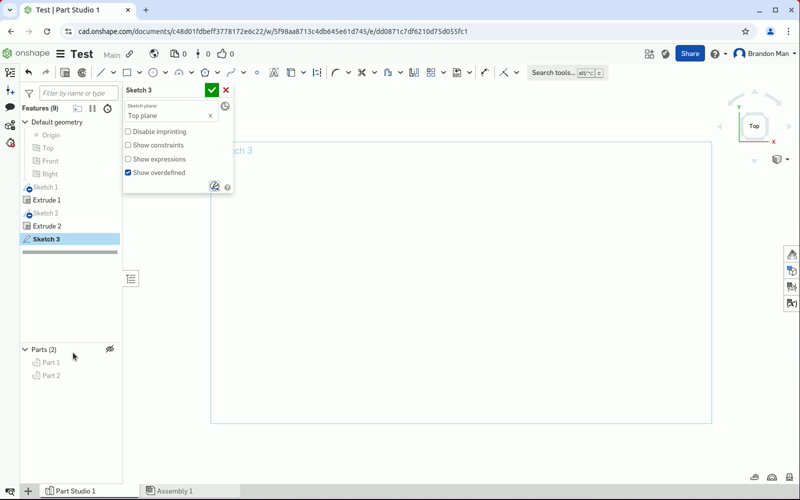
key_down(shift)
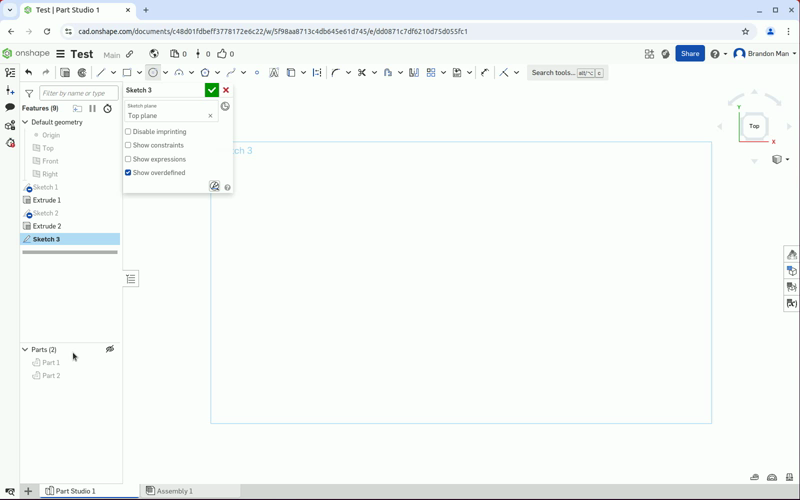
mouse_move(484, 315)
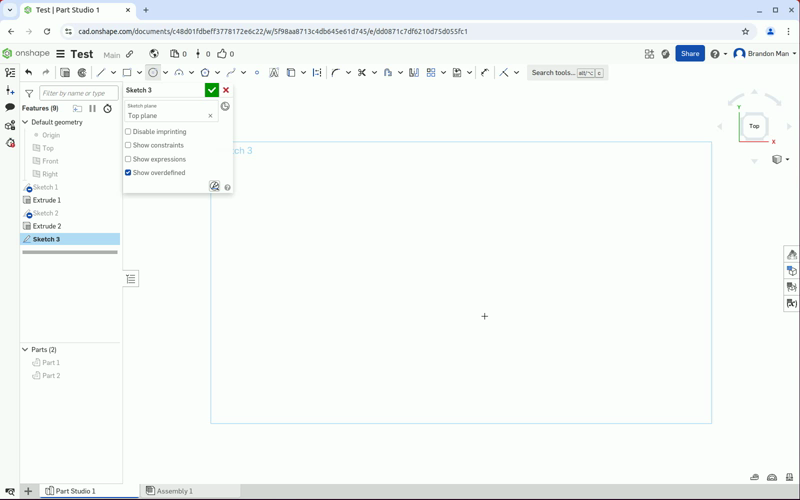
click(484, 315)
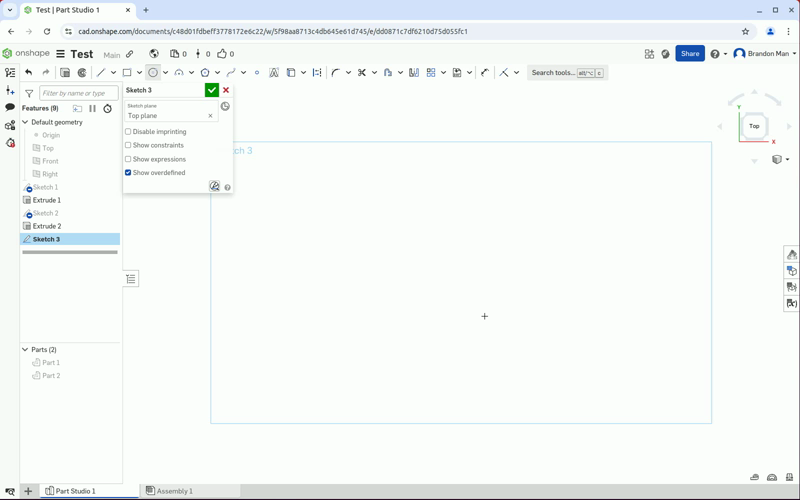
key_up(shift)
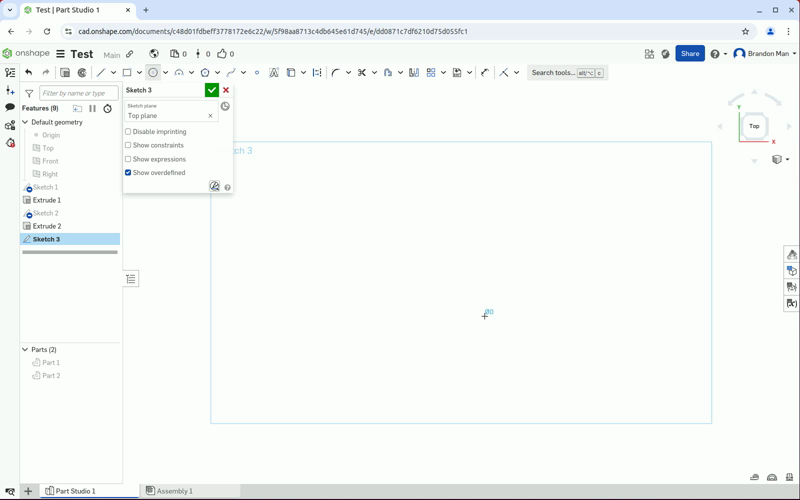
mouse_move(497, 315)
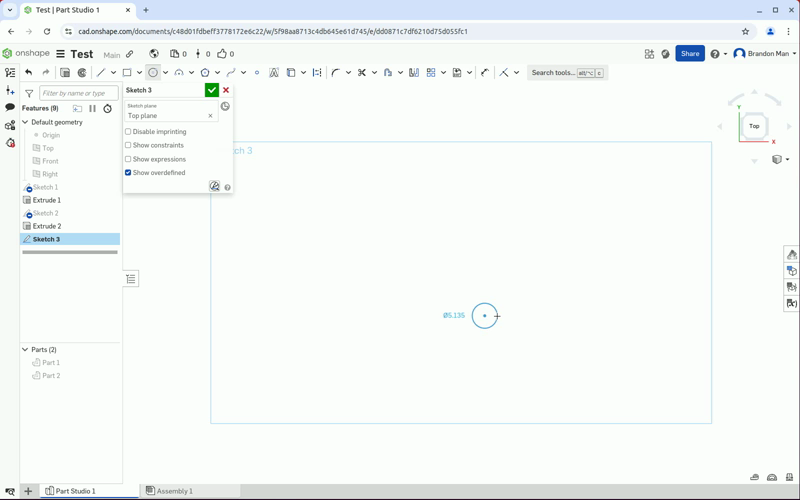
click(497, 315)
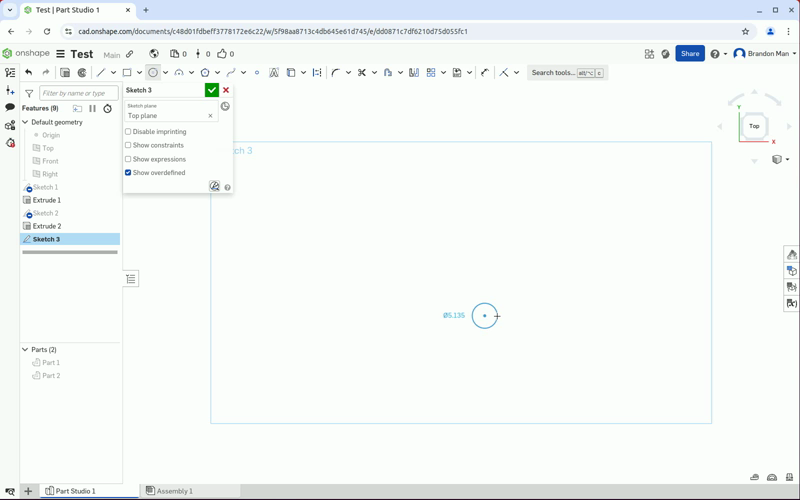
key(esc)
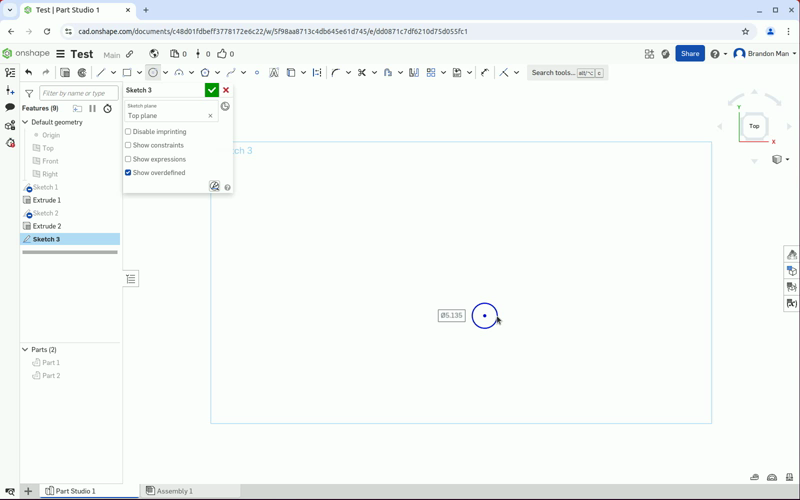
mouse_move(480, 310)
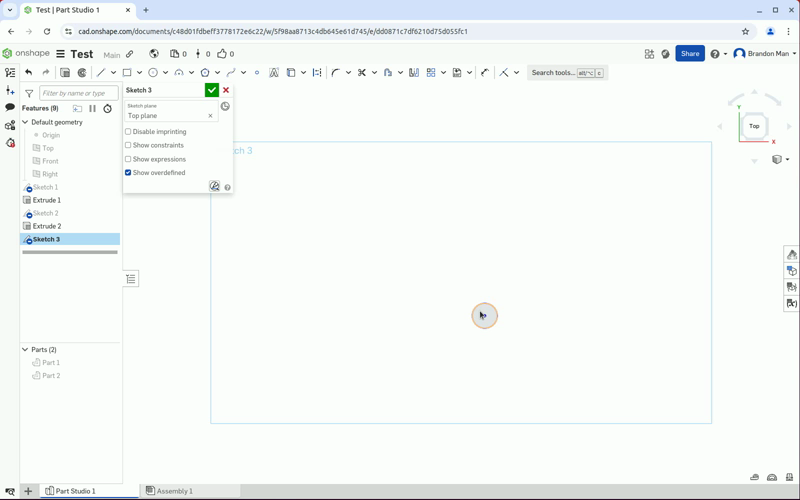
scroll(6)
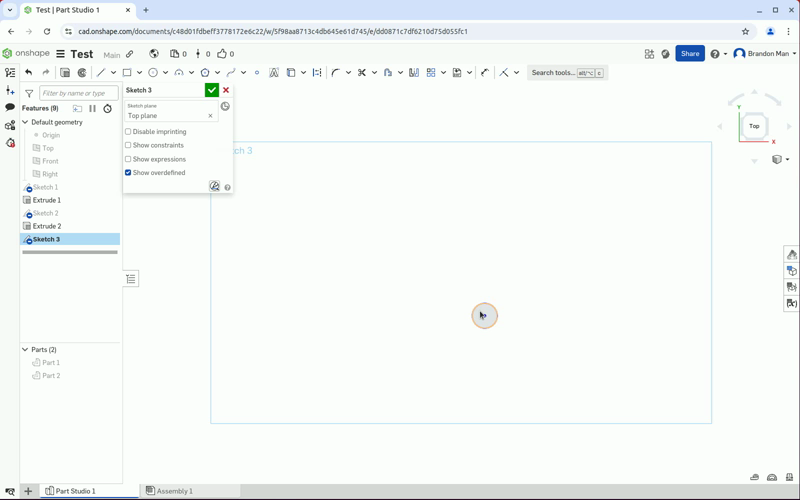
scroll(6)
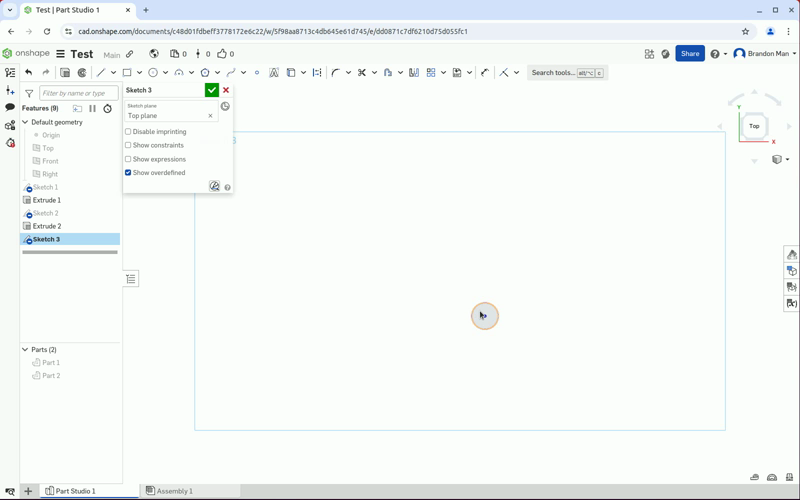
scroll(6)
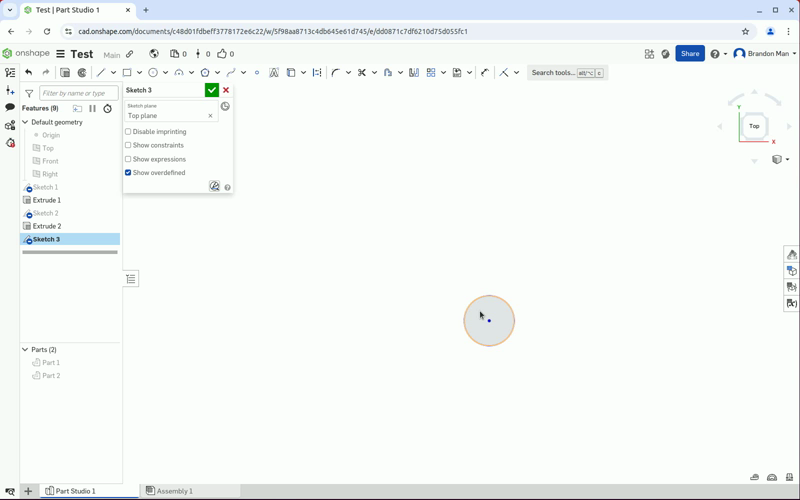
scroll(6)
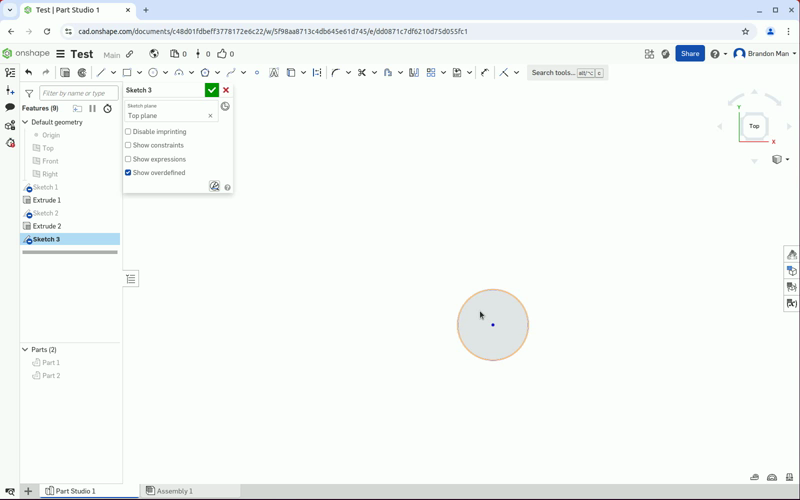
scroll(6)
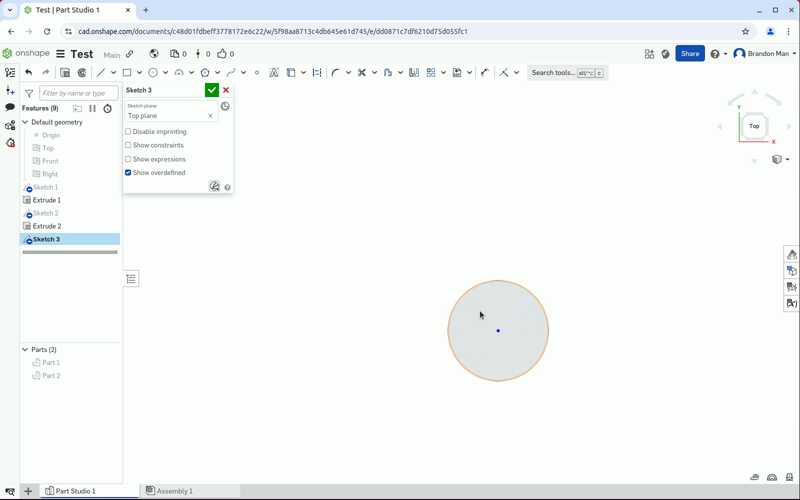
scroll(6)
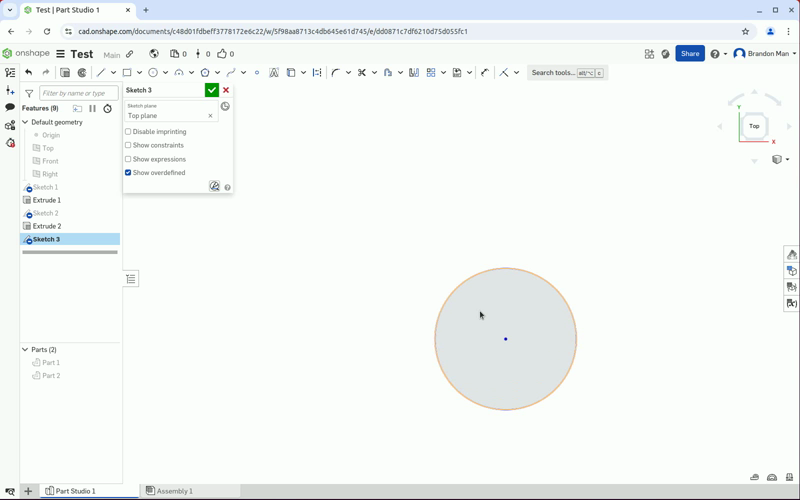
scroll(6)
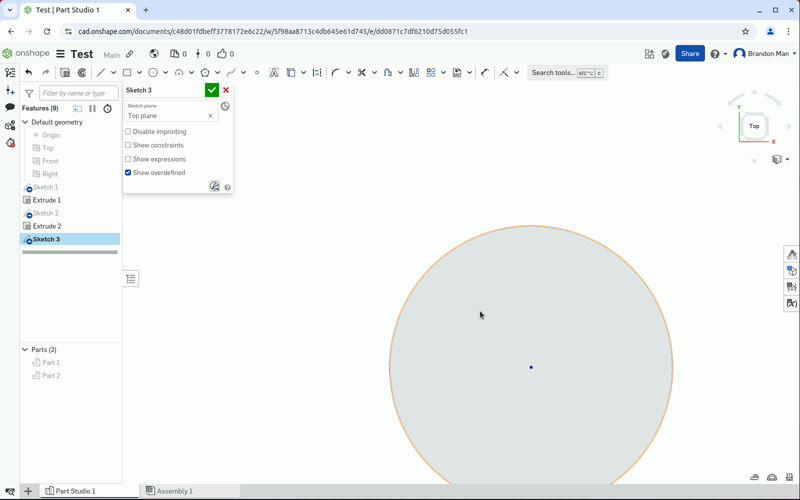
click(480, 310)
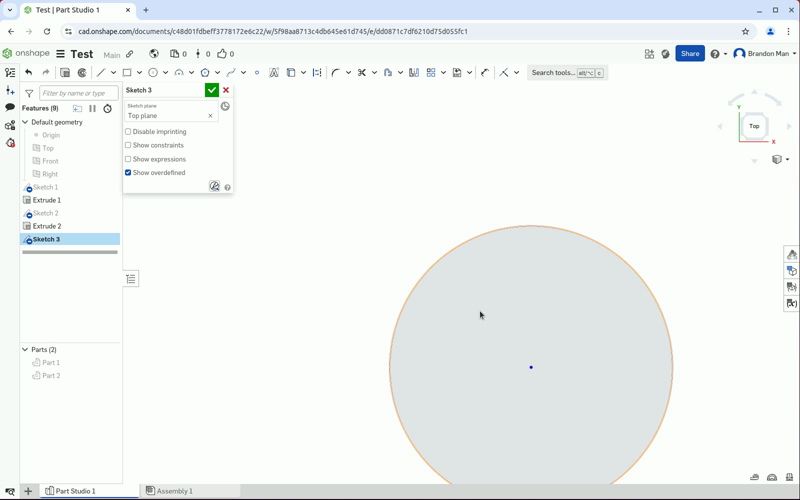
scroll(-6)
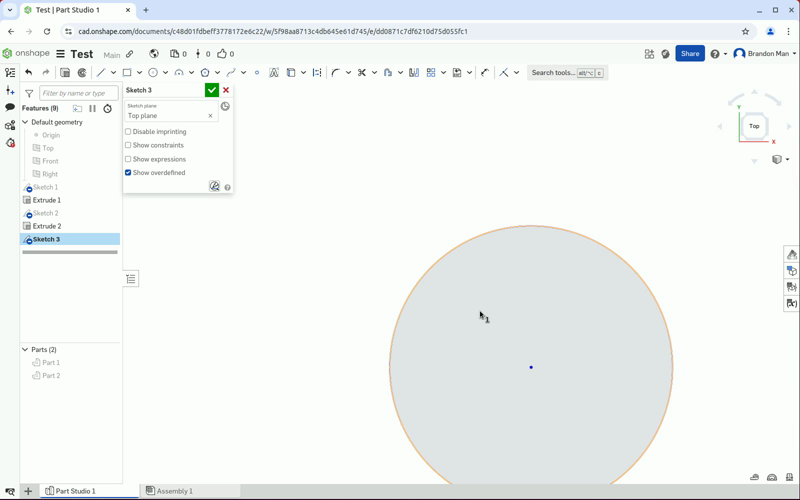
scroll(-6)
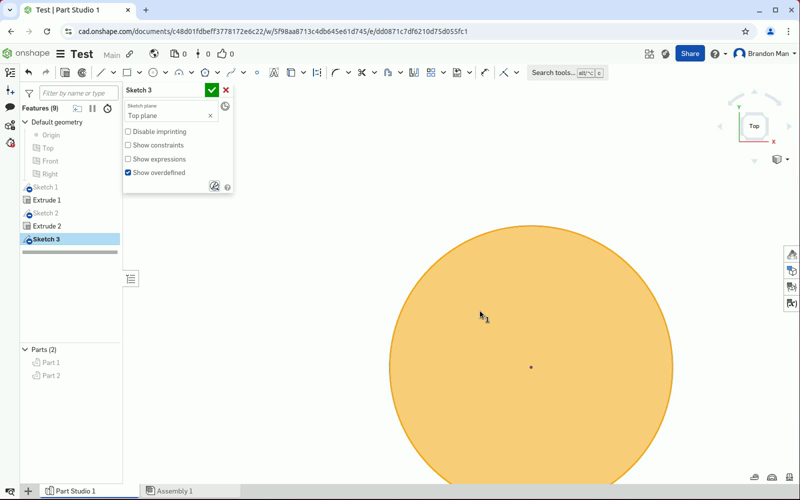
scroll(-6)
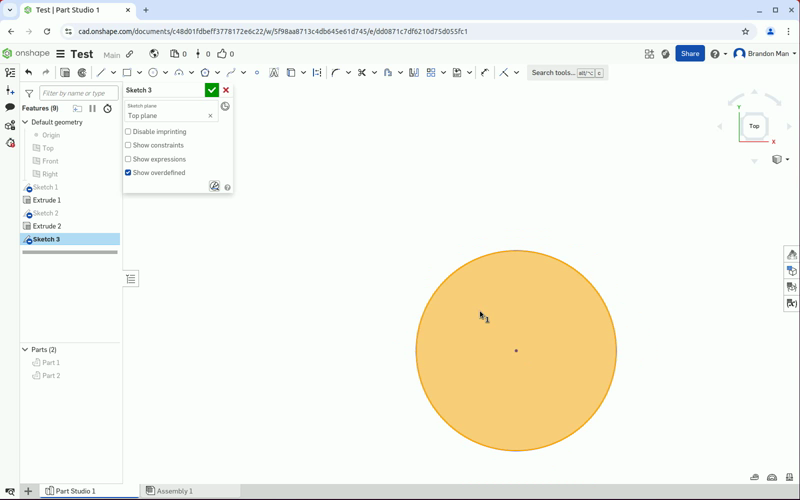
scroll(-6)
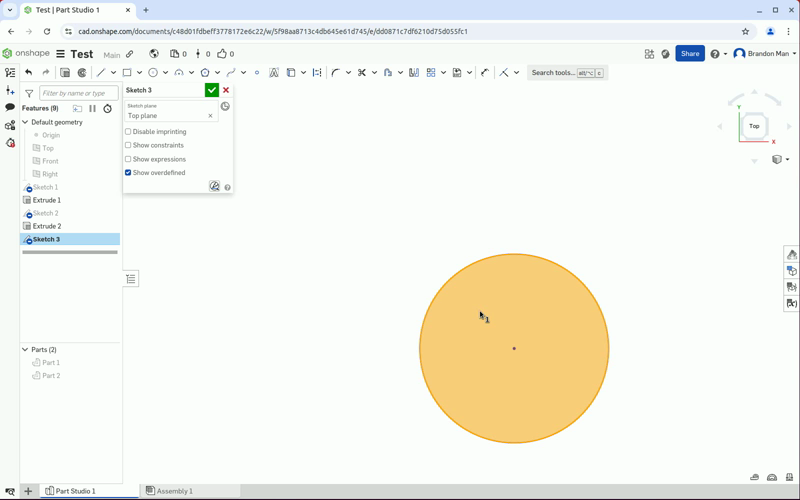
scroll(-6)
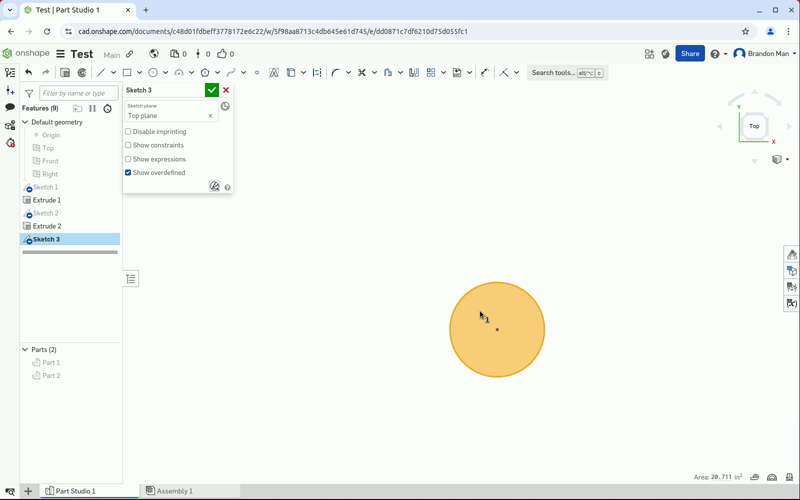
scroll(-6)
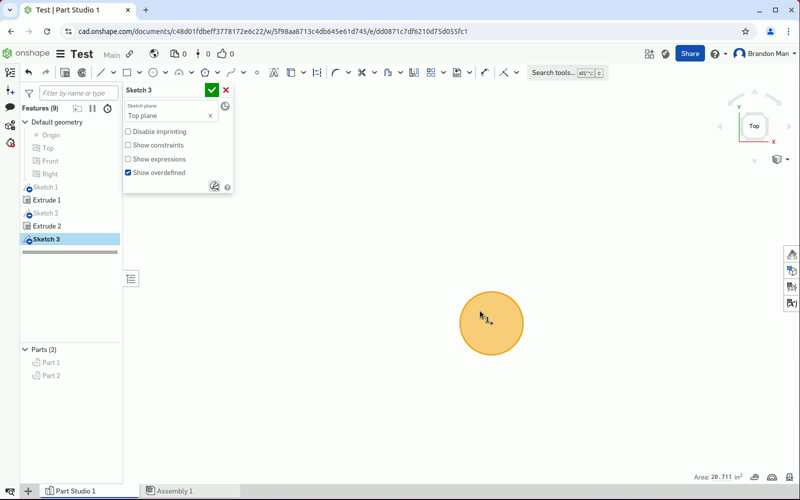
scroll(-6)
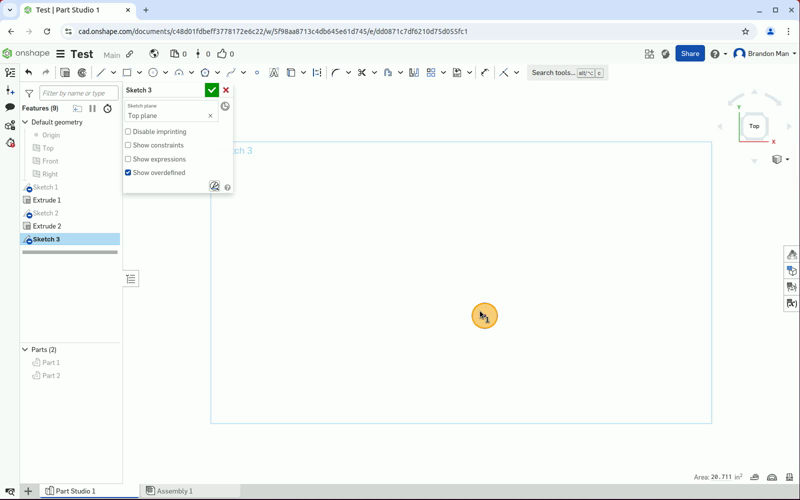
mouse_move(73, 352)
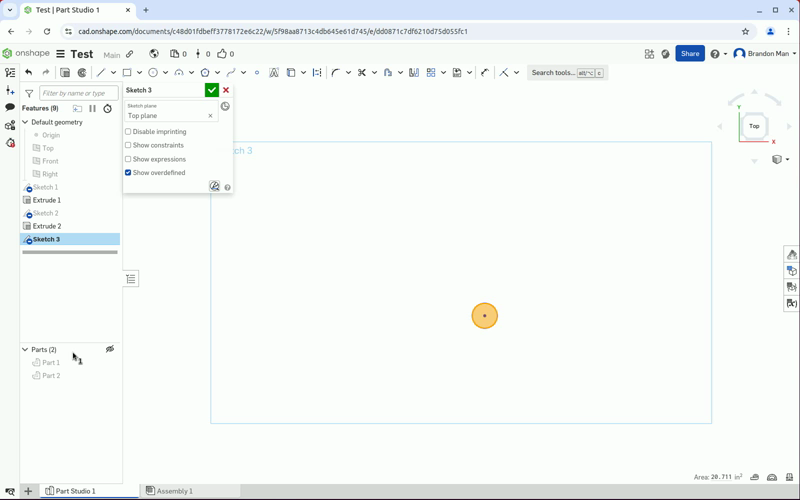
key(shift+y)
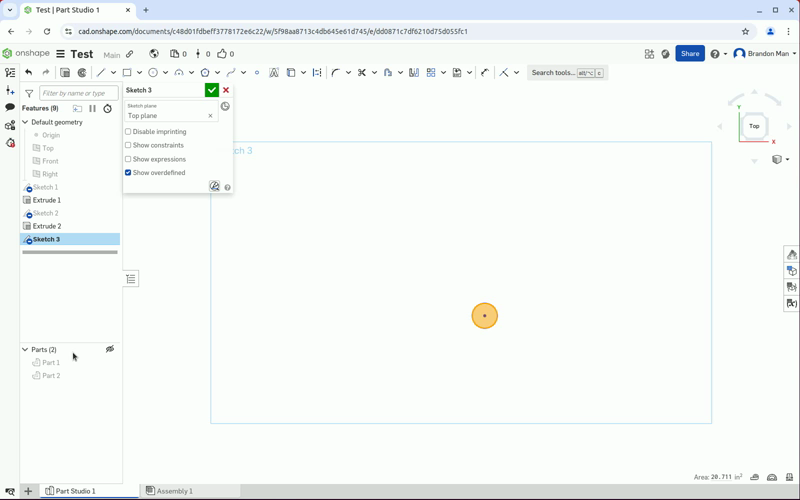
key(shift+e)
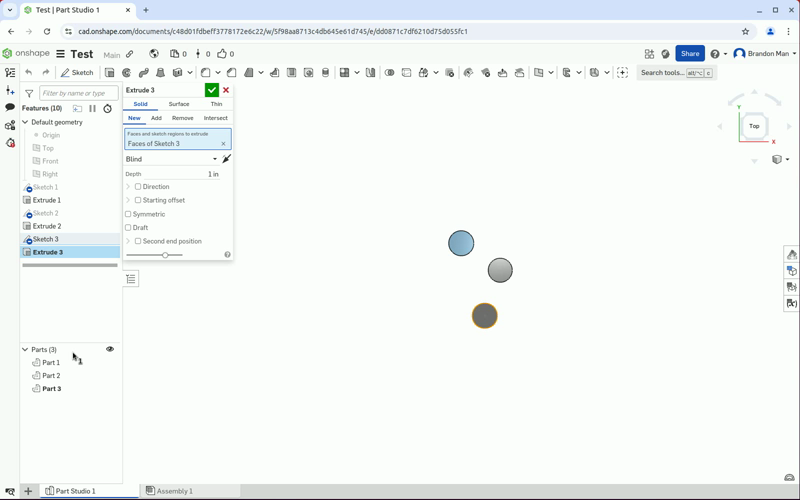
mouse_move(143, 106)
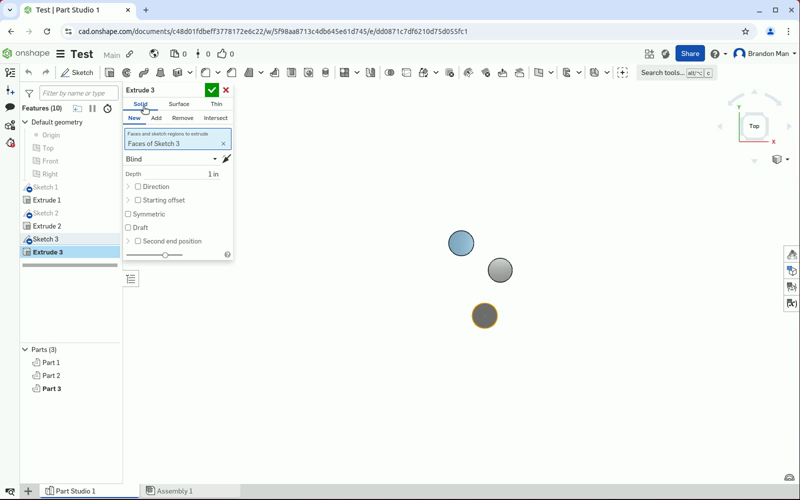
click(143, 106)
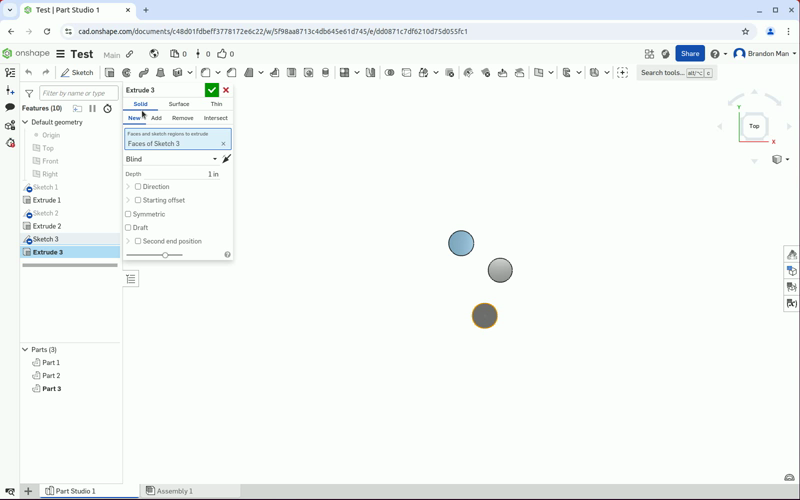
mouse_move(137, 120)
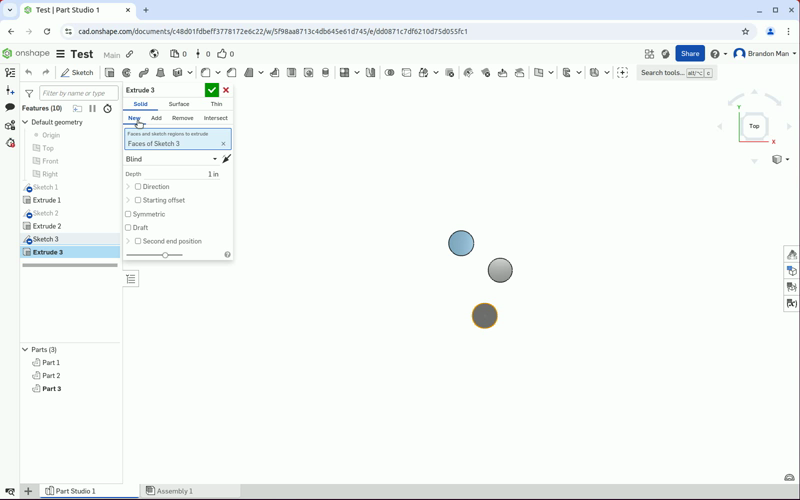
click(137, 120)
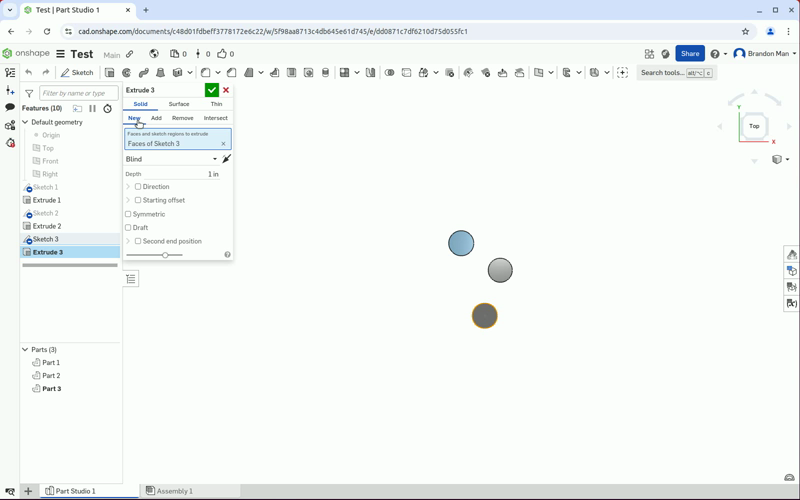
key(tab, 4)
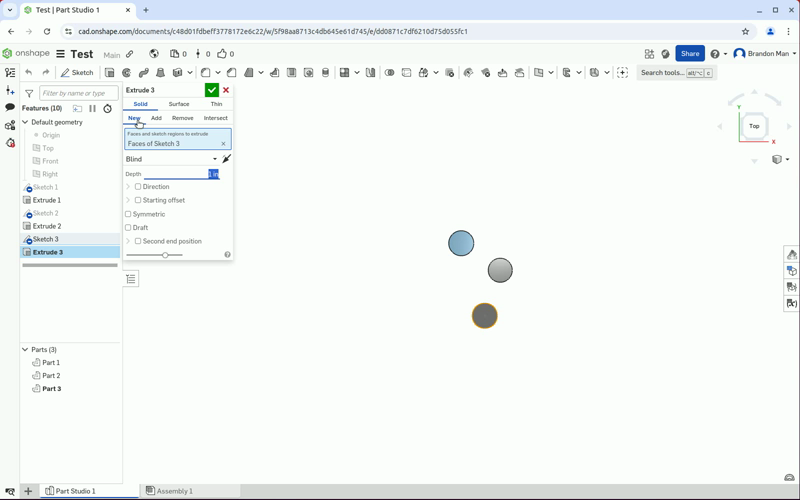
text(-2.407)
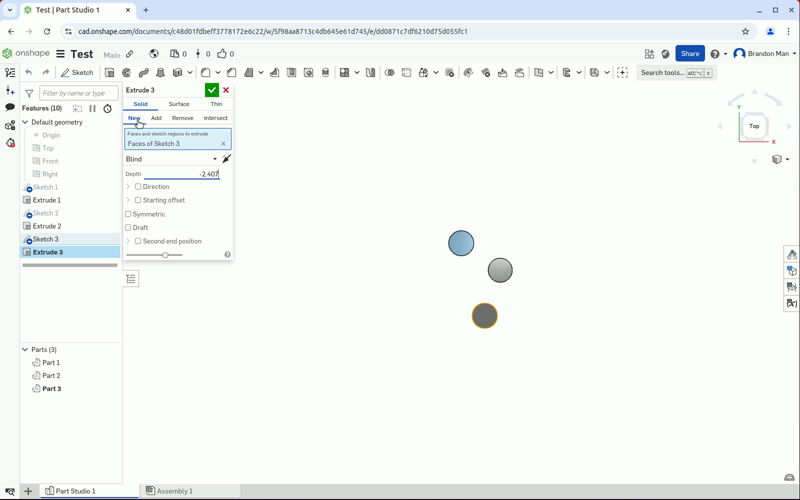
key(enter)
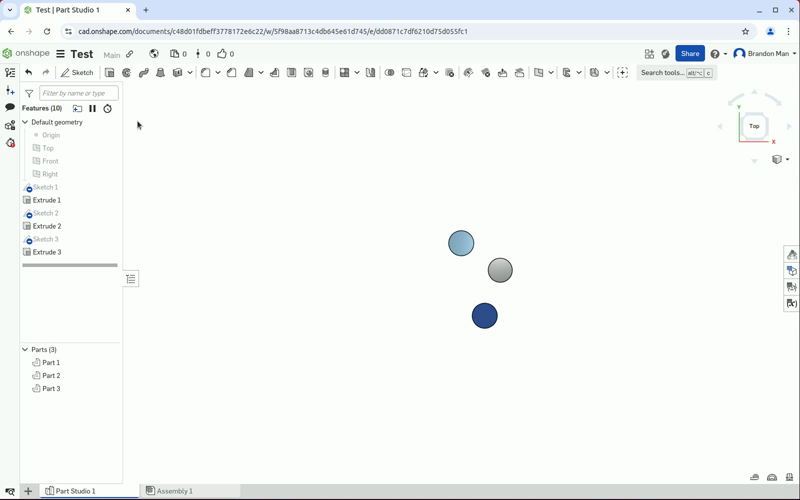
key(shift+h)
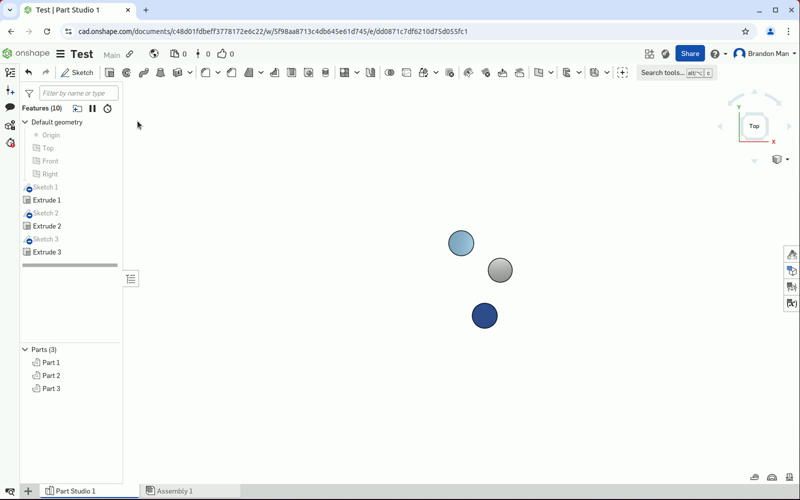
key(shift+h)
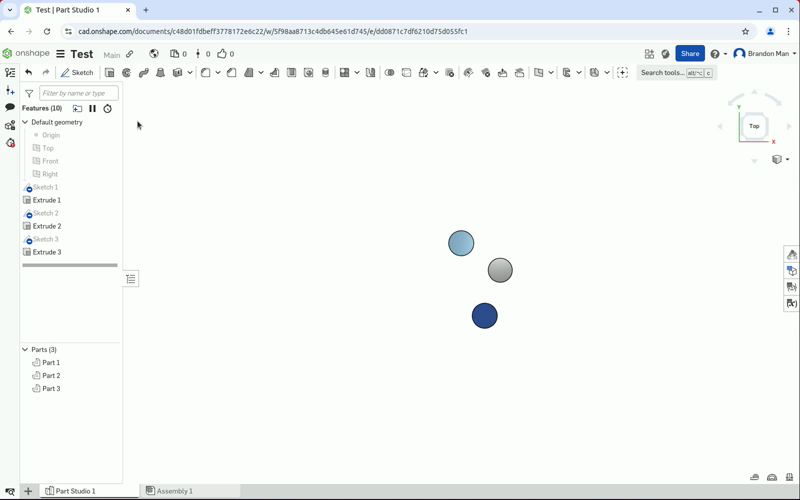
mouse_move(73, 189)
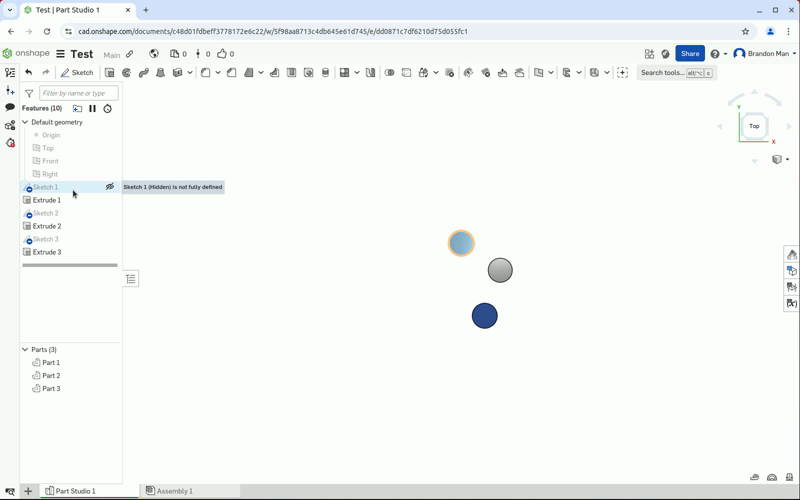
click(73, 189)
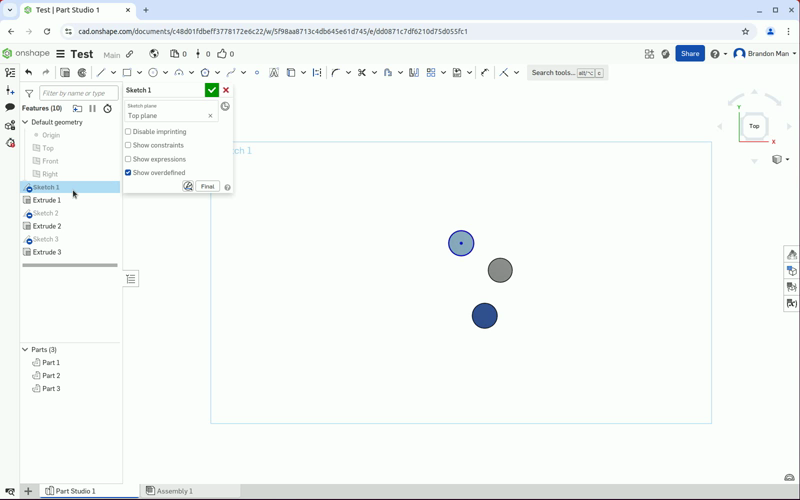
mouse_move(229, 92)
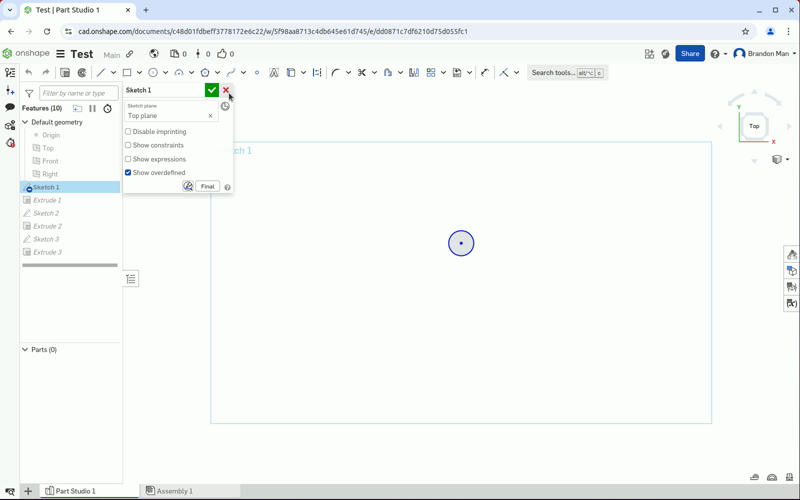
click(229, 92)
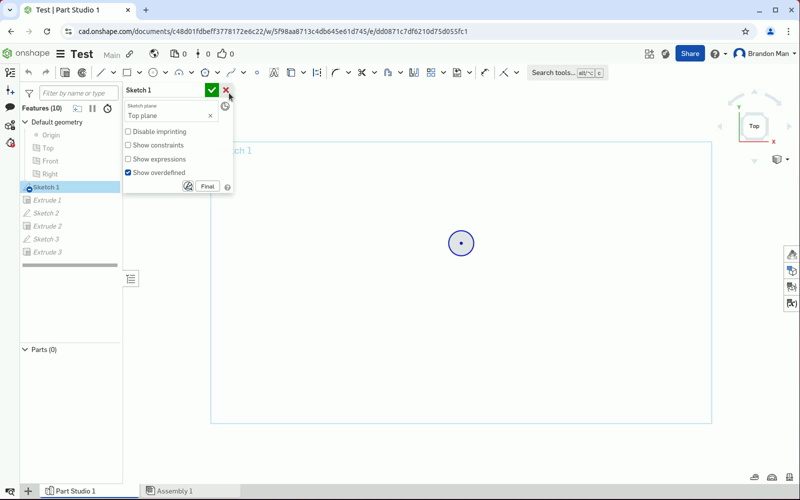
key(shift+s)
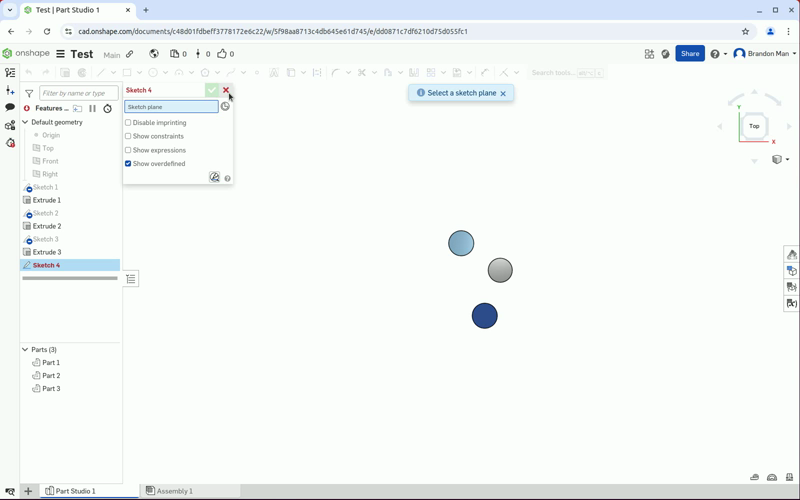
mouse_move(73, 150)
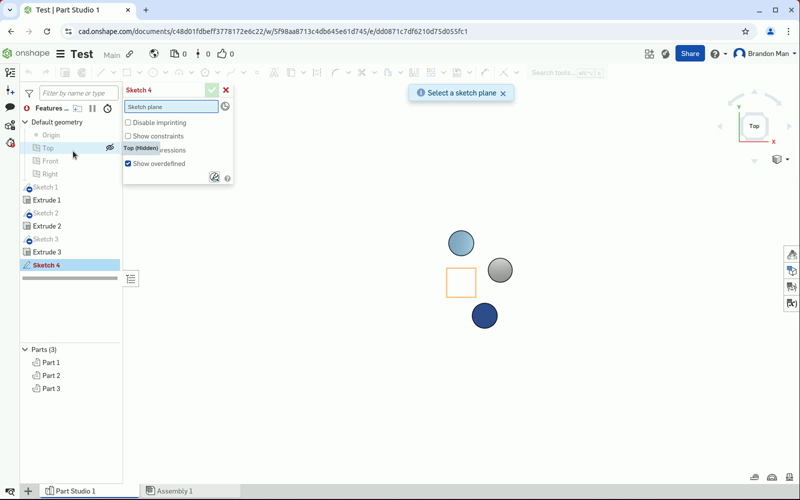
click(73, 150)
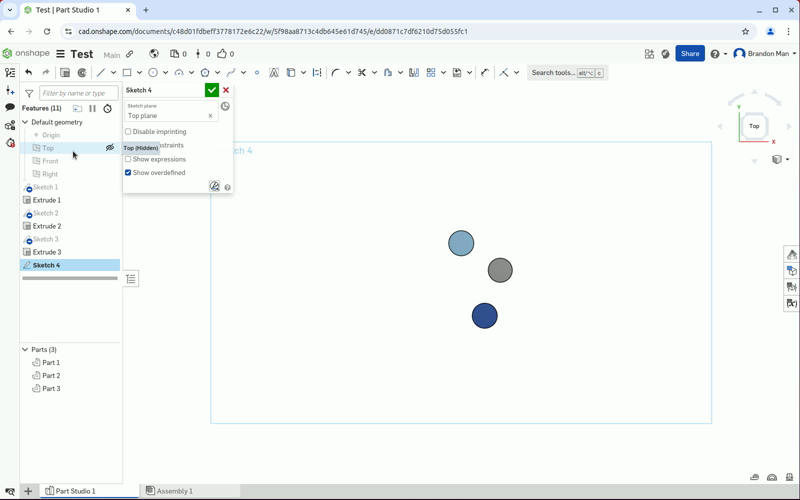
mouse_move(73, 352)
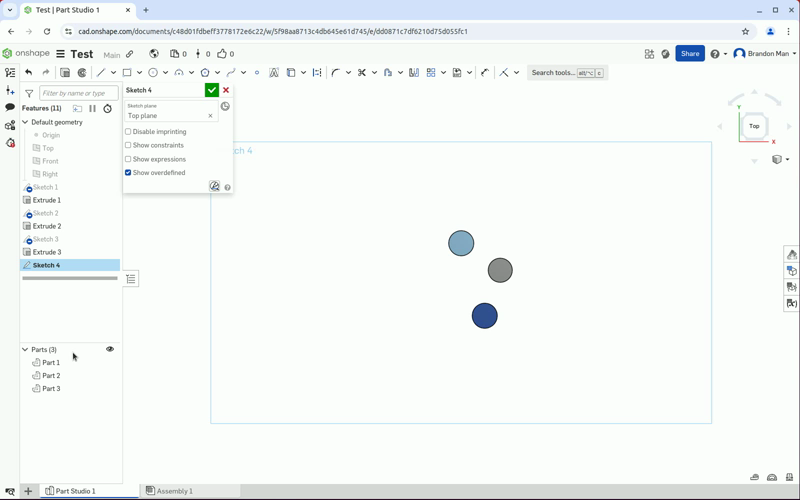
key(y)
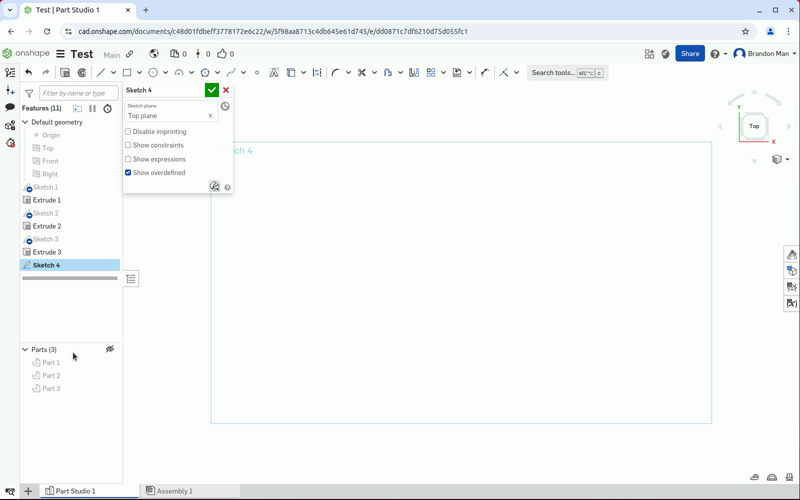
key(c)
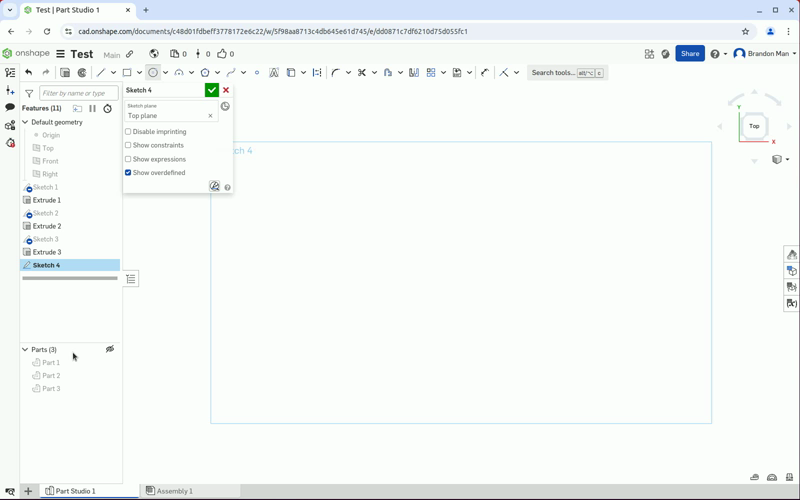
key_down(shift)
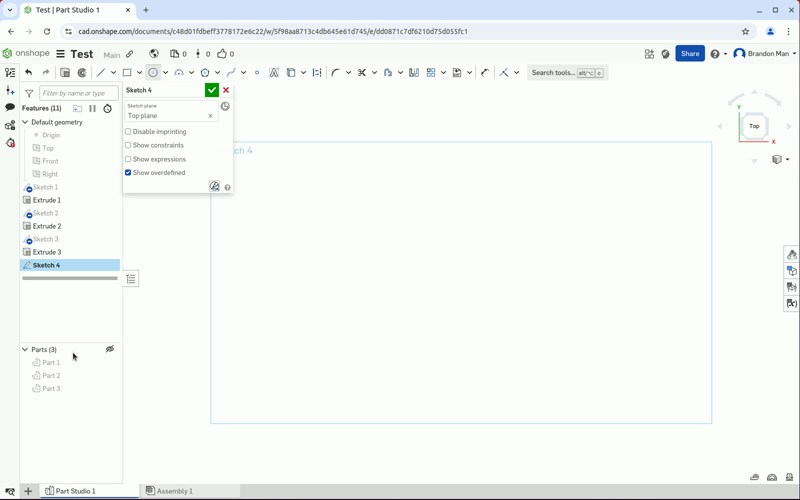
mouse_move(437, 315)
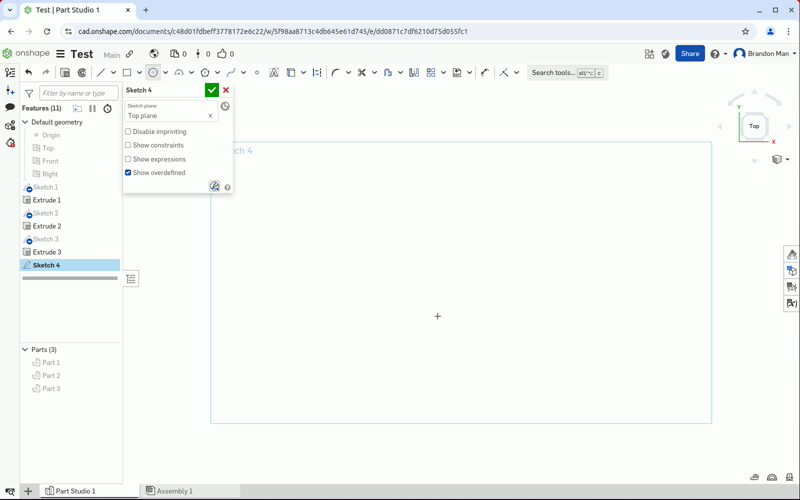
click(437, 315)
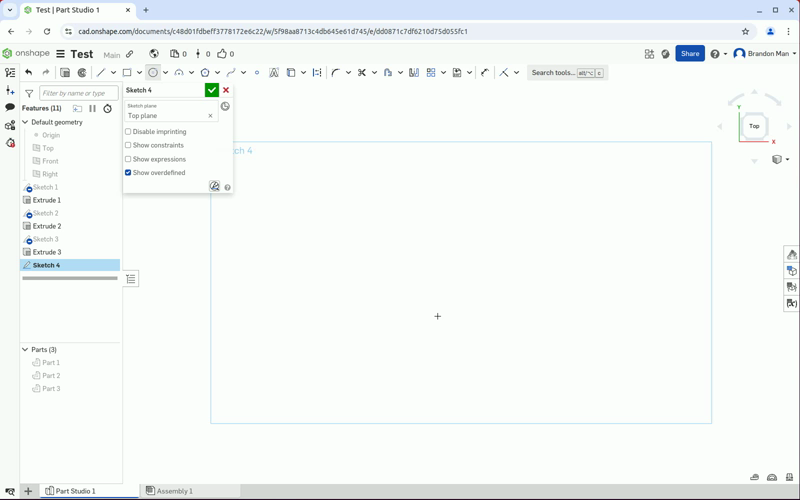
key_up(shift)
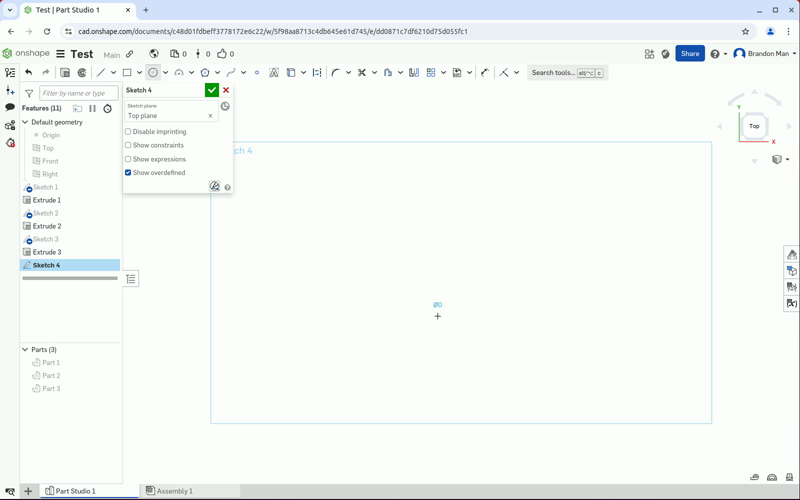
mouse_move(450, 315)
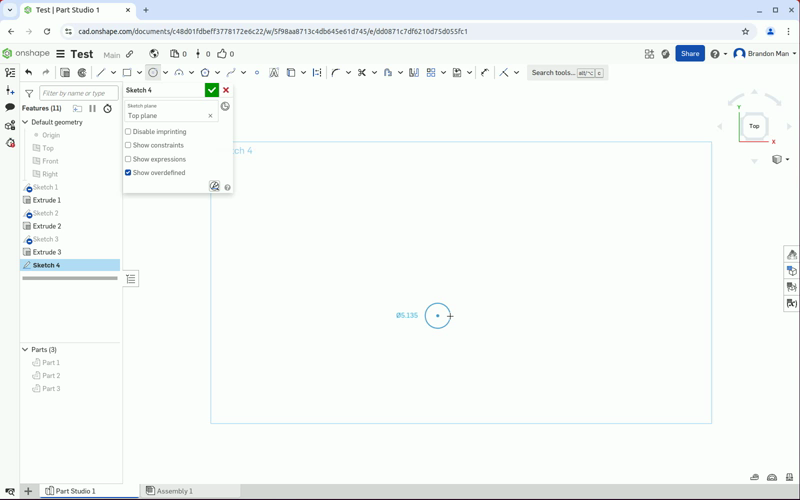
click(450, 315)
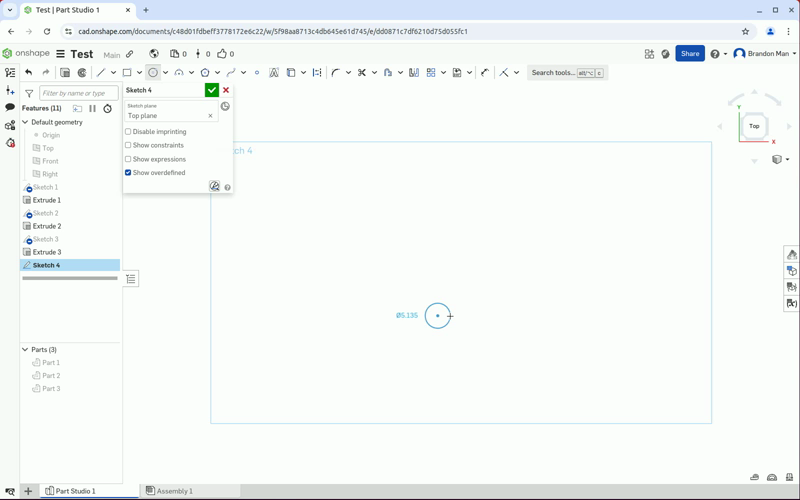
key(esc)
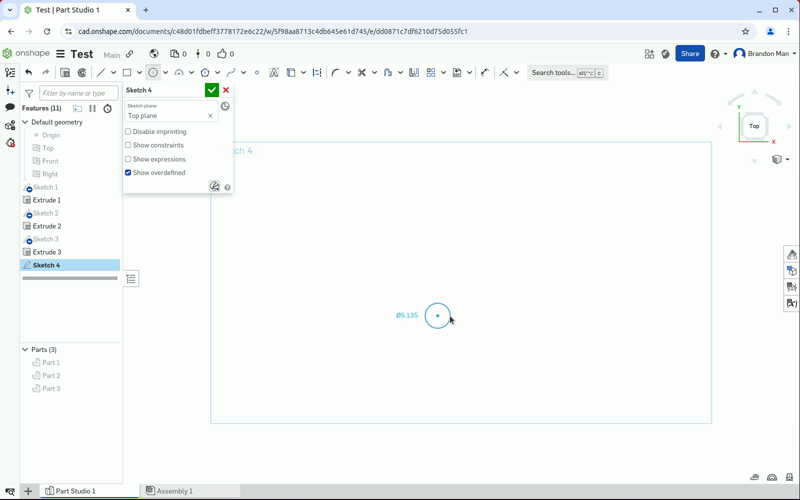
mouse_move(443, 305)
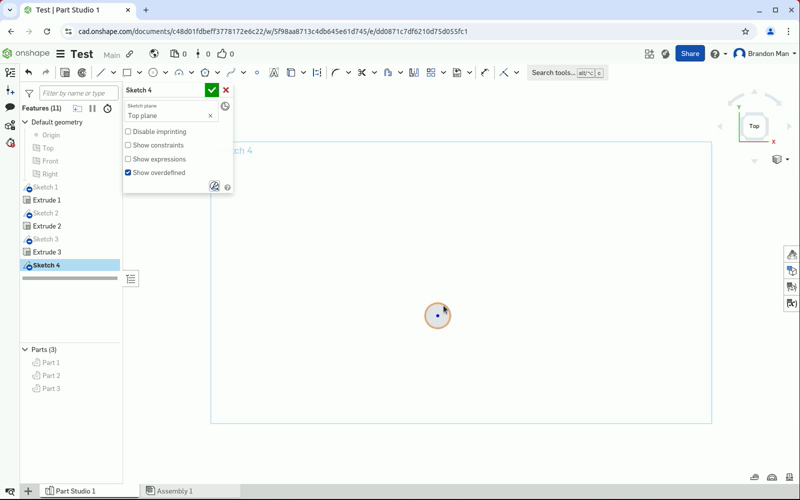
scroll(6)
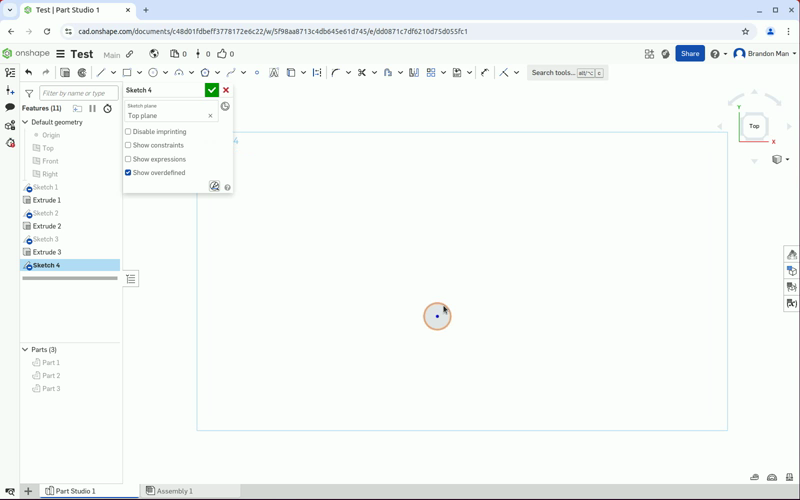
scroll(6)
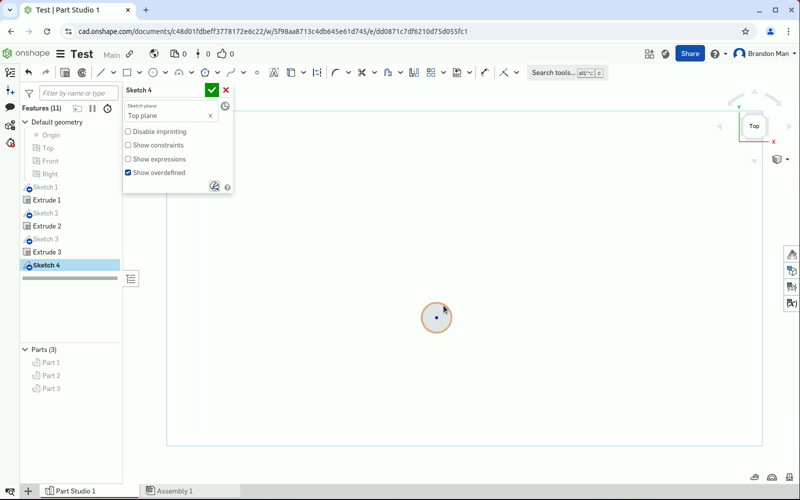
scroll(6)
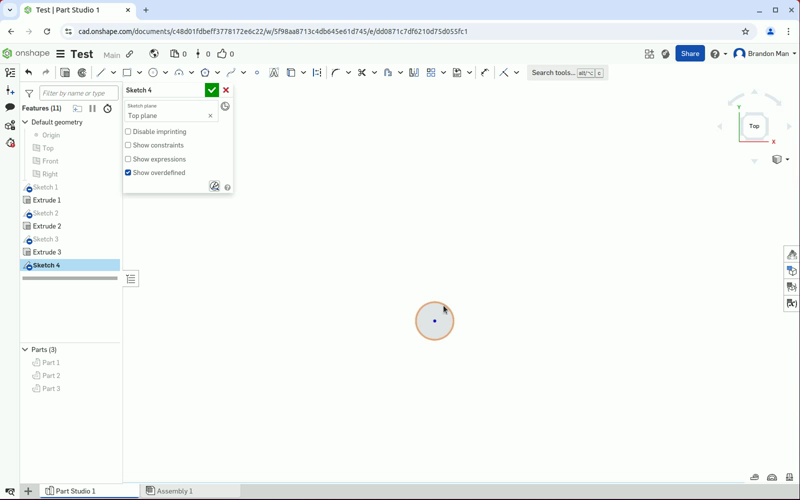
scroll(6)
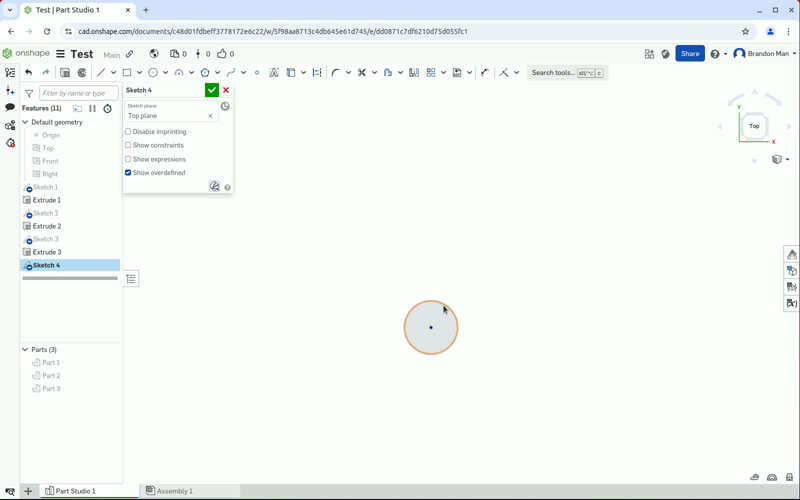
scroll(6)
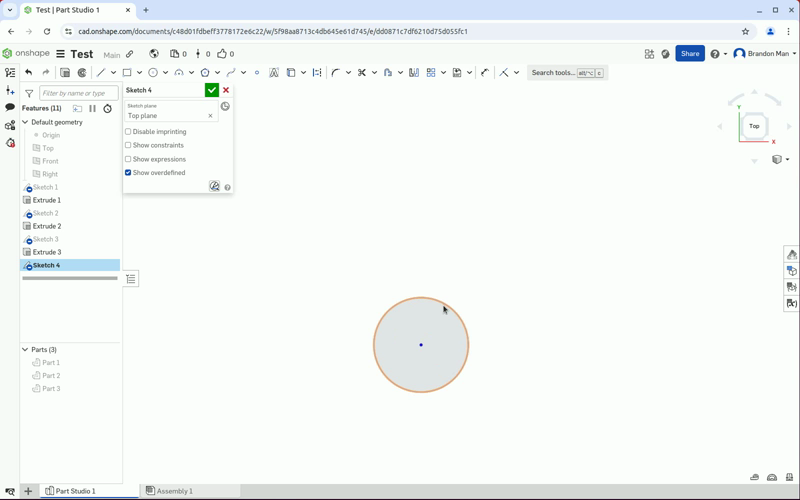
scroll(6)
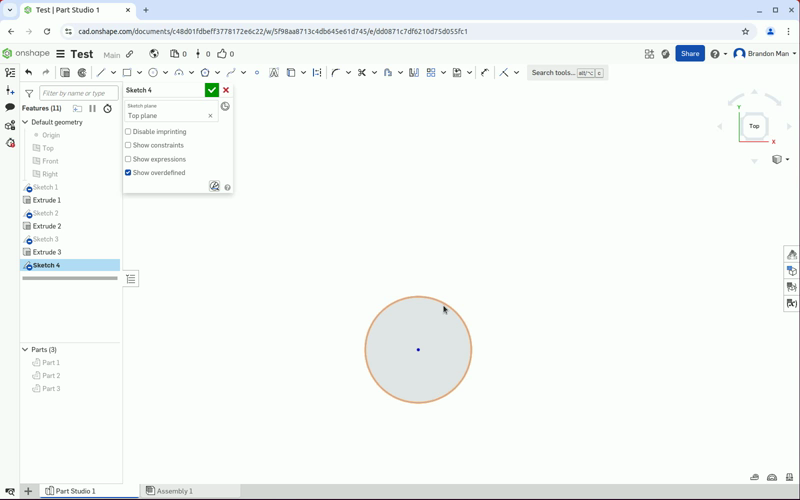
scroll(6)
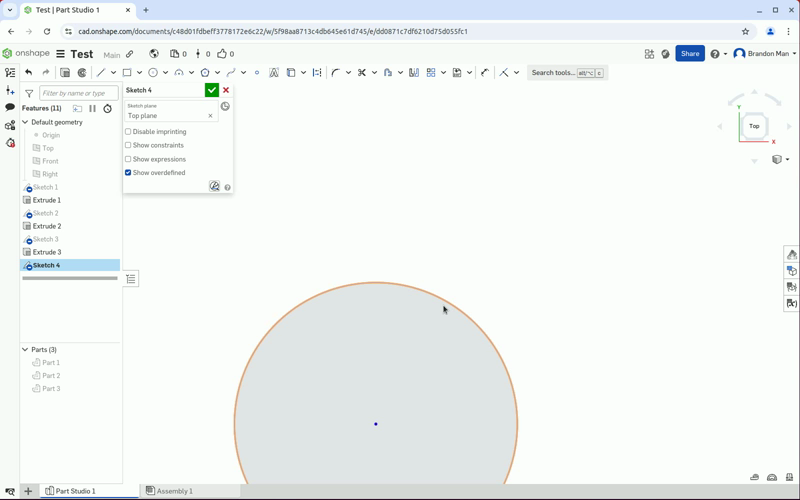
click(443, 305)
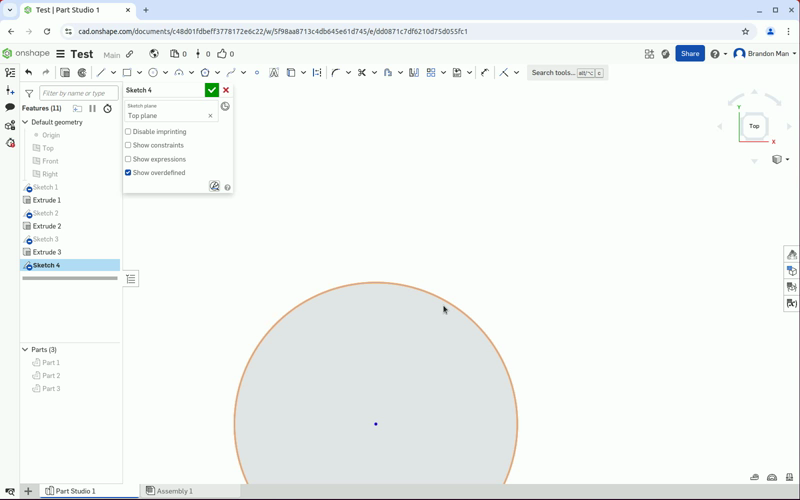
scroll(-6)
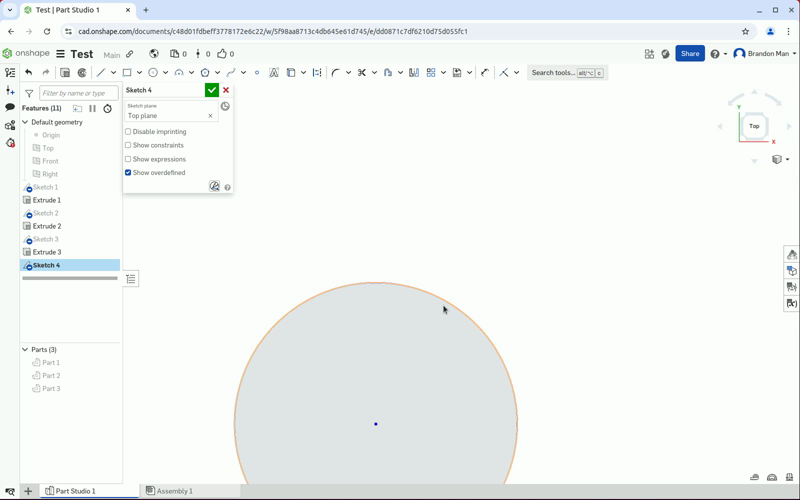
scroll(-6)
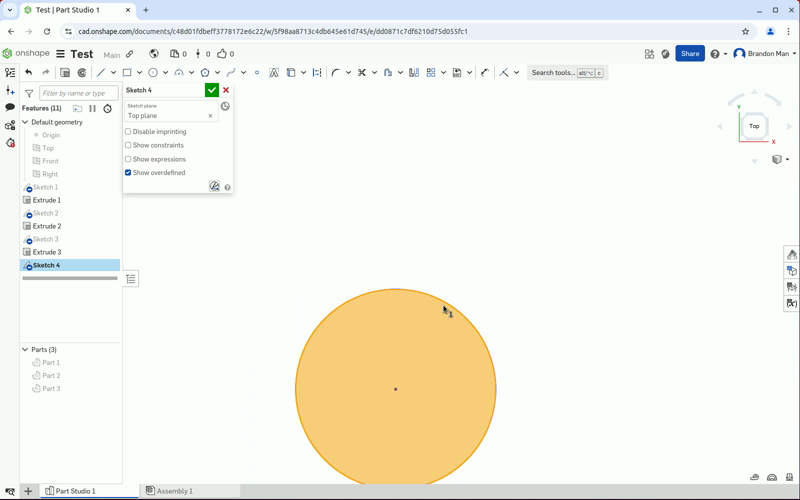
scroll(-6)
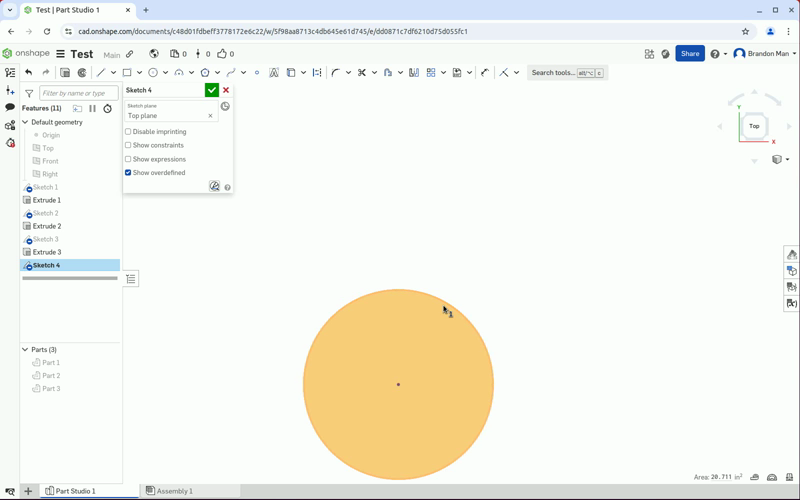
scroll(-6)
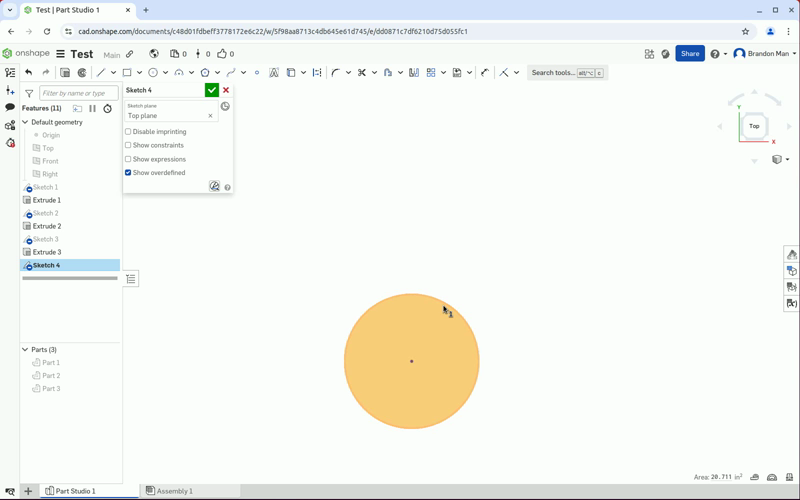
scroll(-6)
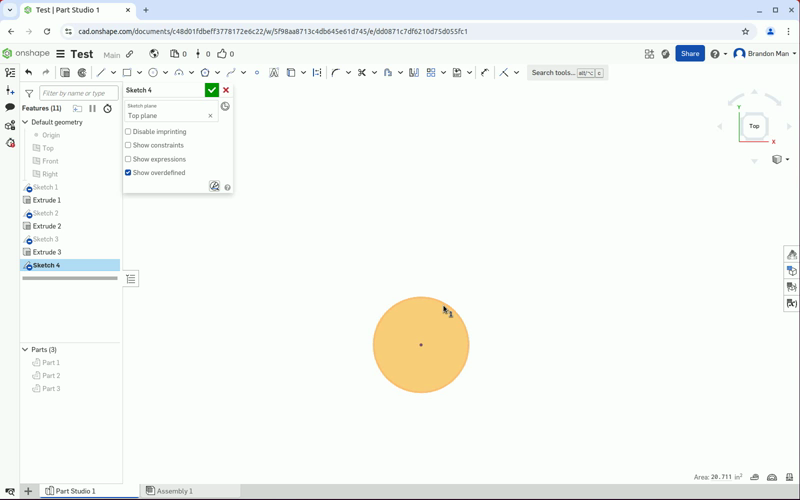
scroll(-6)
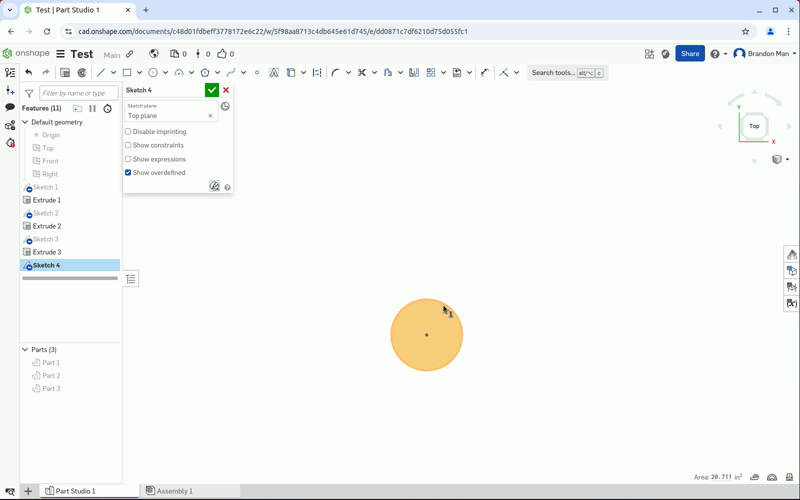
scroll(-6)
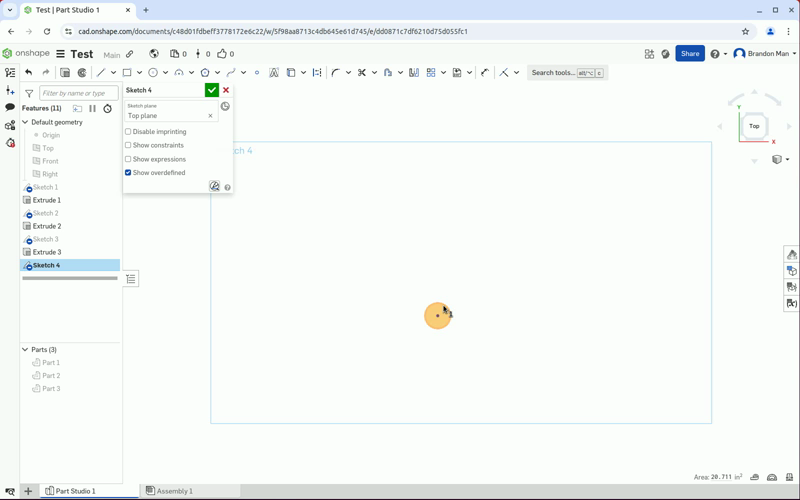
mouse_move(73, 352)
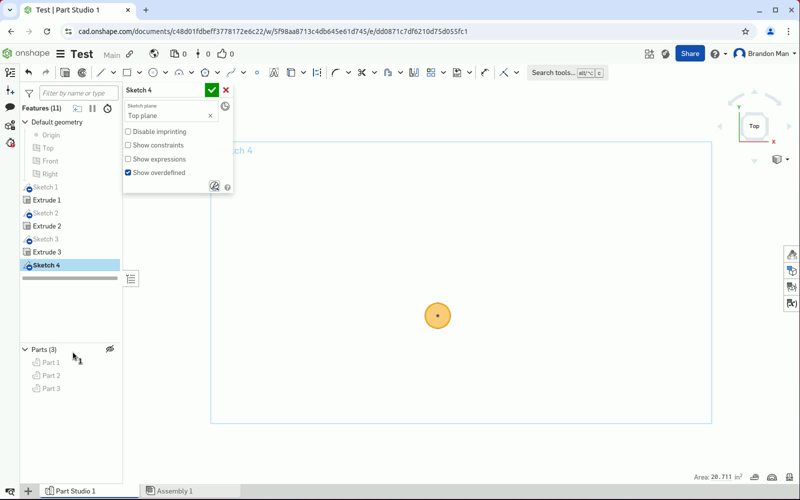
key(shift+y)
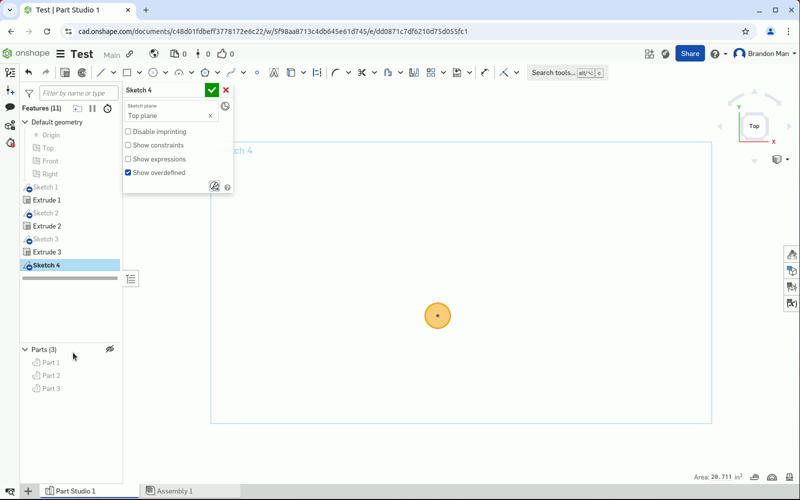
key(shift+e)
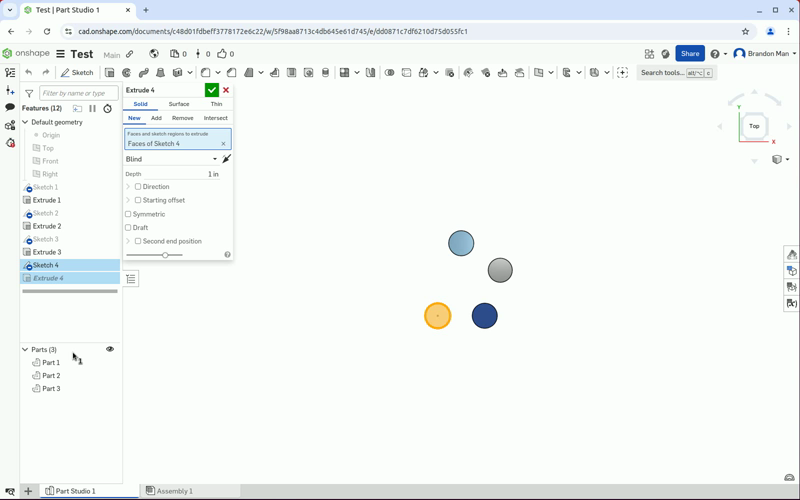
mouse_move(143, 106)
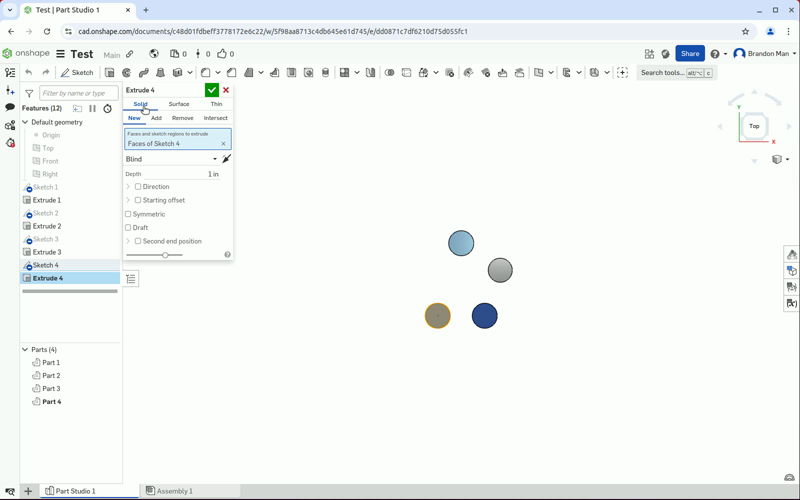
click(143, 106)
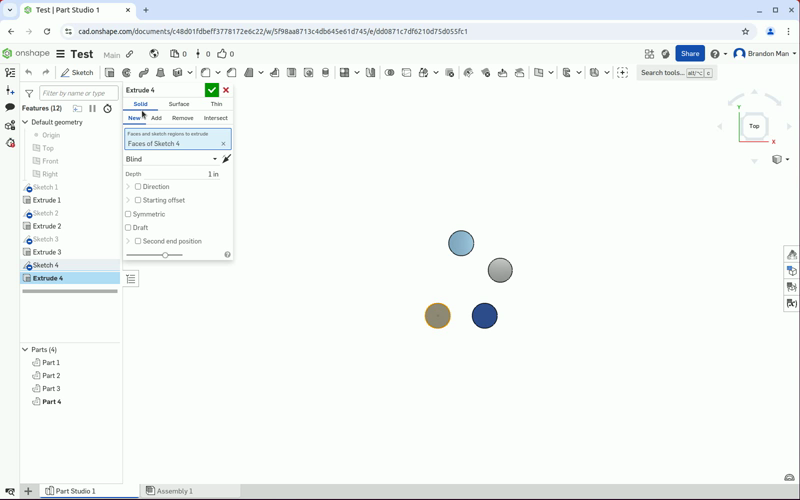
mouse_move(137, 120)
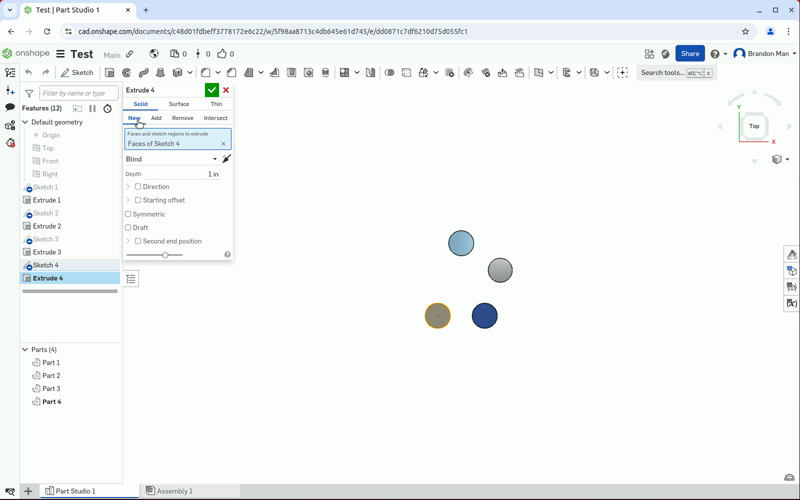
click(137, 120)
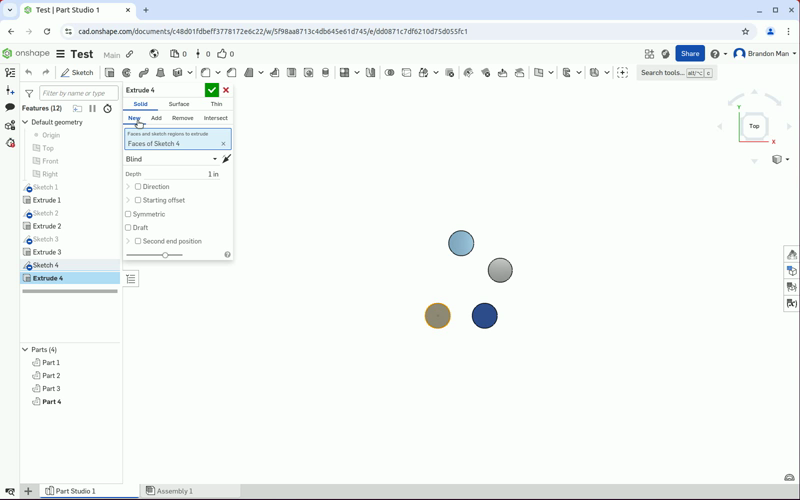
key(tab, 4)
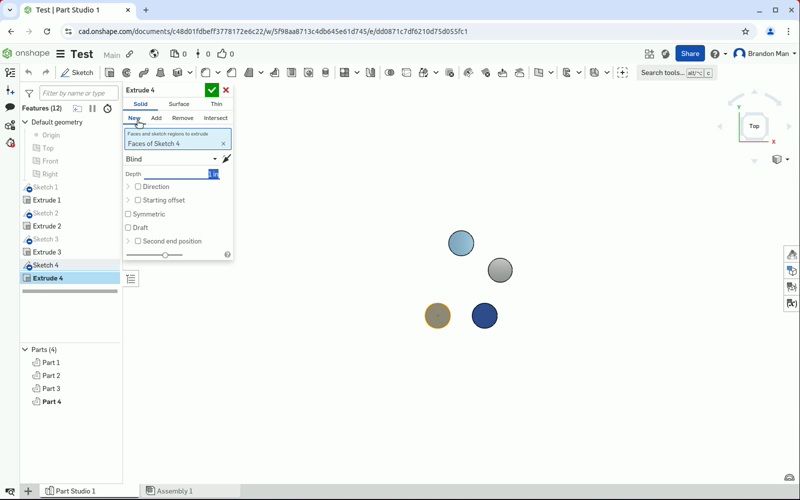
text(-2.407)
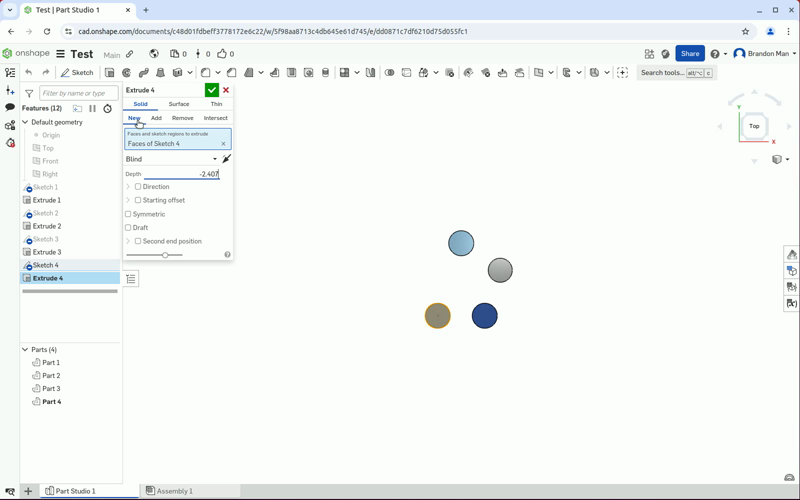
key(enter)
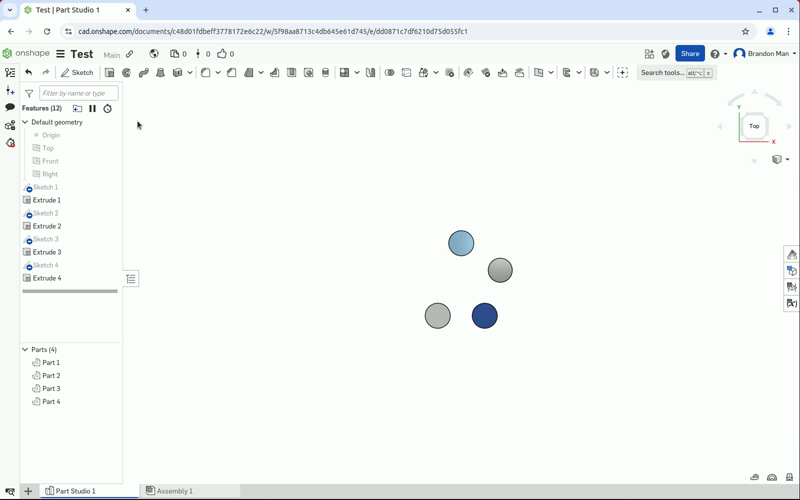
key(shift+h)
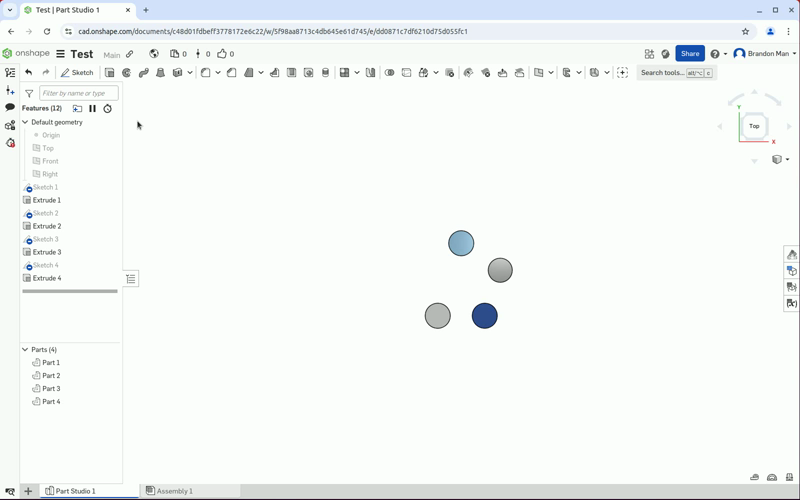
key(shift+h)
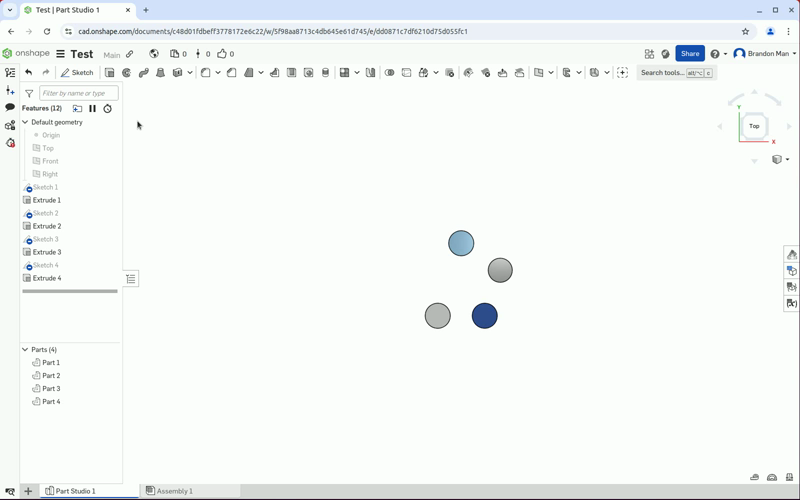
mouse_move(73, 189)
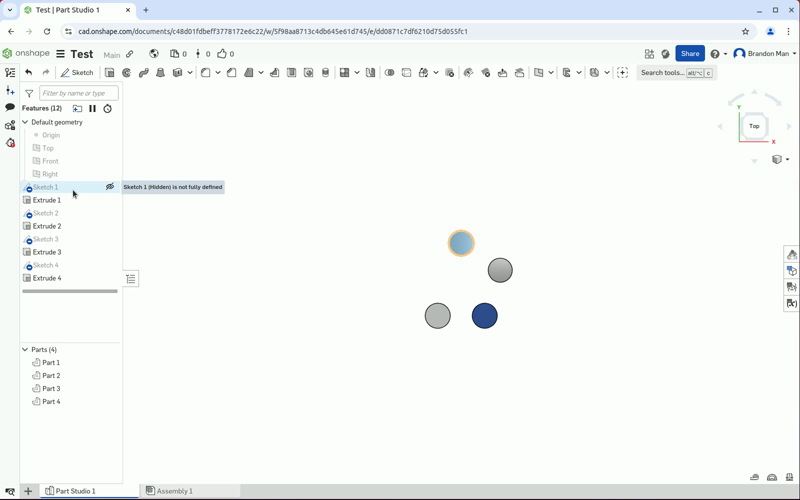
click(73, 189)
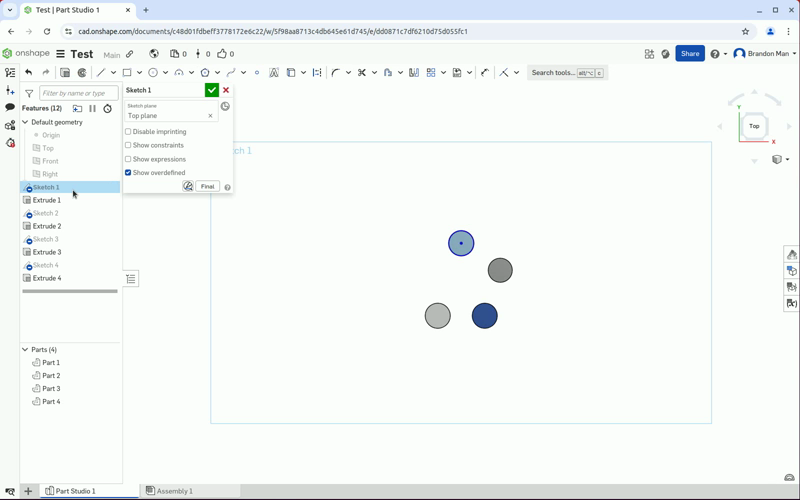
mouse_move(229, 92)
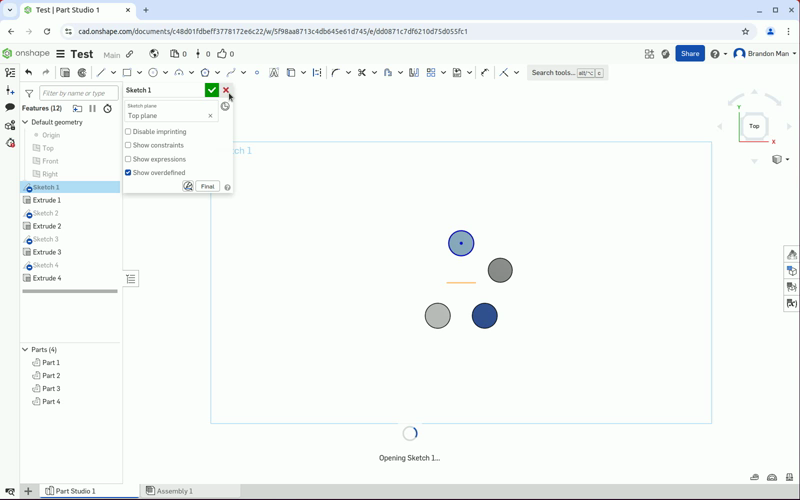
click(229, 92)
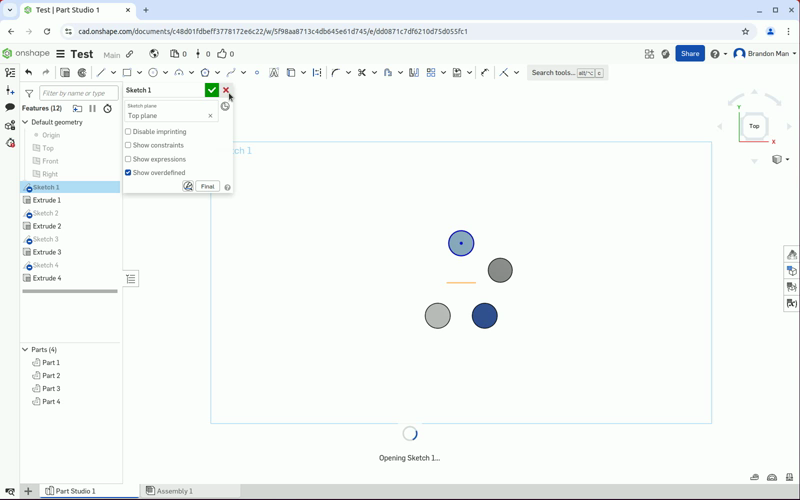
key(shift+s)
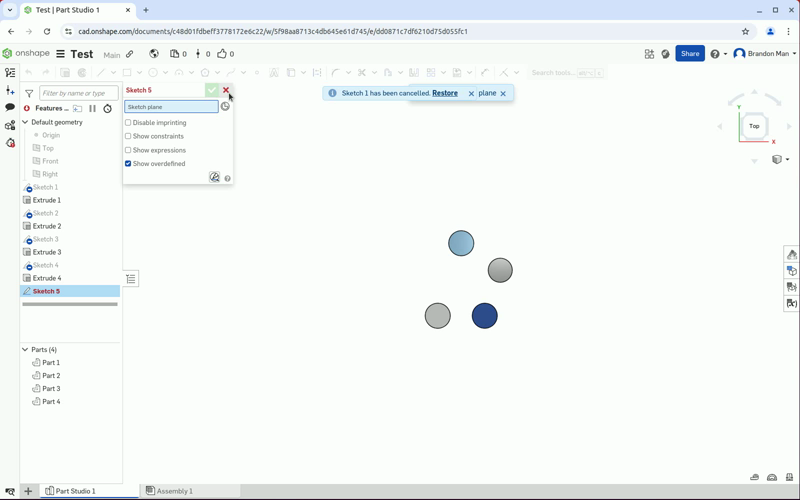
mouse_move(73, 150)
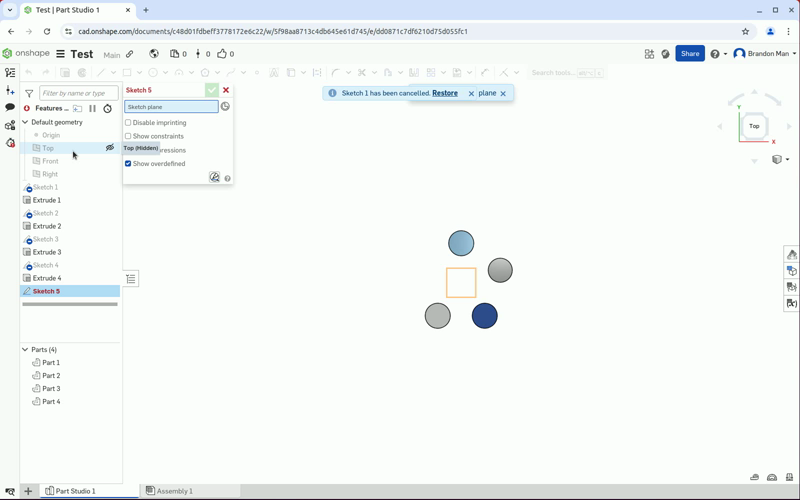
click(73, 150)
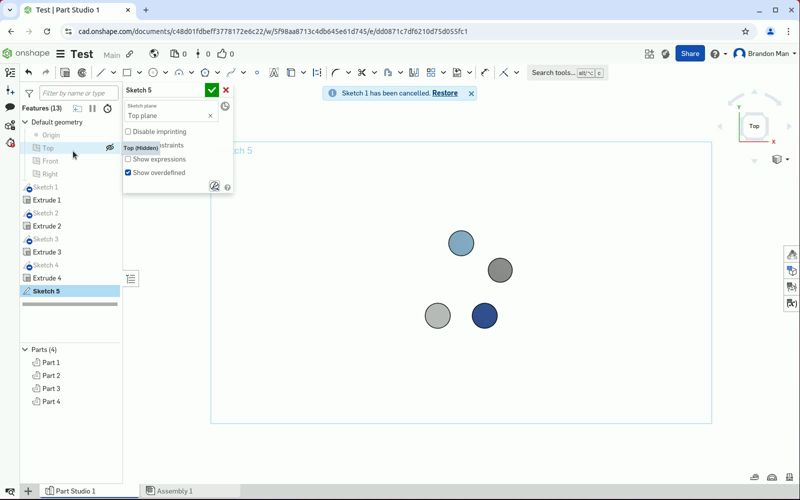
mouse_move(73, 352)
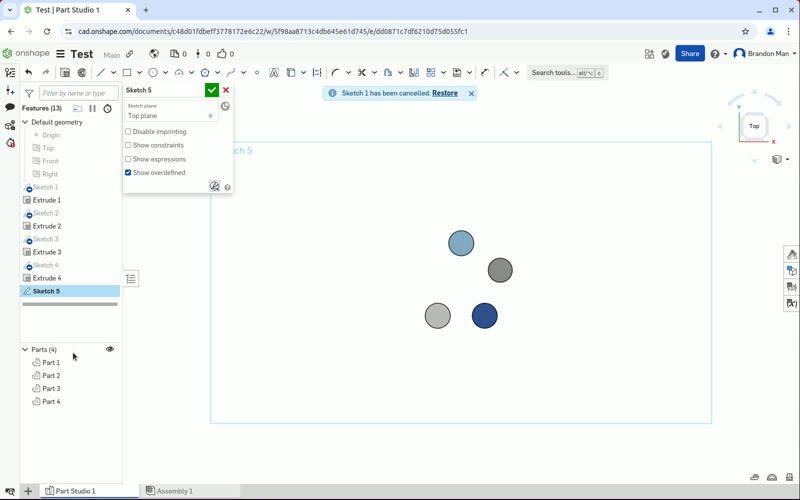
key(y)
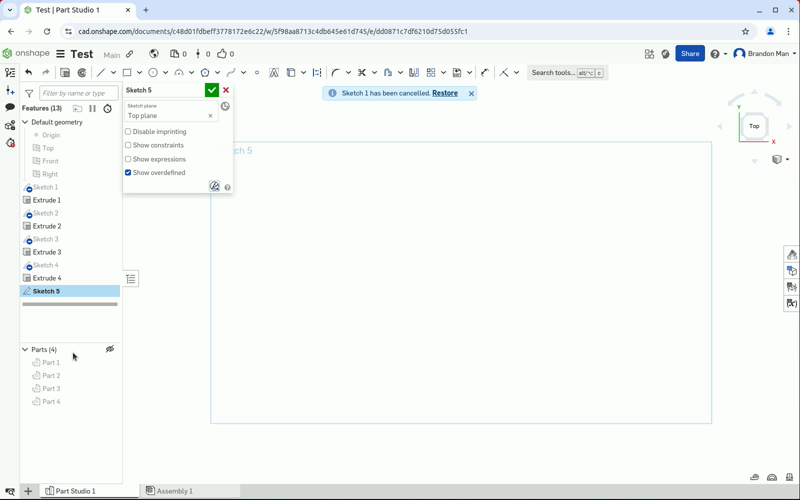
key(c)
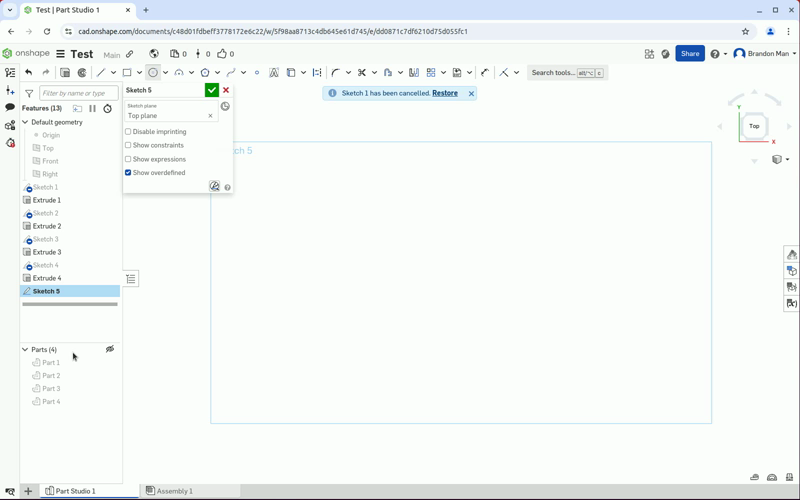
key_down(shift)
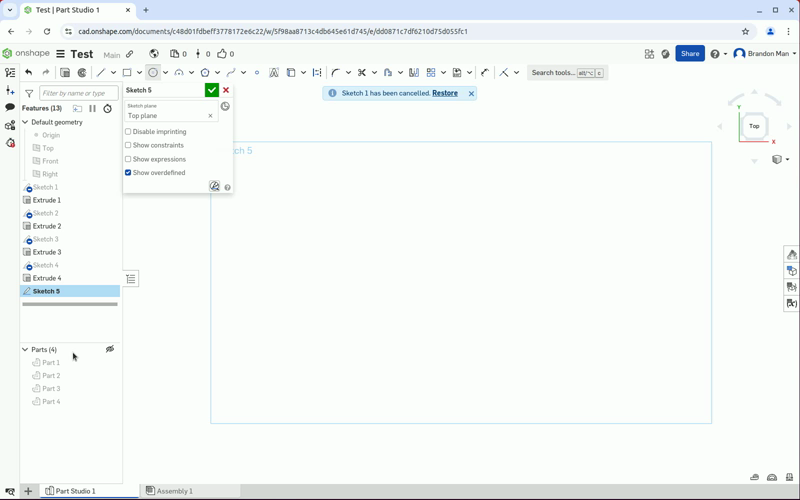
mouse_move(423, 270)
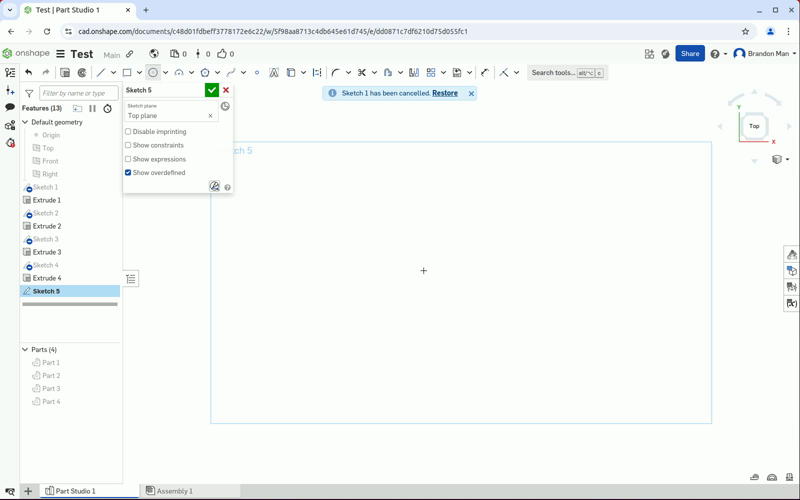
click(423, 270)
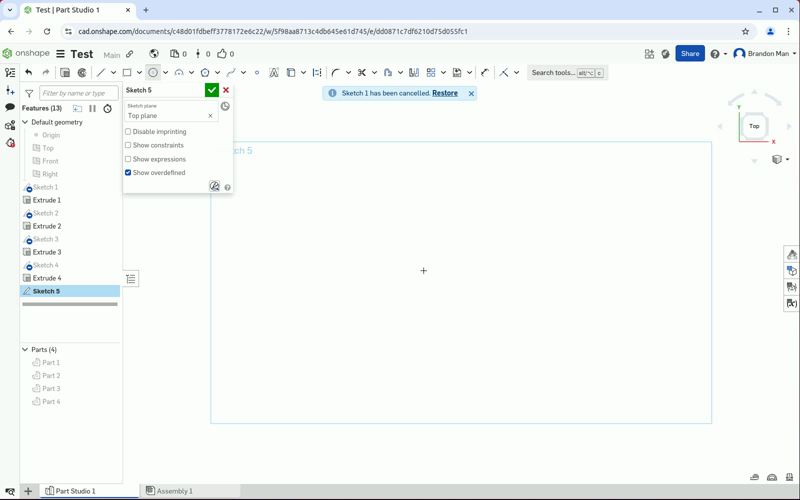
key_up(shift)
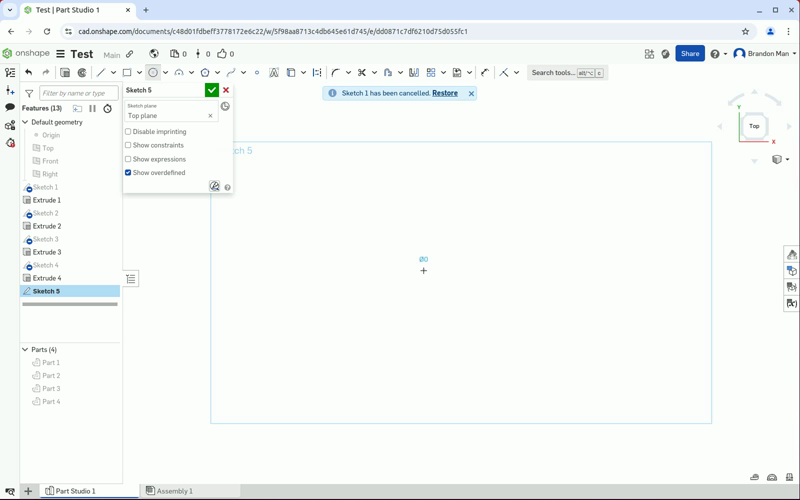
mouse_move(435, 270)
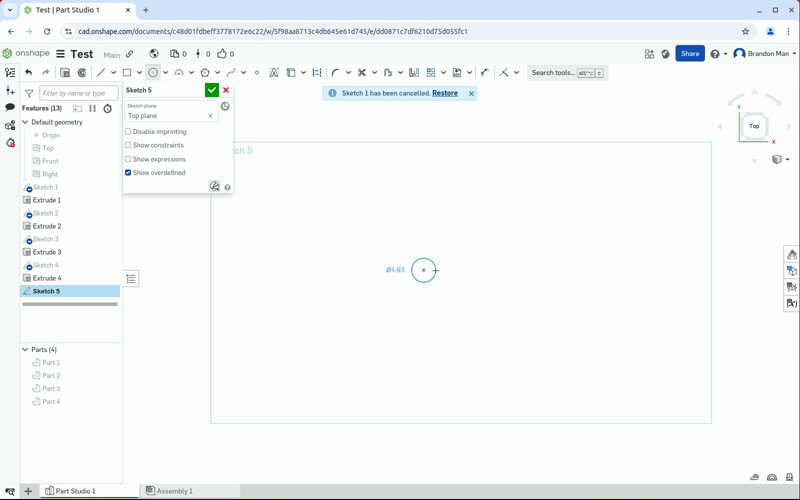
click(435, 270)
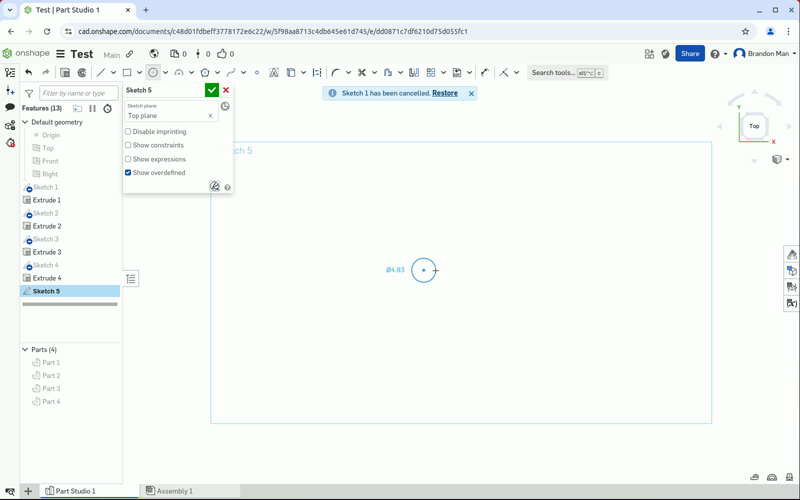
key(esc)
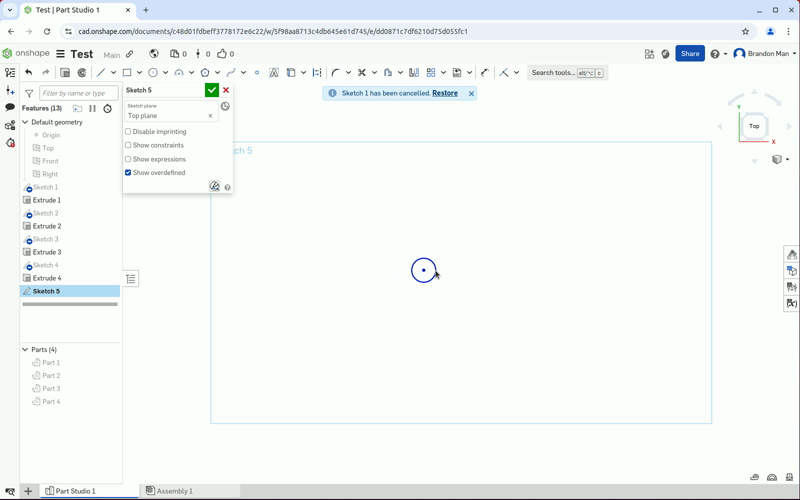
mouse_move(429, 276)
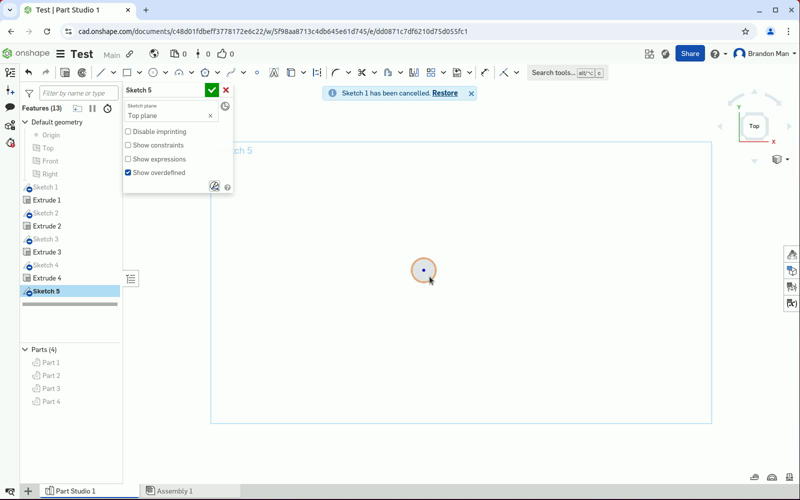
scroll(6)
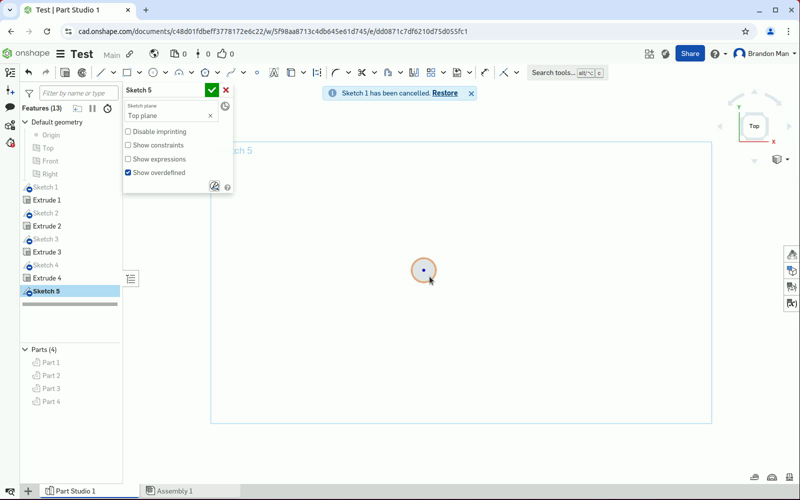
scroll(6)
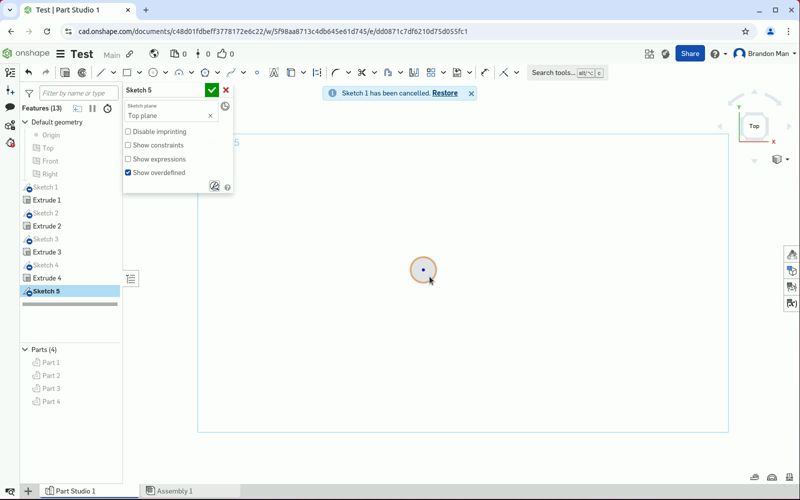
scroll(6)
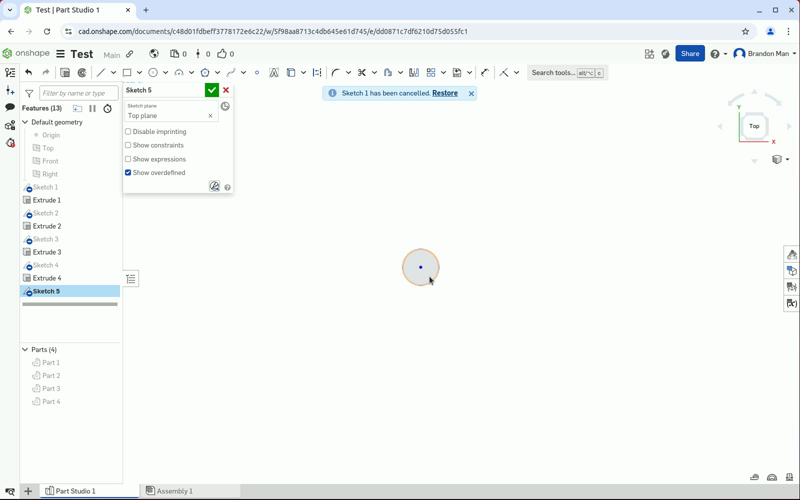
scroll(6)
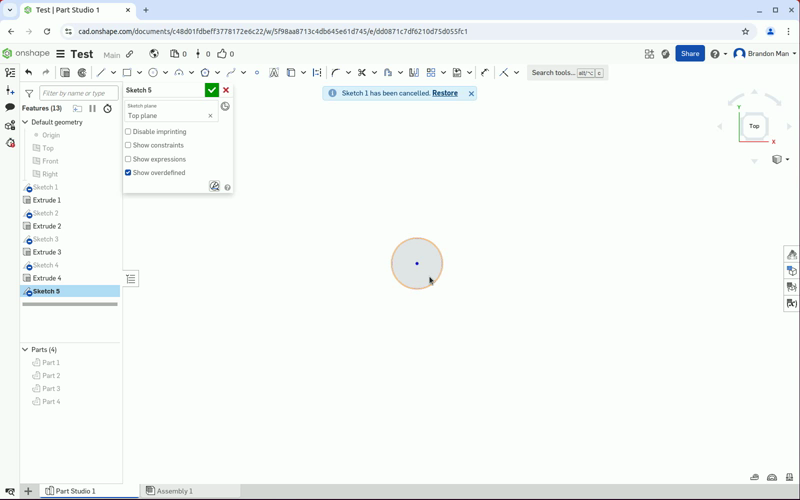
scroll(6)
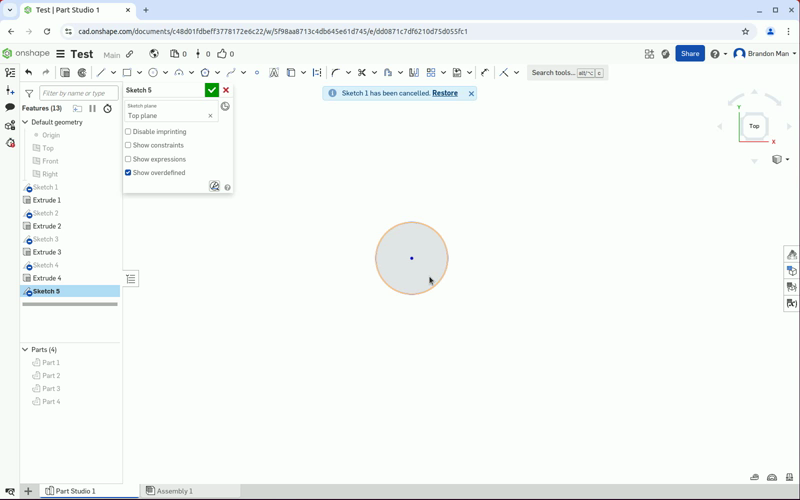
scroll(6)
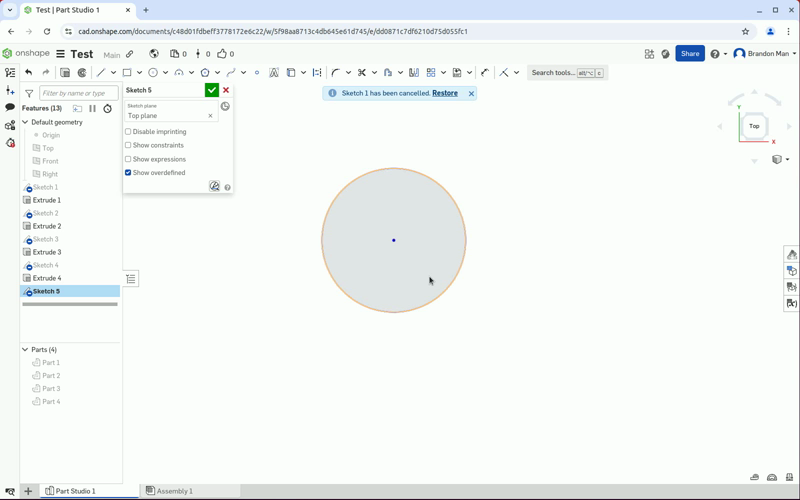
scroll(6)
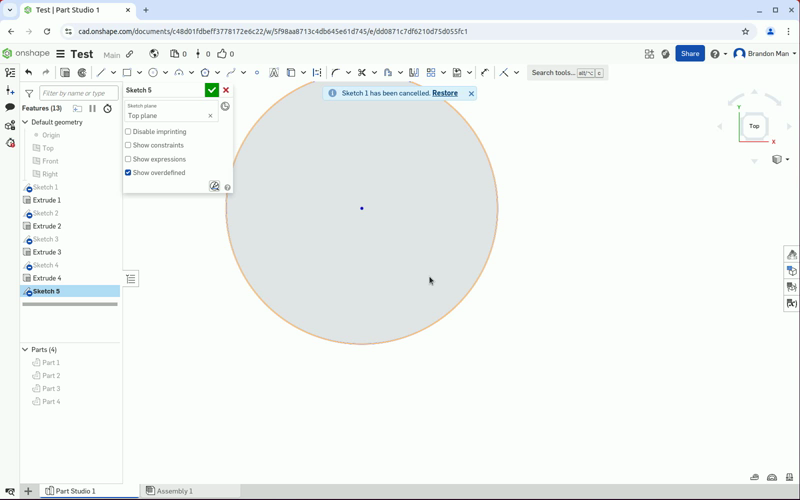
click(429, 276)
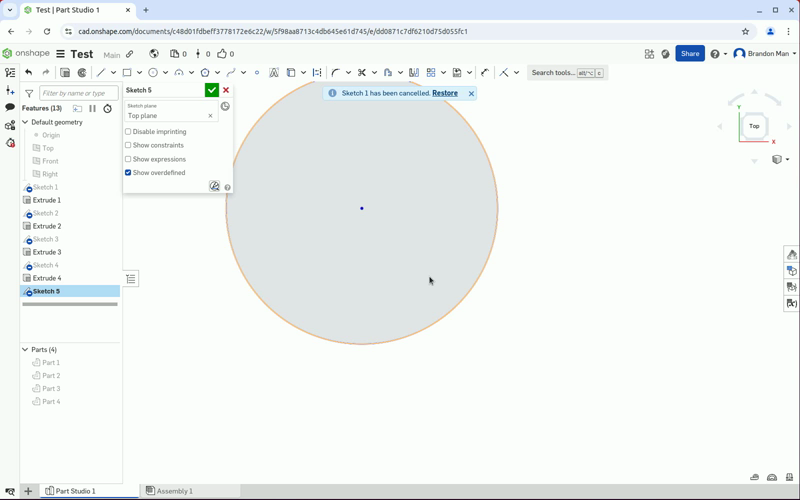
scroll(-6)
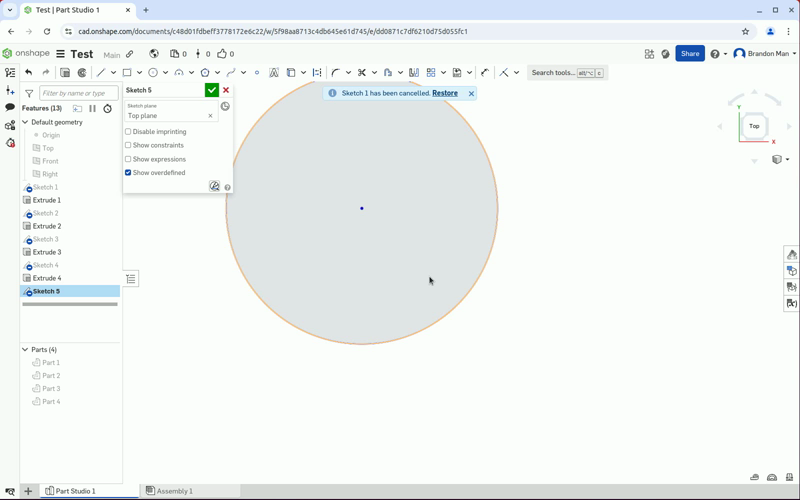
scroll(-6)
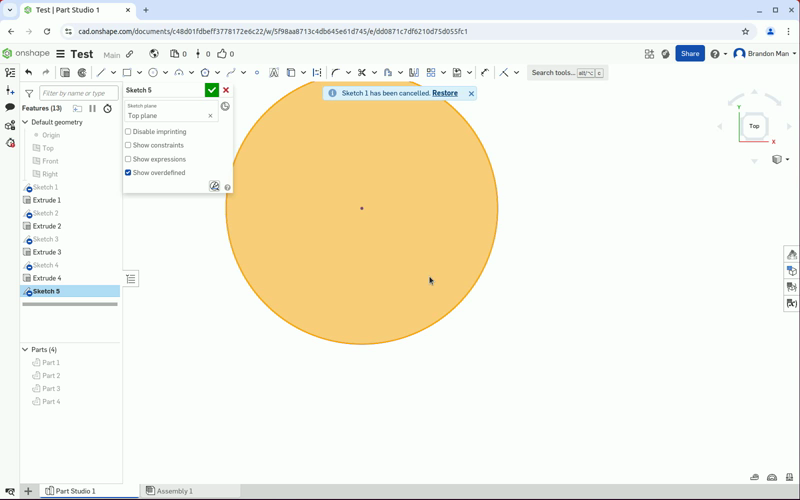
scroll(-6)
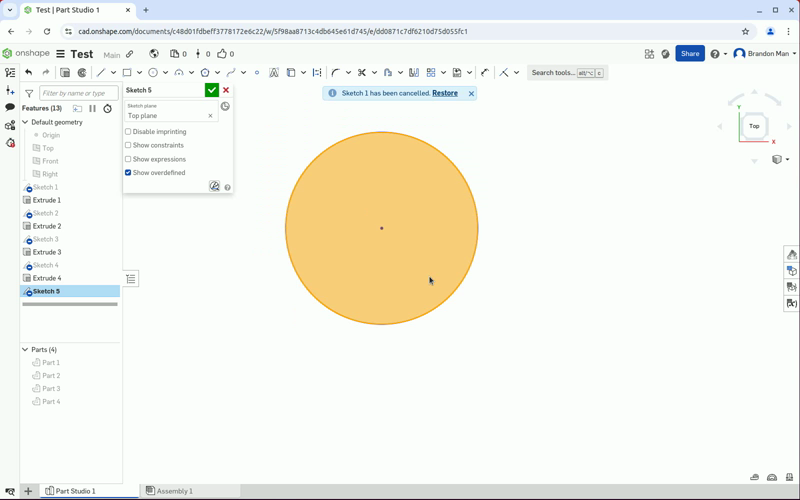
scroll(-6)
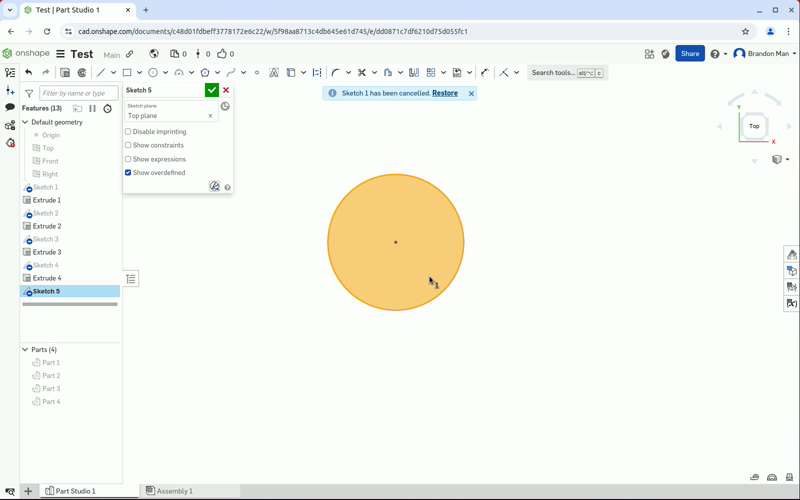
scroll(-6)
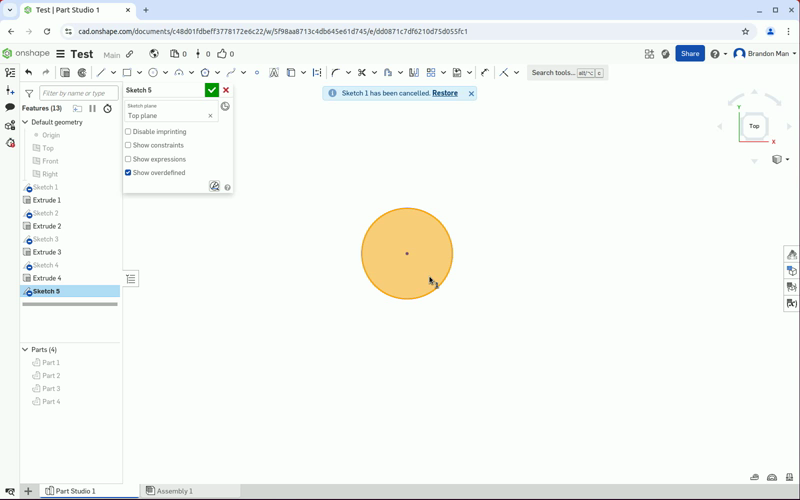
scroll(-6)
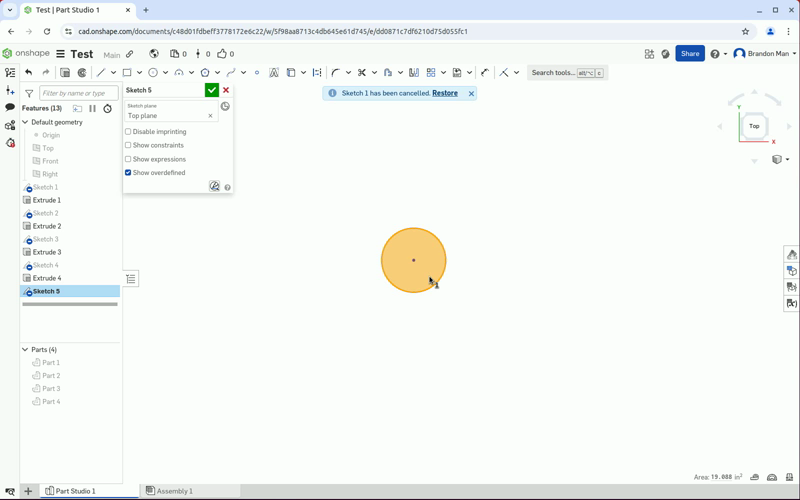
scroll(-6)
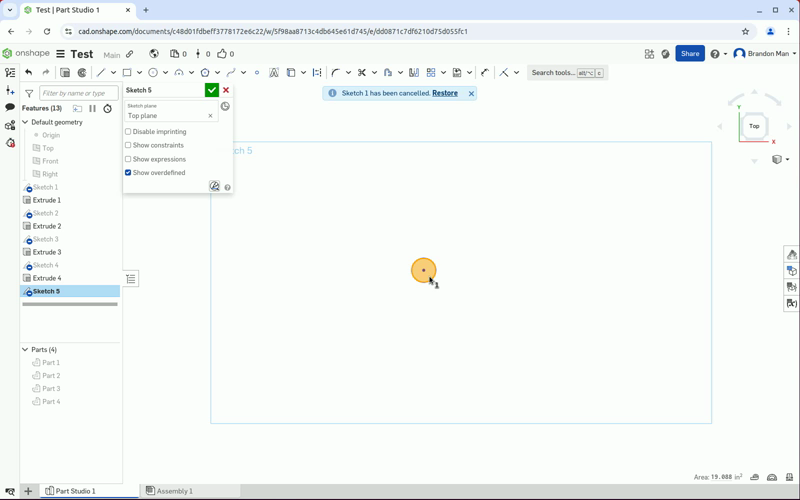
mouse_move(73, 352)
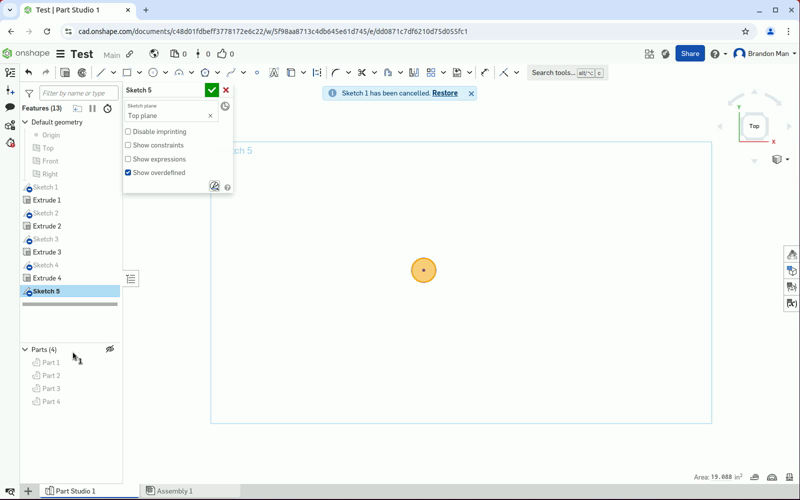
key(shift+y)
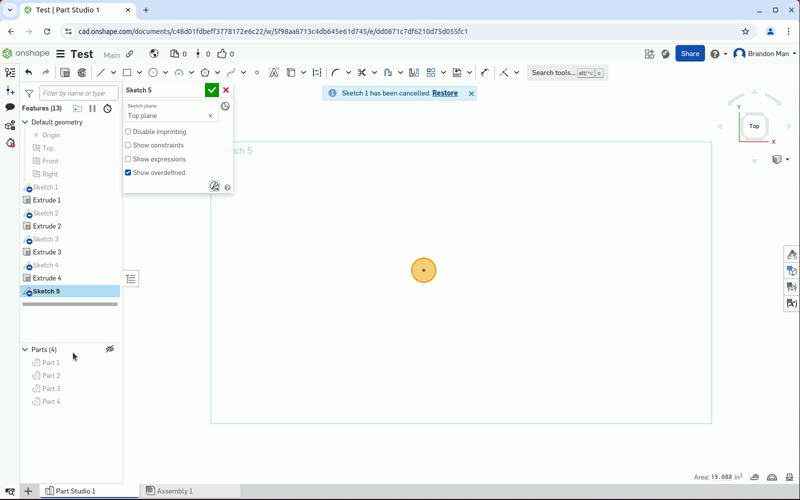
key(shift+e)
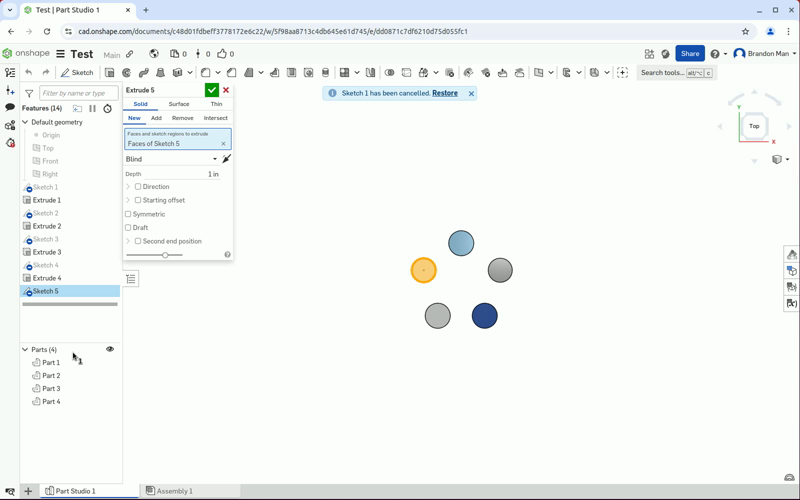
mouse_move(143, 106)
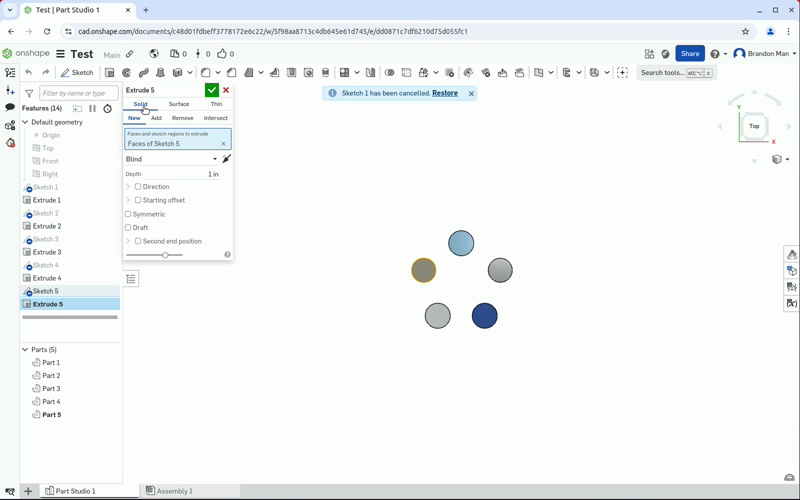
click(143, 106)
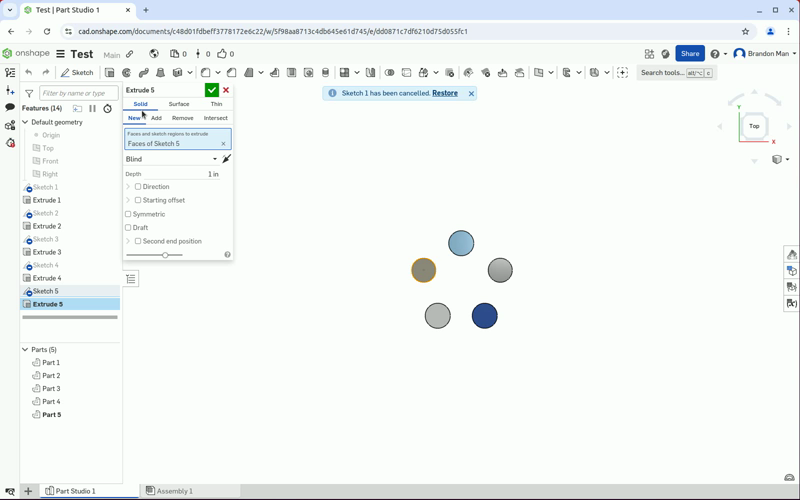
mouse_move(137, 120)
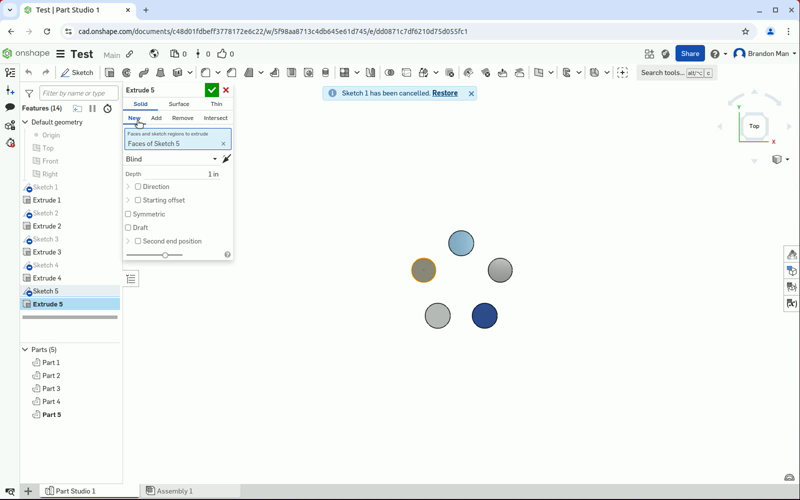
click(137, 120)
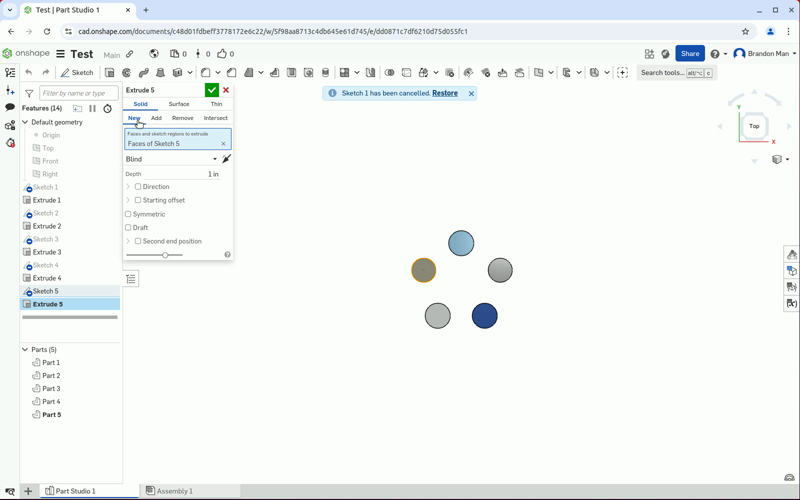
key(tab, 4)
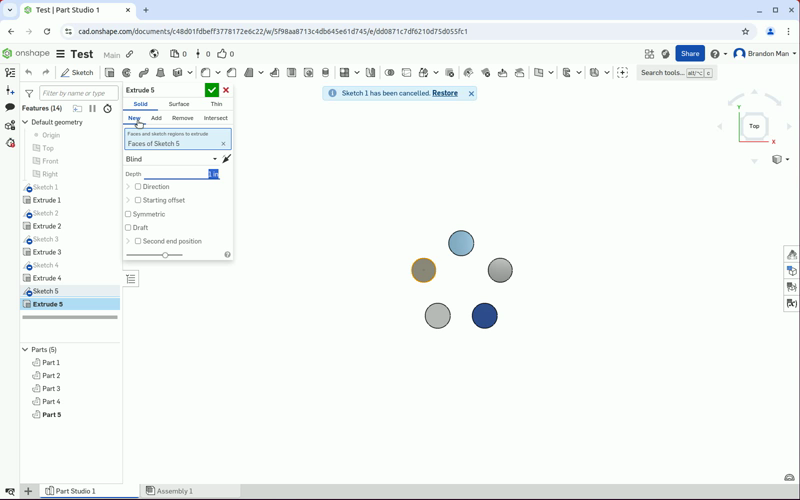
text(-2.407)
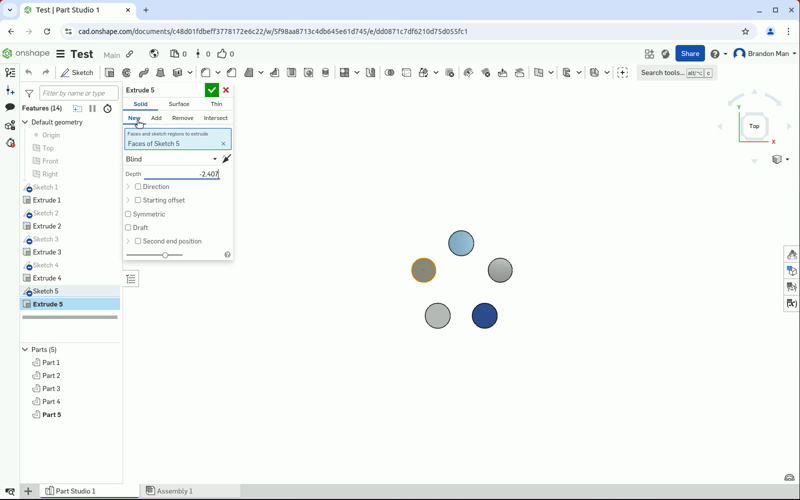
key(enter)
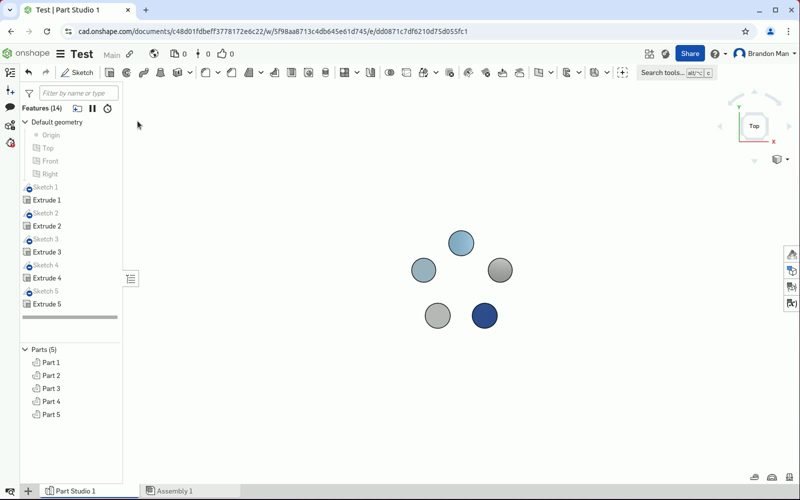
key(shift+h)
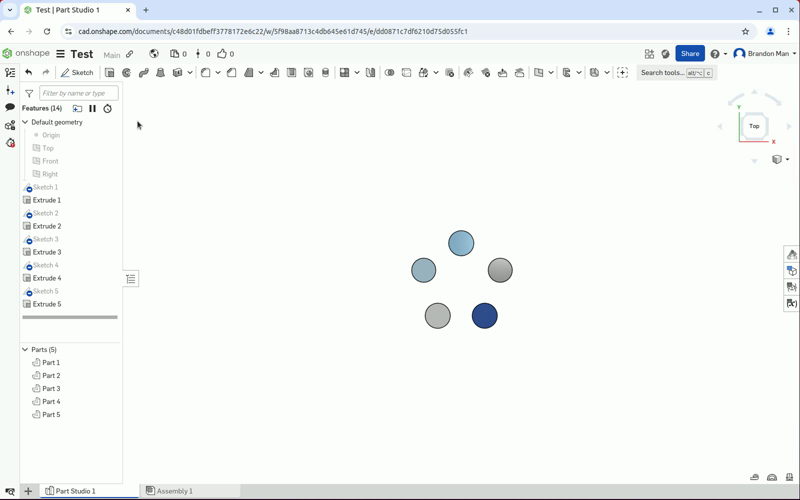
key(shift+h)
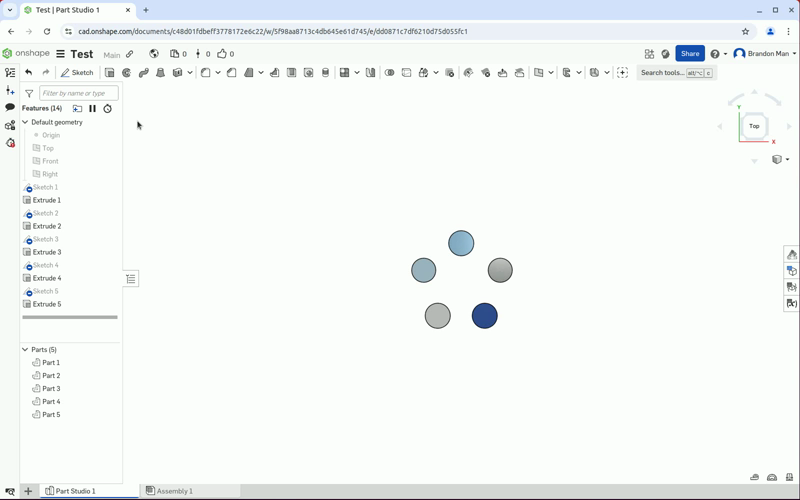
mouse_move(73, 189)
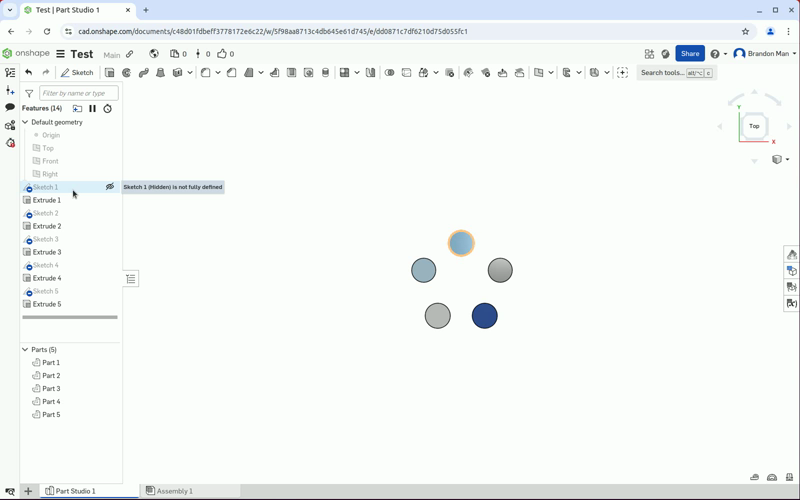
click(73, 189)
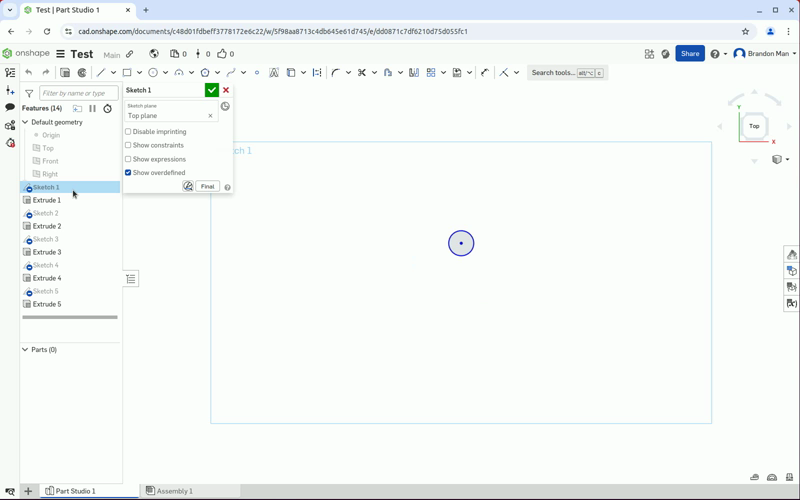
mouse_move(229, 92)
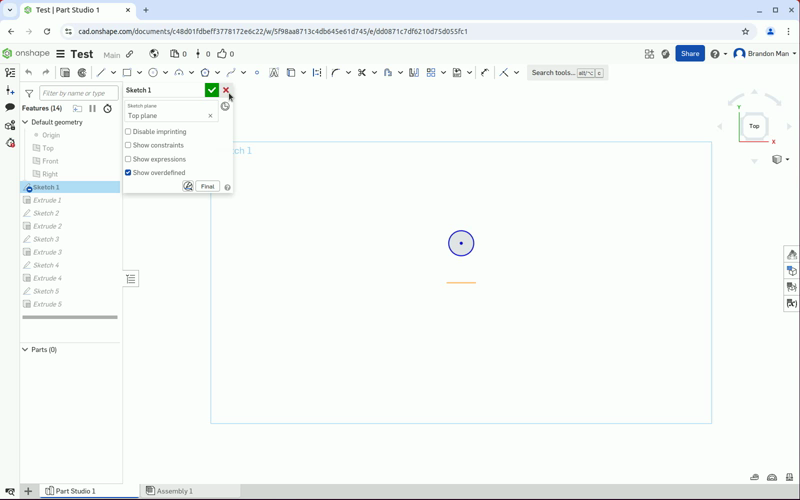
click(229, 92)
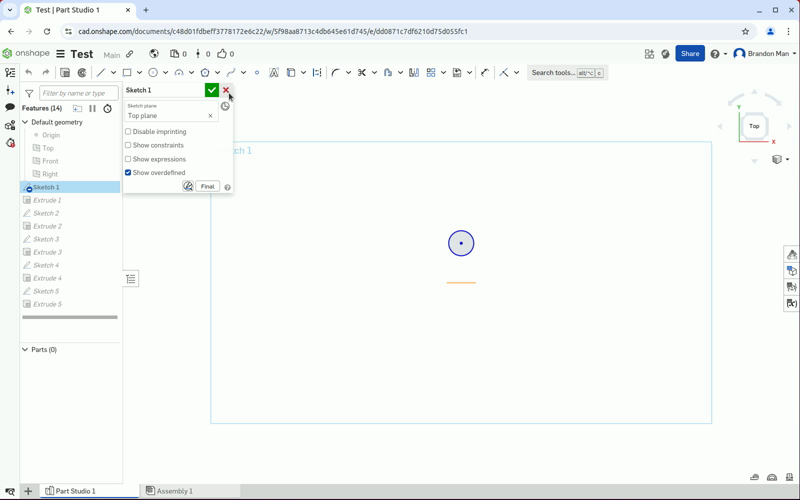
key(shift+s)
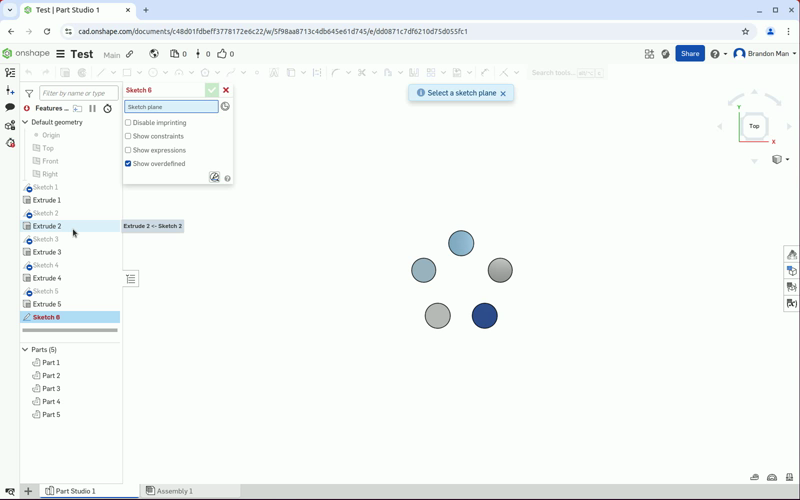
scroll(3)
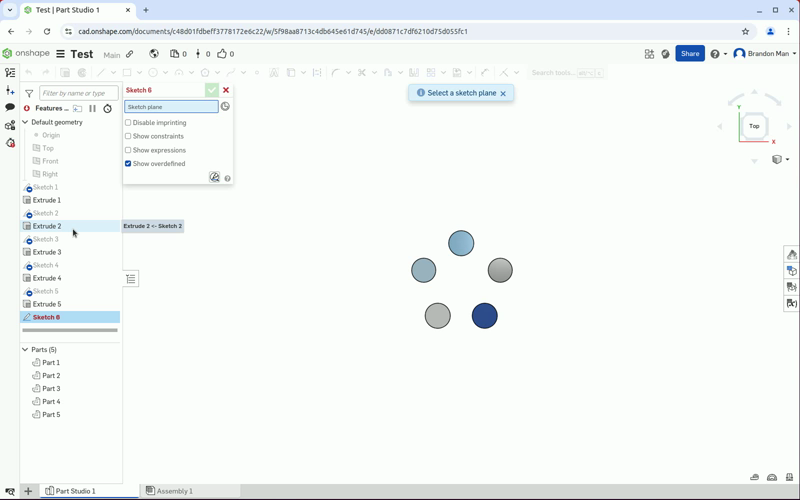
mouse_move(73, 150)
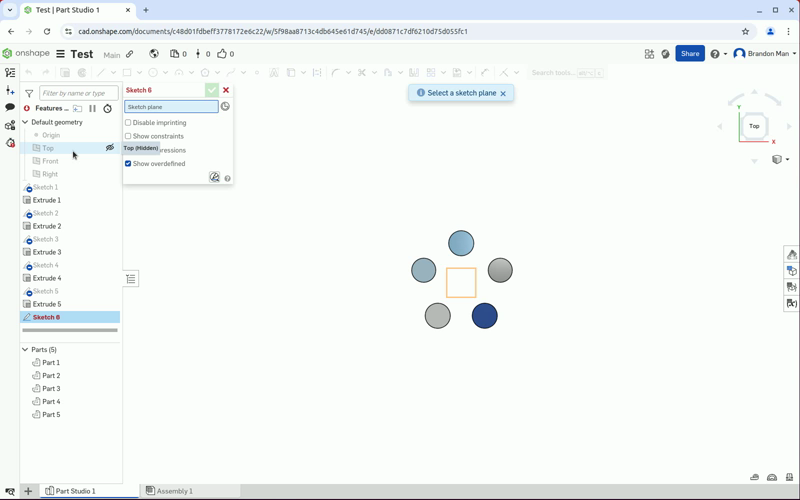
click(73, 150)
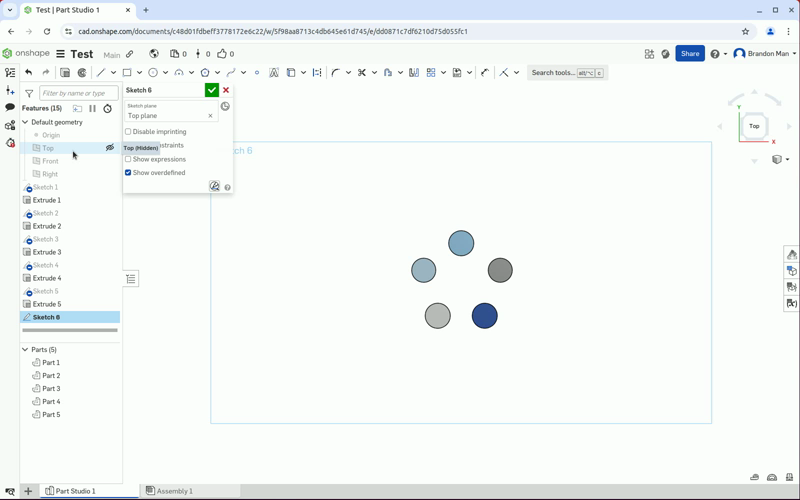
mouse_move(73, 352)
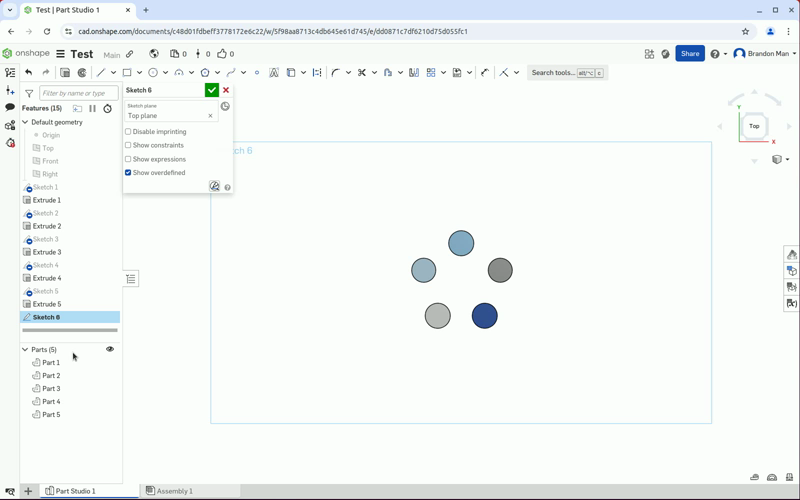
key(y)
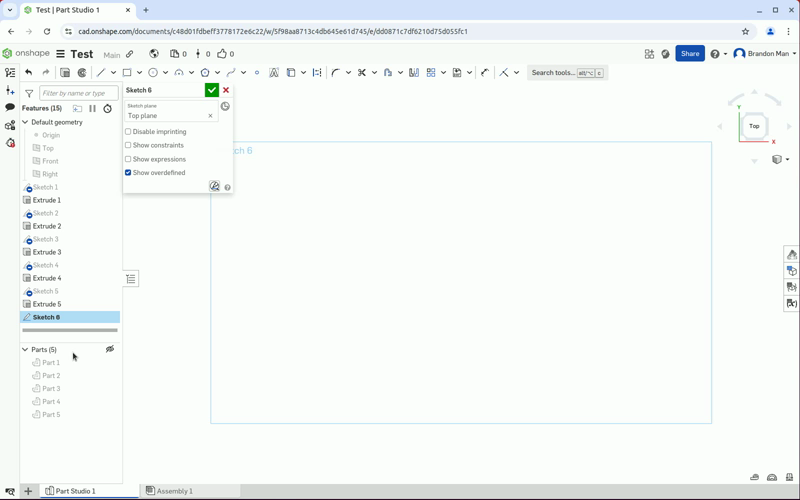
key(a)
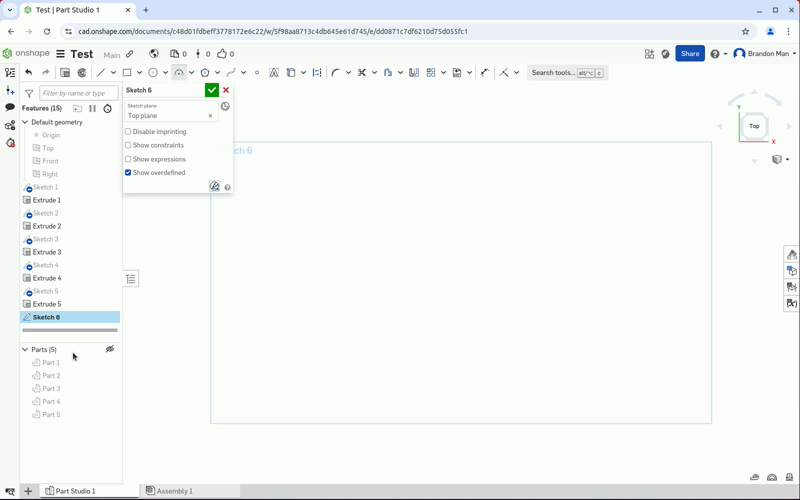
key_down(shift)
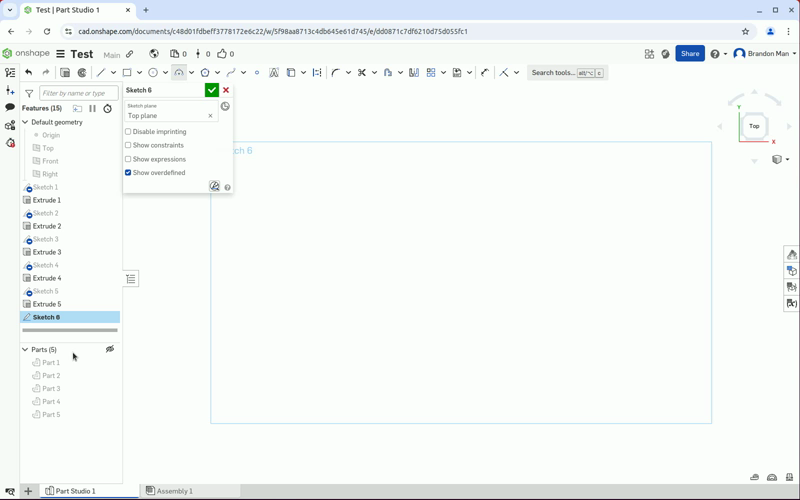
mouse_move(414, 279)
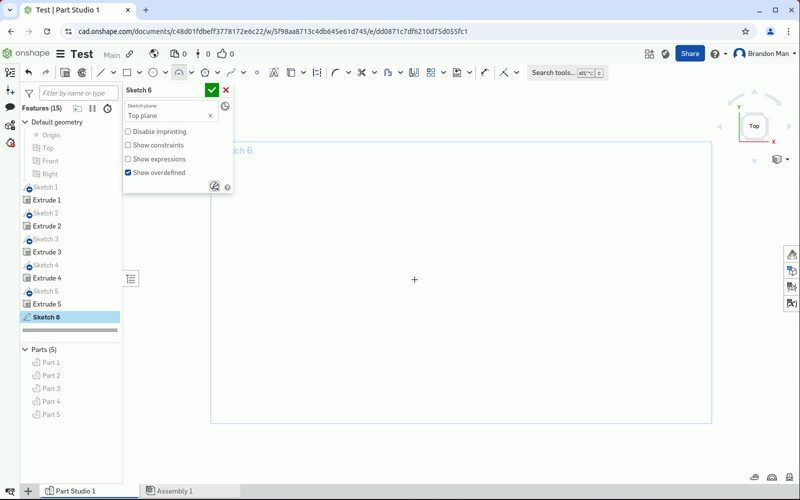
click(414, 279)
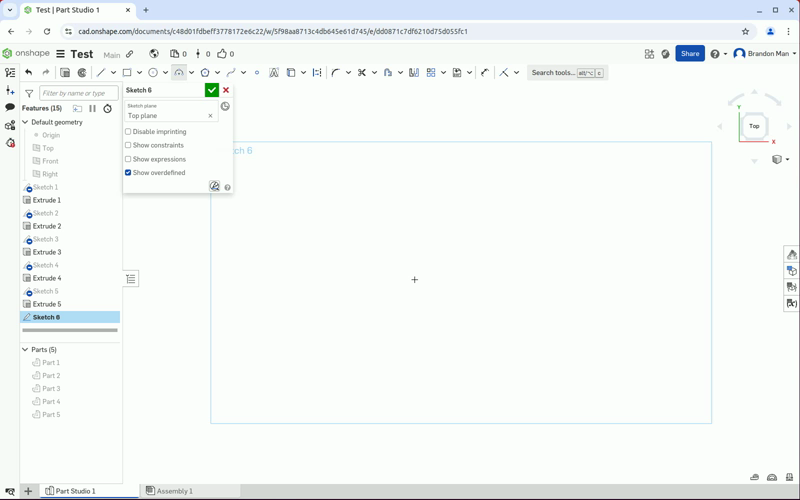
key_up(shift)
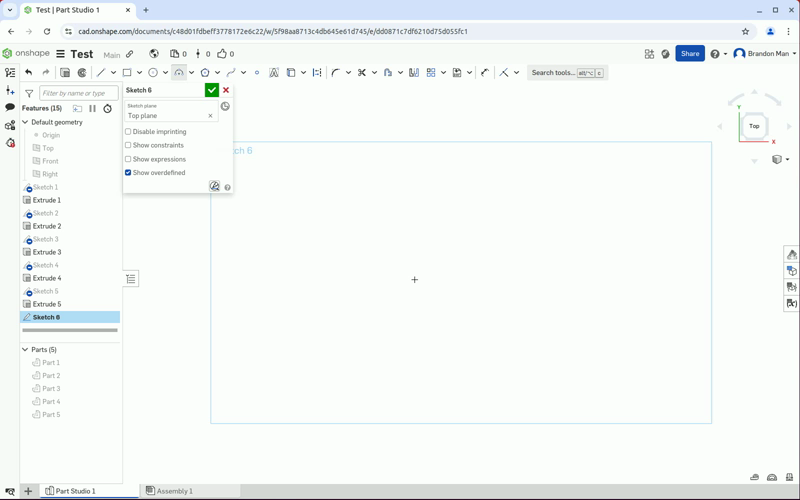
key_down(shift)
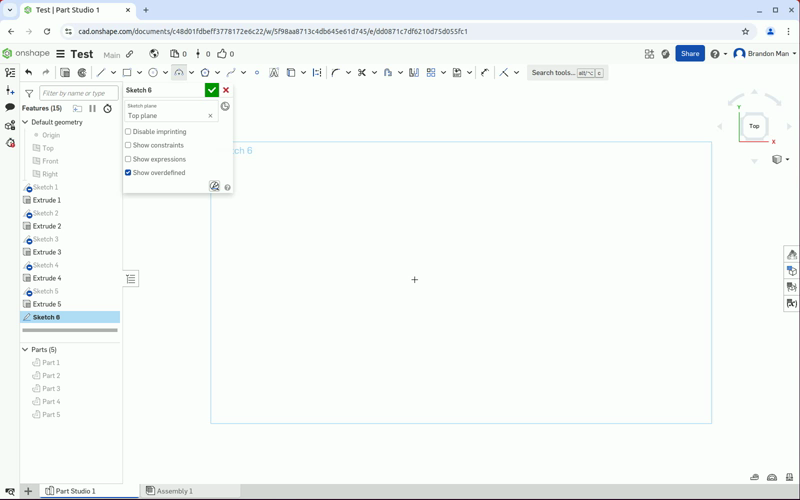
mouse_move(425, 312)
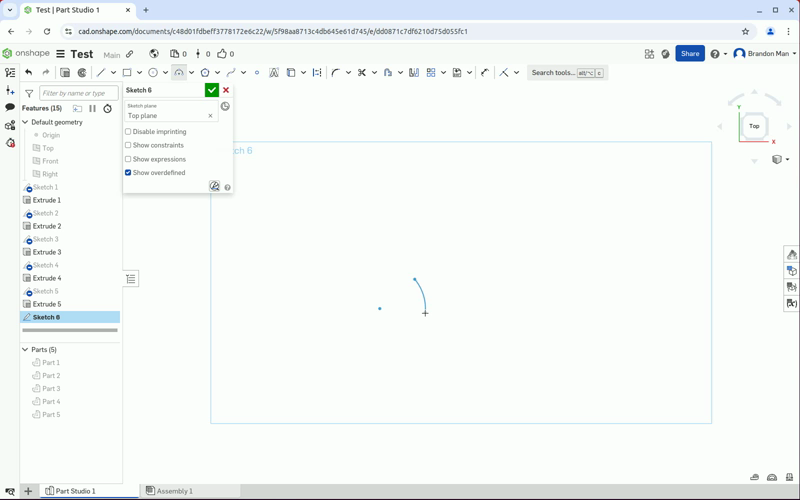
click(425, 312)
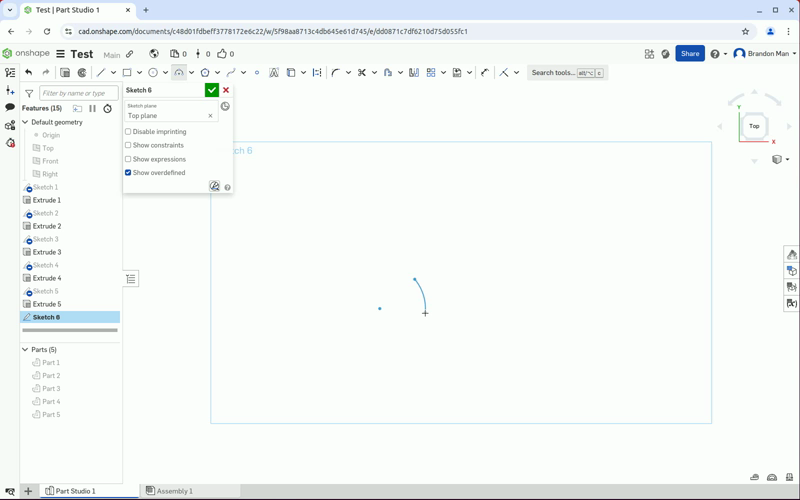
mouse_move(425, 294)
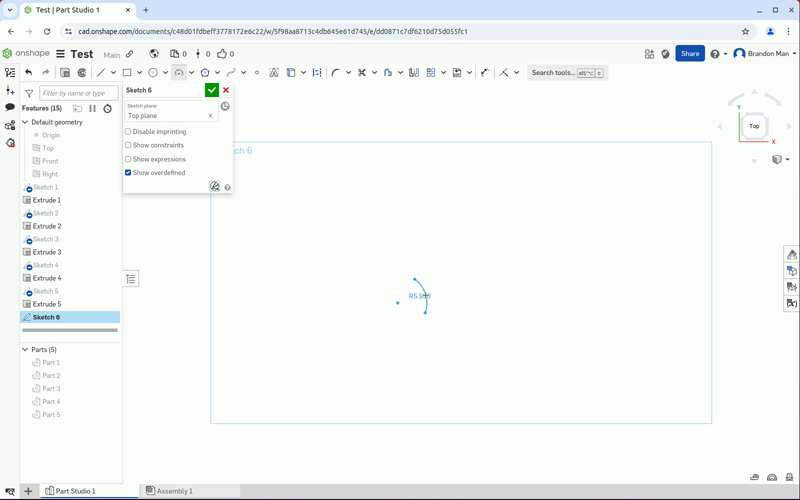
click(425, 294)
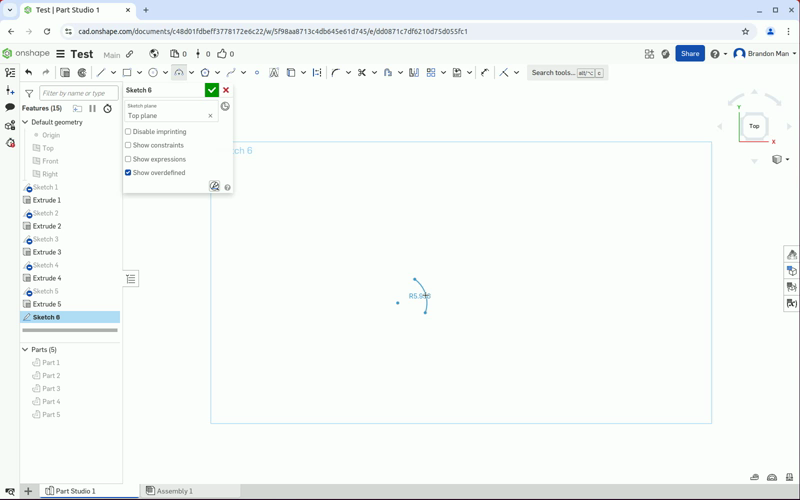
key_up(shift)
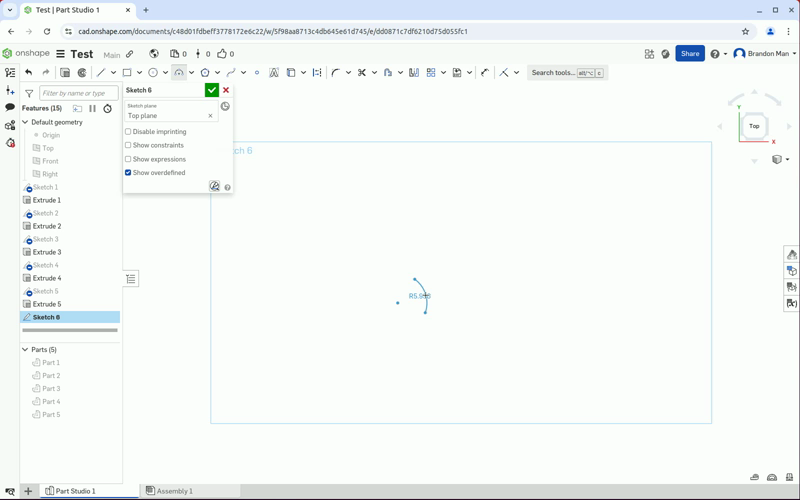
mouse_move(425, 312)
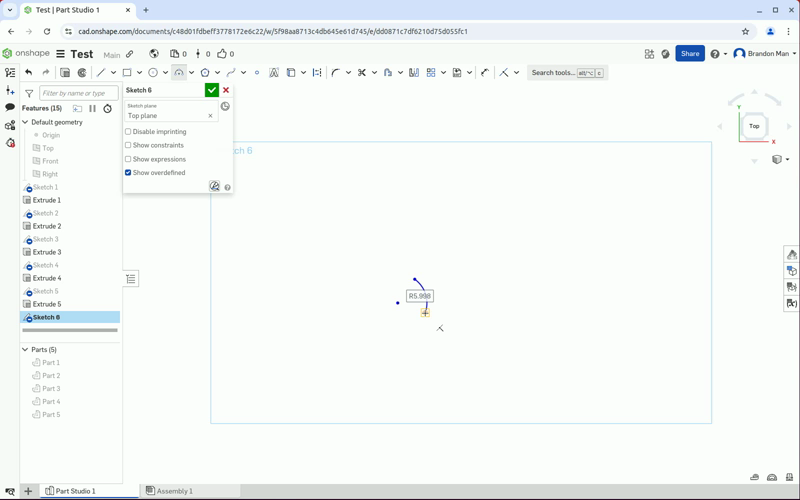
click(425, 312)
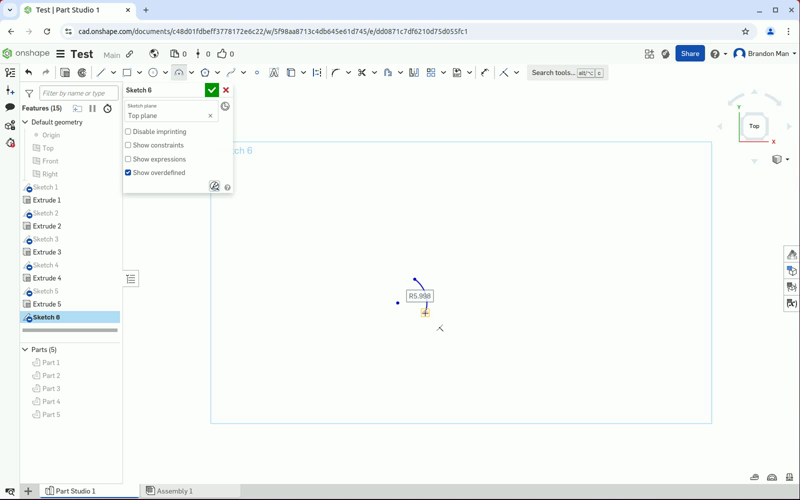
key_down(shift)
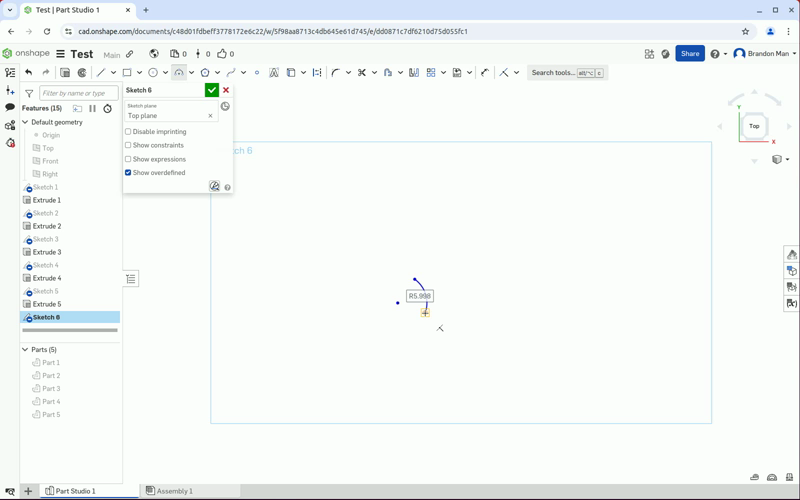
mouse_move(442, 325)
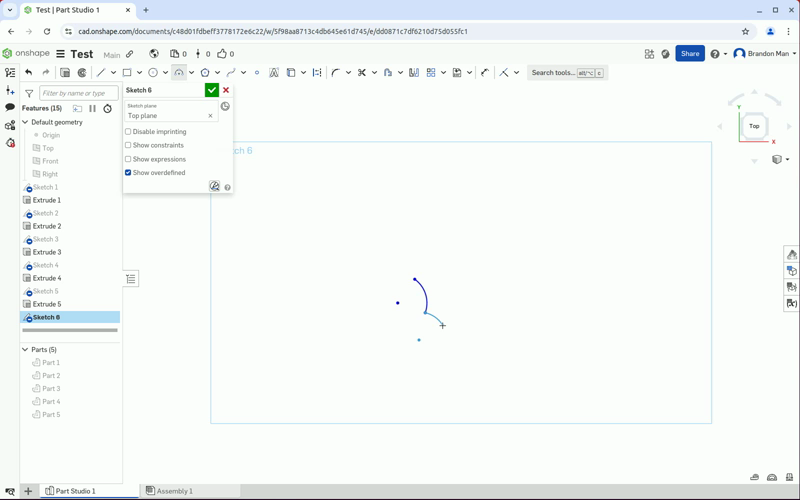
click(442, 325)
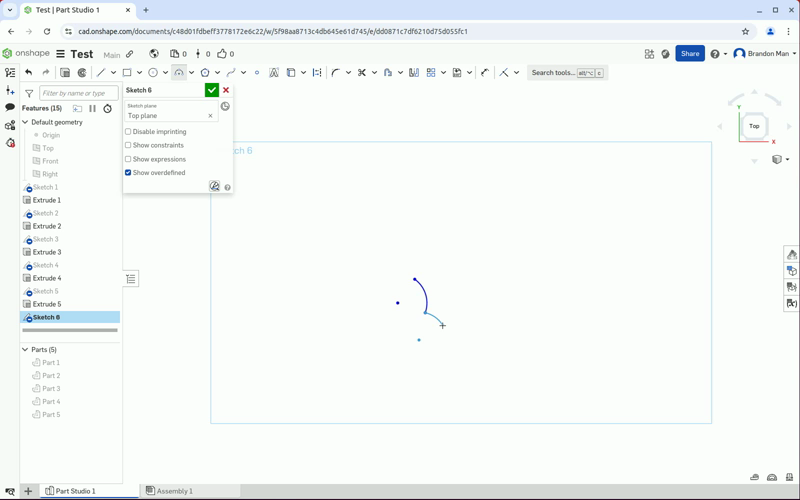
mouse_move(443, 306)
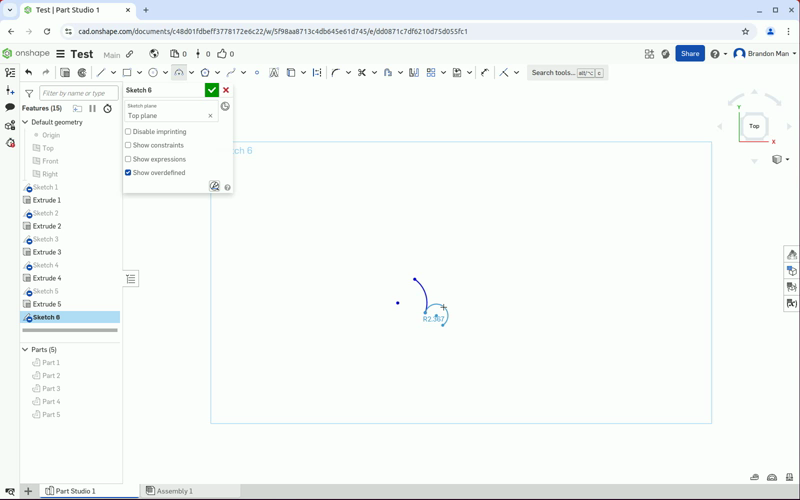
click(443, 306)
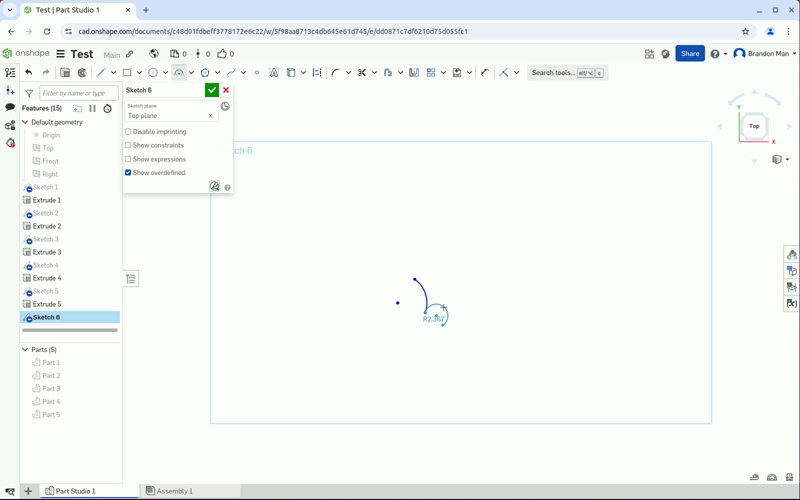
key_up(shift)
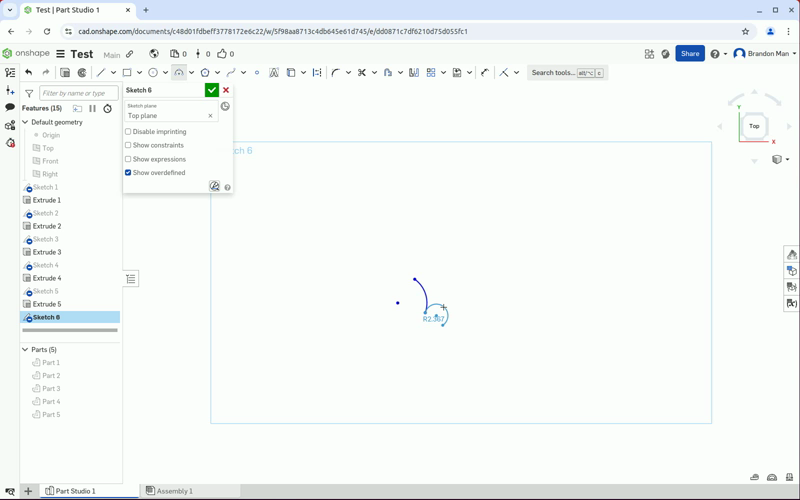
mouse_move(442, 325)
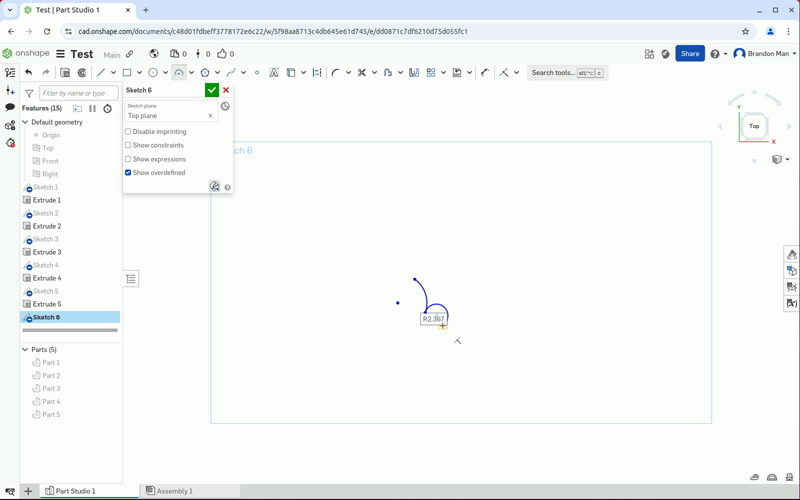
click(442, 325)
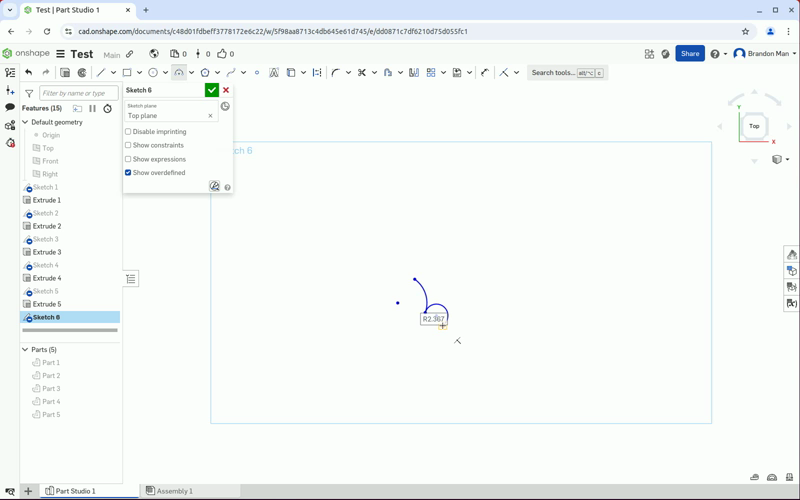
key_down(shift)
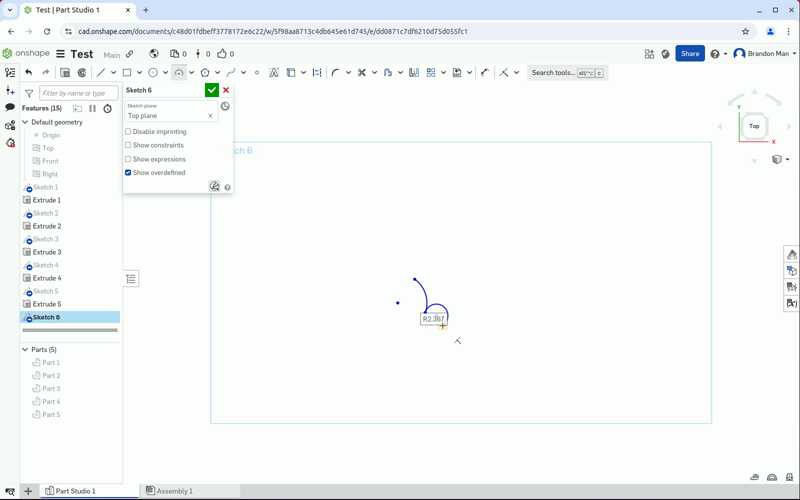
mouse_move(477, 325)
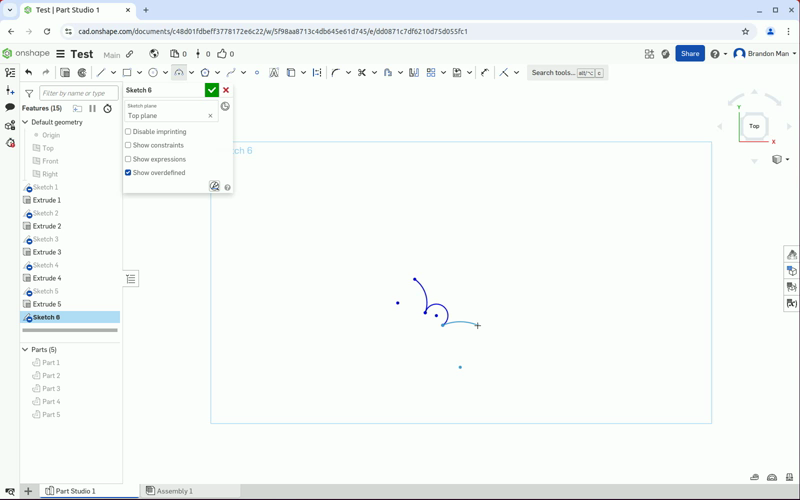
click(477, 325)
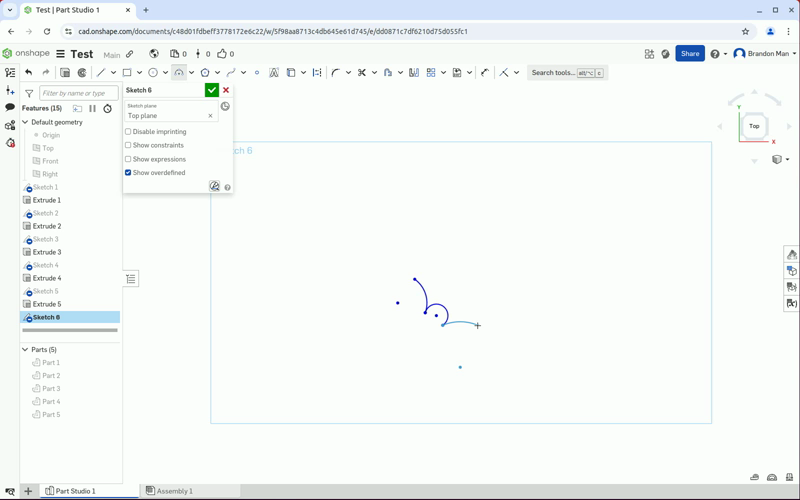
mouse_move(460, 319)
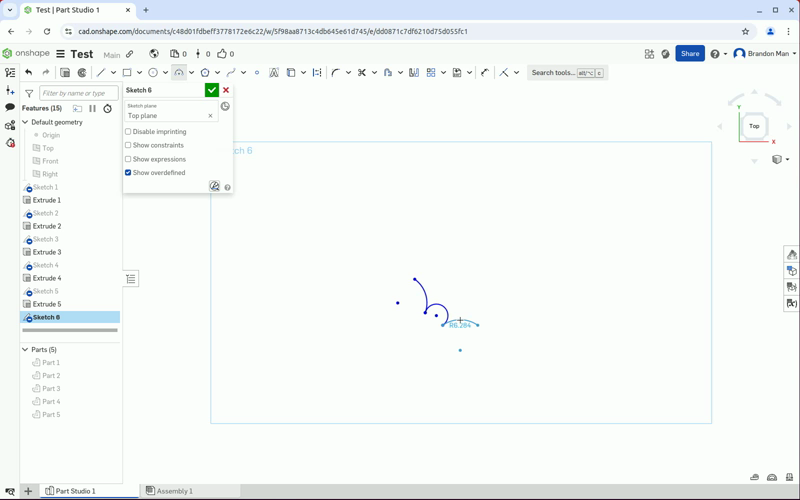
click(460, 319)
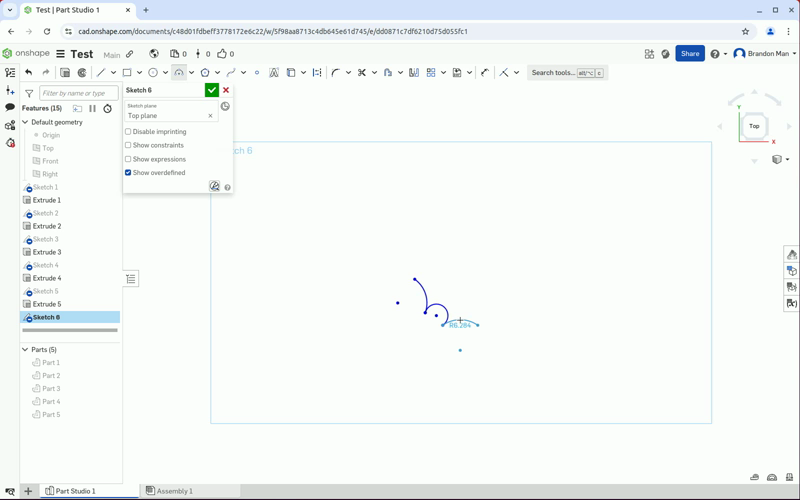
key_up(shift)
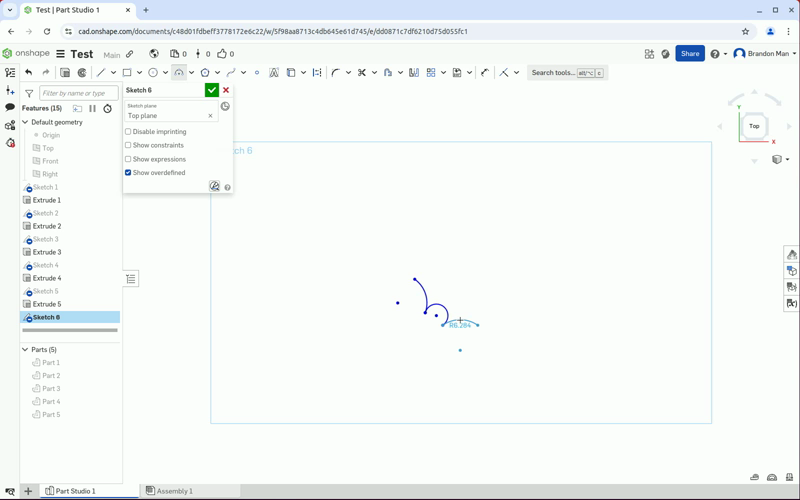
mouse_move(477, 325)
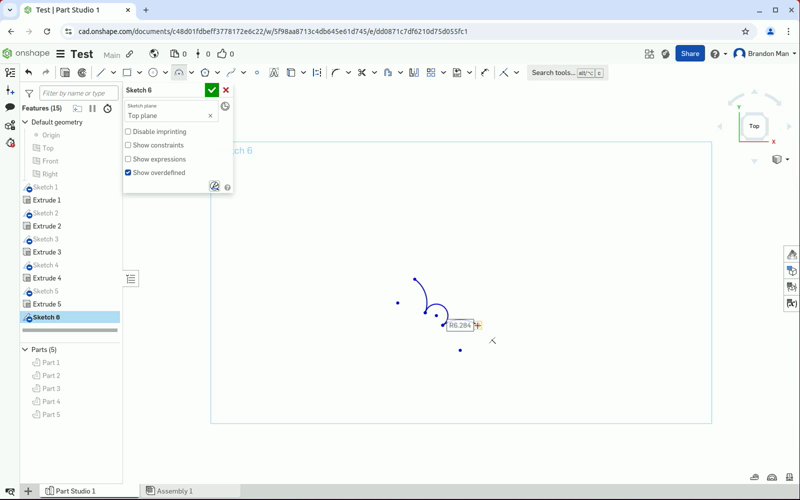
click(477, 325)
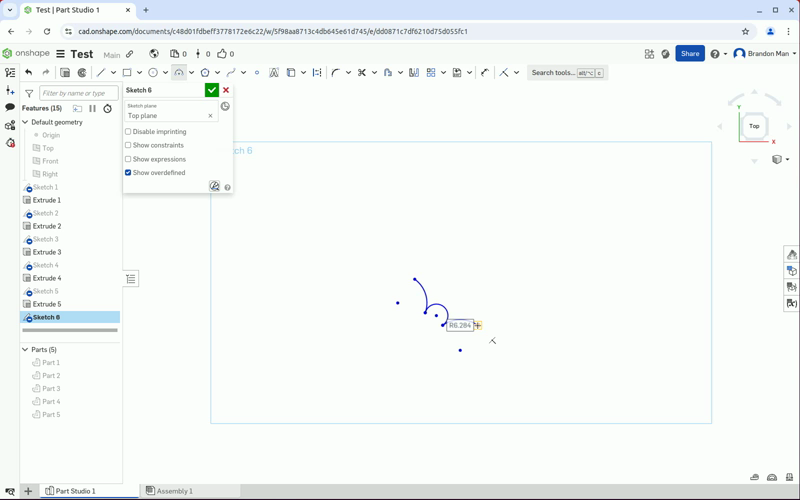
key_down(shift)
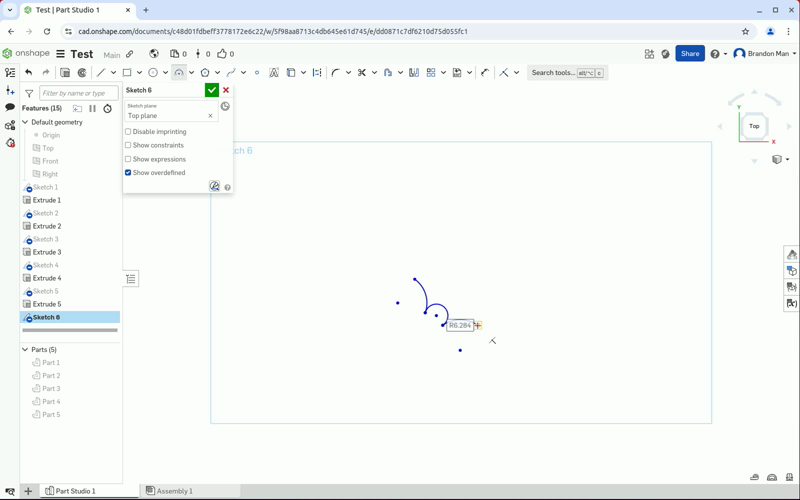
mouse_move(495, 312)
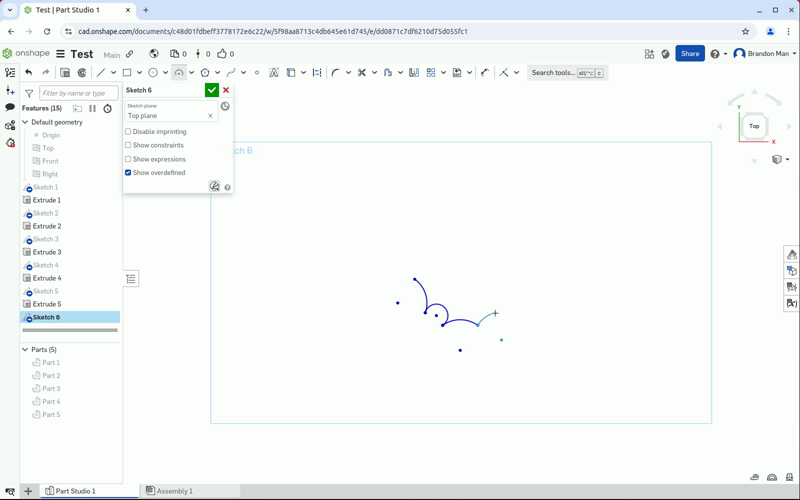
click(495, 312)
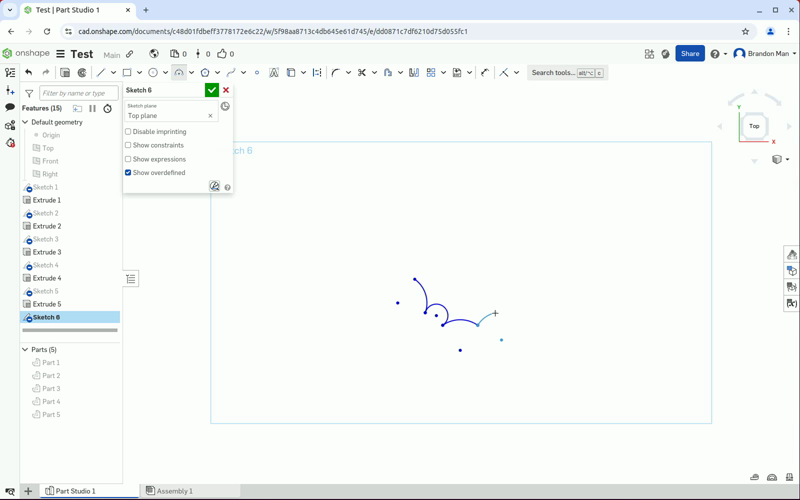
mouse_move(477, 306)
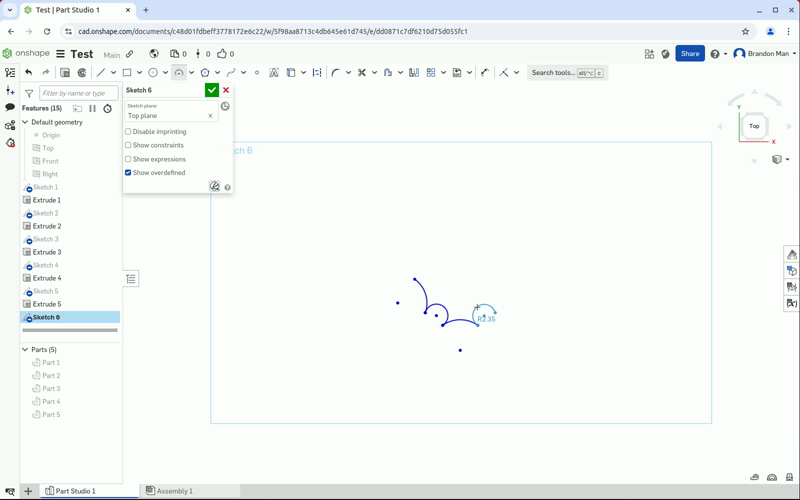
click(477, 306)
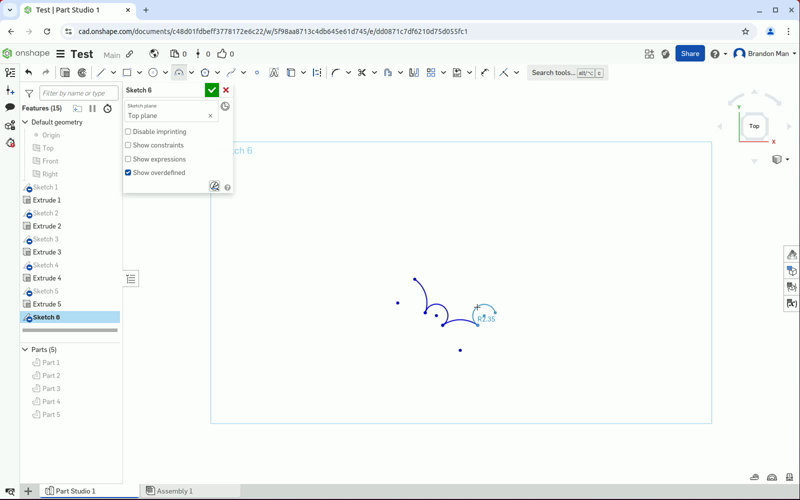
key_up(shift)
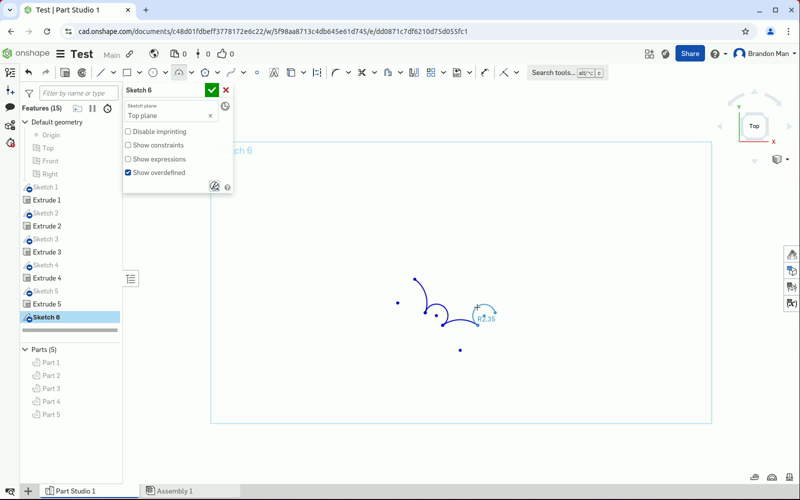
mouse_move(495, 312)
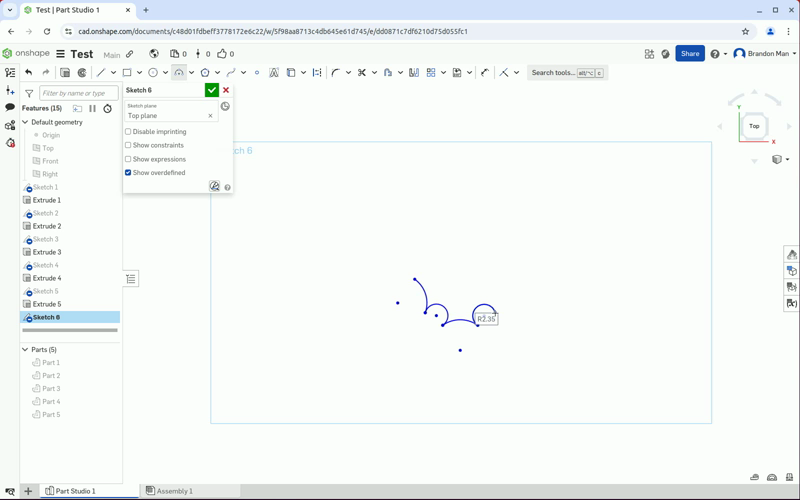
click(495, 312)
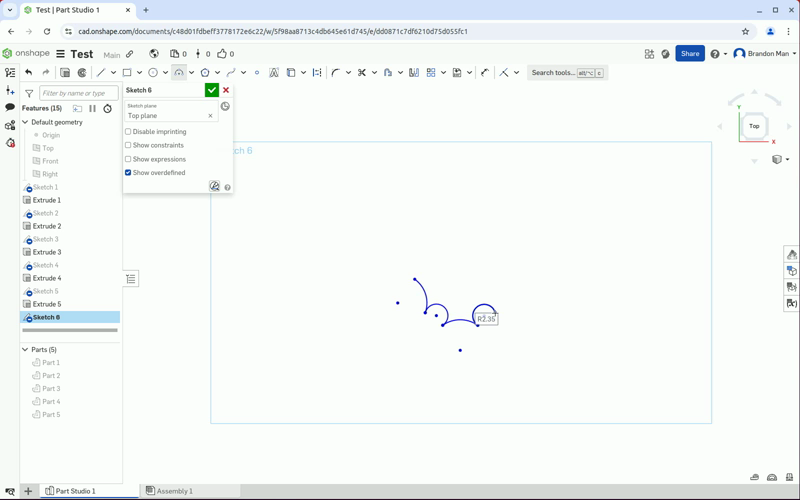
key_down(shift)
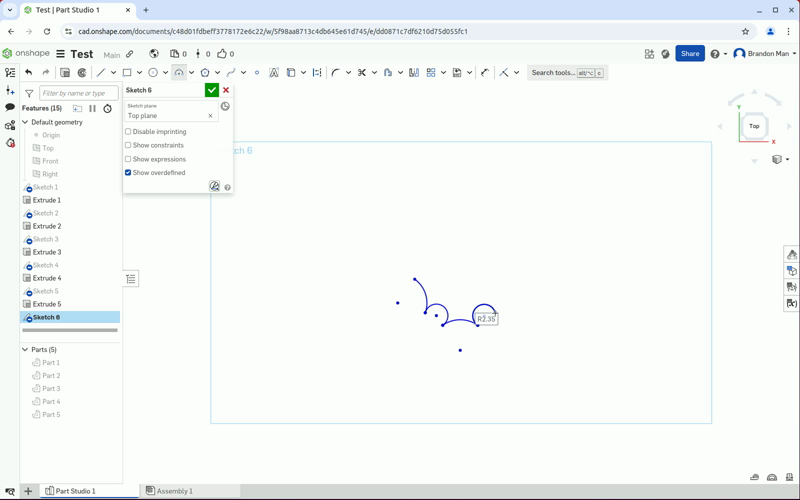
mouse_move(505, 279)
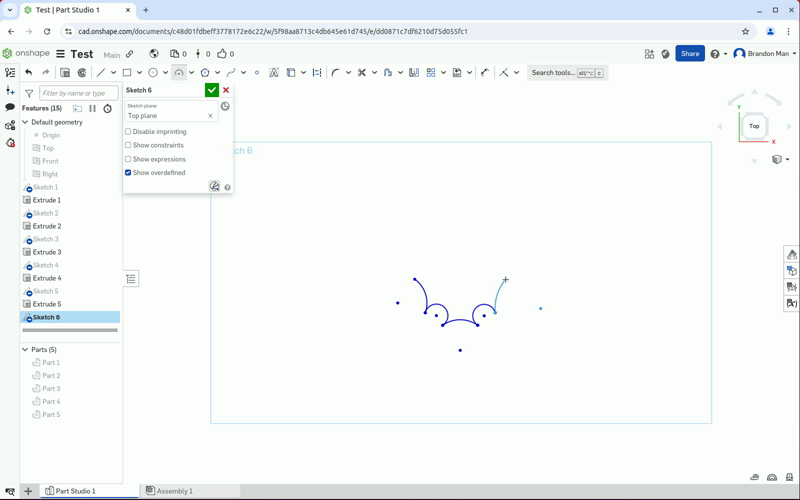
click(505, 279)
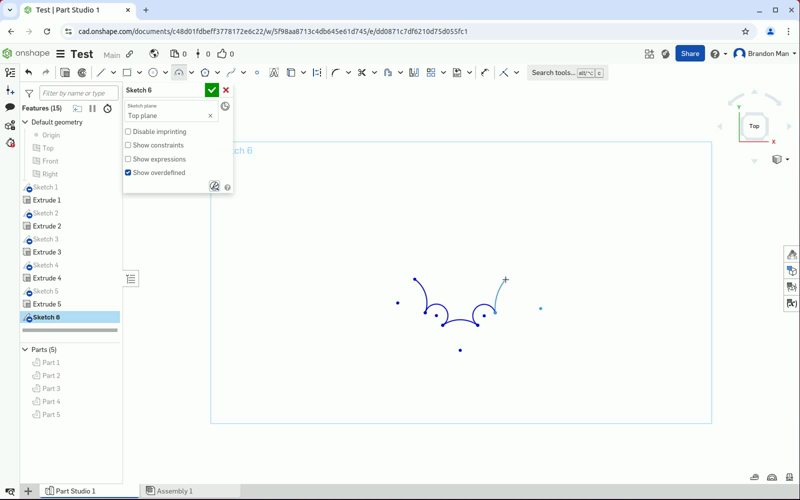
mouse_move(494, 294)
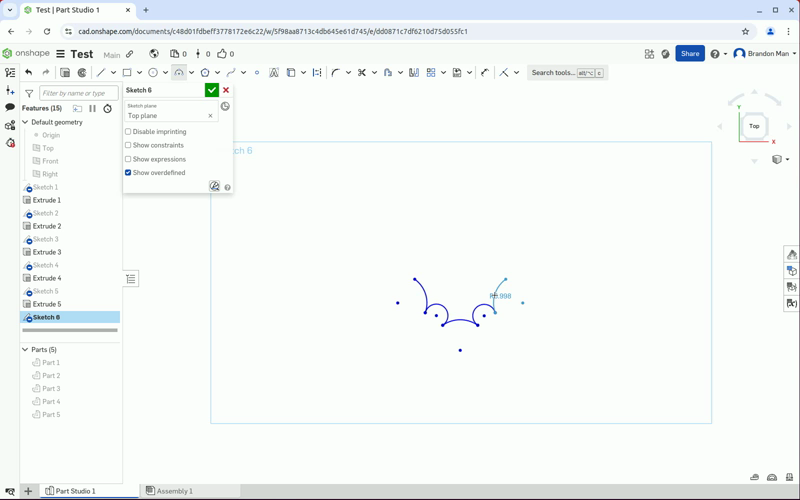
click(494, 294)
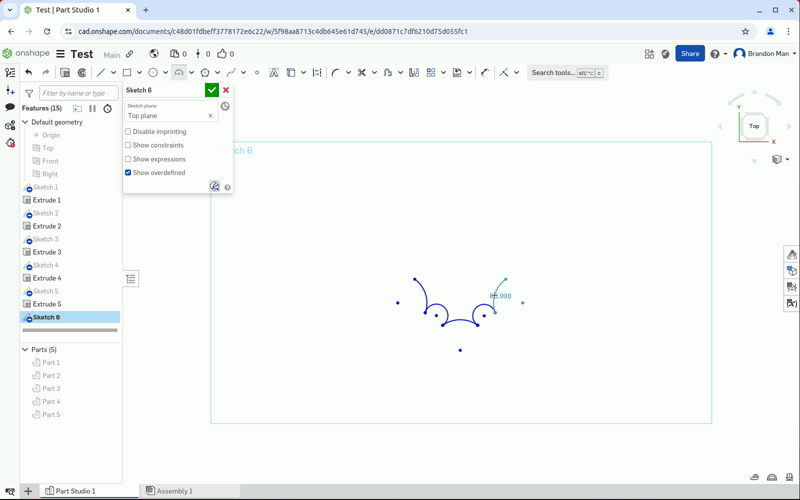
key_up(shift)
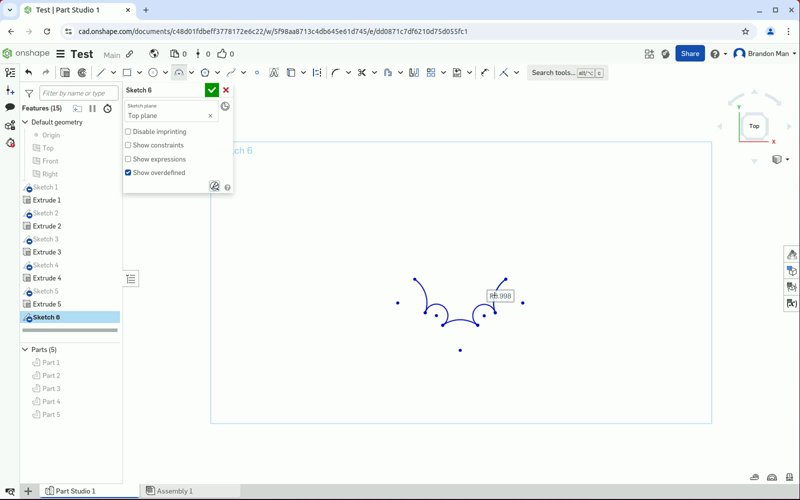
mouse_move(505, 279)
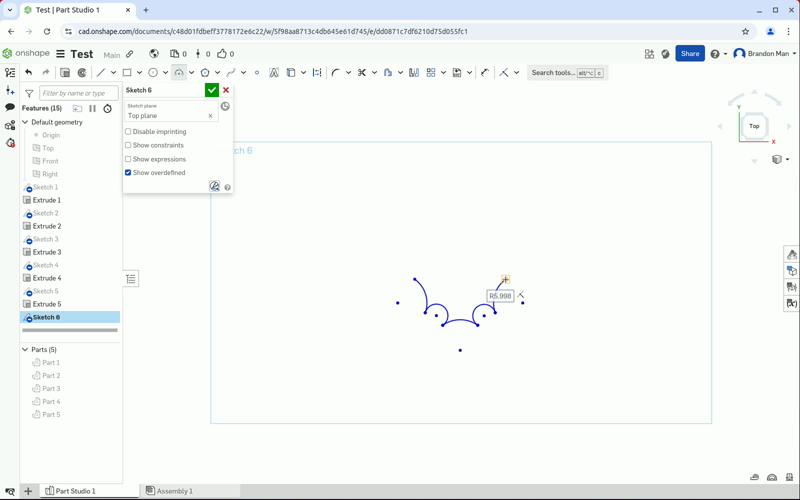
click(505, 279)
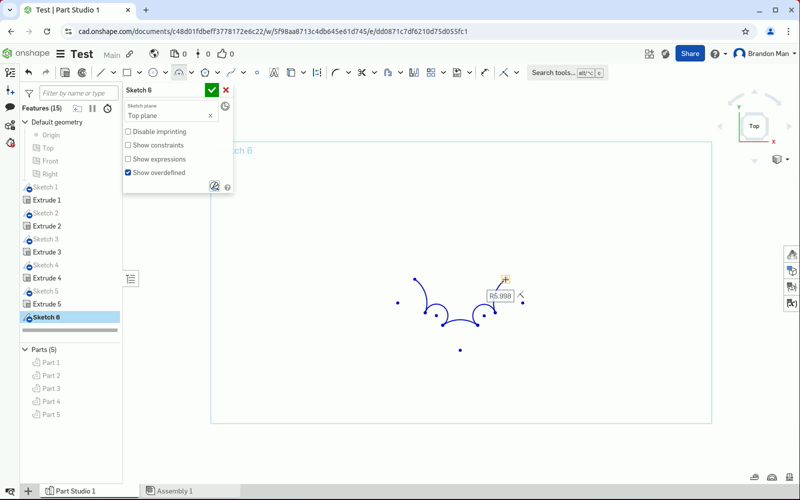
key_down(shift)
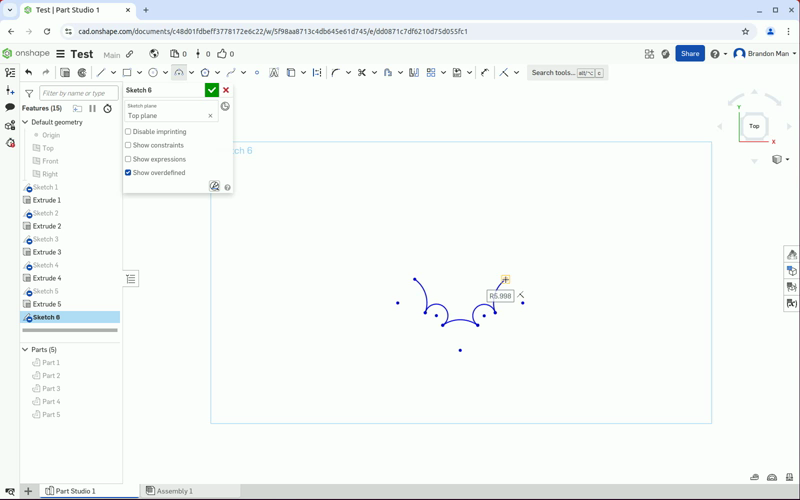
mouse_move(498, 259)
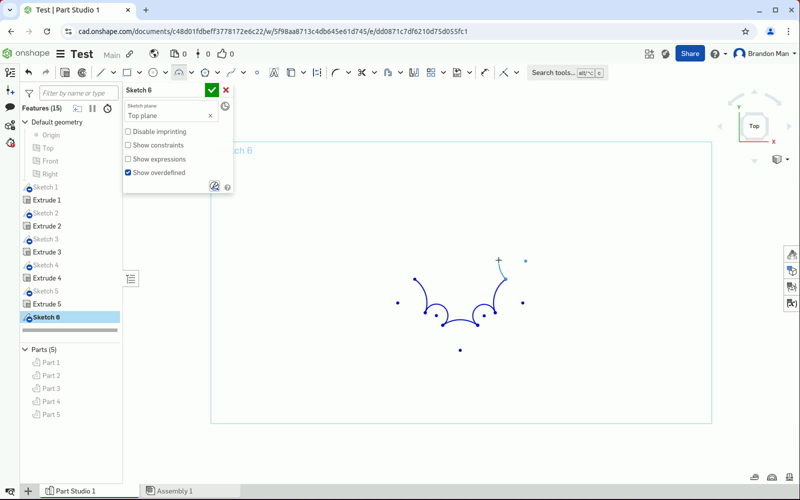
click(498, 259)
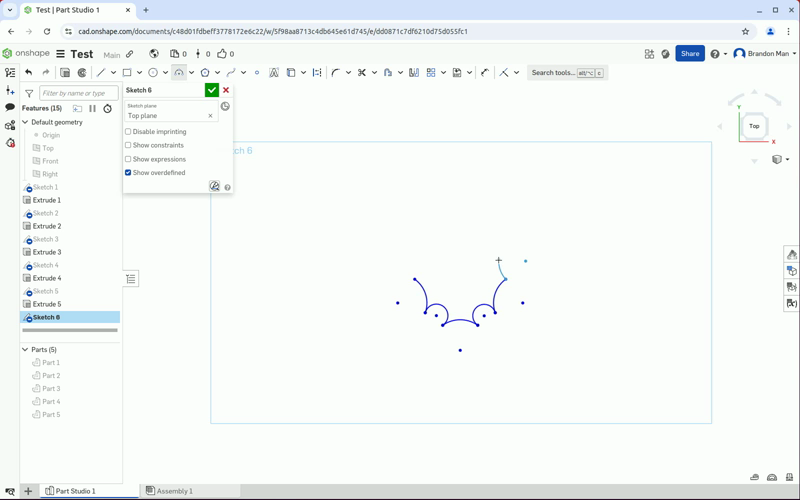
mouse_move(487, 274)
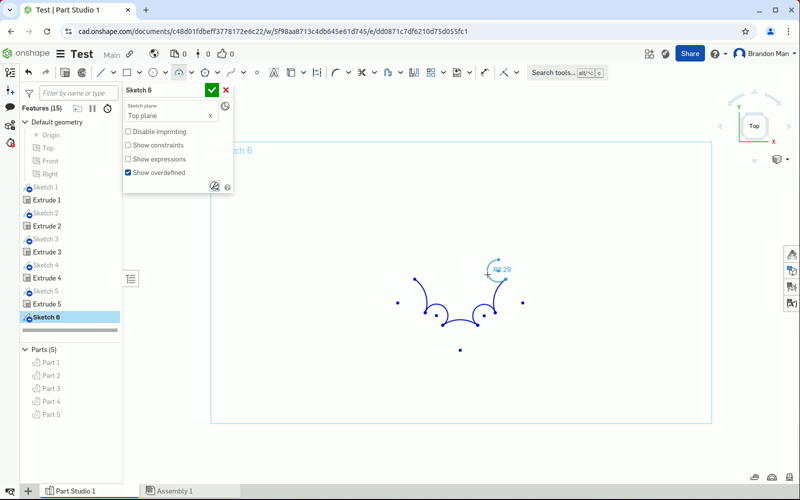
click(487, 274)
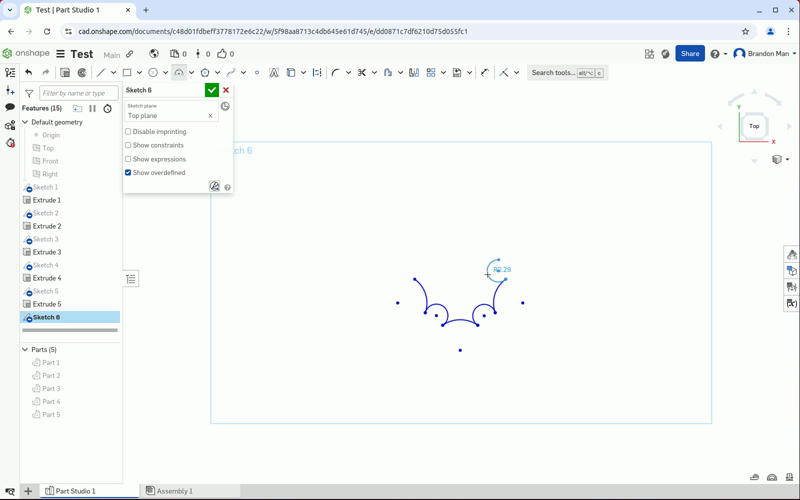
key_up(shift)
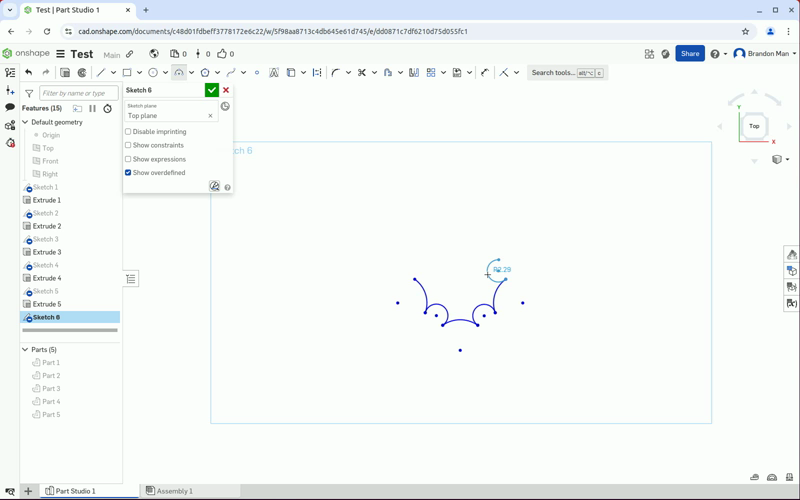
mouse_move(498, 259)
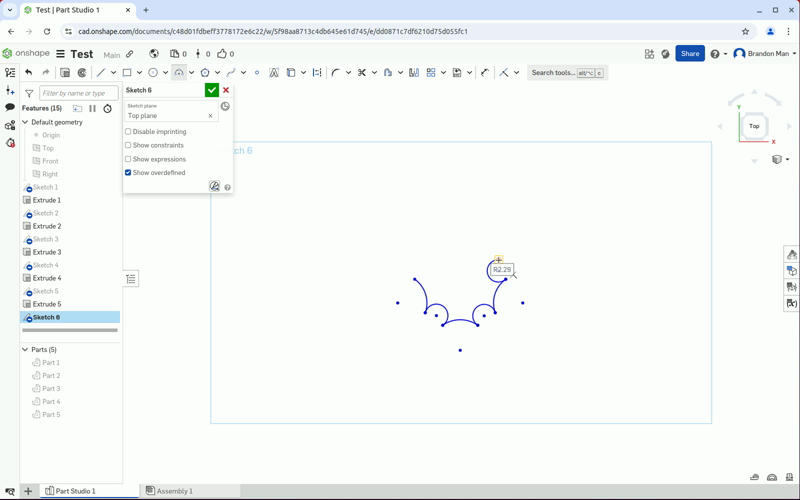
click(498, 259)
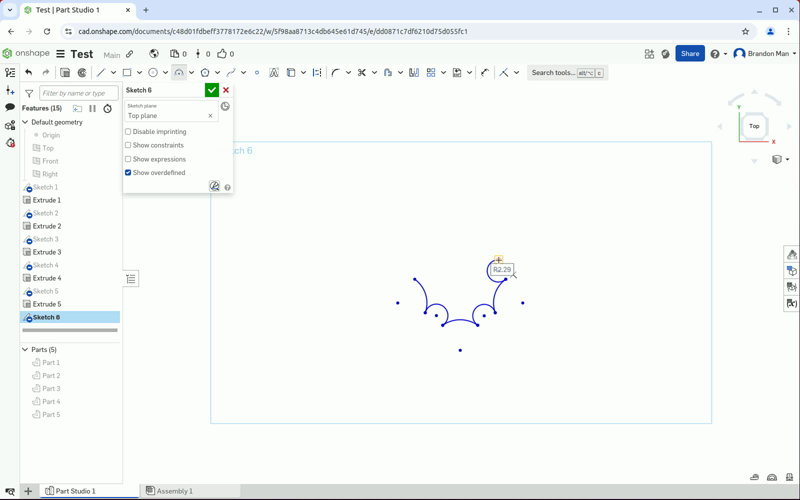
key_down(shift)
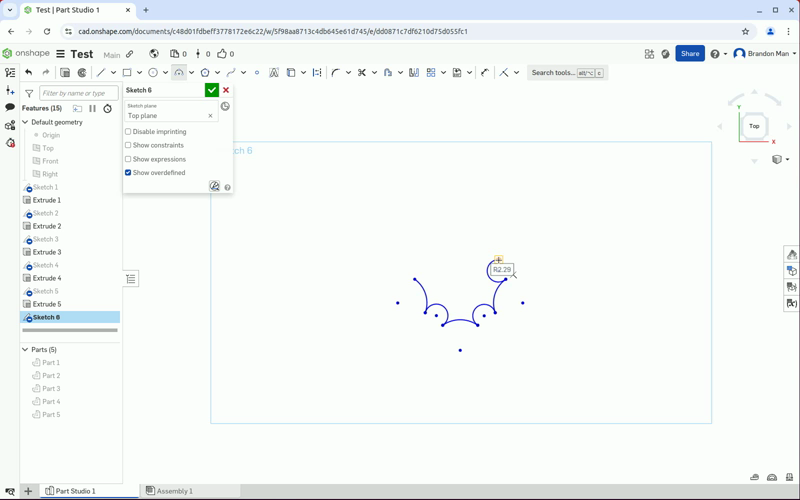
mouse_move(471, 238)
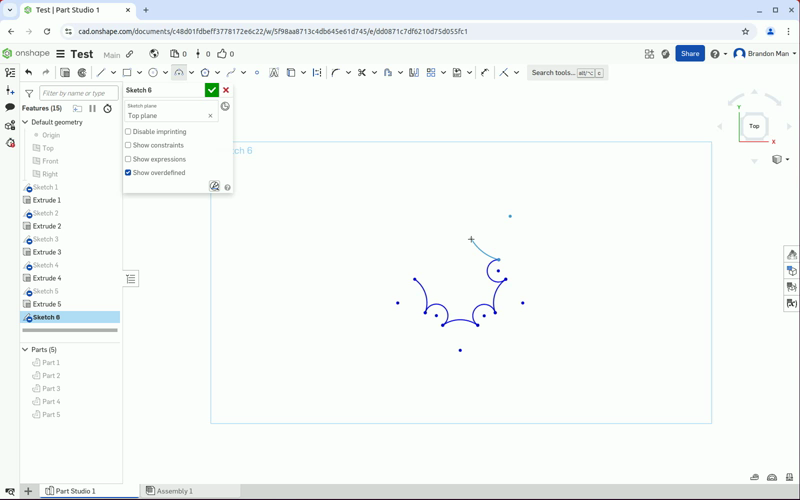
click(471, 238)
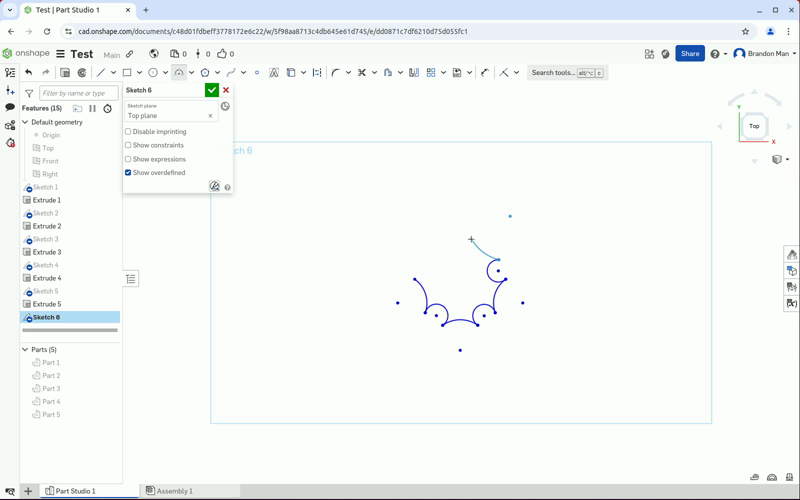
mouse_move(481, 253)
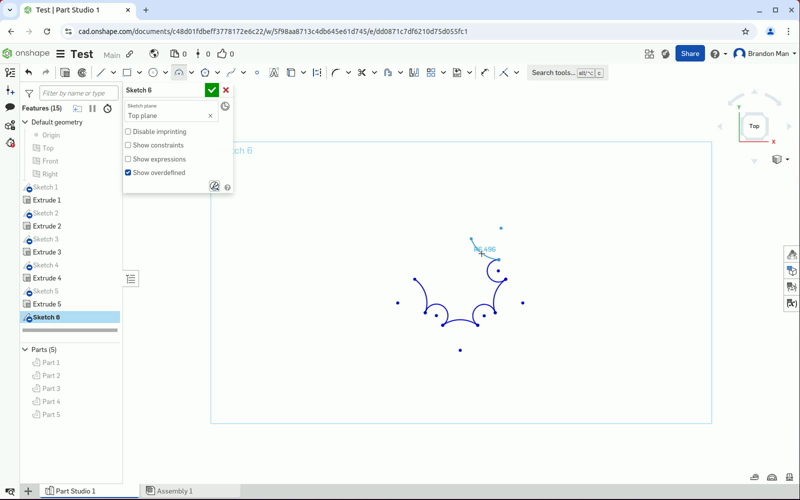
click(481, 253)
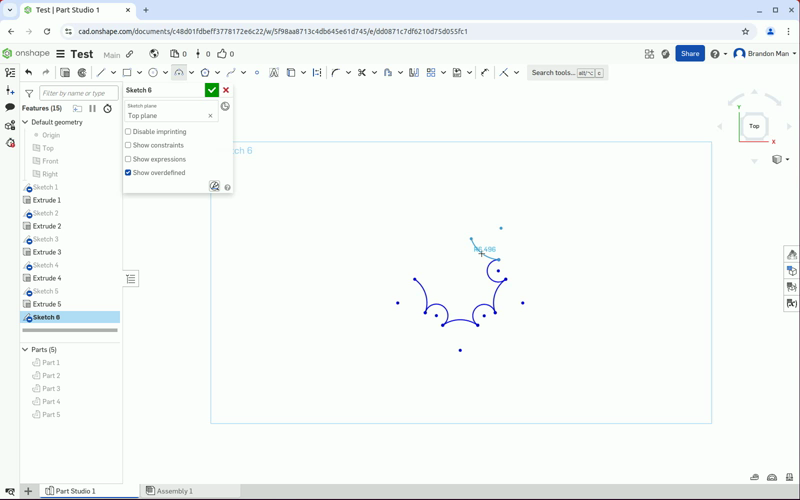
key_up(shift)
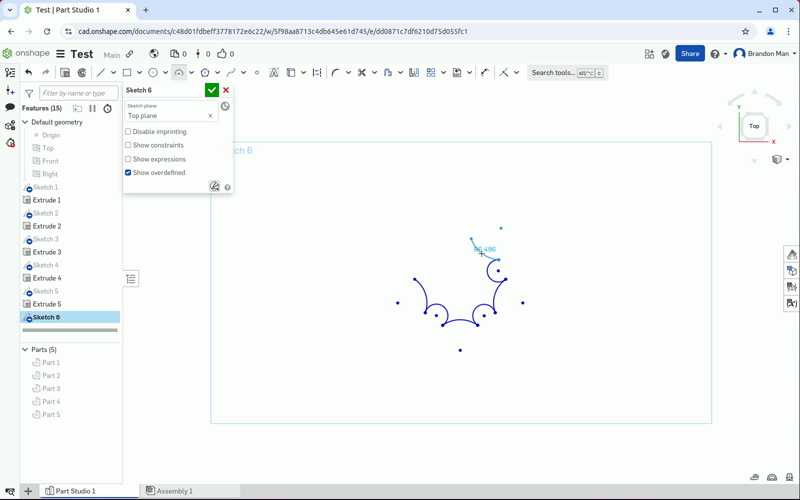
mouse_move(471, 238)
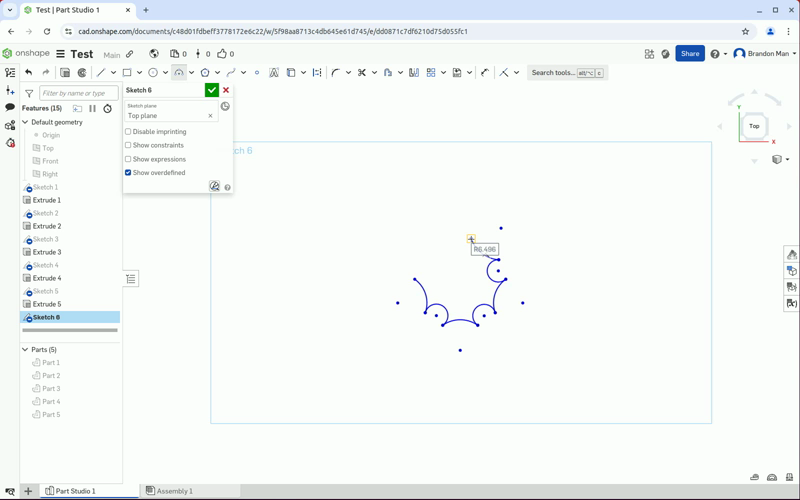
click(471, 238)
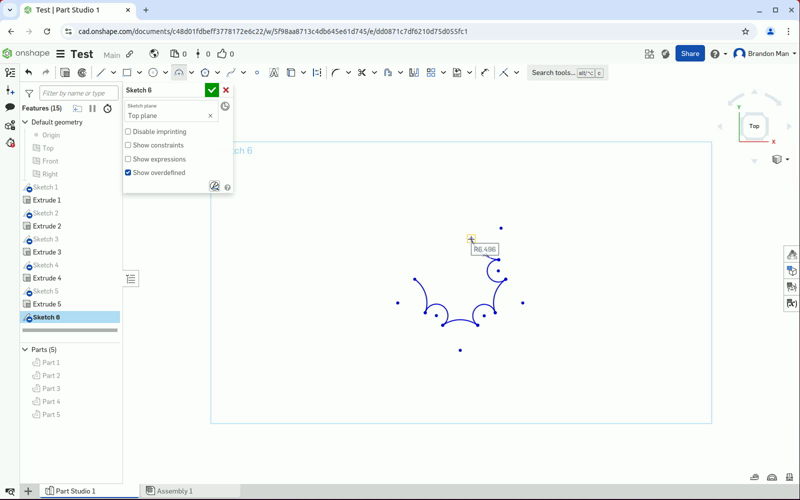
key_down(shift)
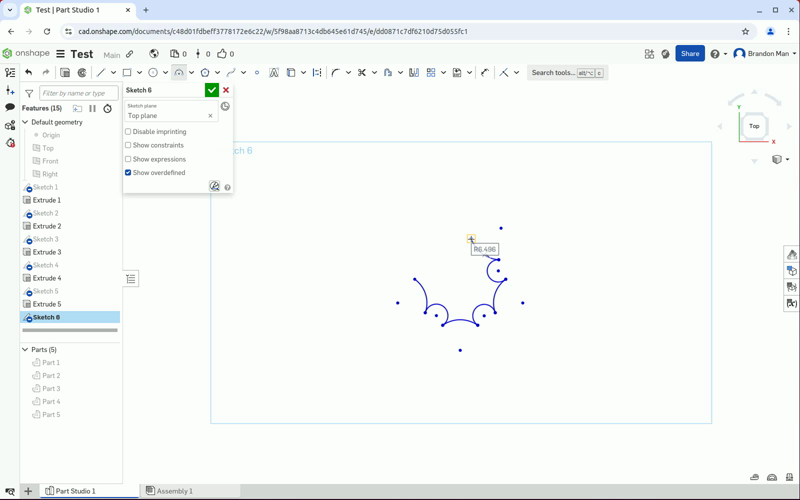
mouse_move(449, 238)
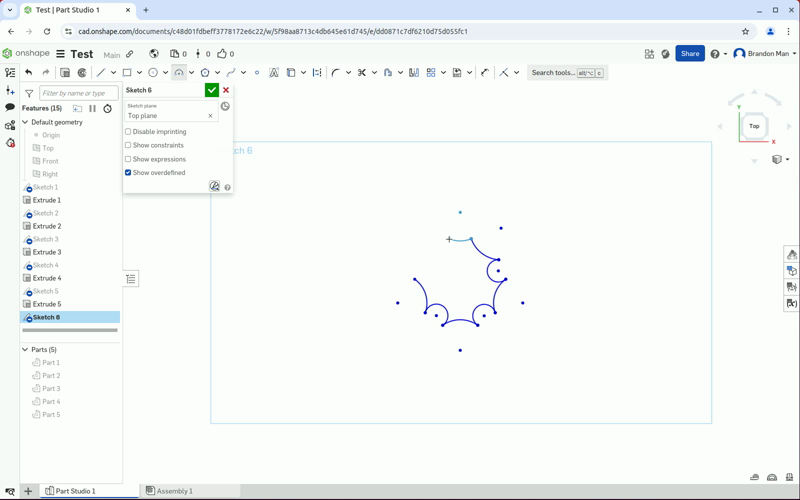
click(449, 238)
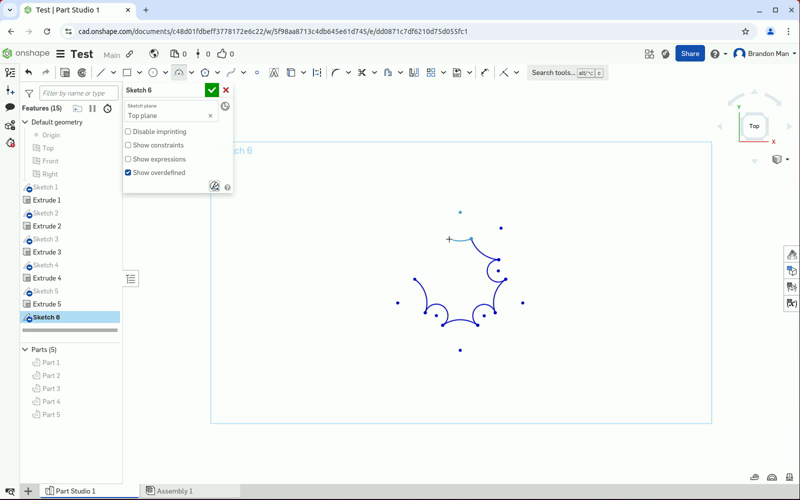
mouse_move(460, 254)
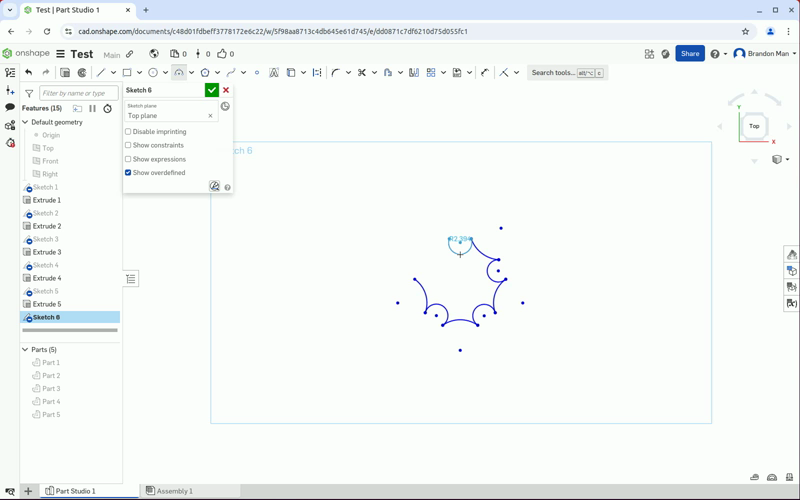
click(460, 254)
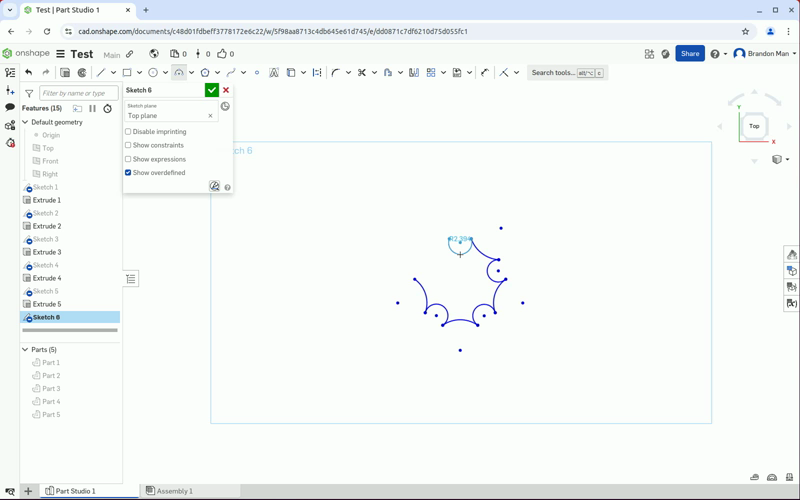
key_up(shift)
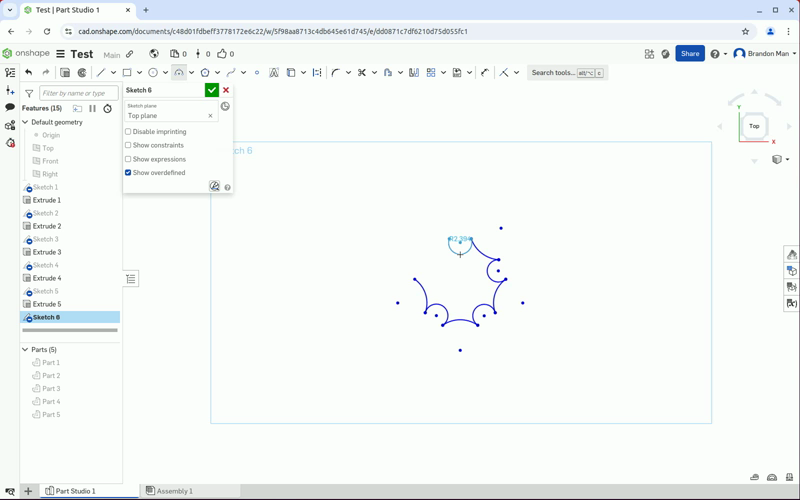
mouse_move(449, 238)
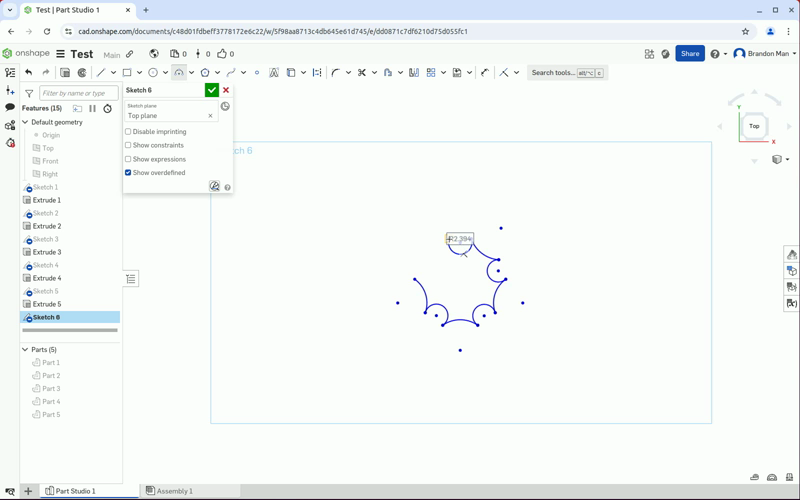
click(449, 238)
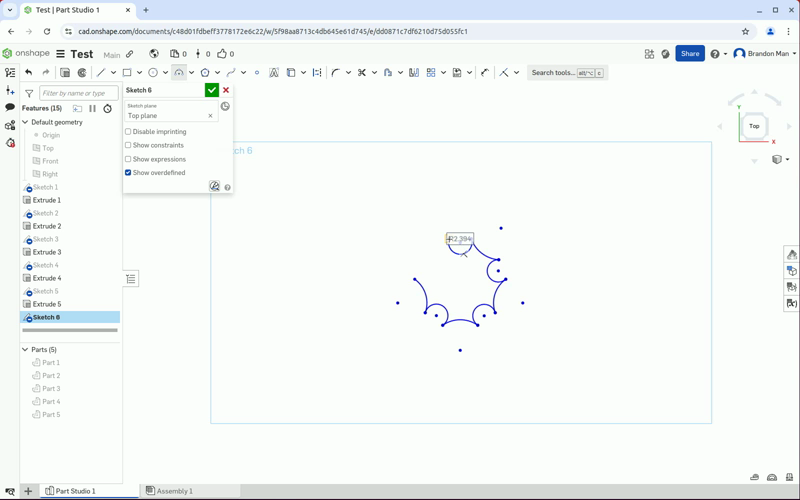
key_down(shift)
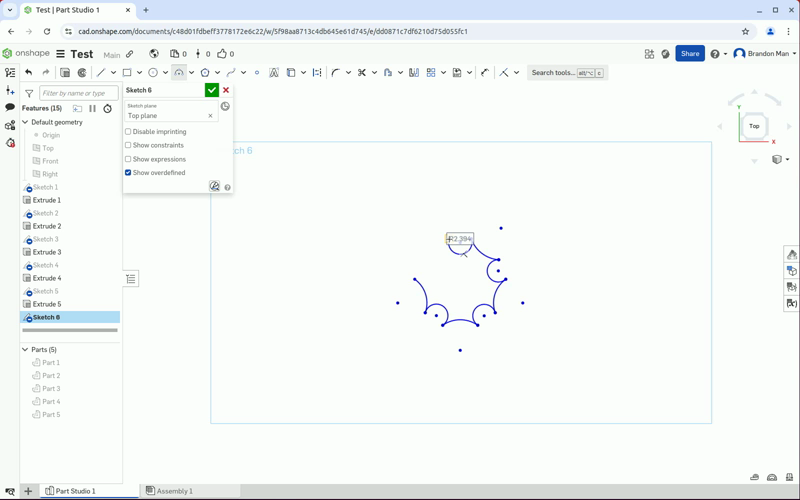
mouse_move(421, 259)
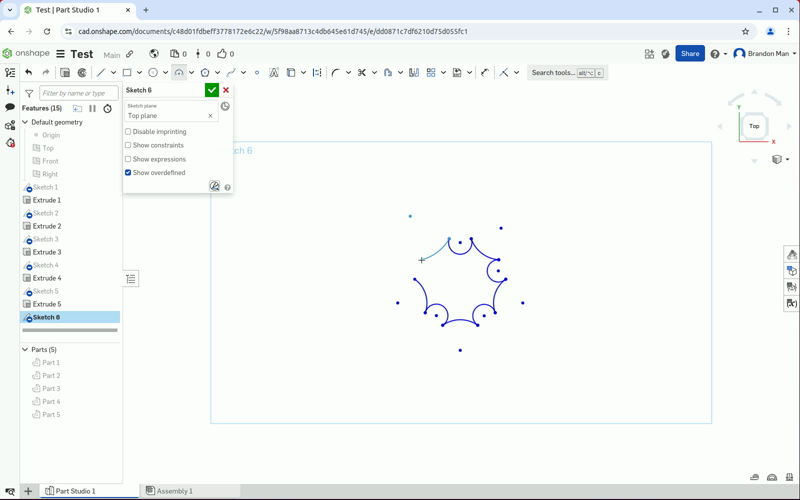
click(421, 259)
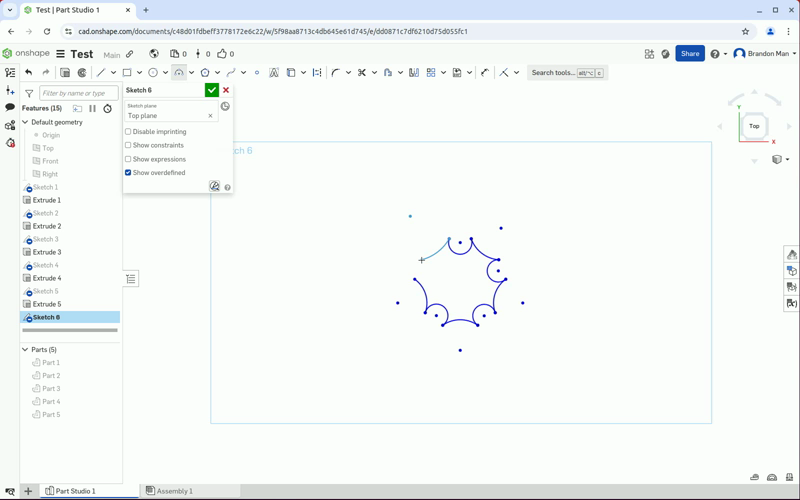
mouse_move(438, 253)
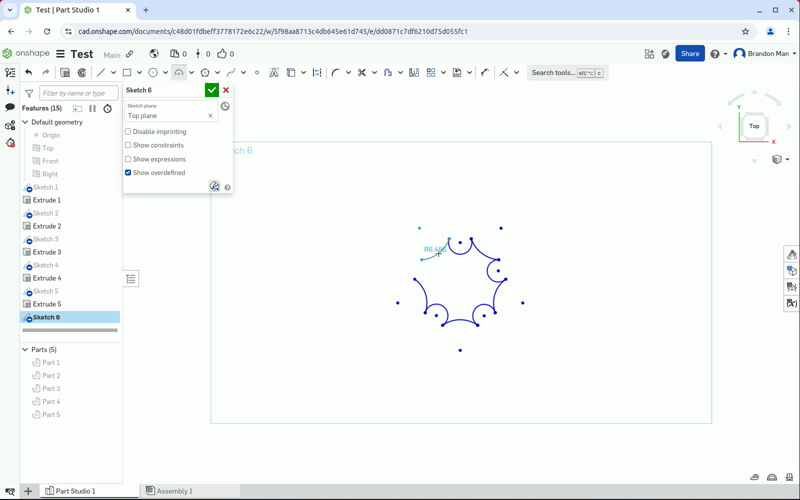
click(438, 253)
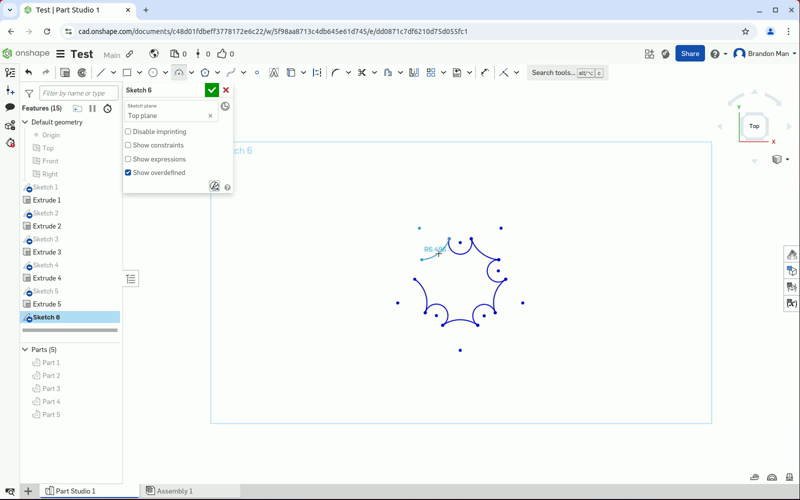
key_up(shift)
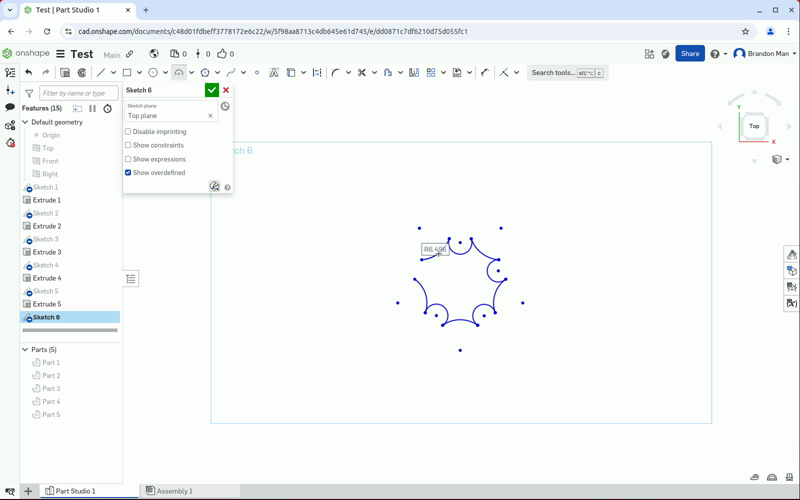
mouse_move(421, 259)
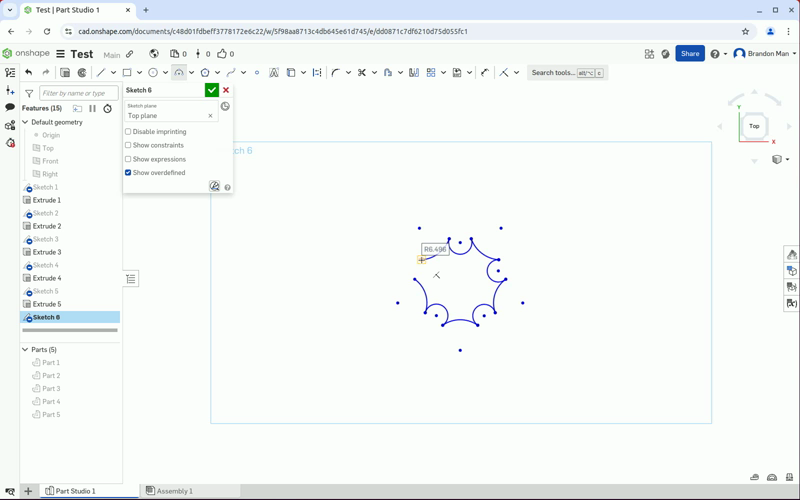
click(421, 259)
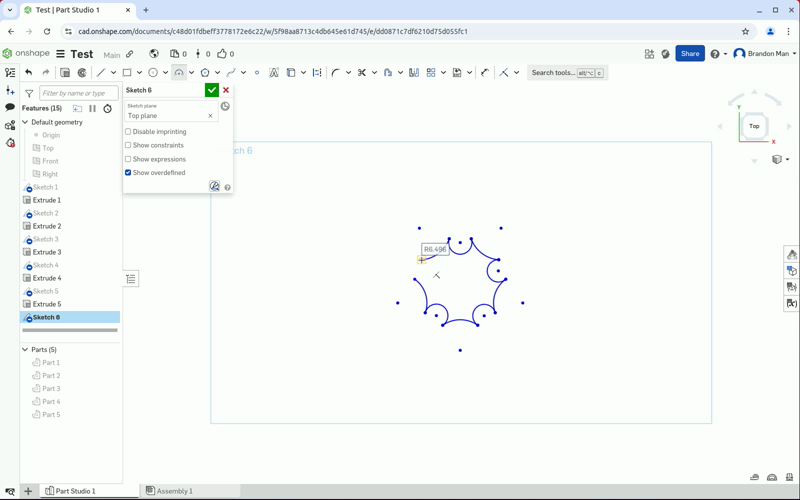
mouse_move(414, 279)
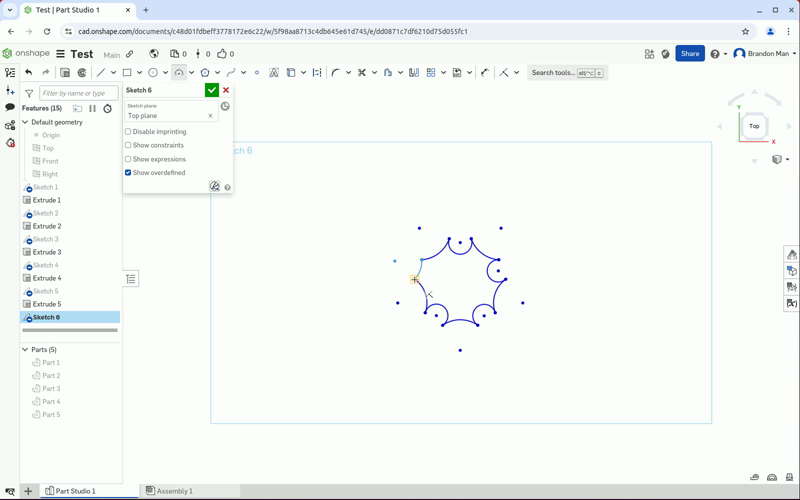
click(414, 279)
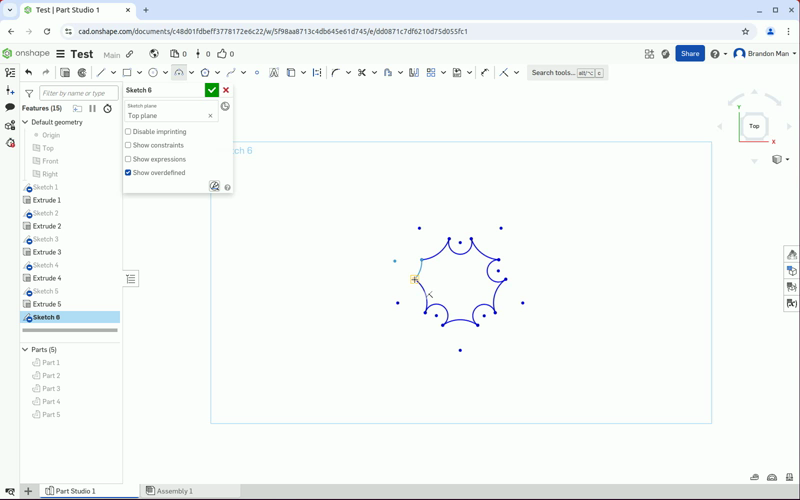
key_down(shift)
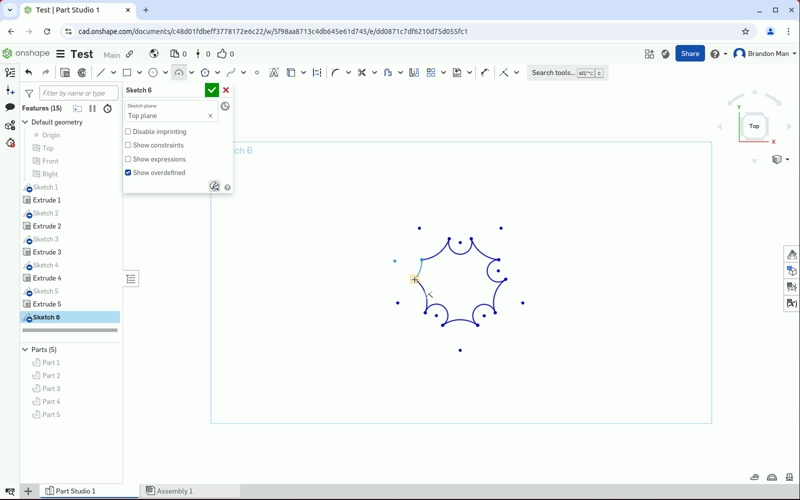
mouse_move(432, 274)
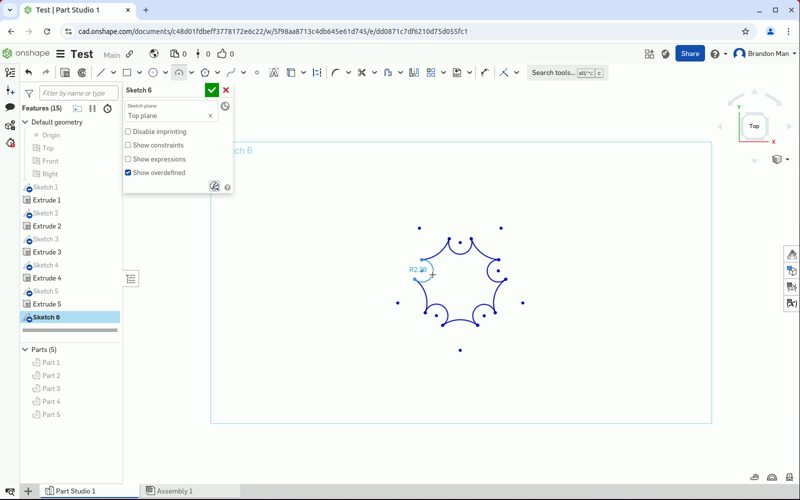
click(432, 274)
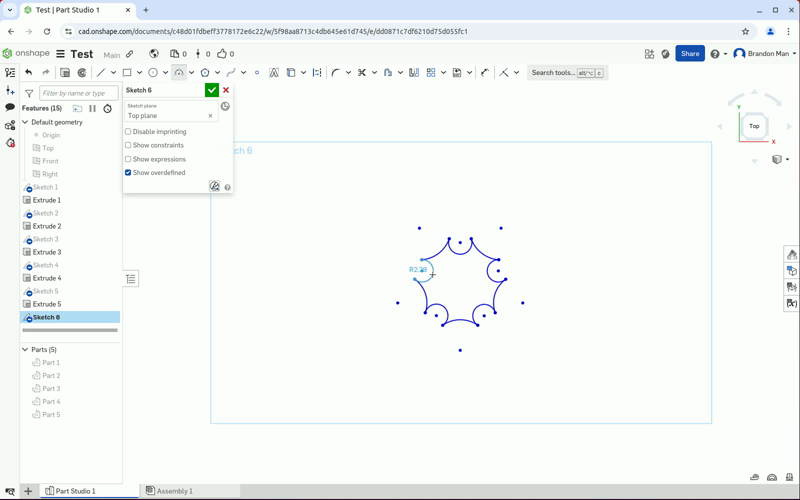
key_up(shift)
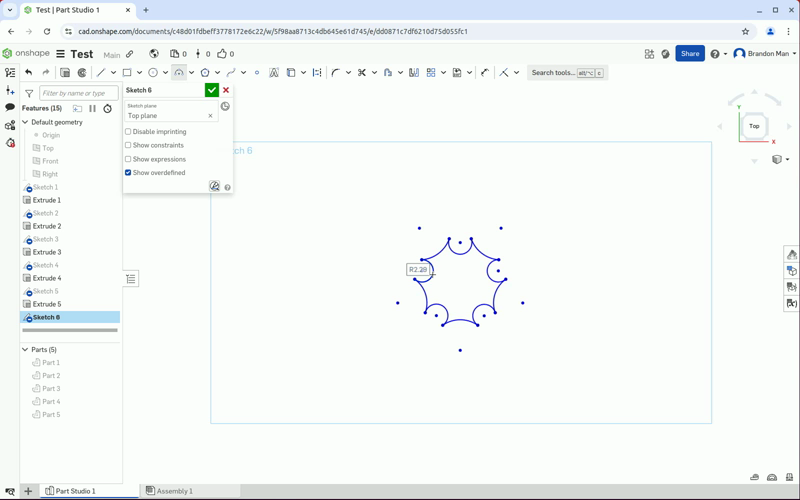
key(esc)
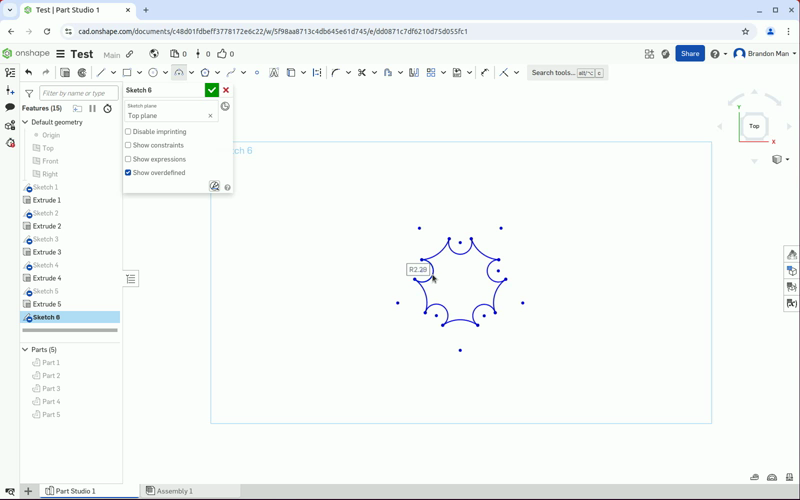
key(l)
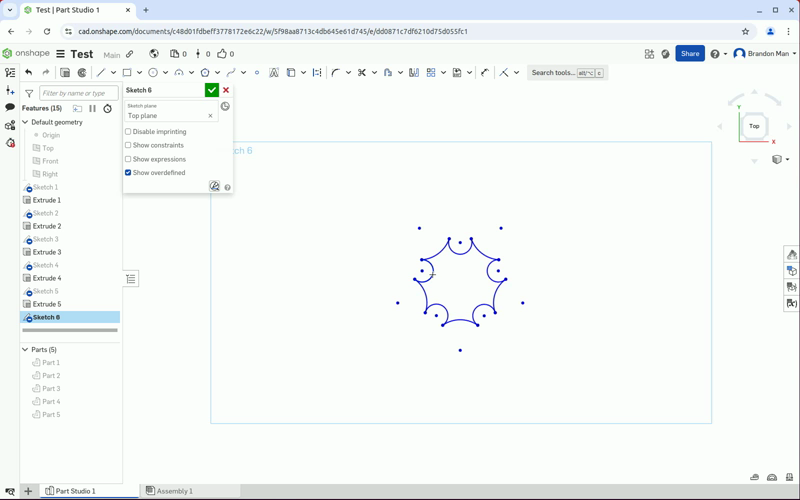
key_down(shift)
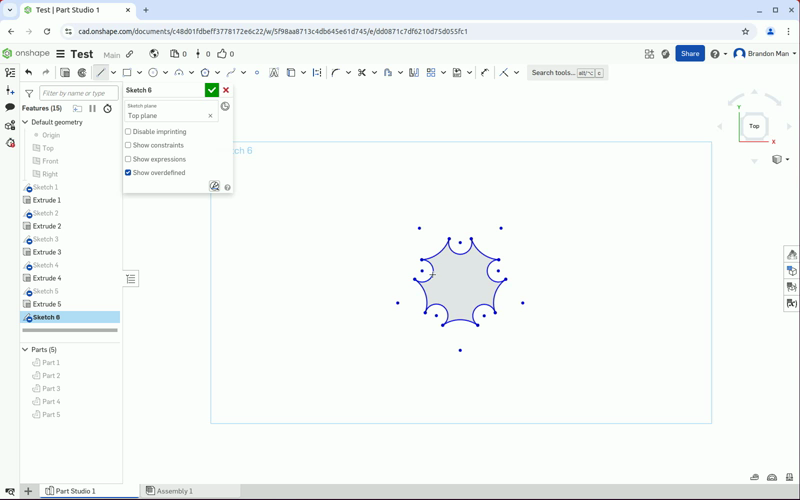
mouse_move(447, 289)
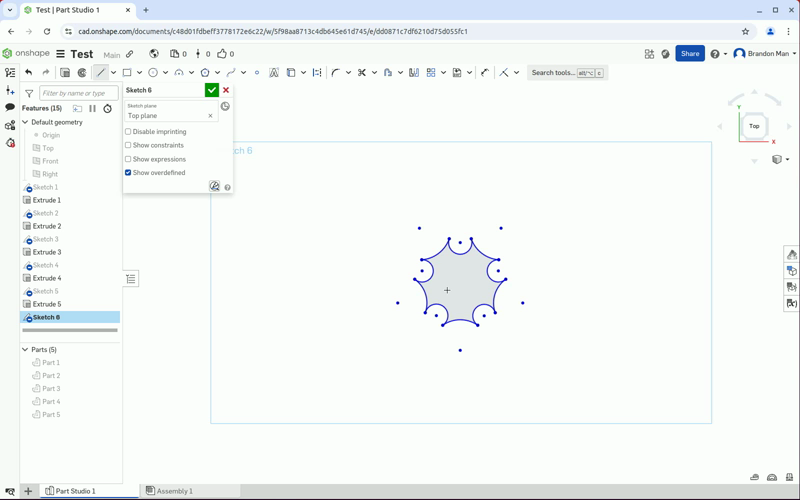
click(447, 289)
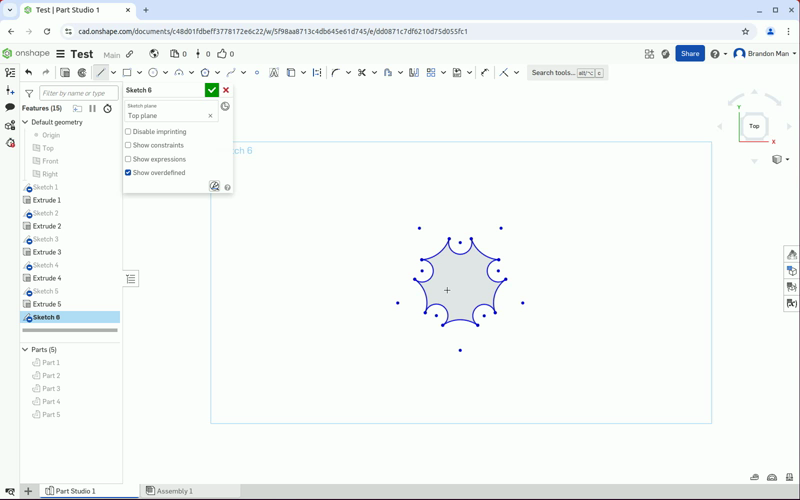
key_up(shift)
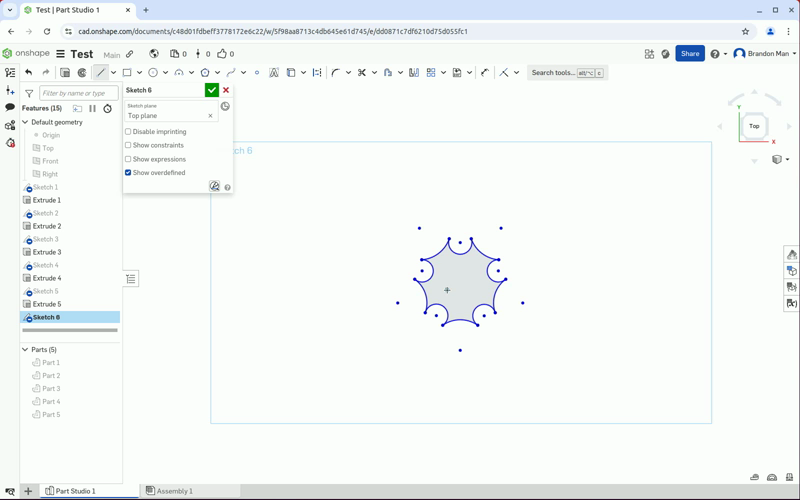
key_down(shift)
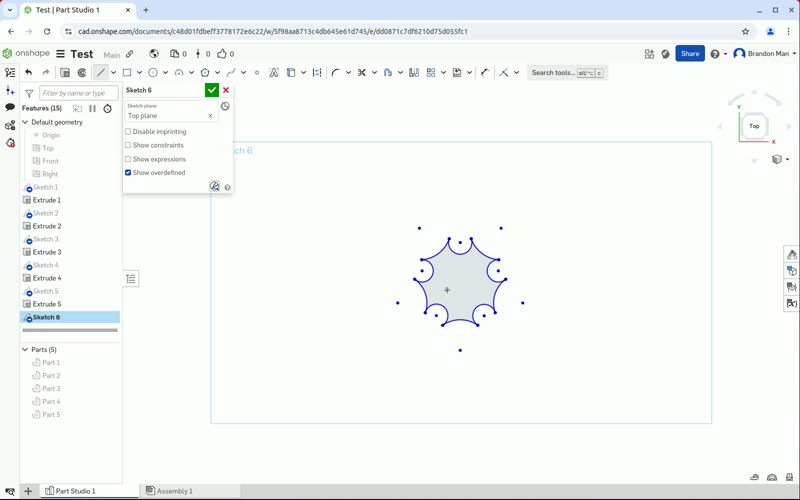
mouse_move(477, 289)
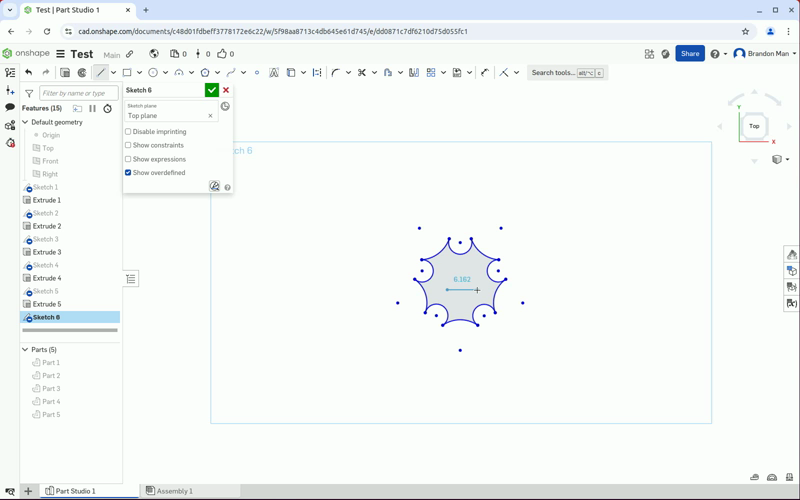
mouse_move(460, 297)
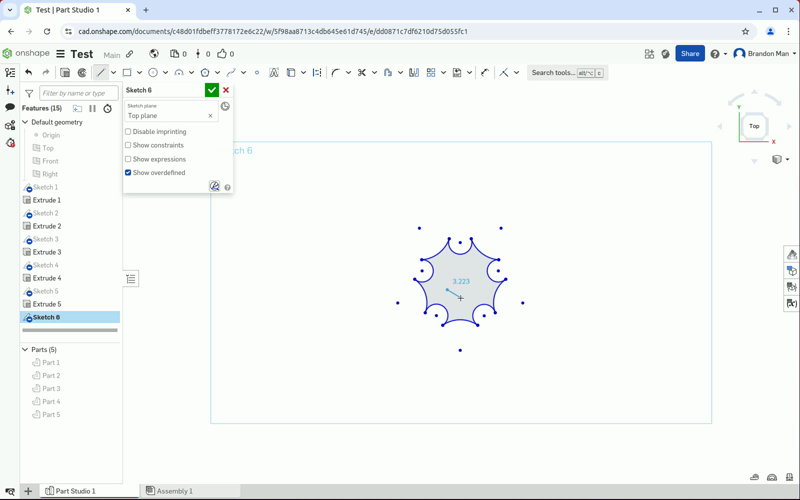
click(460, 297)
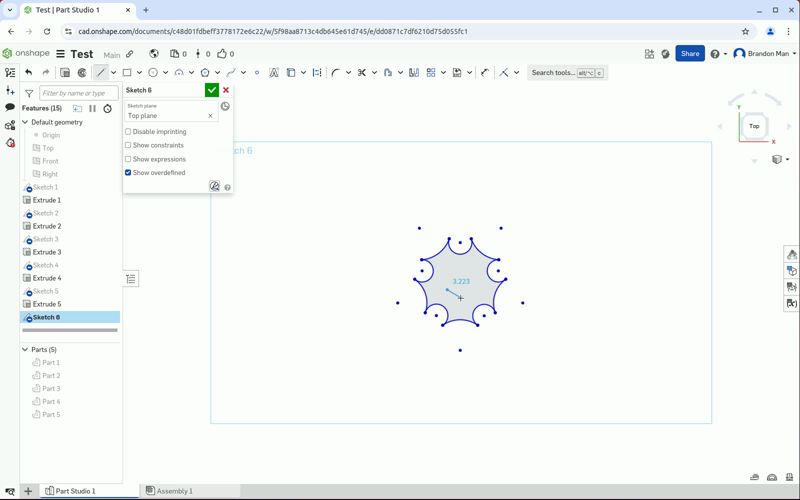
key_up(shift)
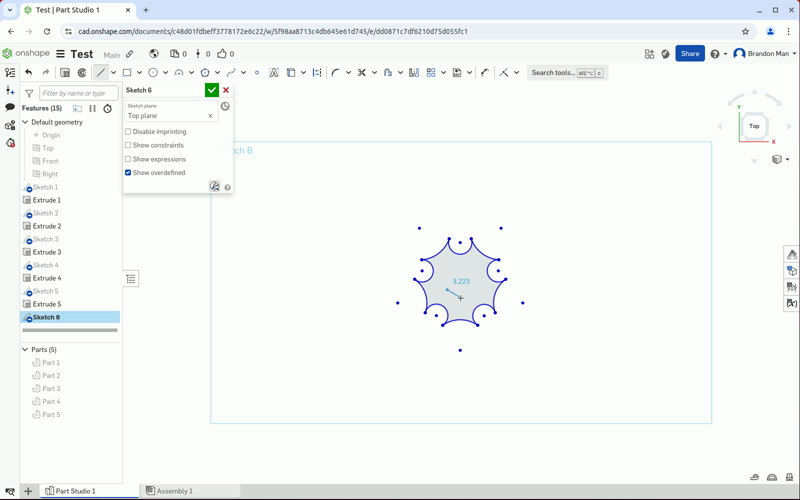
key_down(shift)
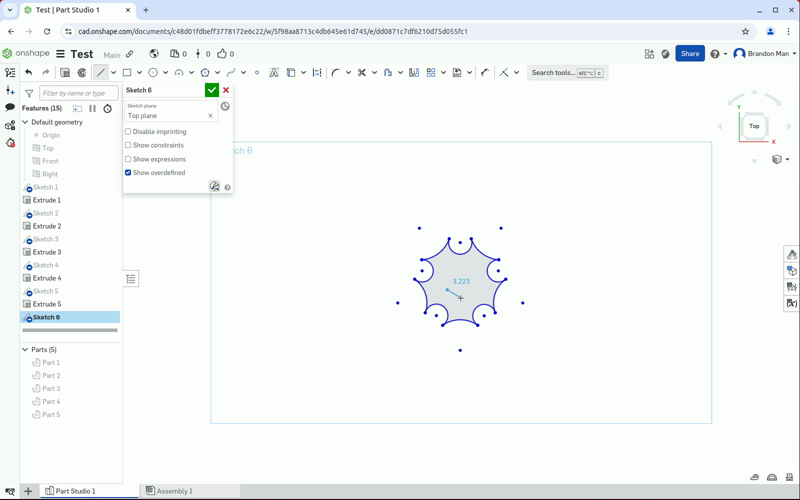
mouse_move(490, 297)
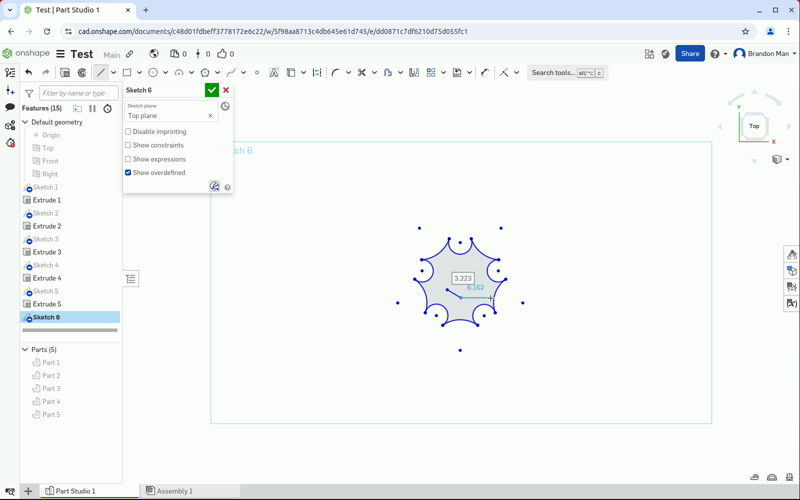
mouse_move(473, 289)
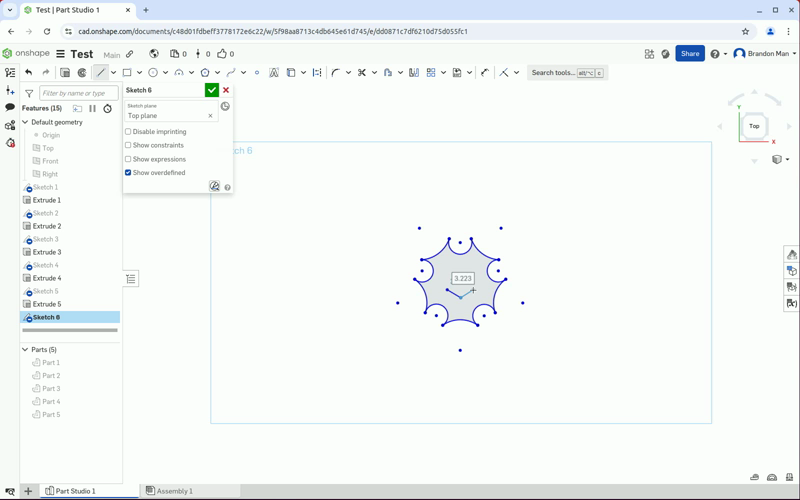
click(473, 289)
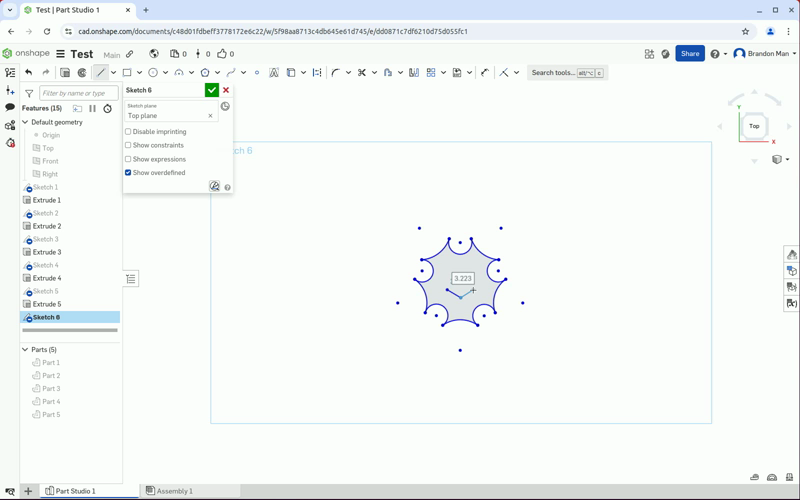
key_up(shift)
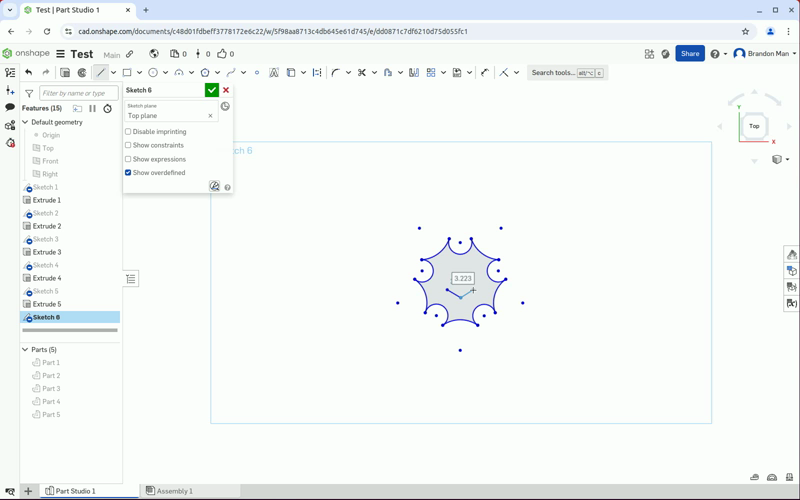
key_down(shift)
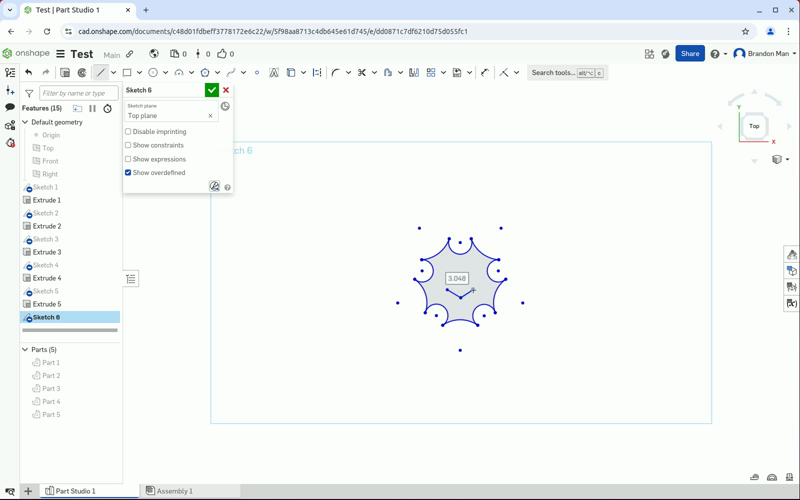
mouse_move(503, 289)
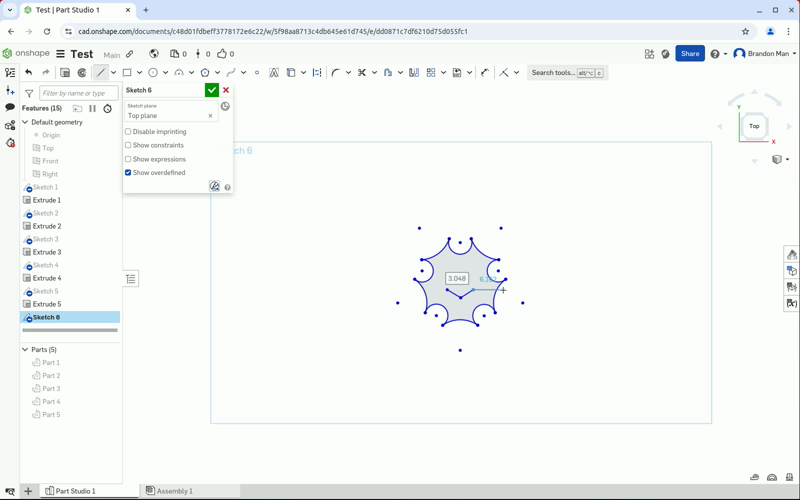
mouse_move(473, 275)
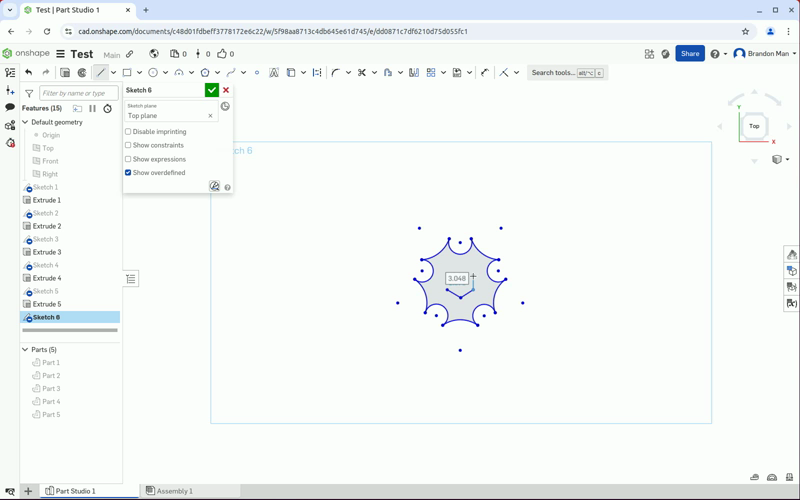
click(473, 275)
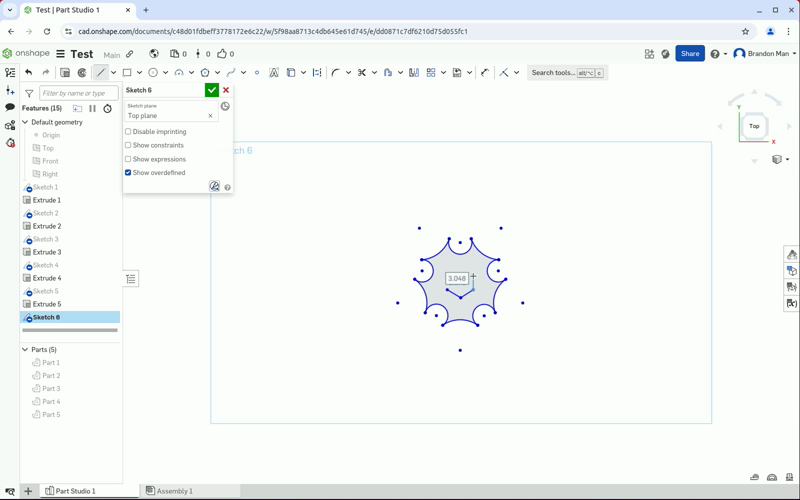
key_up(shift)
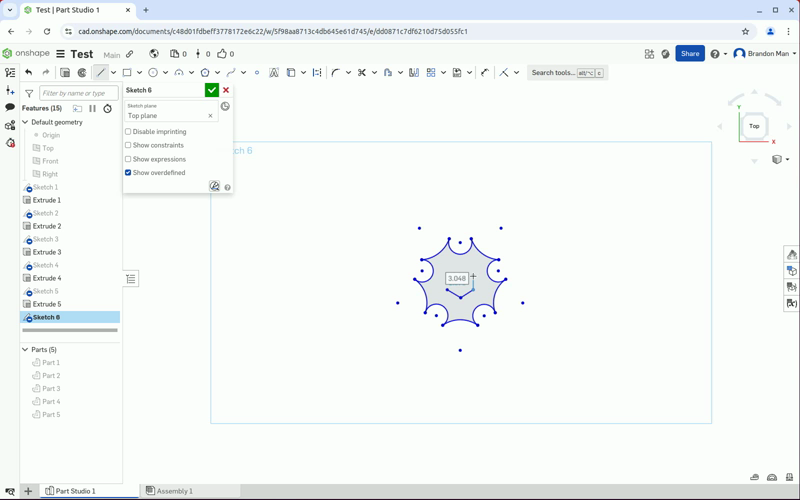
key_down(shift)
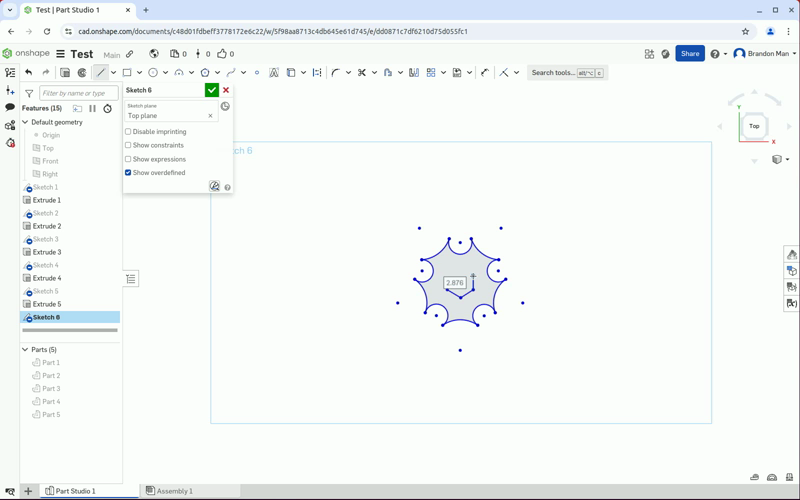
mouse_move(503, 275)
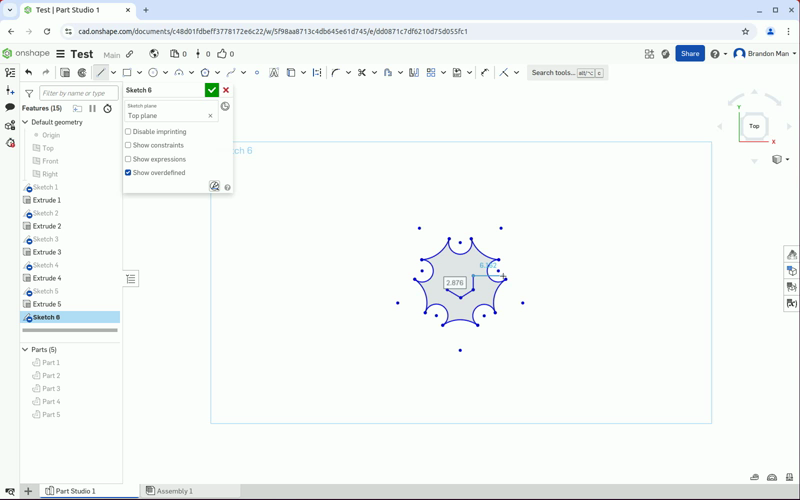
mouse_move(460, 267)
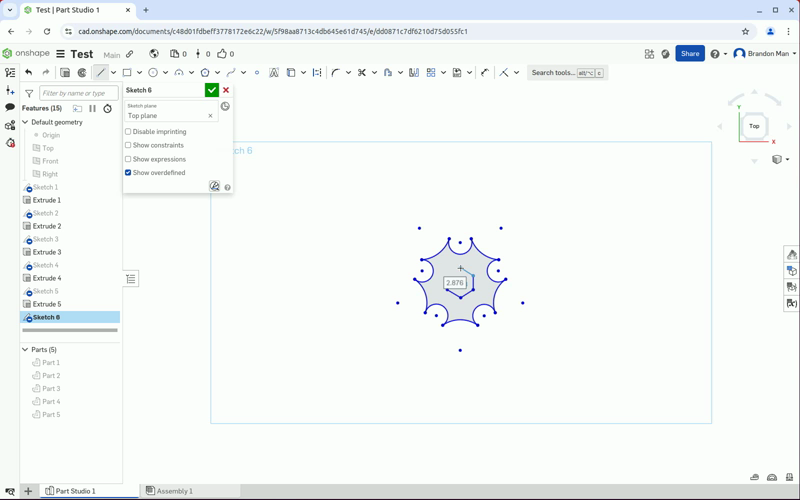
click(460, 267)
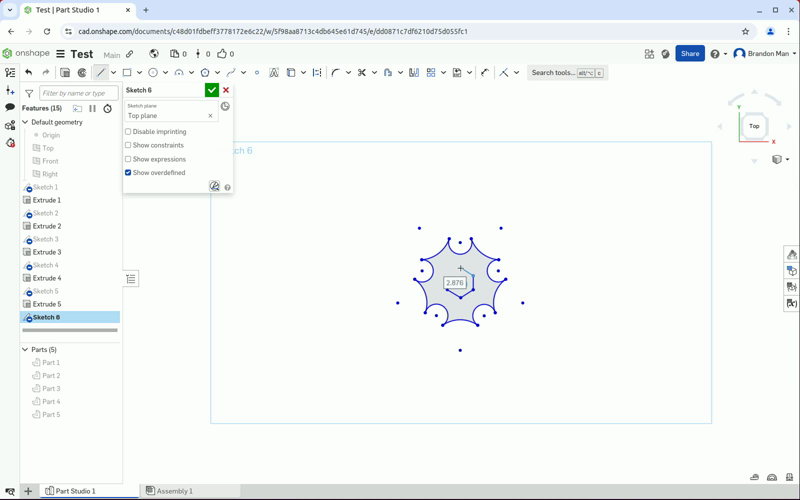
key_up(shift)
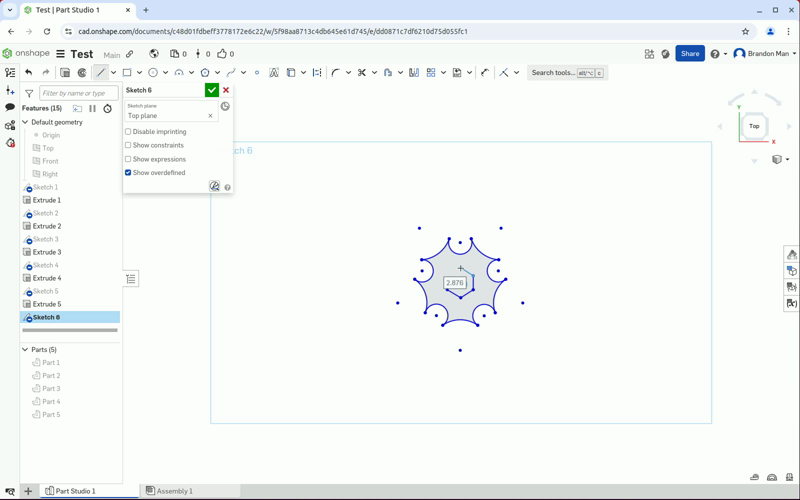
key_down(shift)
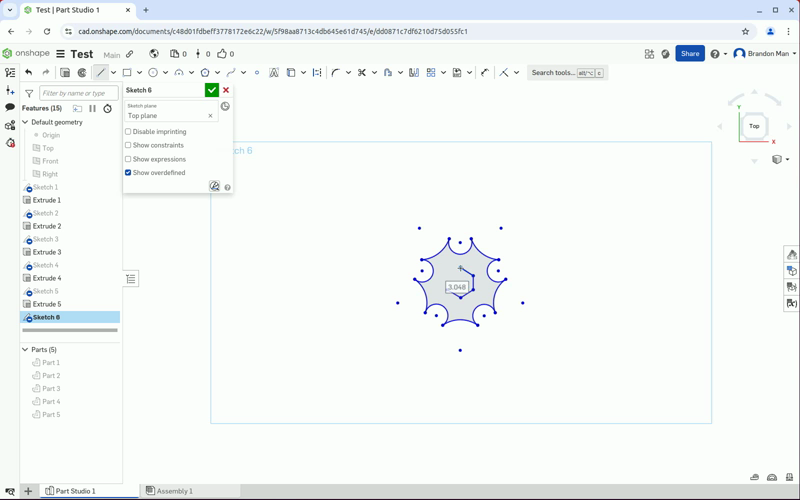
mouse_move(490, 267)
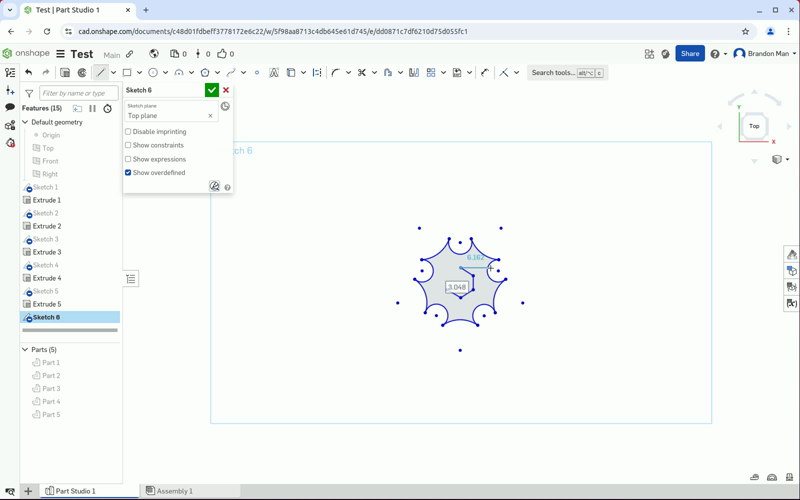
mouse_move(447, 275)
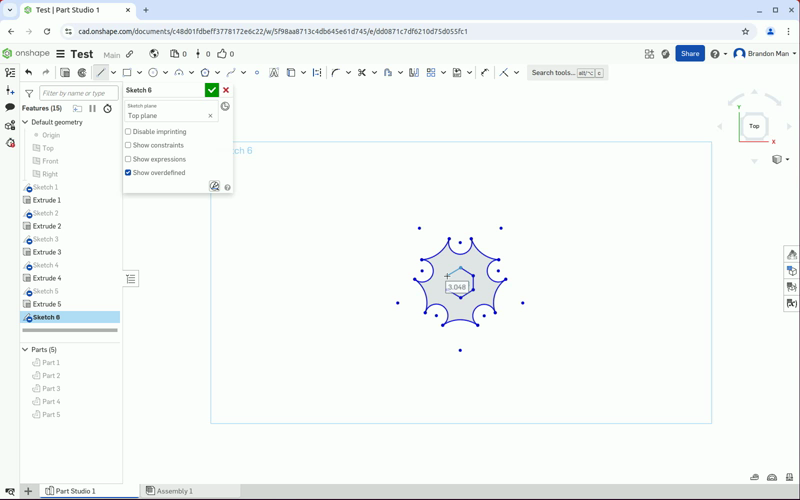
click(447, 275)
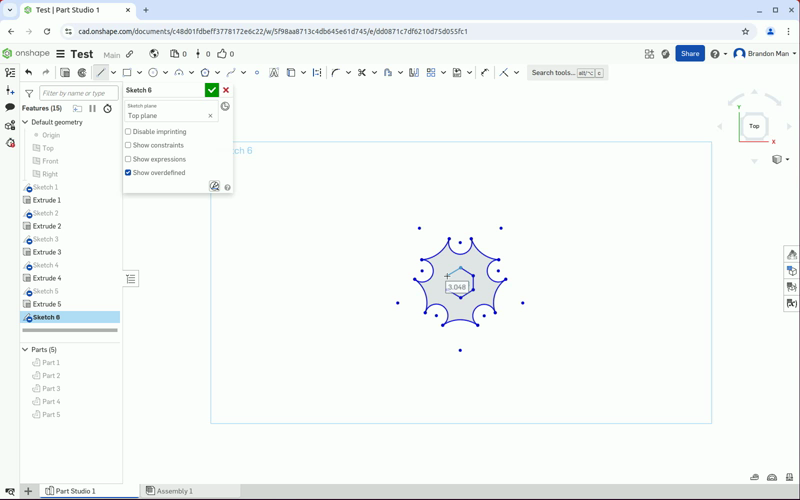
key_up(shift)
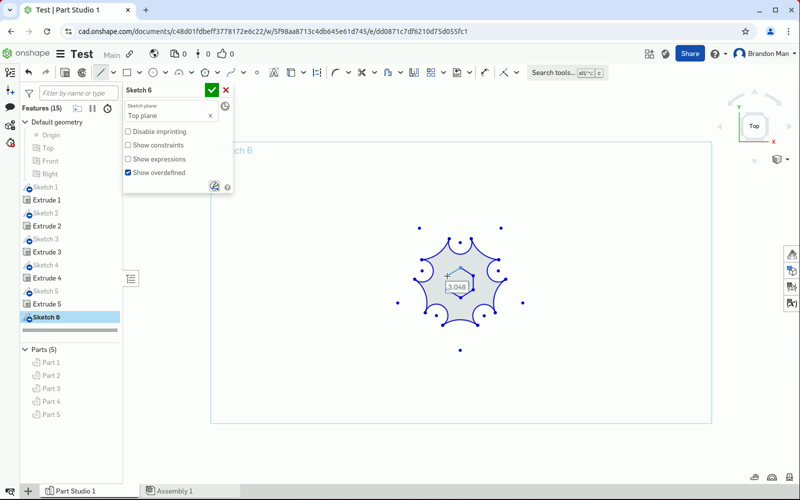
mouse_move(477, 275)
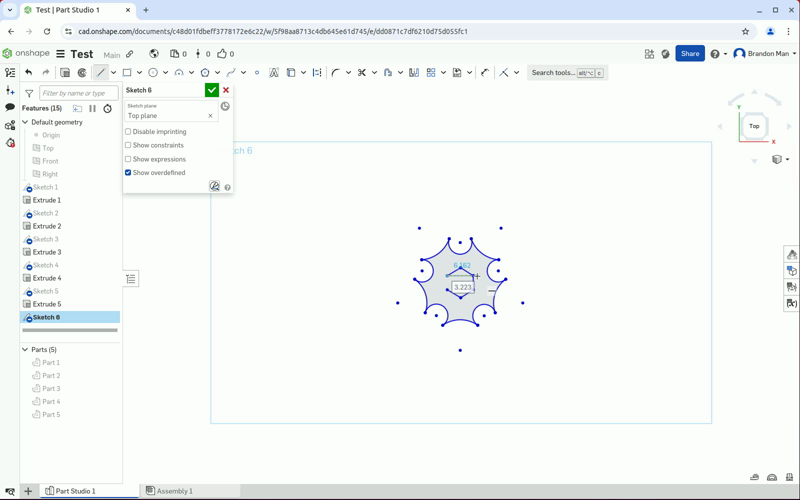
key_down(shift)
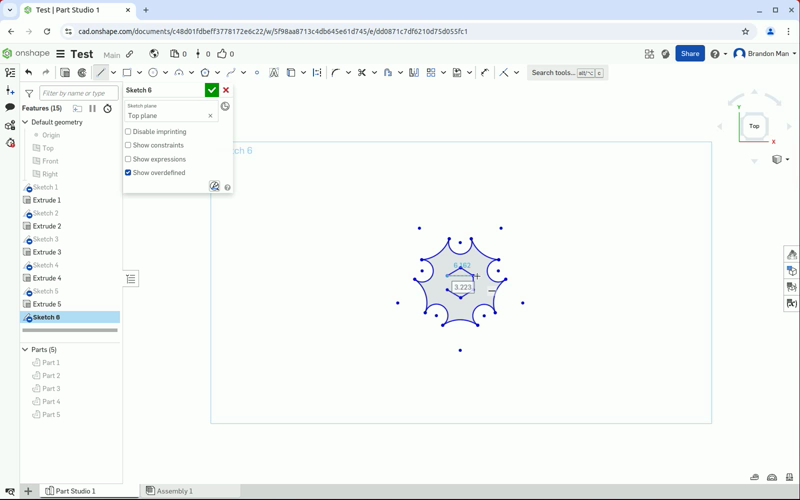
mouse_move(447, 289)
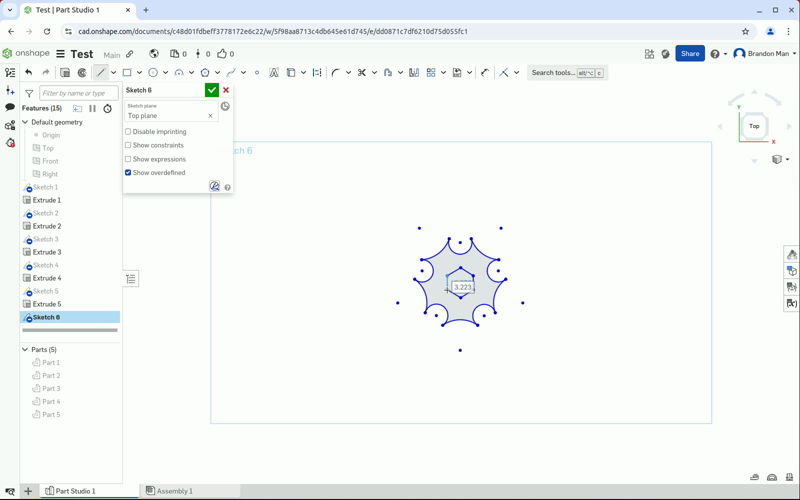
key_up(shift)
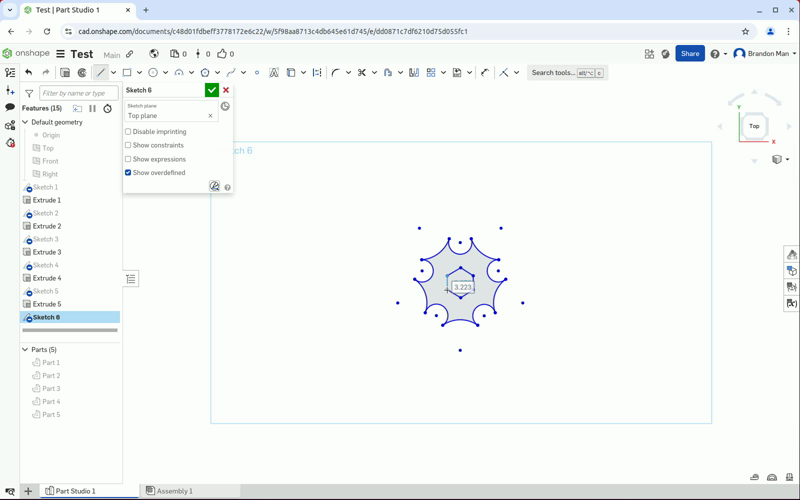
click(447, 289)
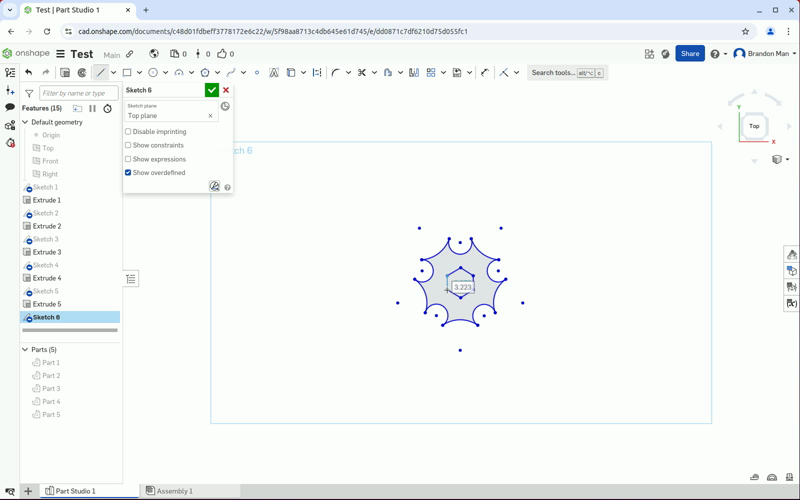
key(esc)
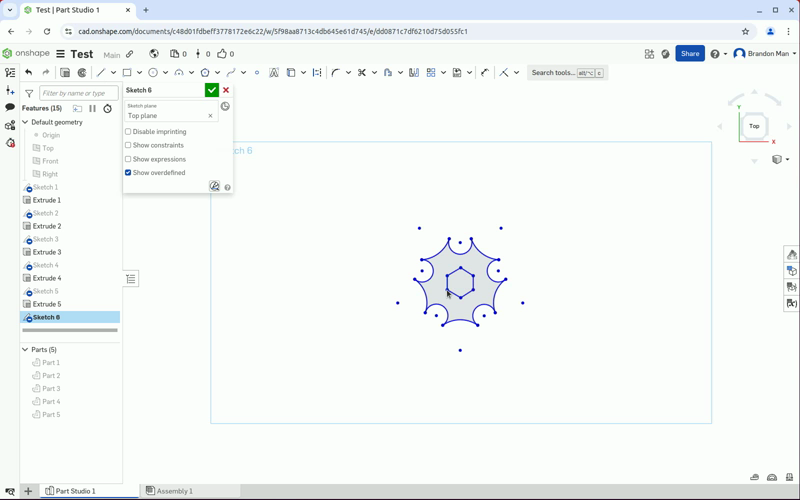
mouse_move(437, 257)
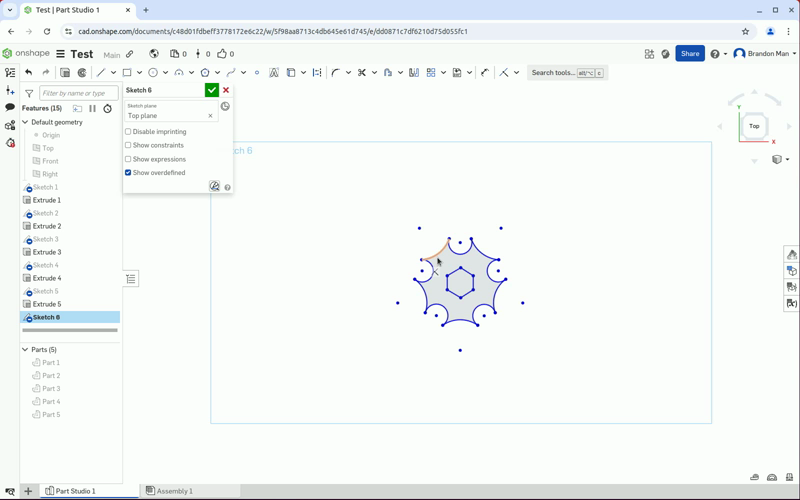
click(437, 257)
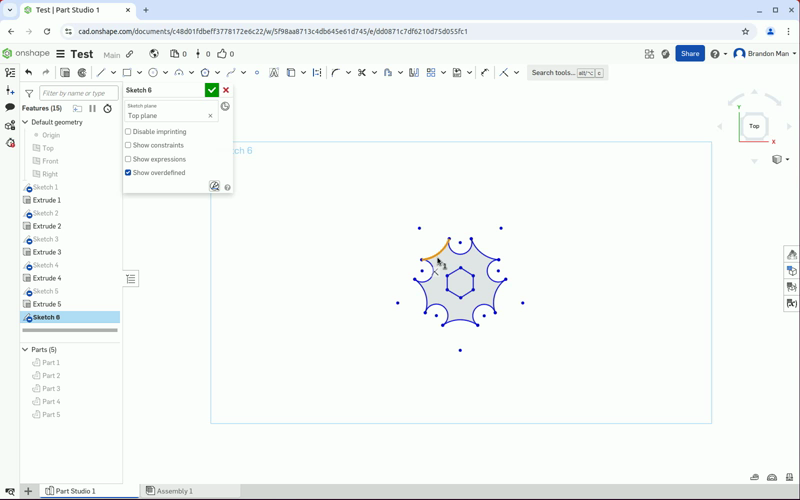
mouse_move(73, 352)
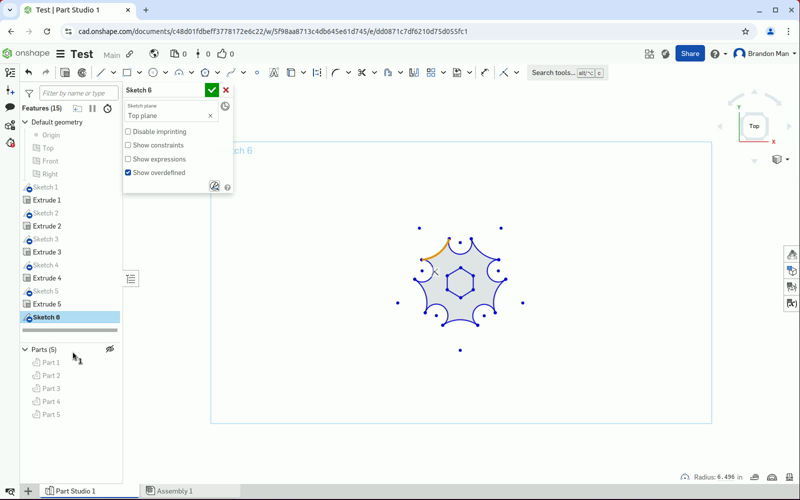
key(shift+y)
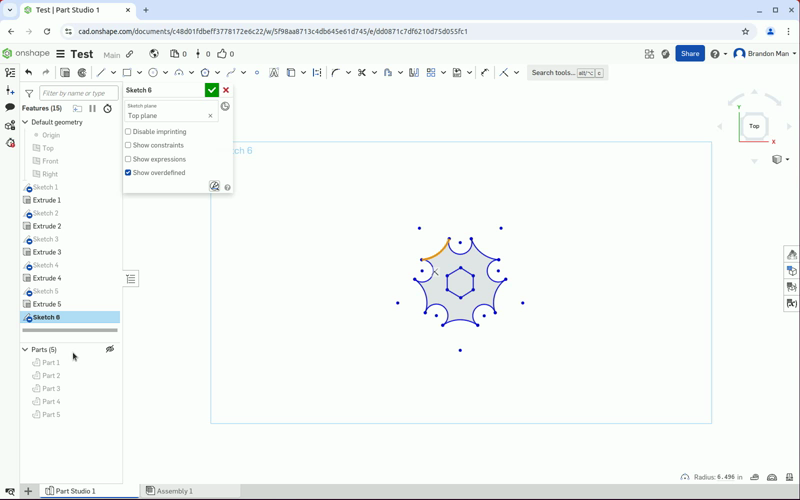
key(shift+e)
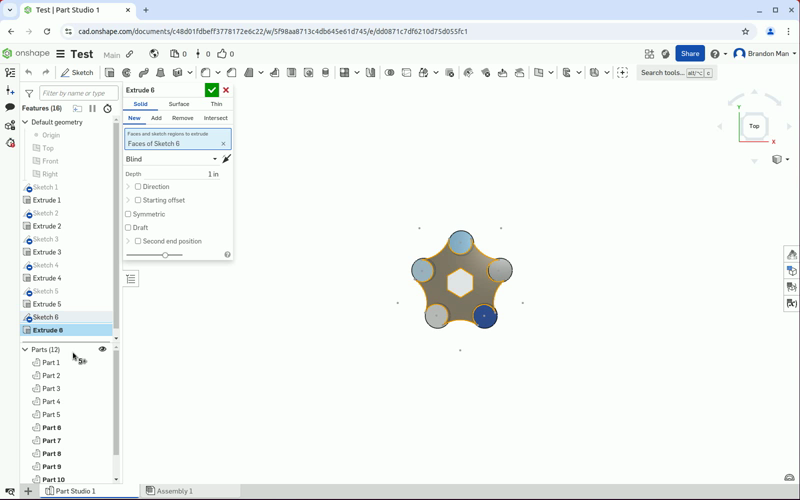
mouse_move(143, 106)
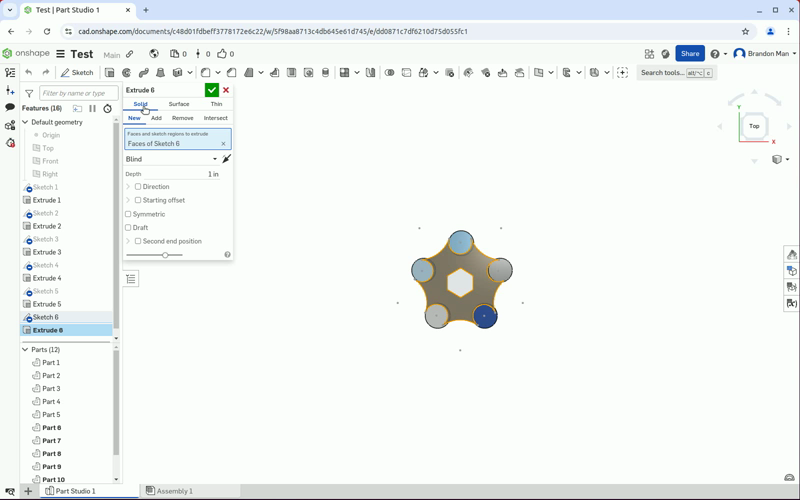
click(143, 106)
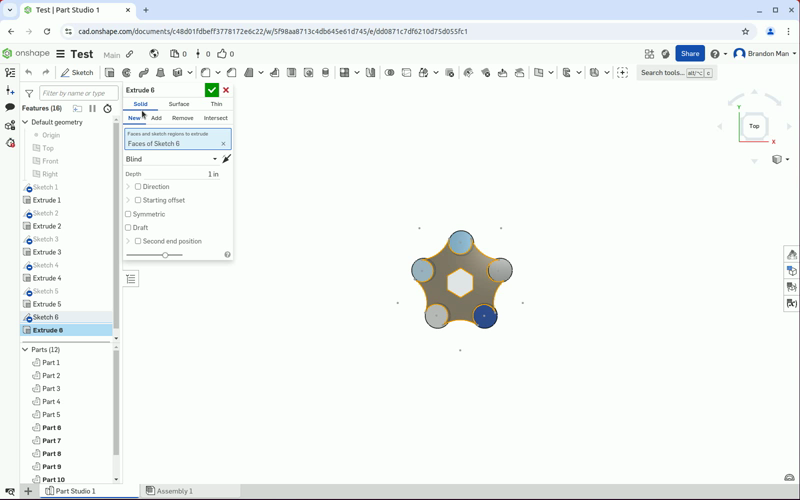
mouse_move(137, 120)
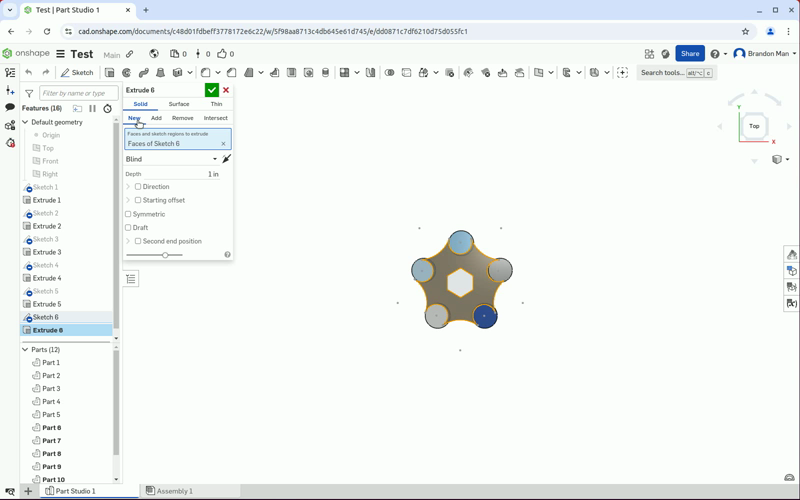
click(137, 120)
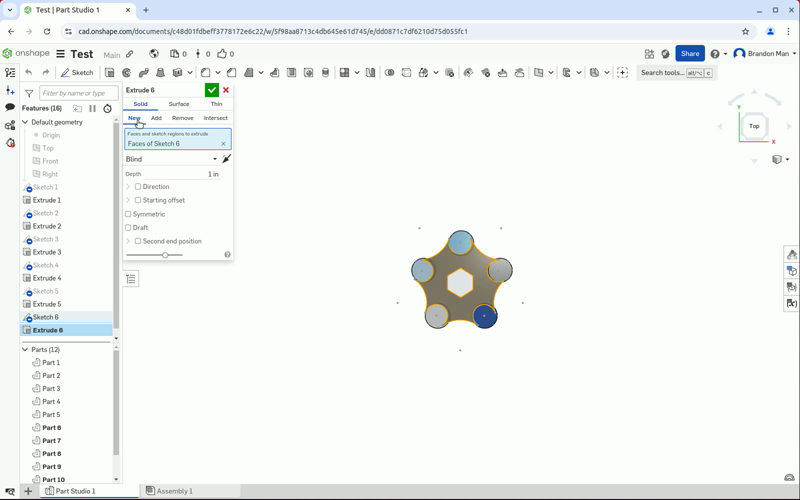
key(tab, 4)
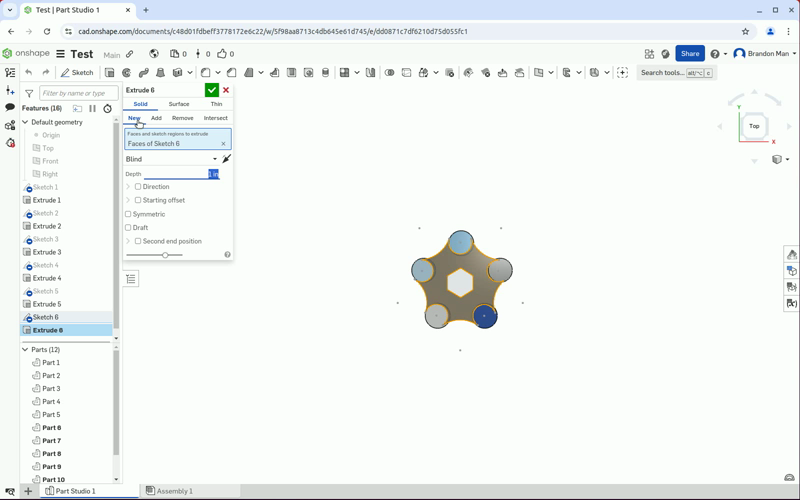
text(-2.407)
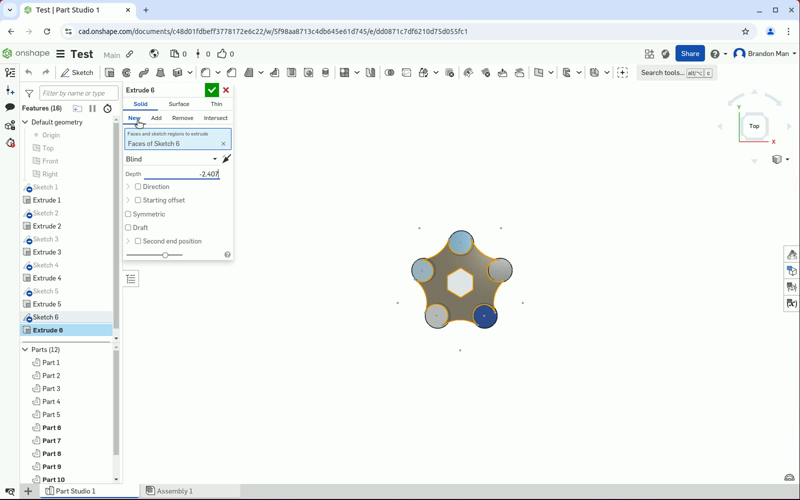
key(enter)
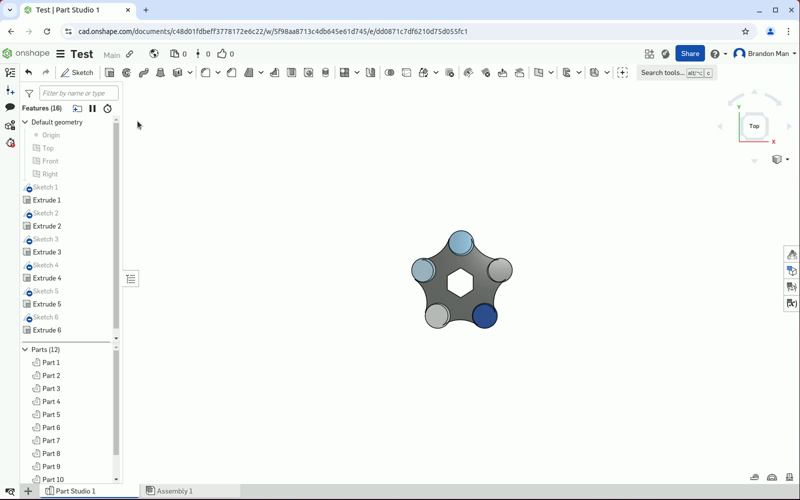
key(shift+h)
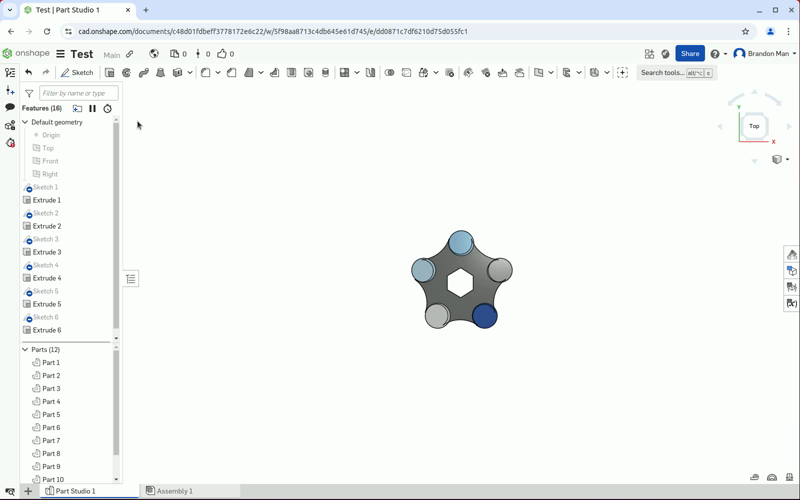
key(shift+h)
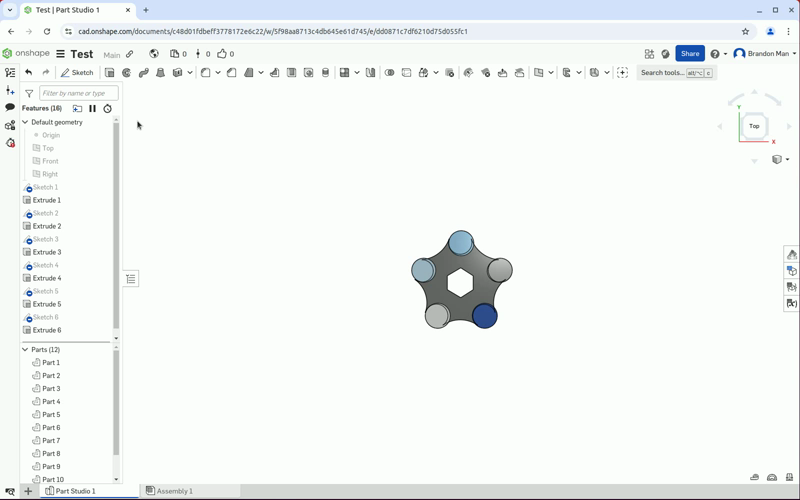
mouse_move(69, 189)
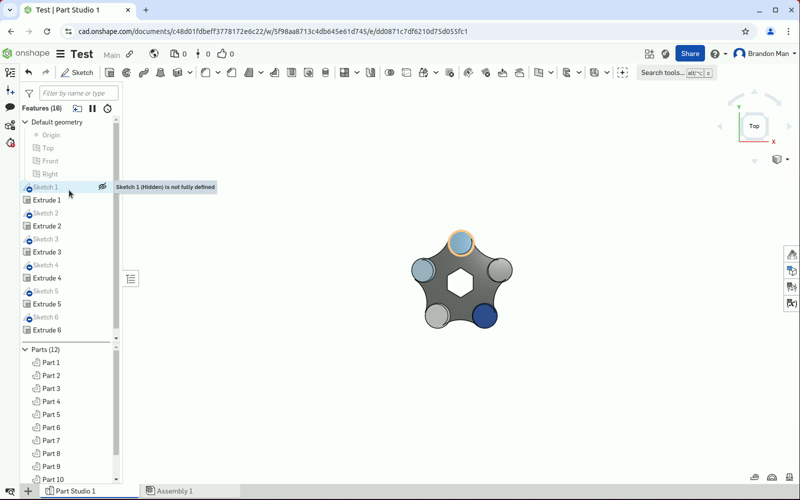
click(69, 189)
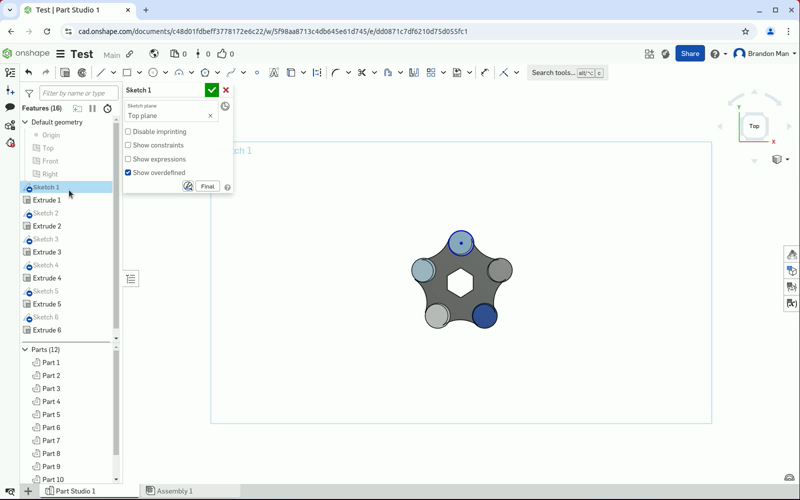
mouse_move(229, 92)
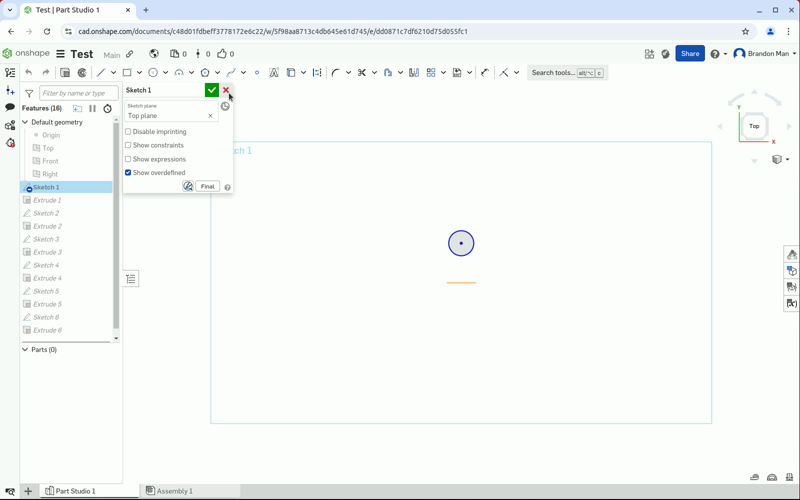
click(229, 92)
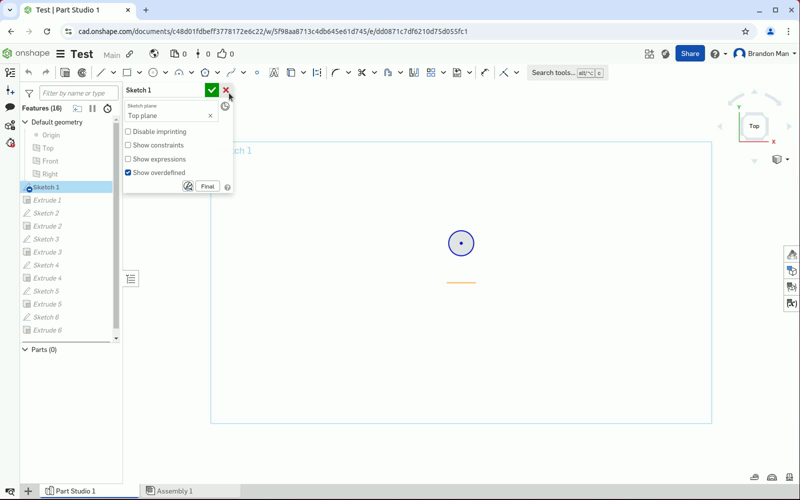
key(shift+s)
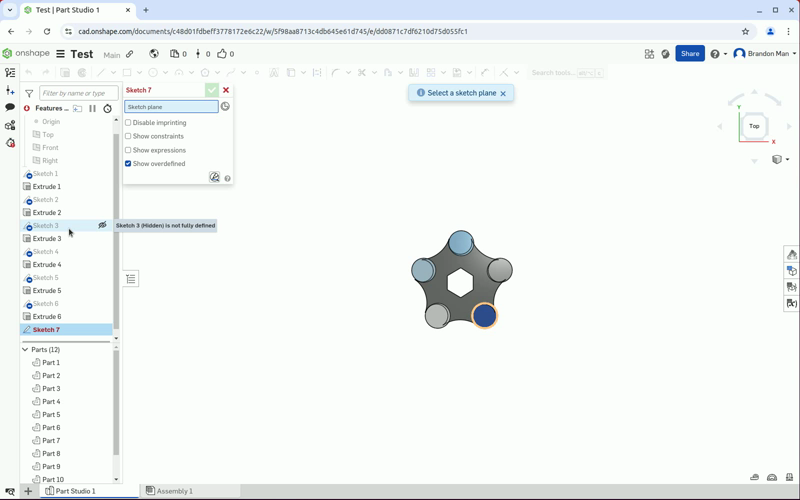
scroll(3)
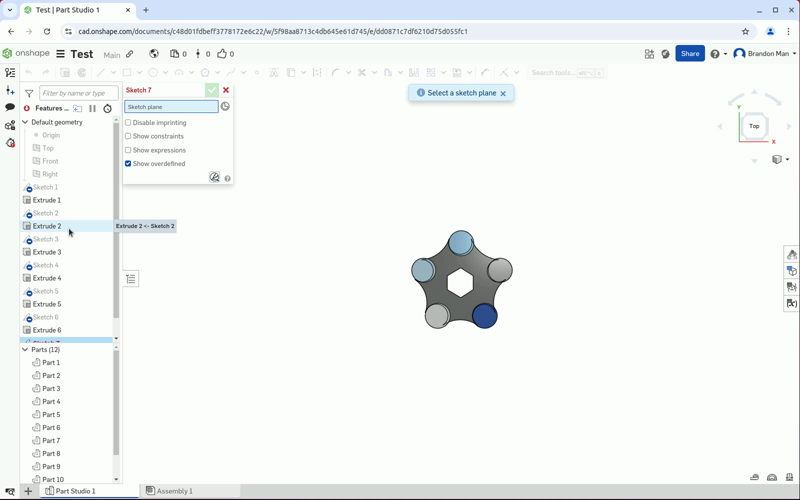
mouse_move(69, 150)
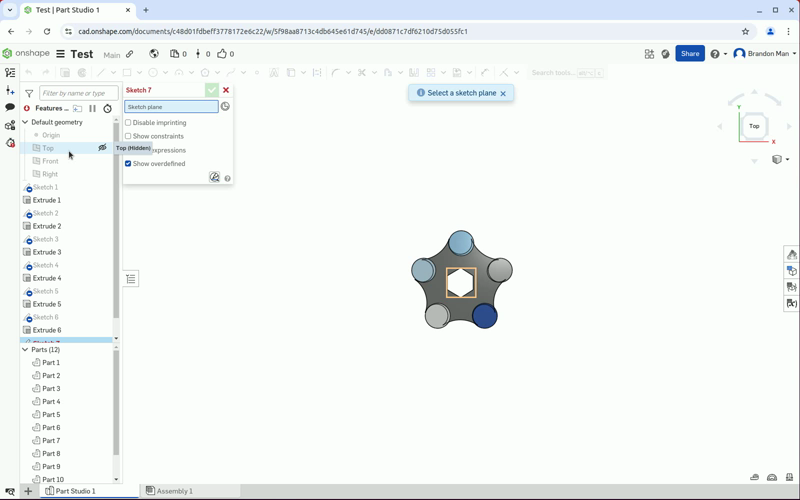
click(69, 150)
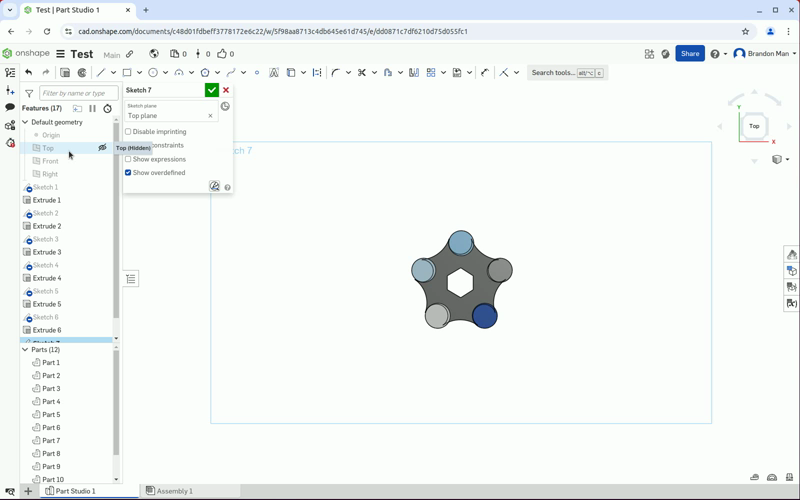
mouse_move(69, 352)
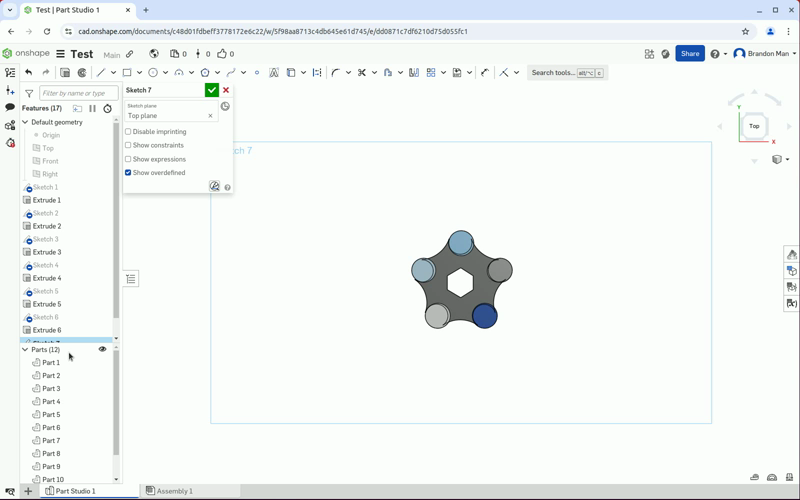
key(y)
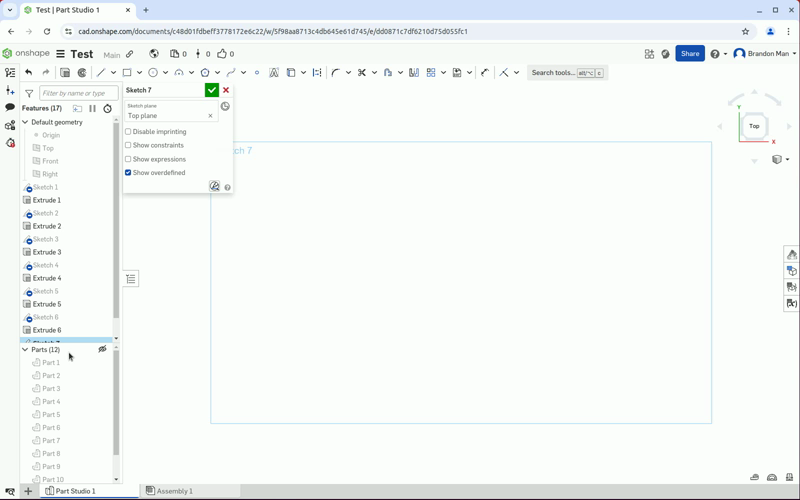
key(l)
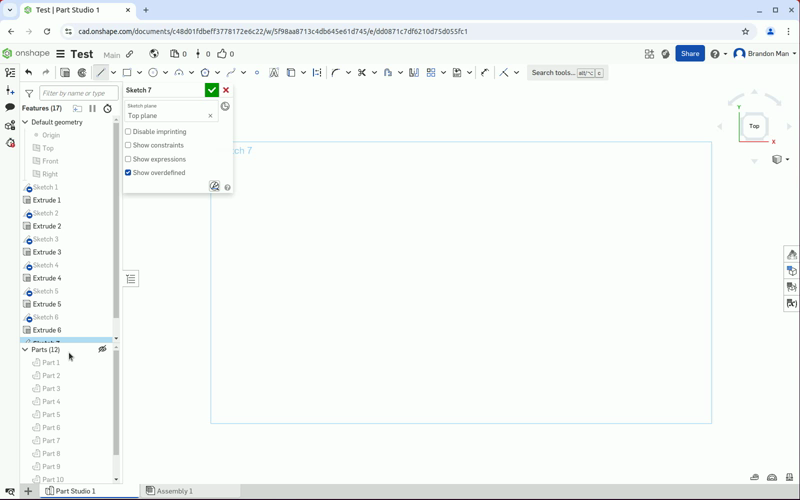
key_down(shift)
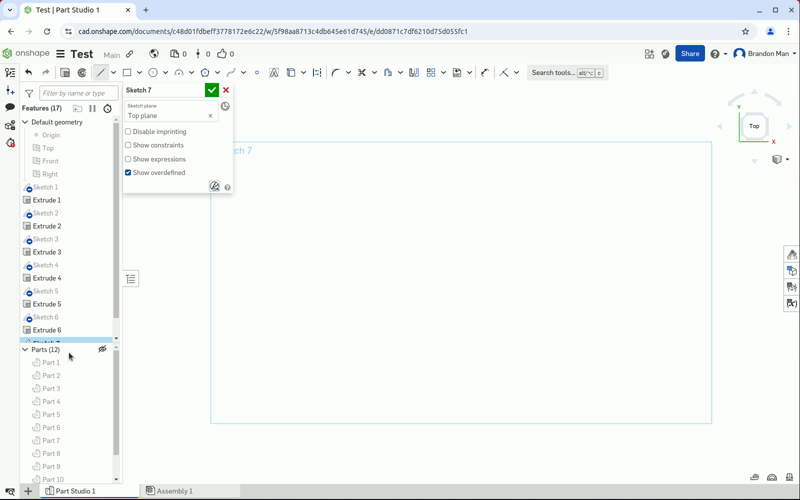
mouse_move(447, 290)
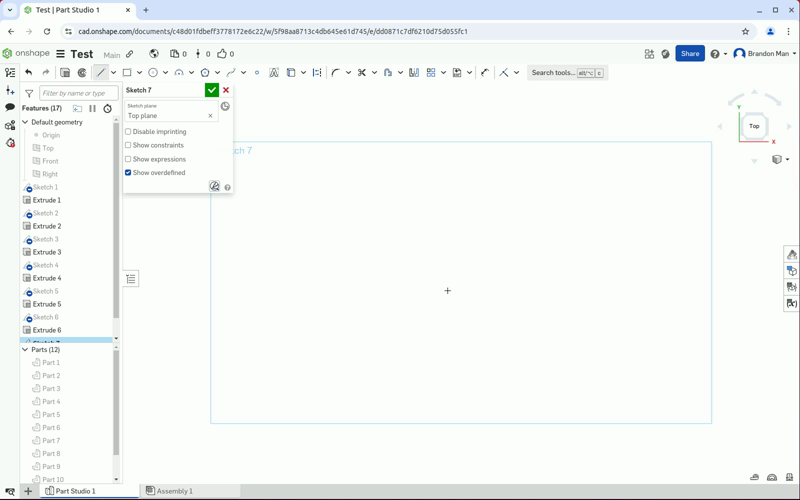
click(447, 290)
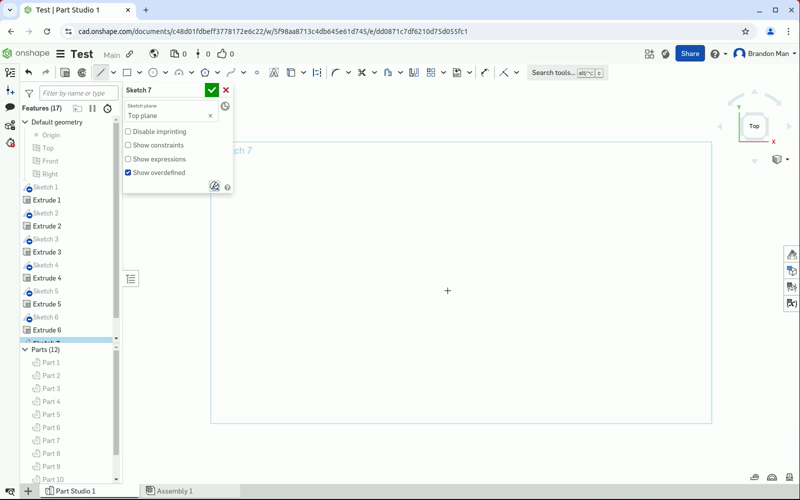
key_up(shift)
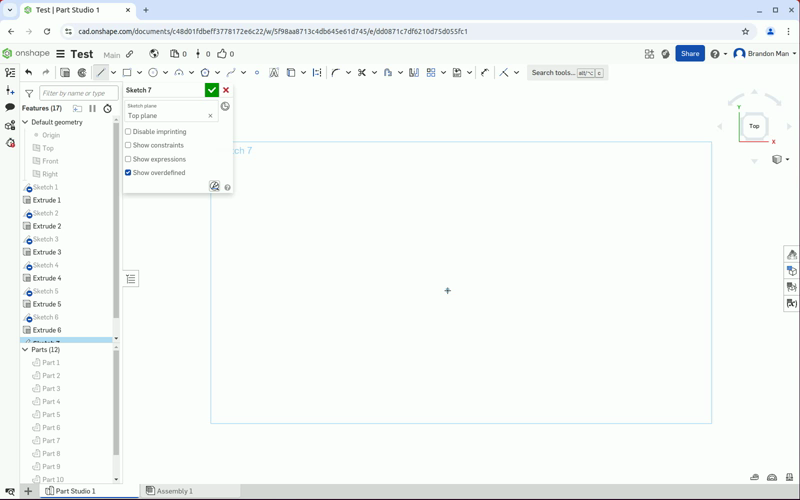
key_down(shift)
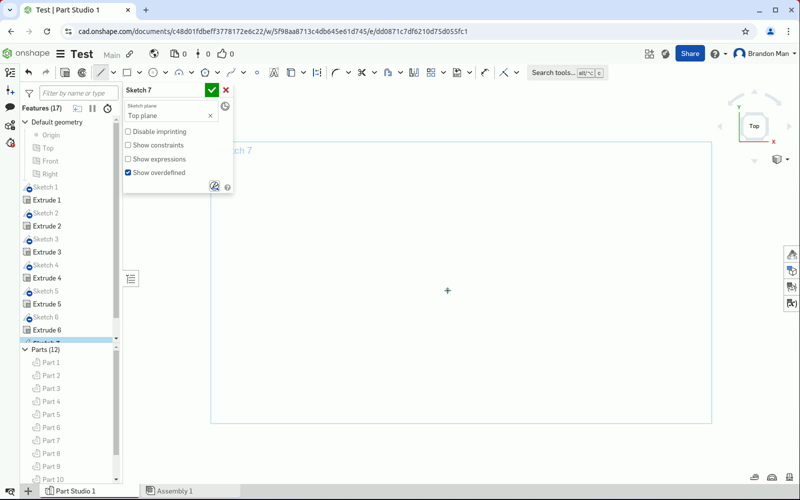
mouse_move(477, 290)
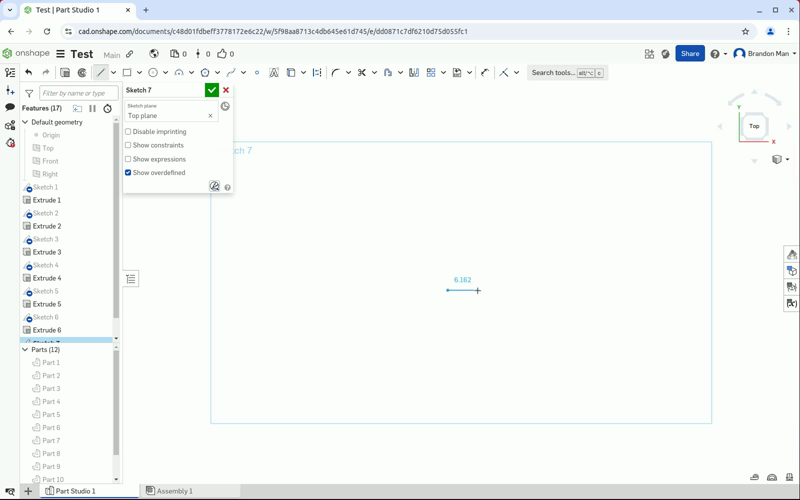
mouse_move(461, 297)
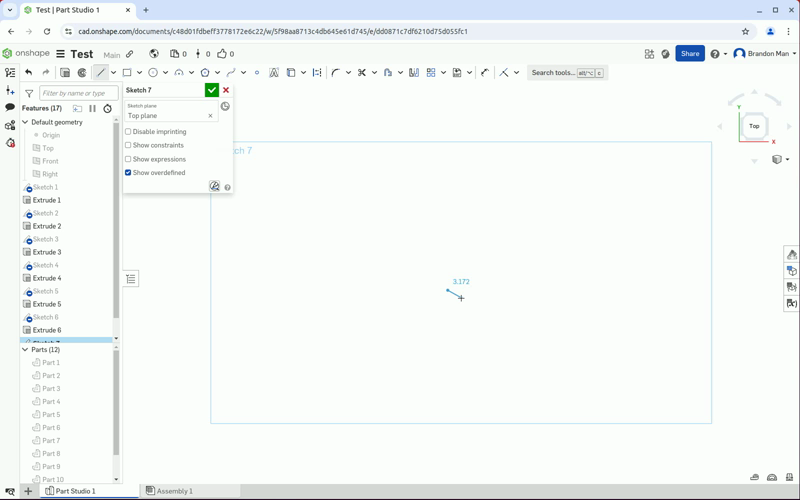
click(461, 297)
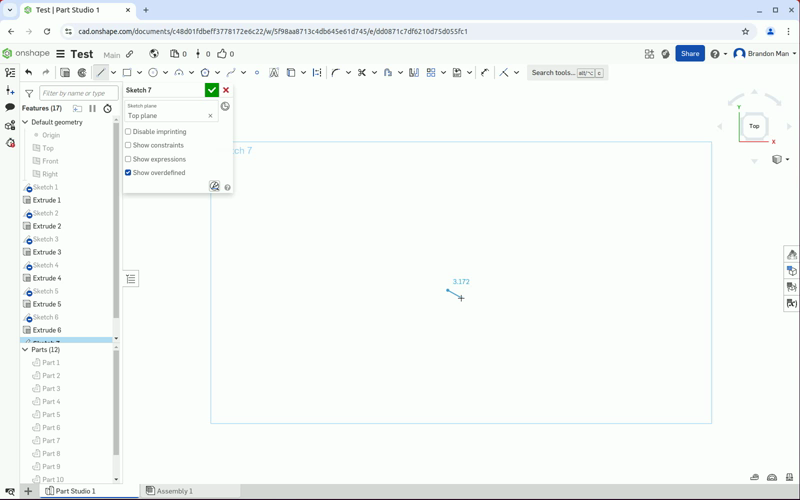
key_up(shift)
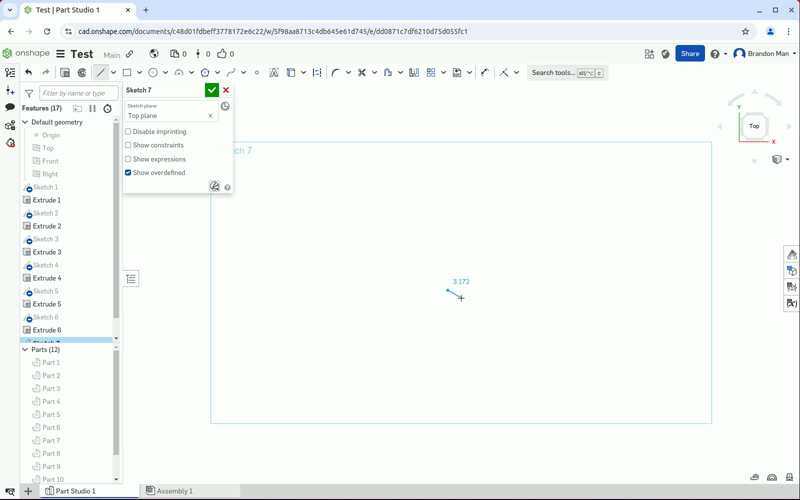
key_down(shift)
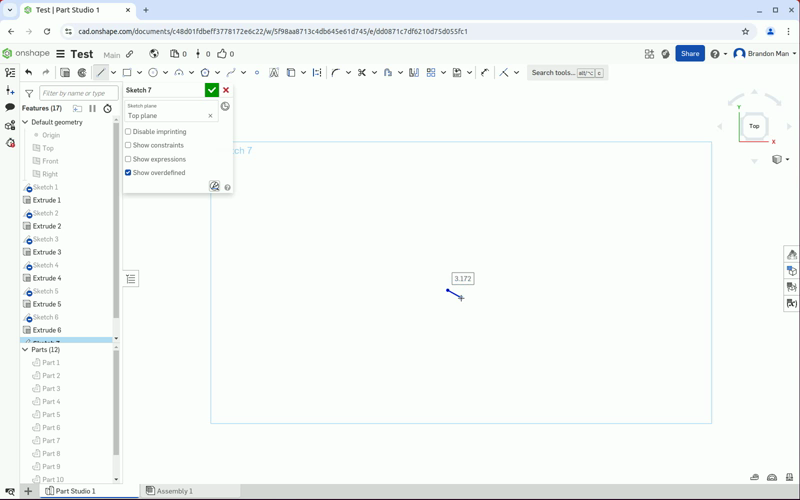
mouse_move(491, 297)
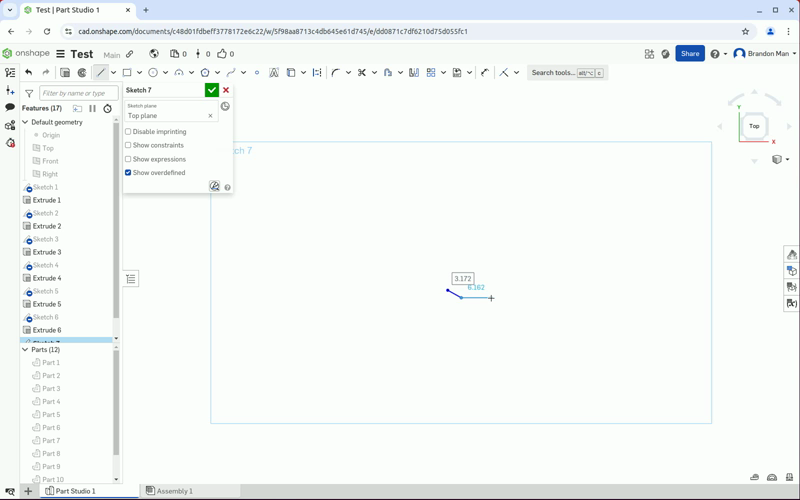
mouse_move(474, 290)
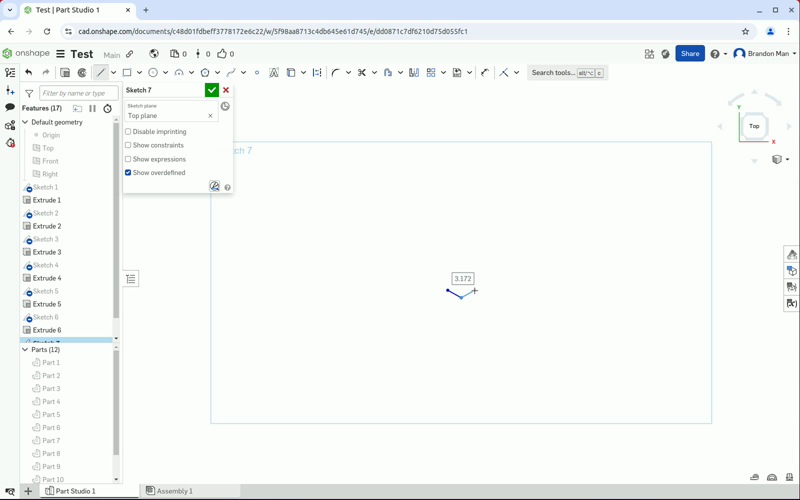
click(474, 290)
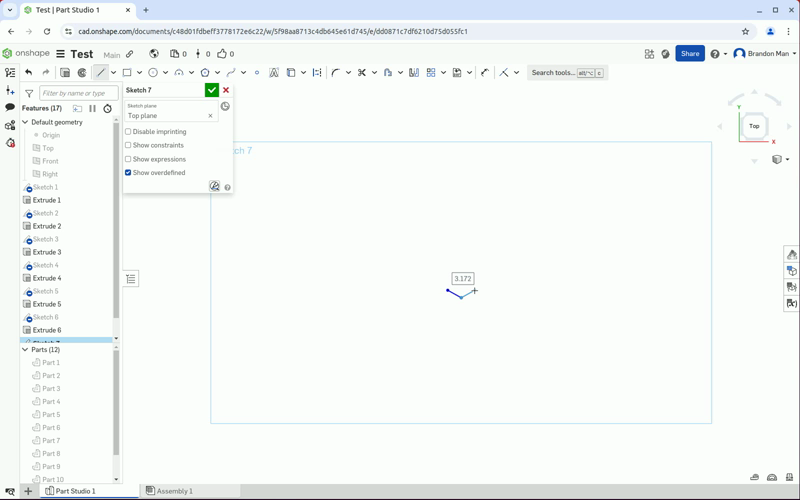
key_up(shift)
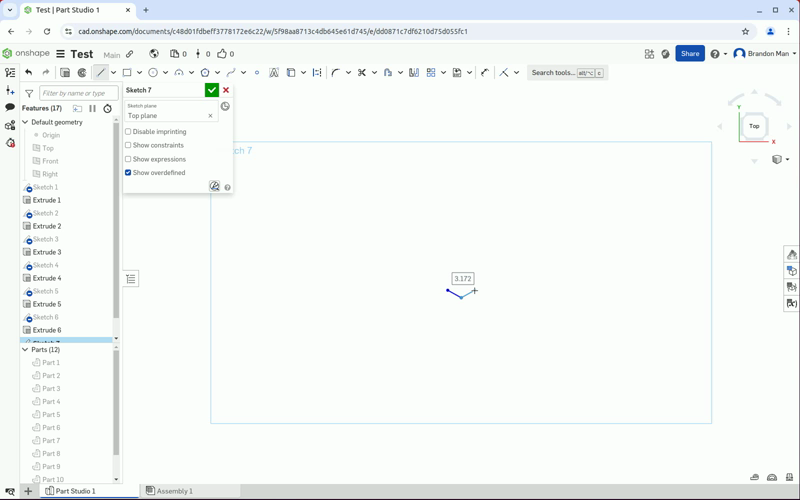
key_down(shift)
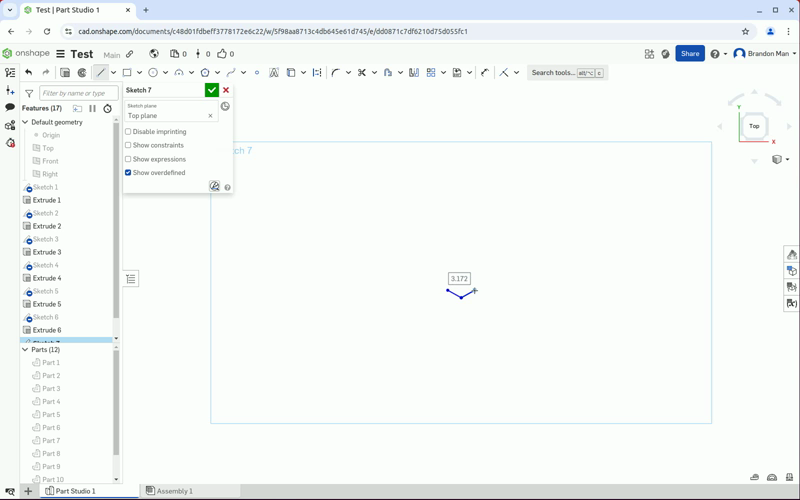
mouse_move(504, 290)
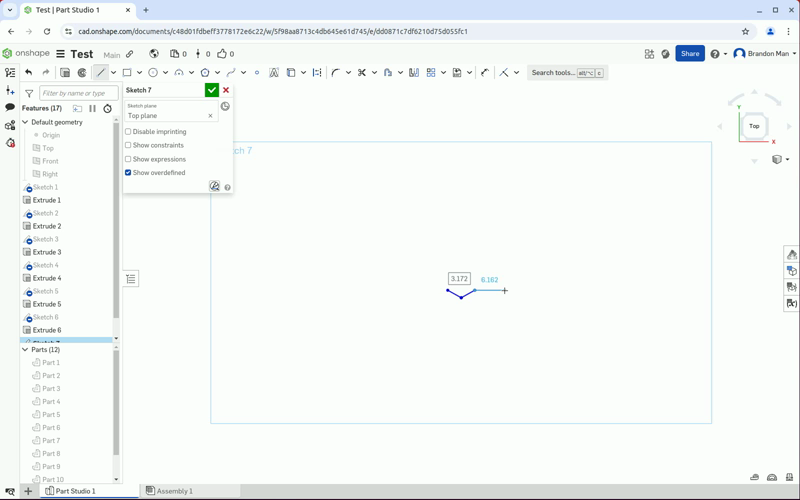
mouse_move(474, 274)
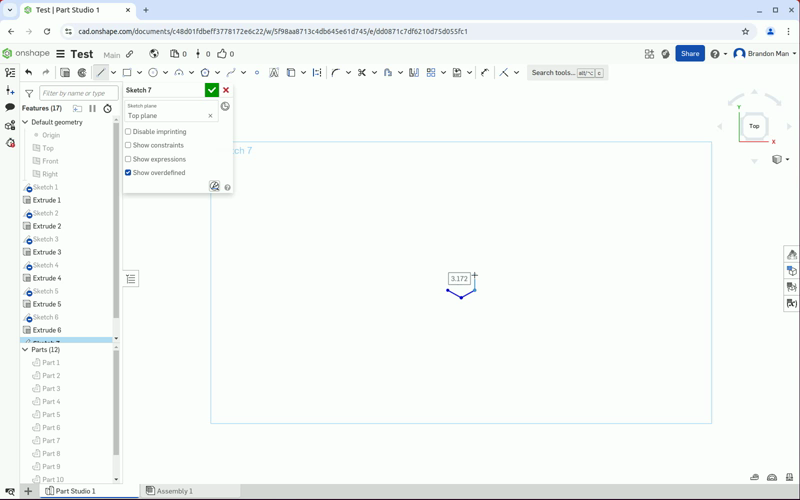
click(474, 274)
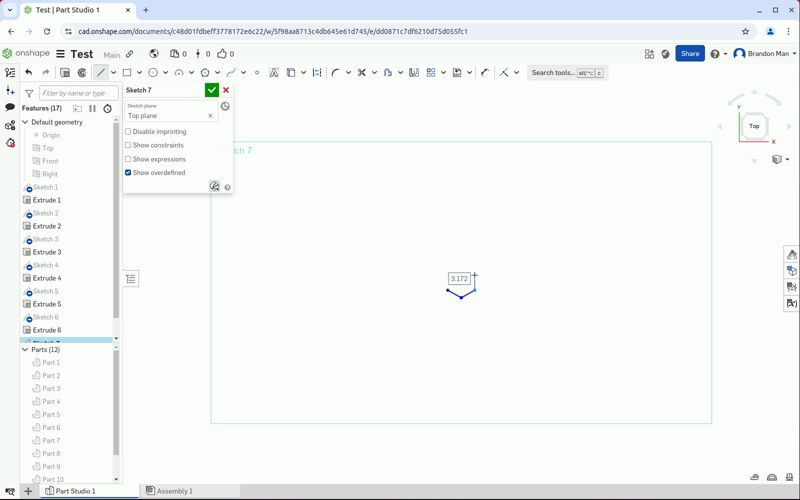
key_up(shift)
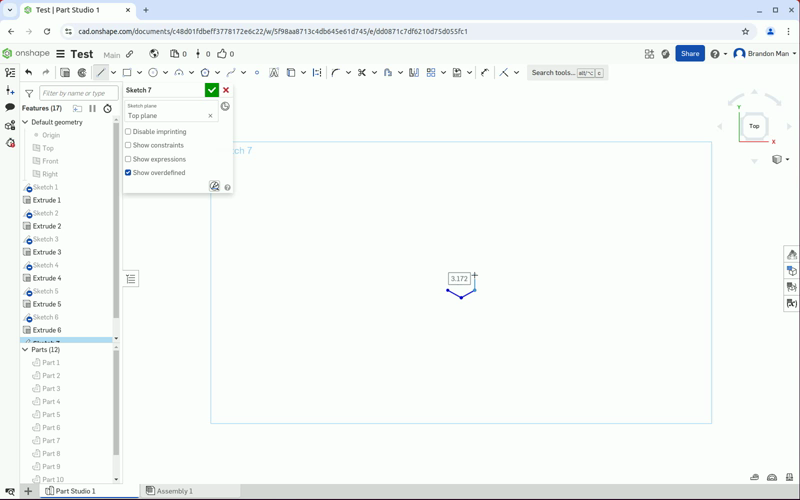
key_down(shift)
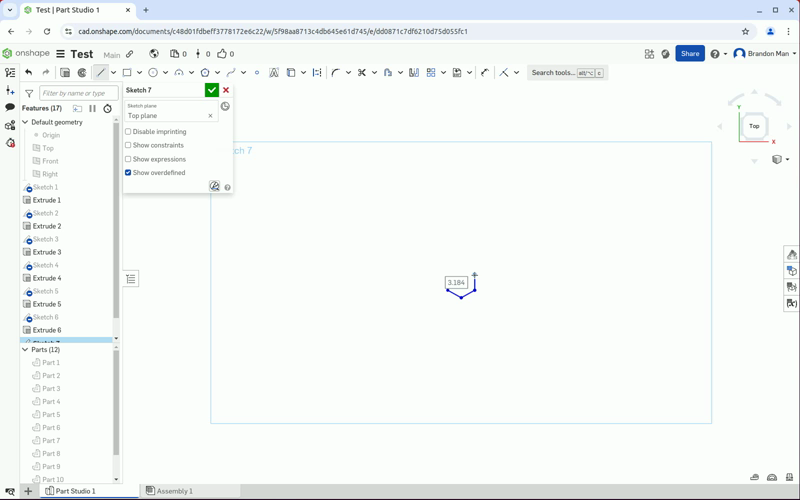
mouse_move(504, 274)
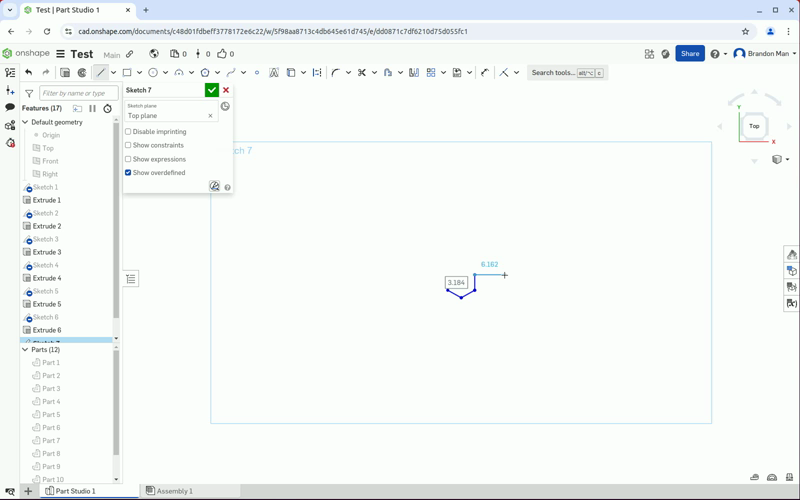
mouse_move(461, 267)
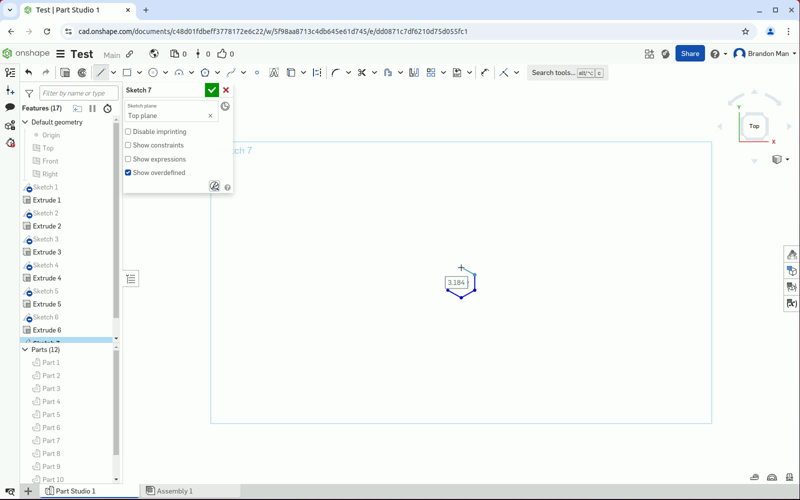
click(461, 267)
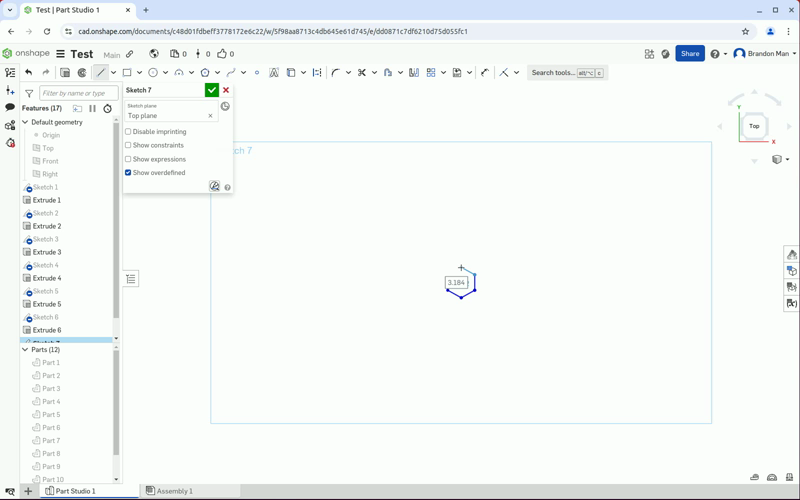
key_up(shift)
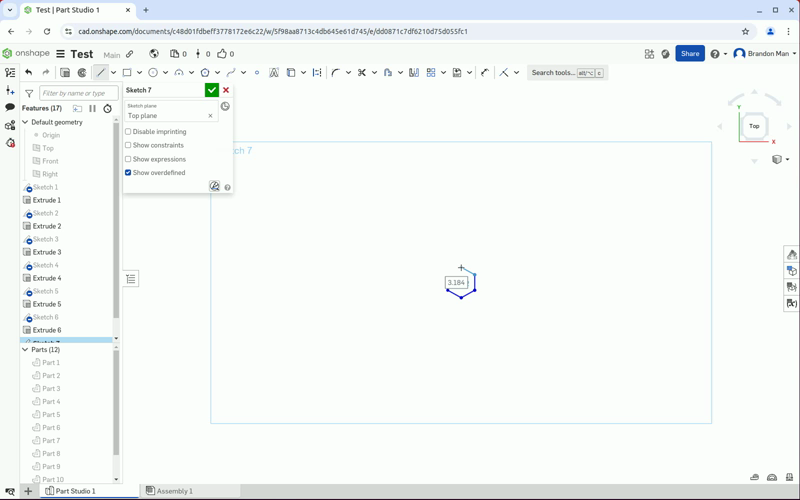
key_down(shift)
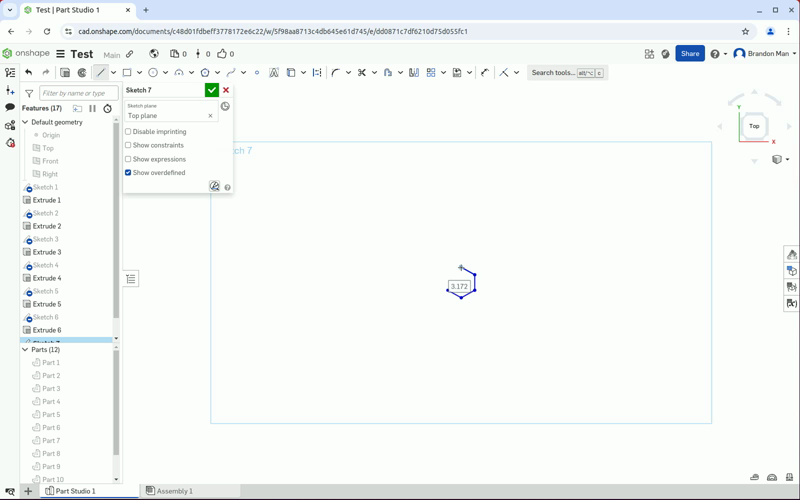
mouse_move(491, 267)
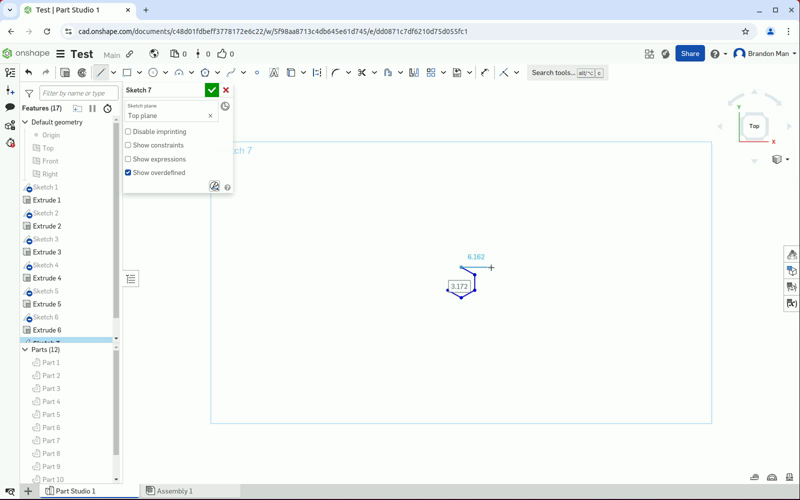
mouse_move(447, 274)
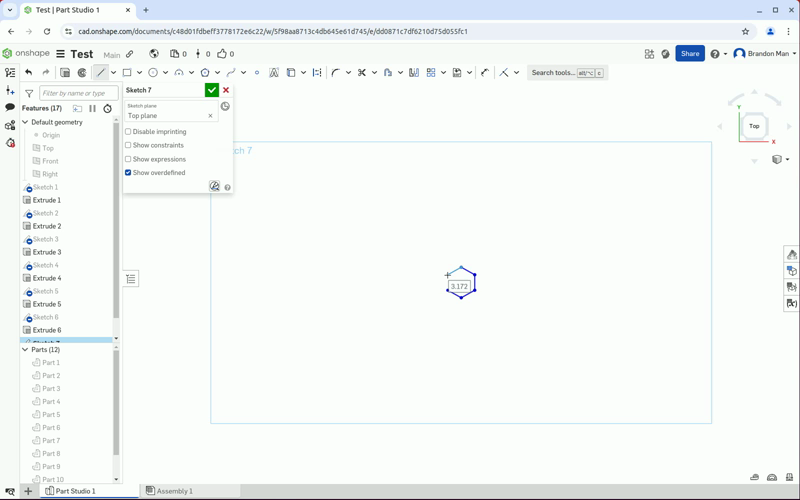
click(447, 274)
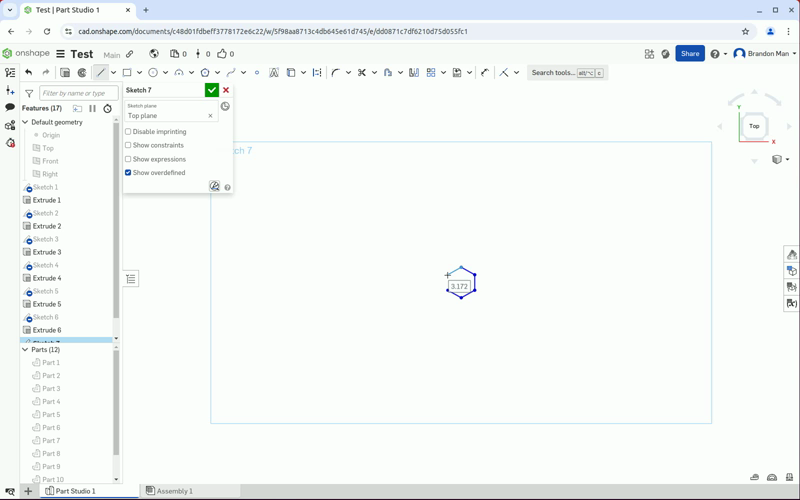
key_up(shift)
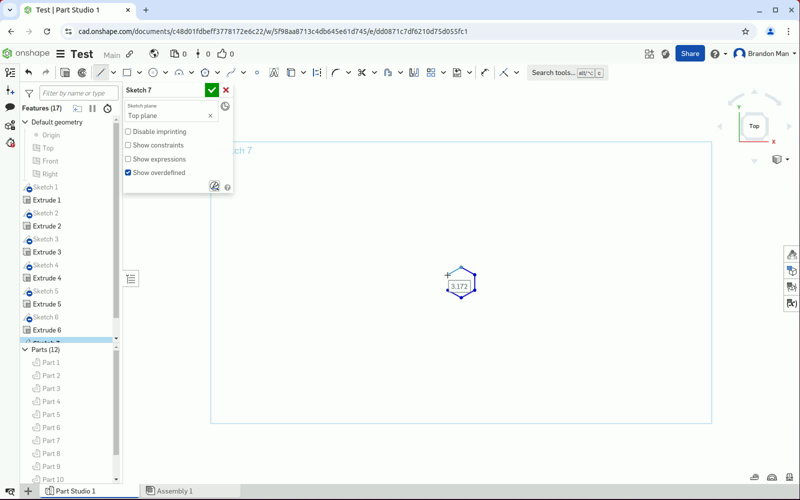
mouse_move(477, 274)
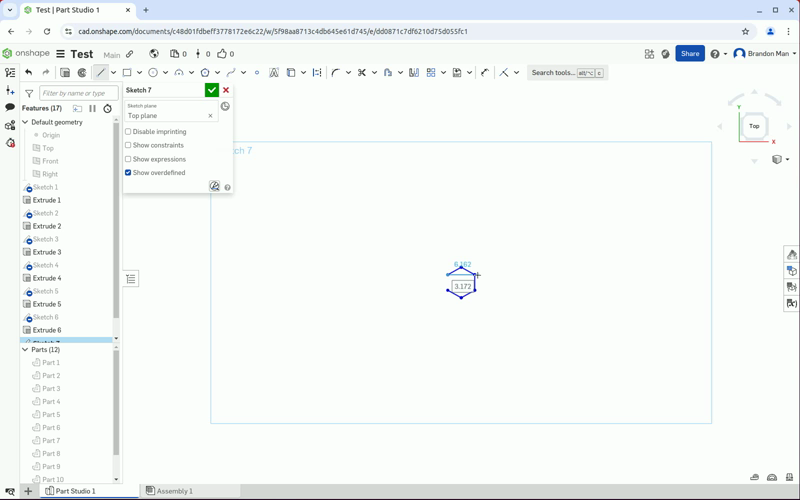
key_down(shift)
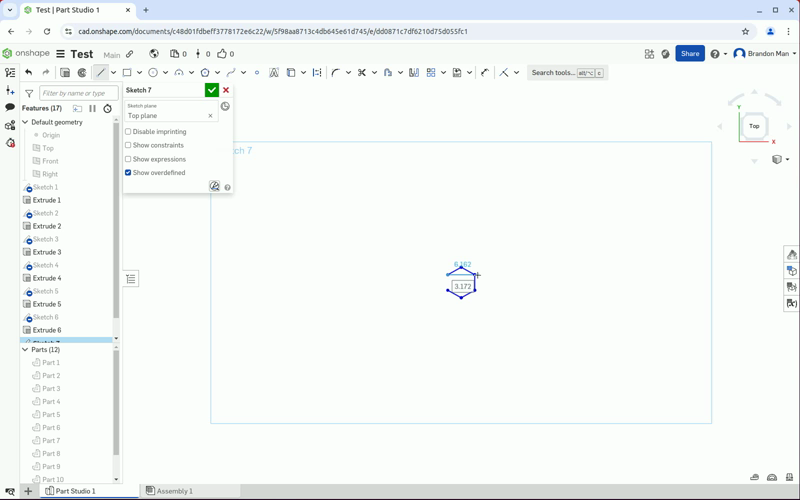
mouse_move(447, 290)
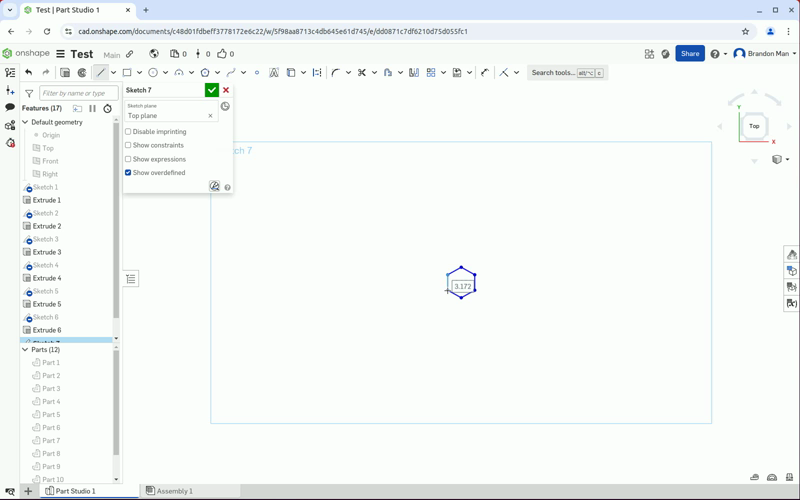
key_up(shift)
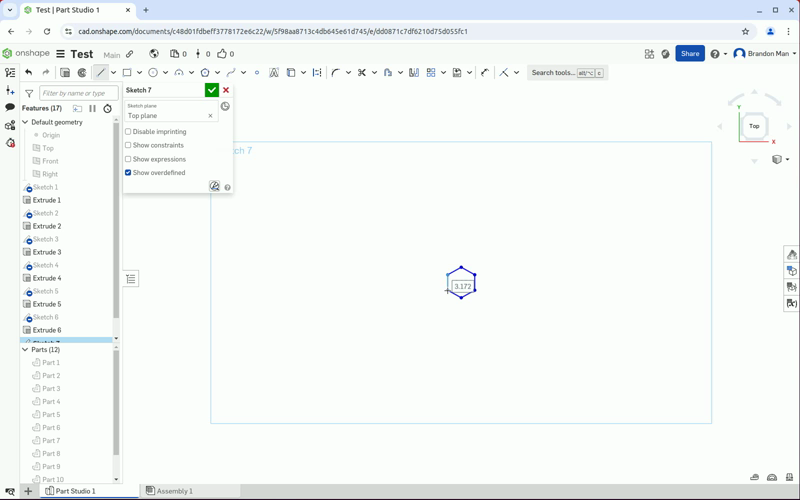
click(447, 290)
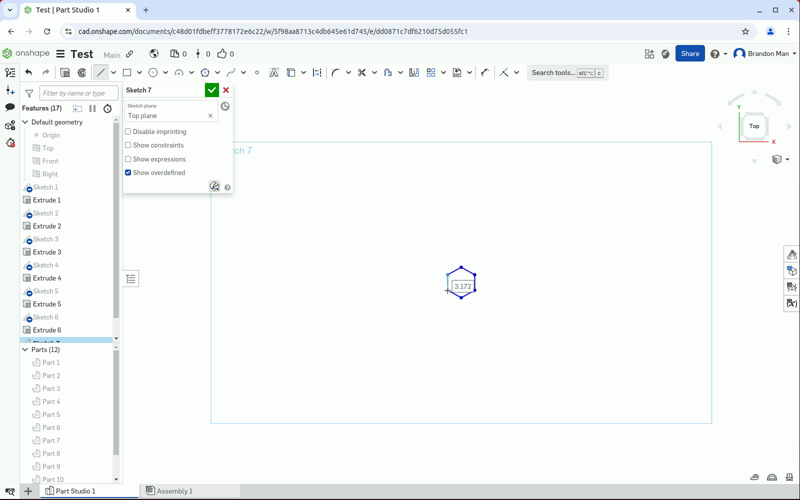
key(esc)
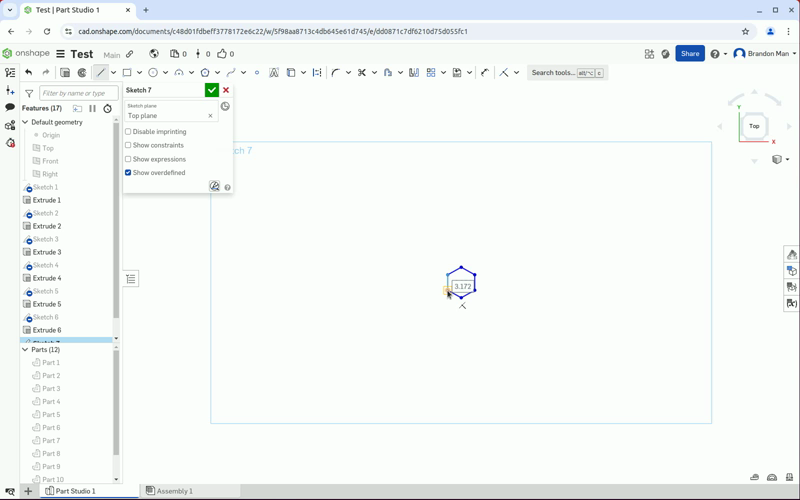
key(c)
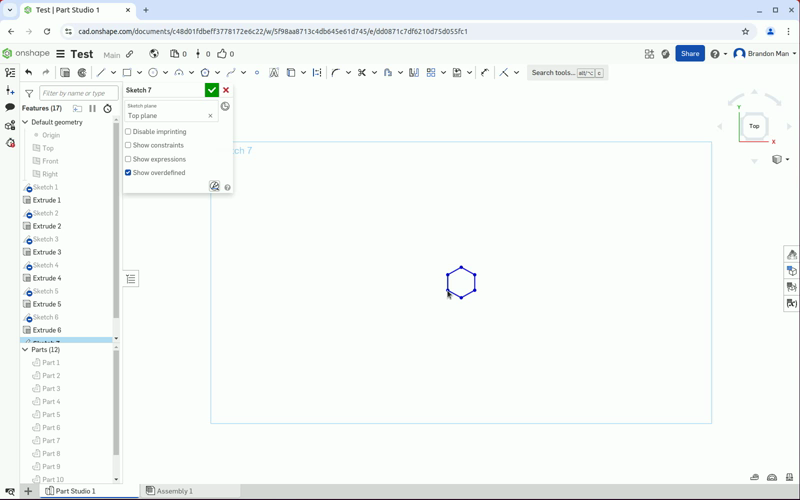
key_down(shift)
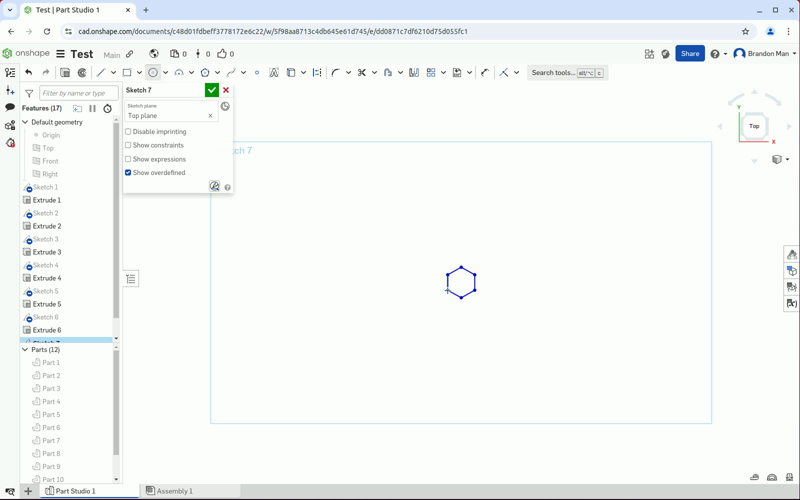
mouse_move(461, 282)
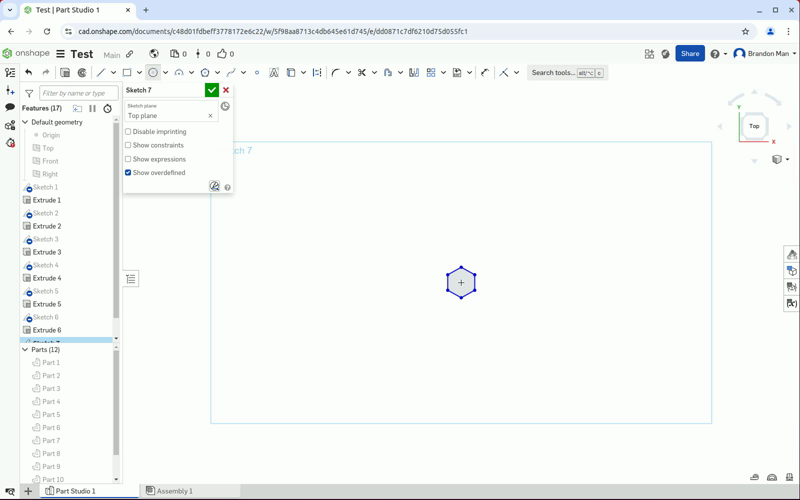
click(461, 282)
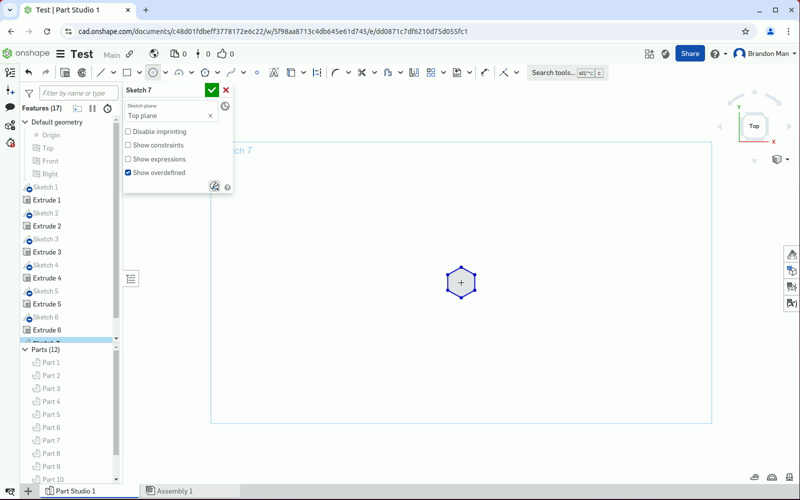
key_up(shift)
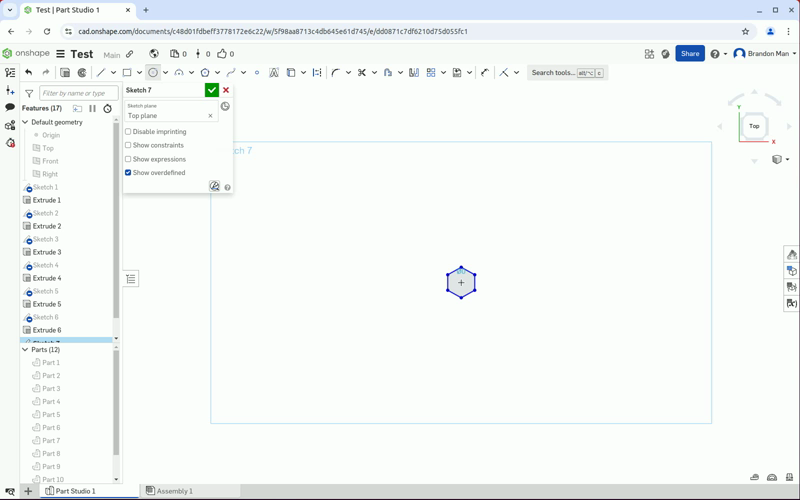
mouse_move(469, 282)
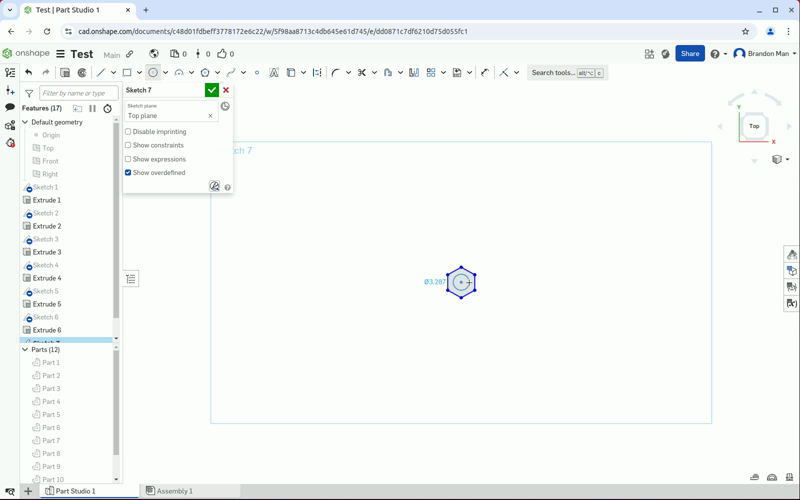
click(469, 282)
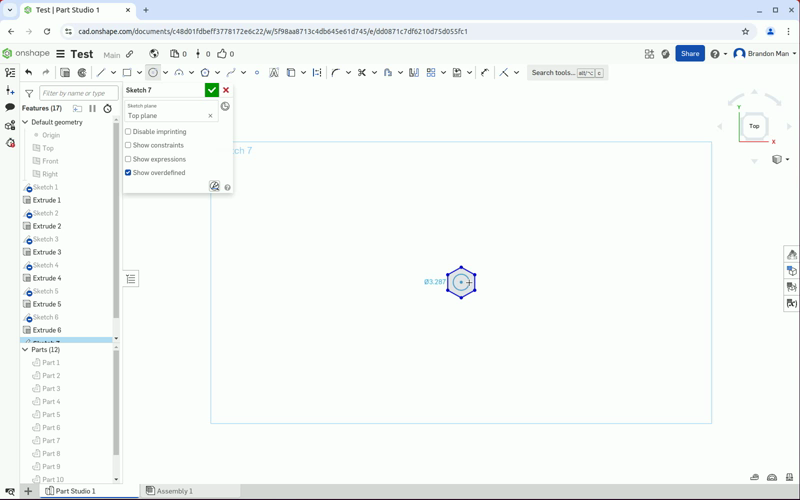
key(esc)
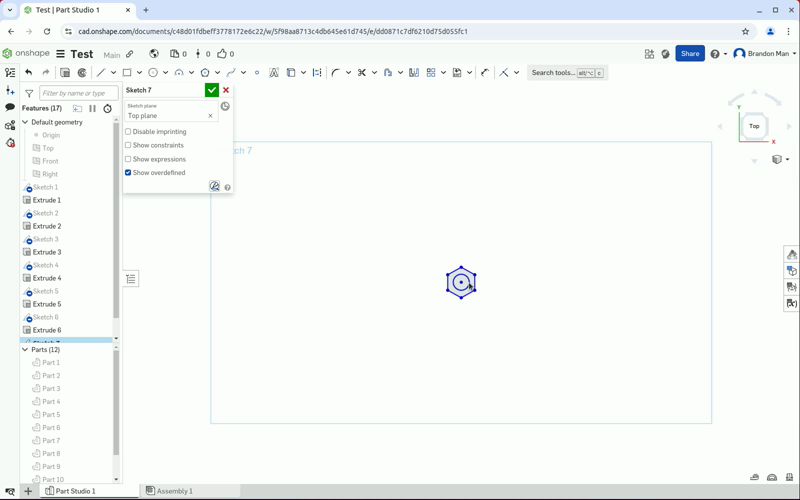
mouse_move(449, 287)
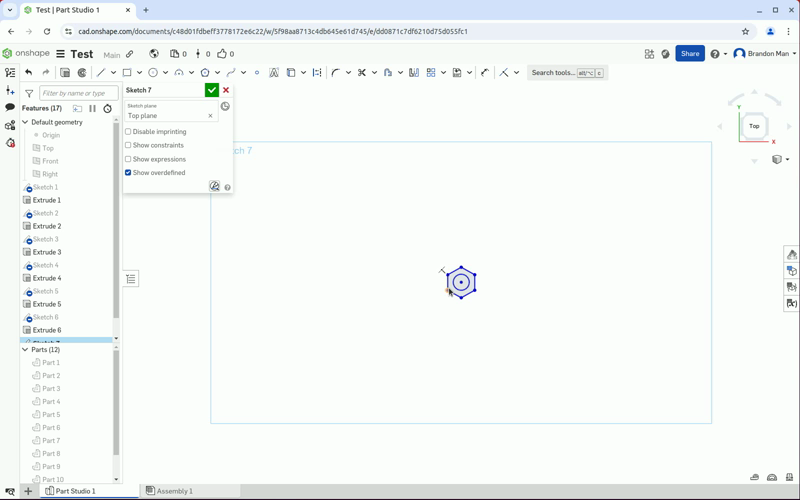
scroll(6)
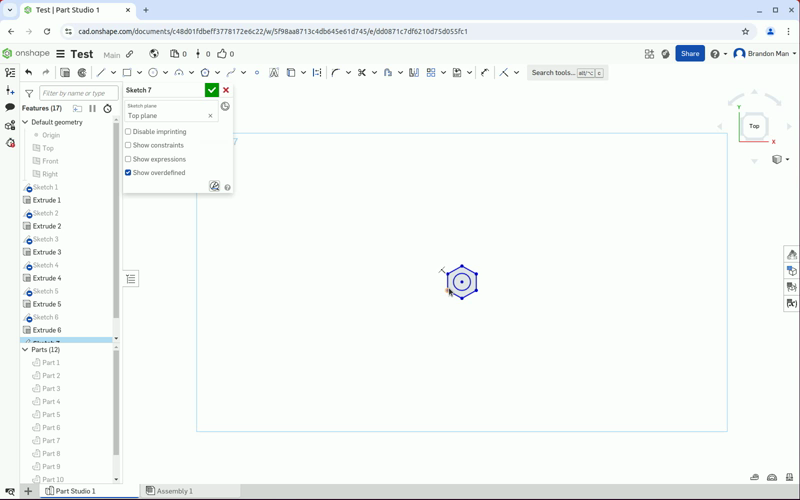
scroll(6)
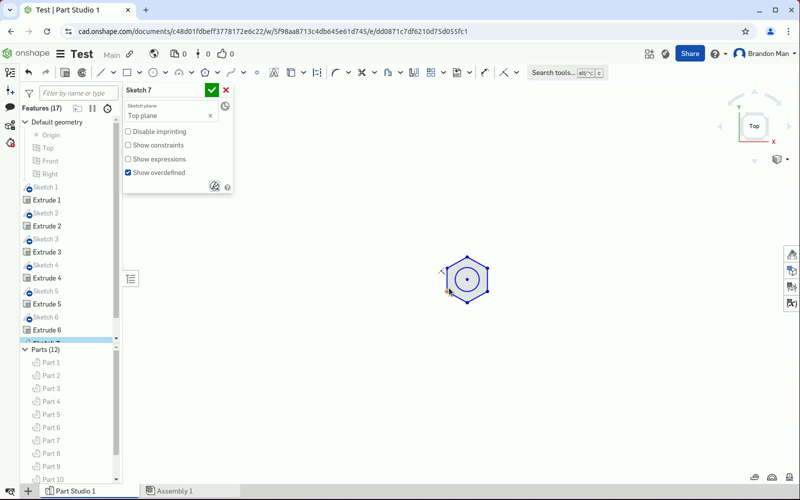
scroll(6)
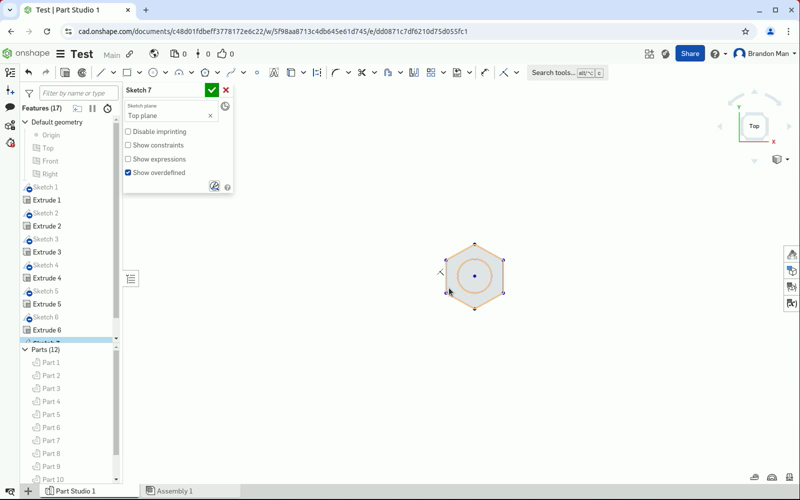
scroll(6)
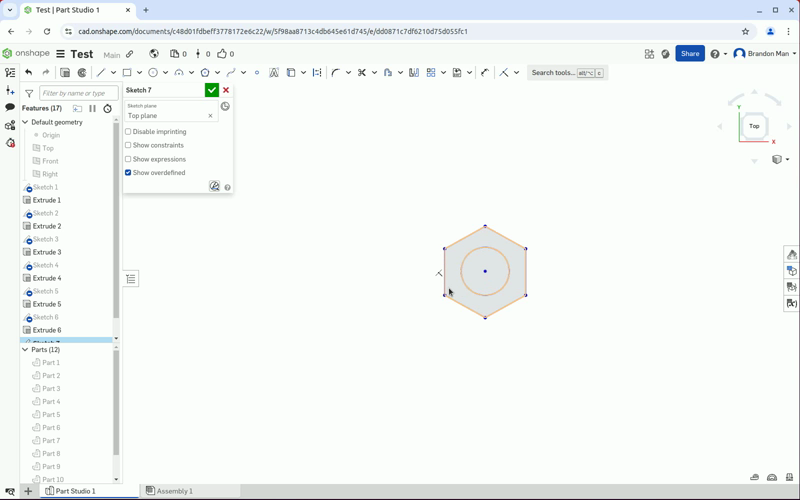
scroll(6)
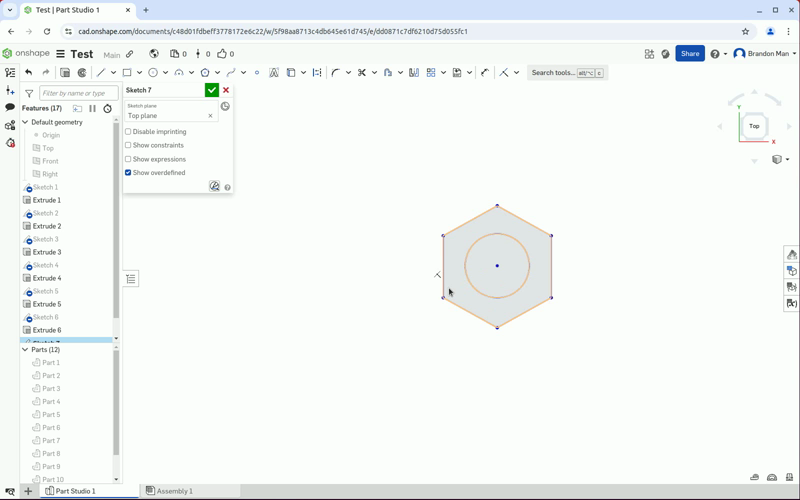
scroll(6)
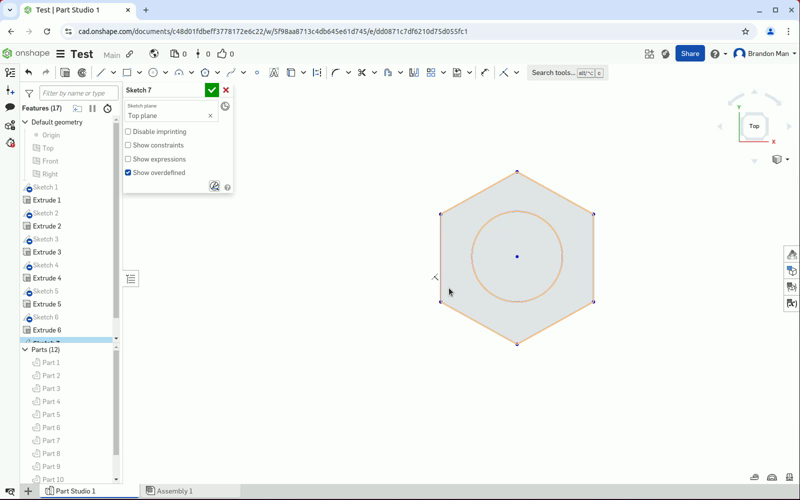
scroll(6)
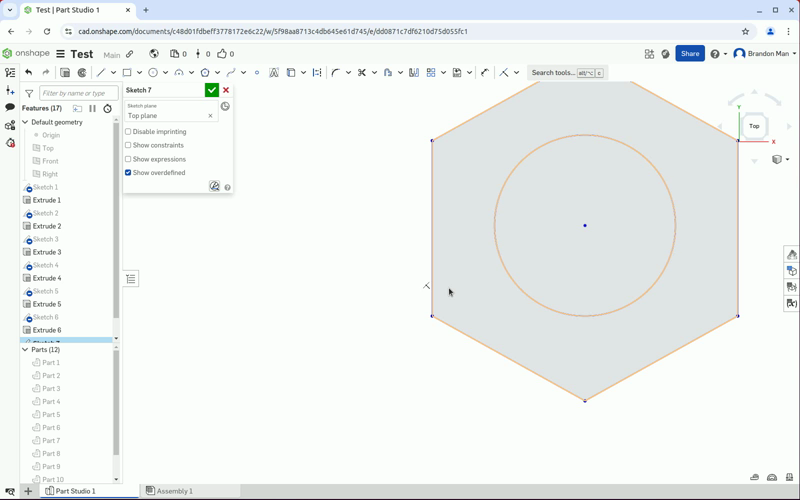
click(449, 287)
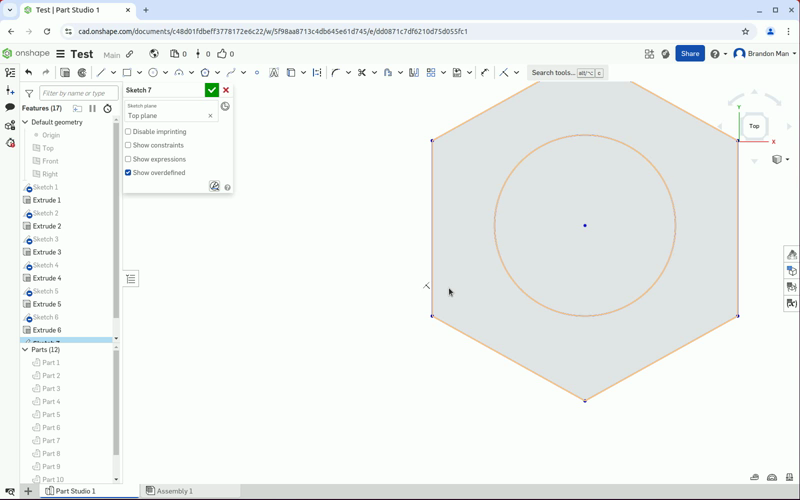
scroll(-6)
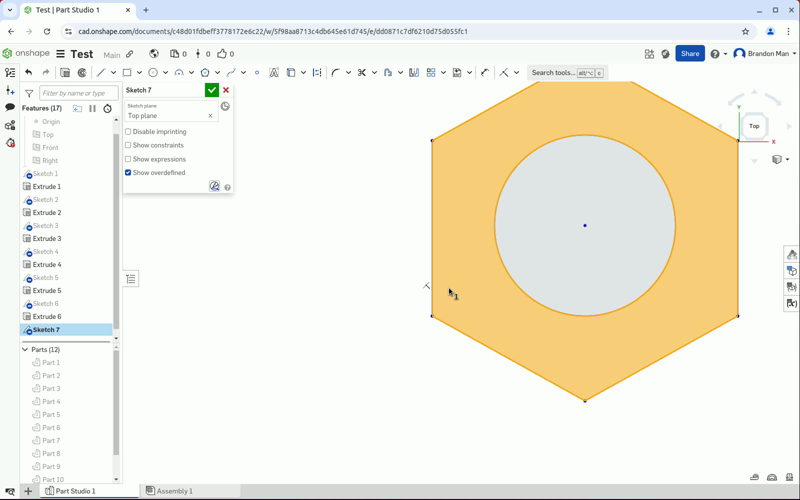
scroll(-6)
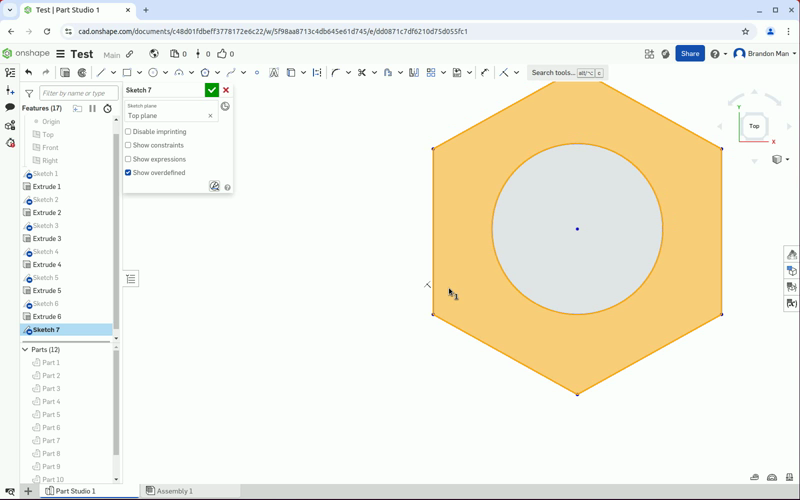
scroll(-6)
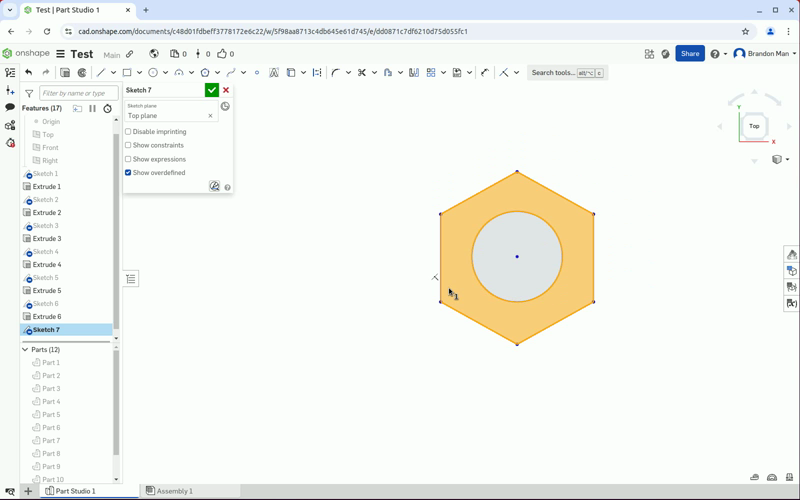
scroll(-6)
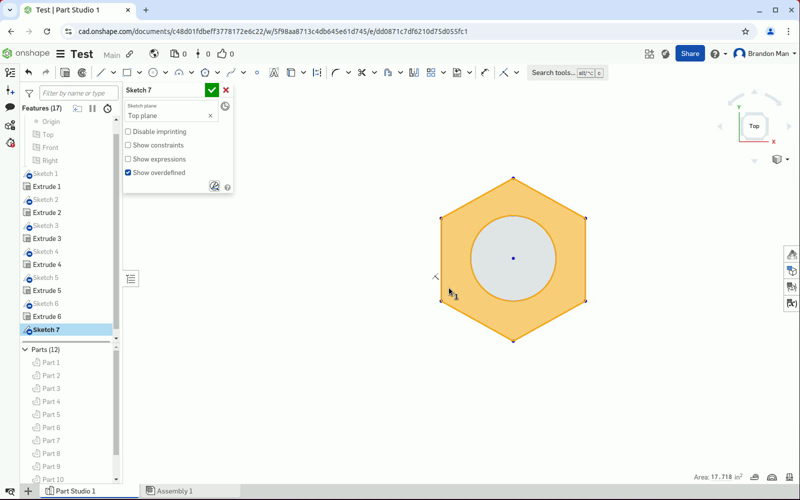
scroll(-6)
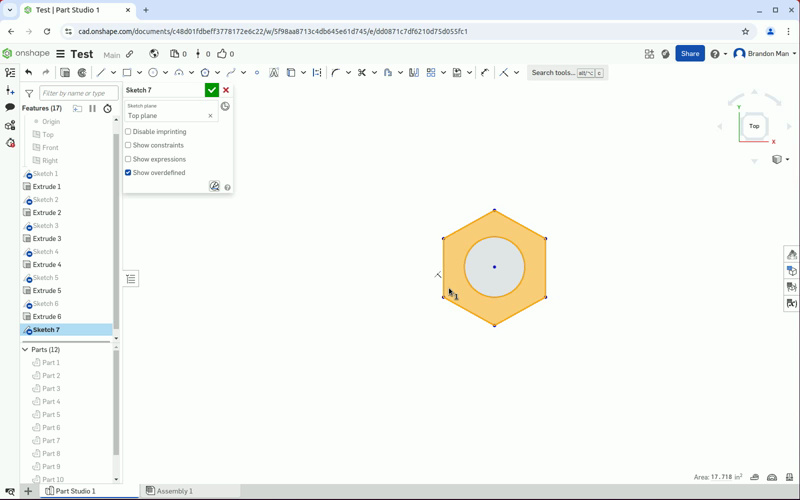
scroll(-6)
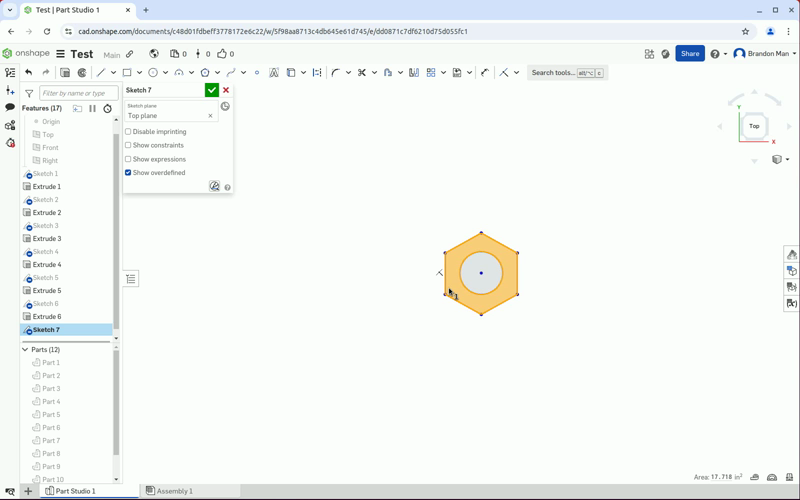
scroll(-6)
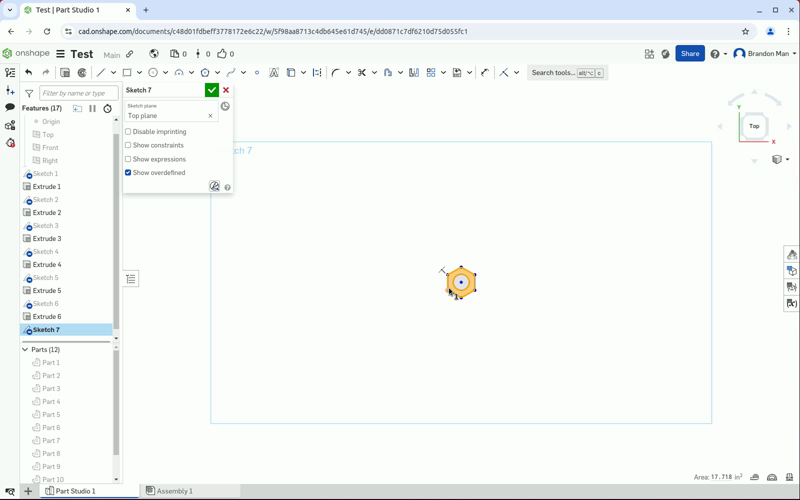
mouse_move(69, 352)
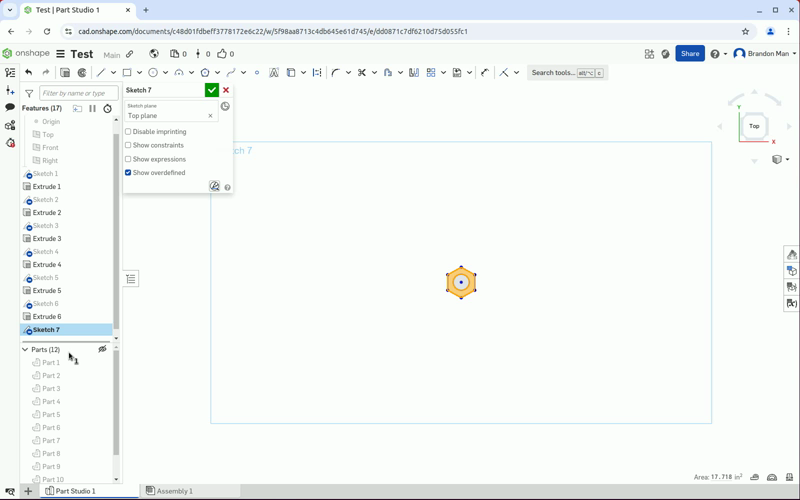
key(shift+y)
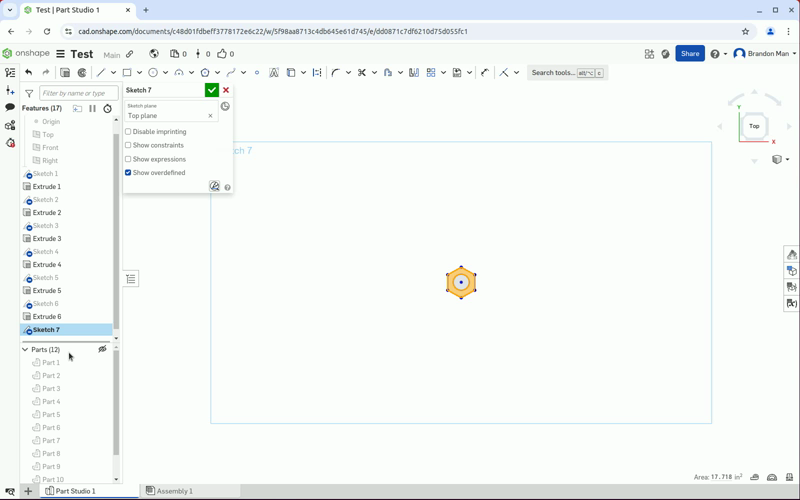
key(shift+e)
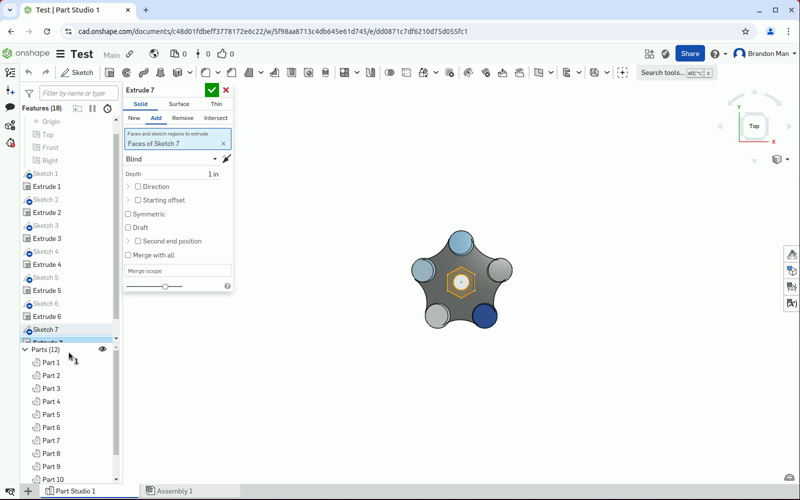
mouse_move(143, 106)
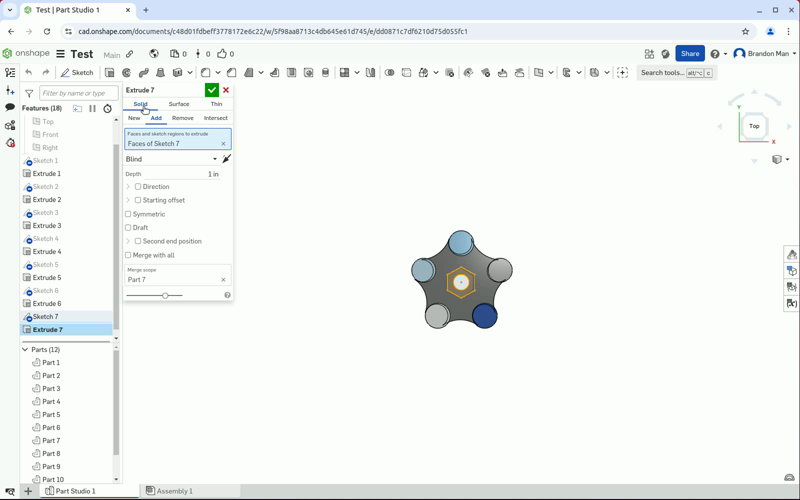
click(143, 106)
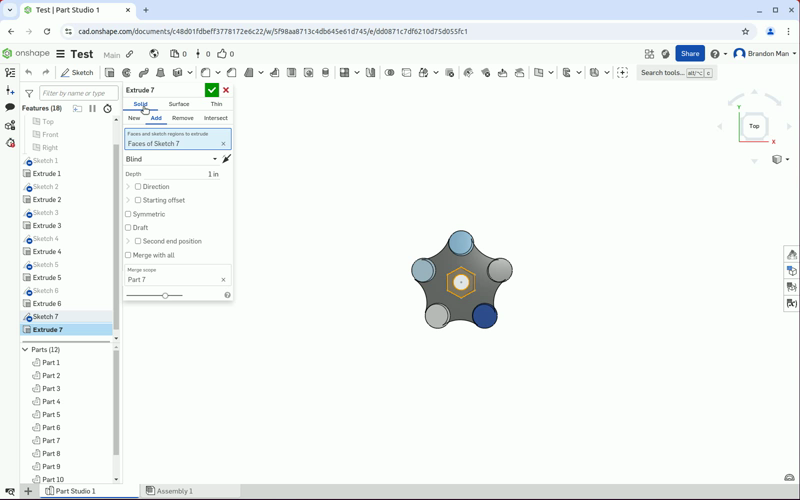
mouse_move(137, 120)
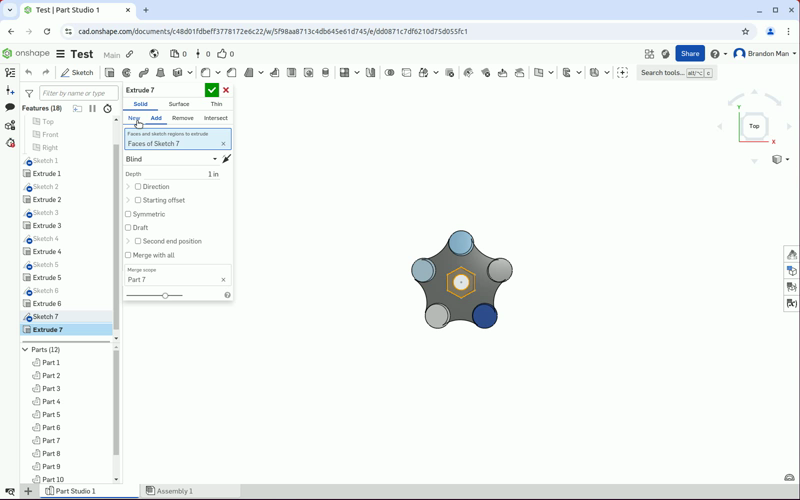
click(137, 120)
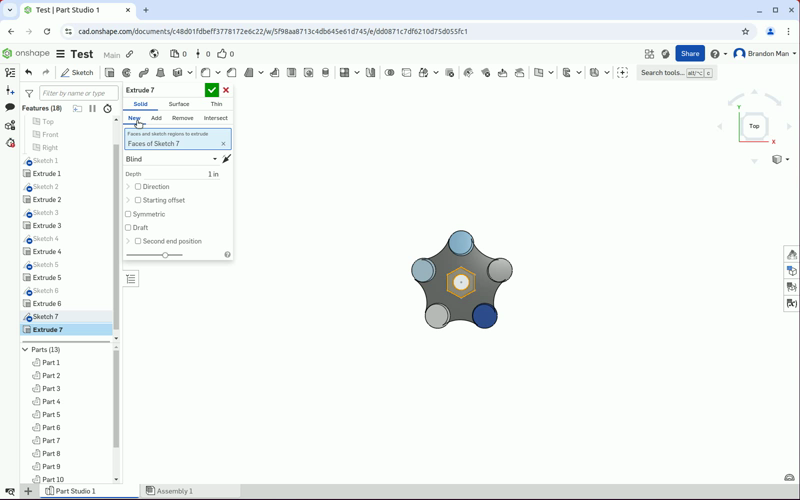
key(tab, 4)
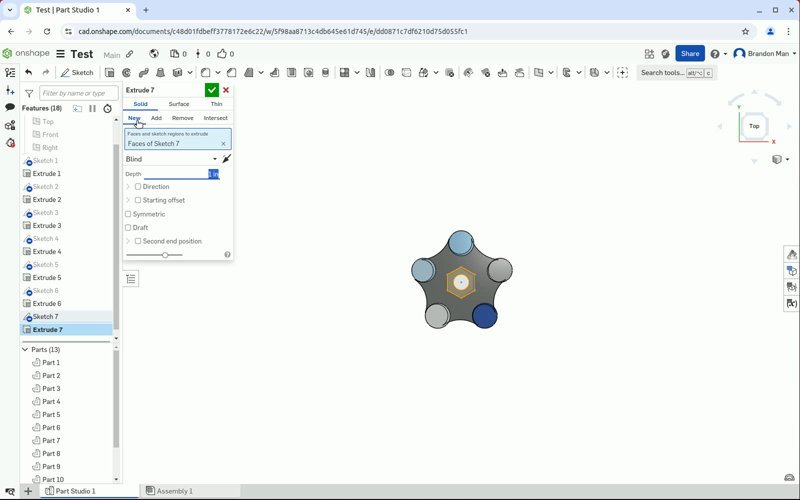
text(-2.407)
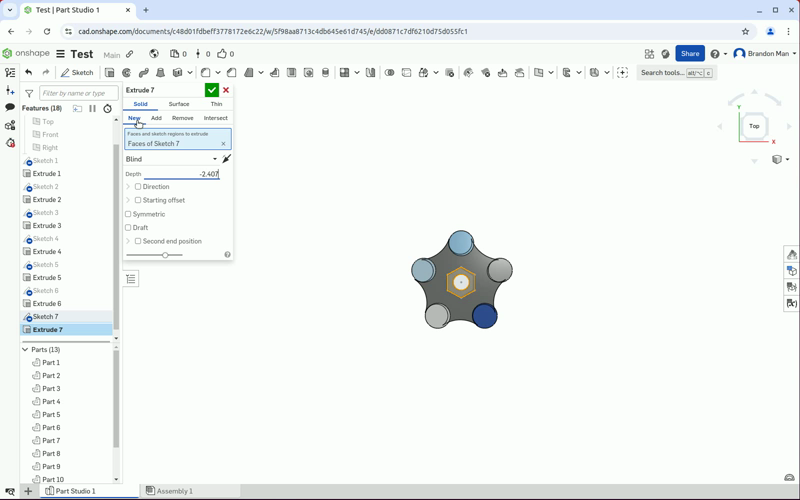
key(enter)
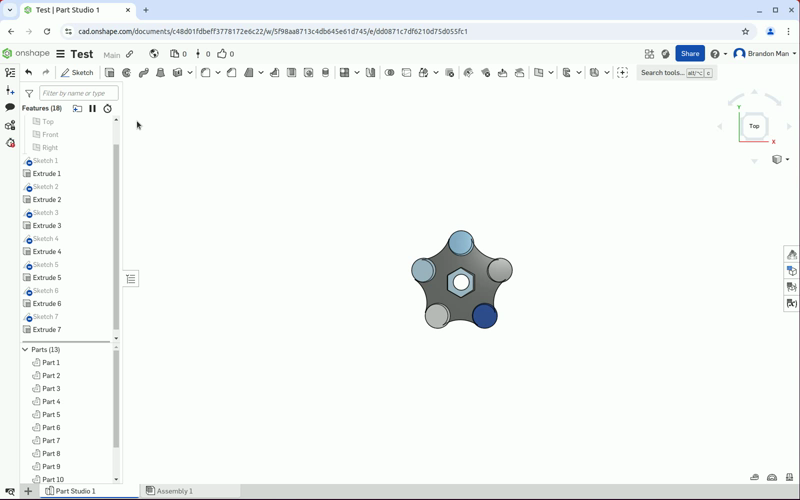
key(shift+h)
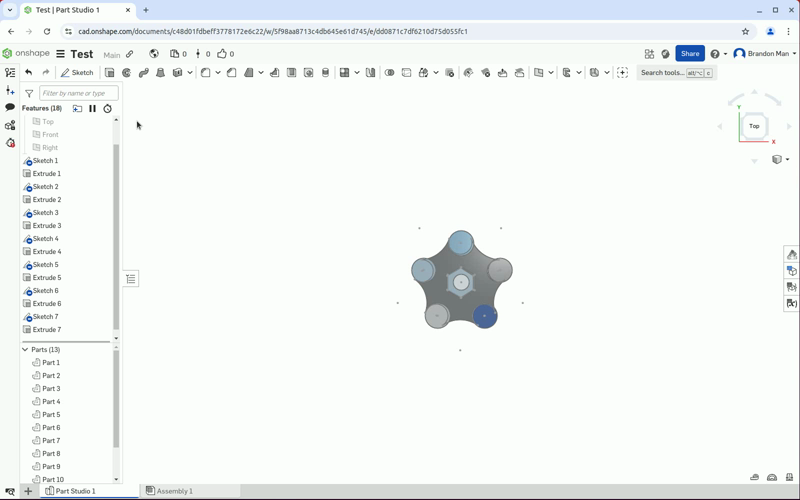
key(shift+h)
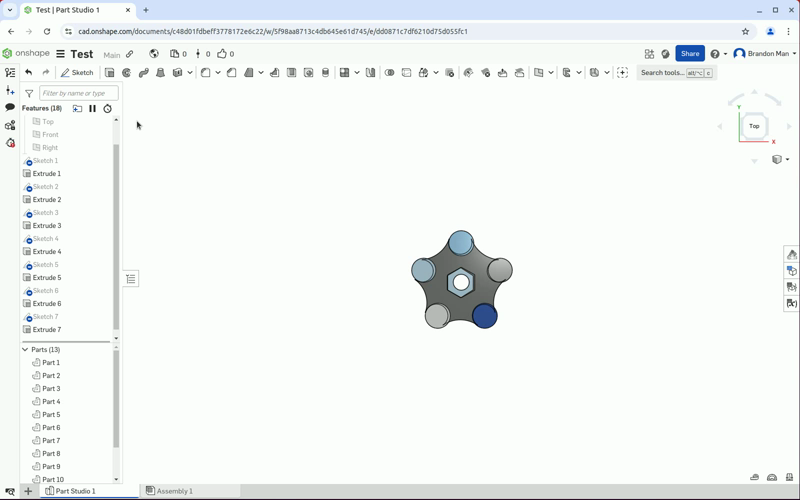
mouse_move(69, 163)
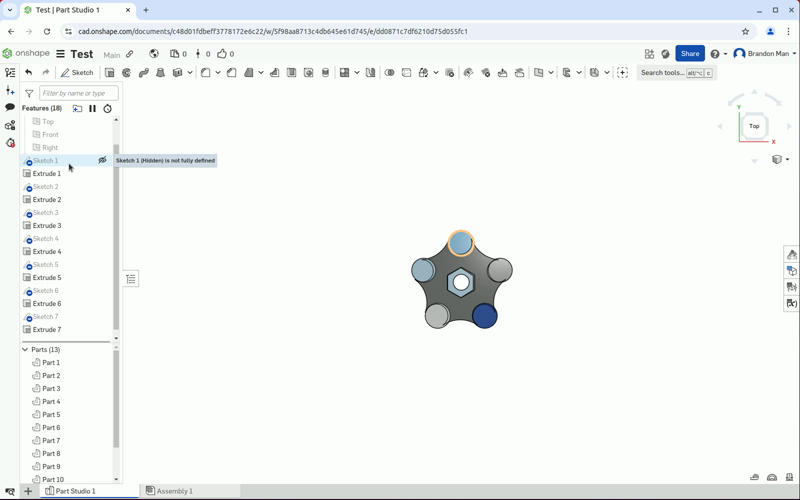
click(69, 163)
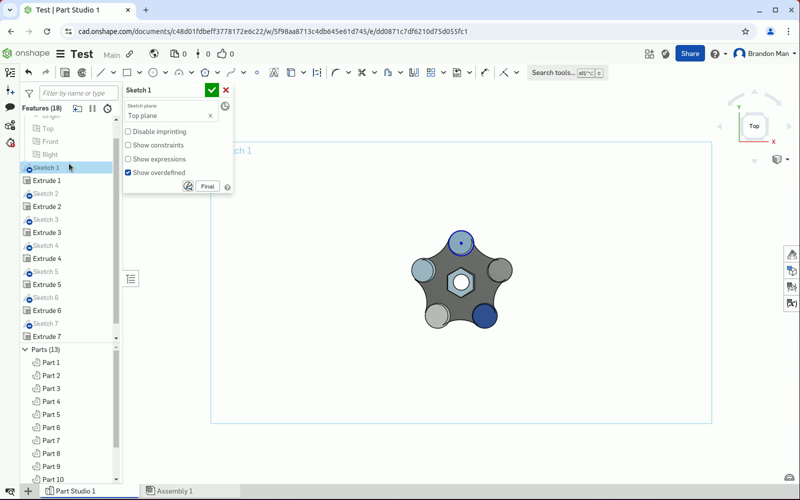
mouse_move(229, 92)
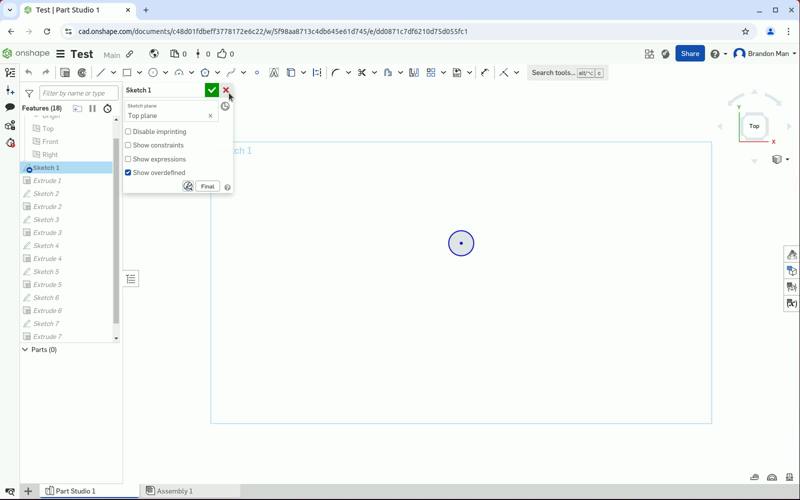
click(229, 92)
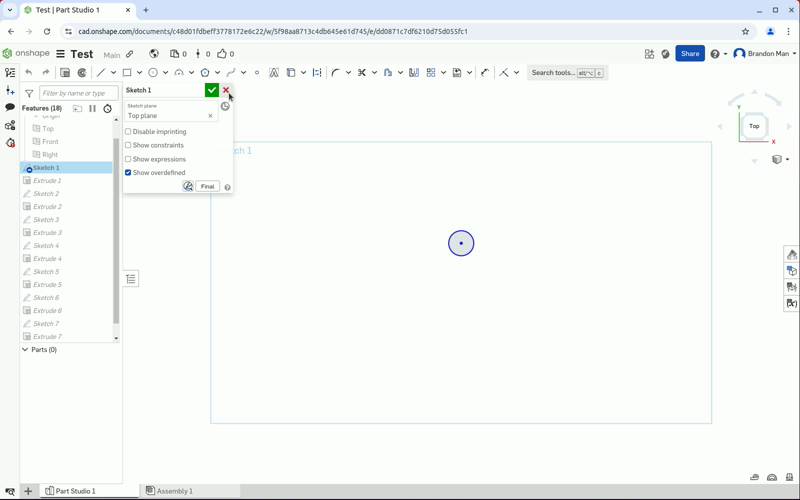
key(shift+s)
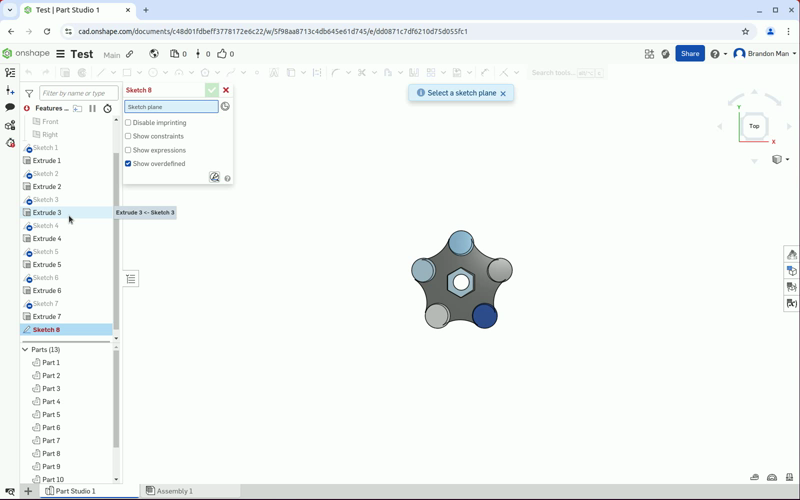
scroll(3)
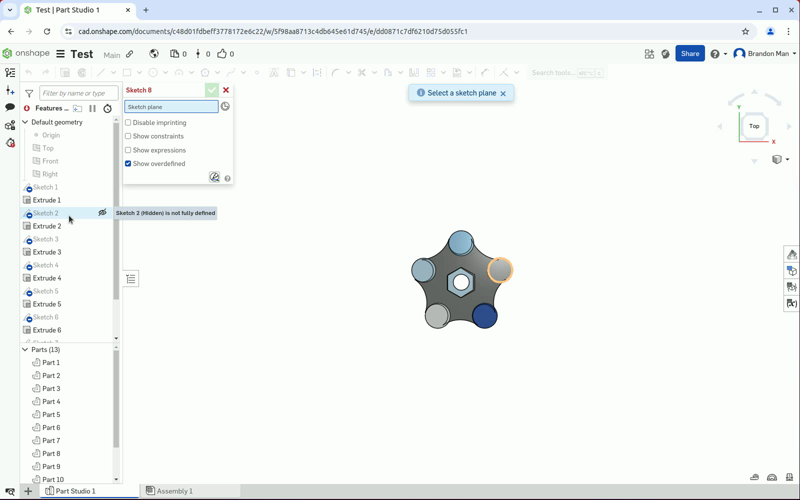
mouse_move(69, 150)
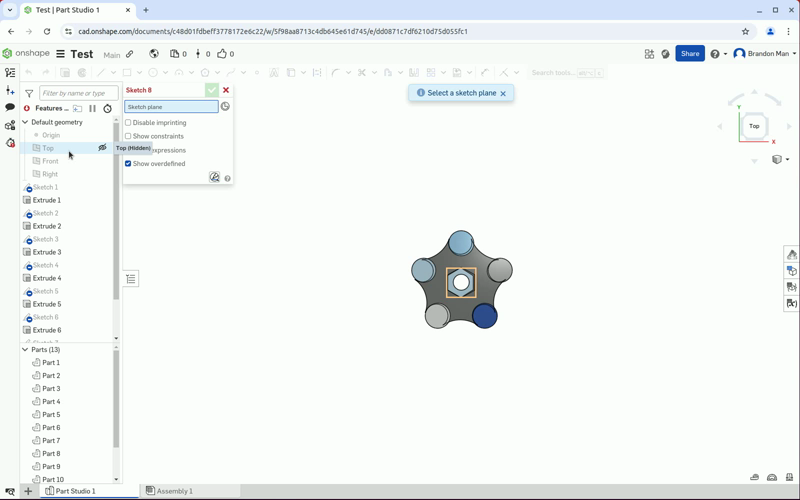
click(69, 150)
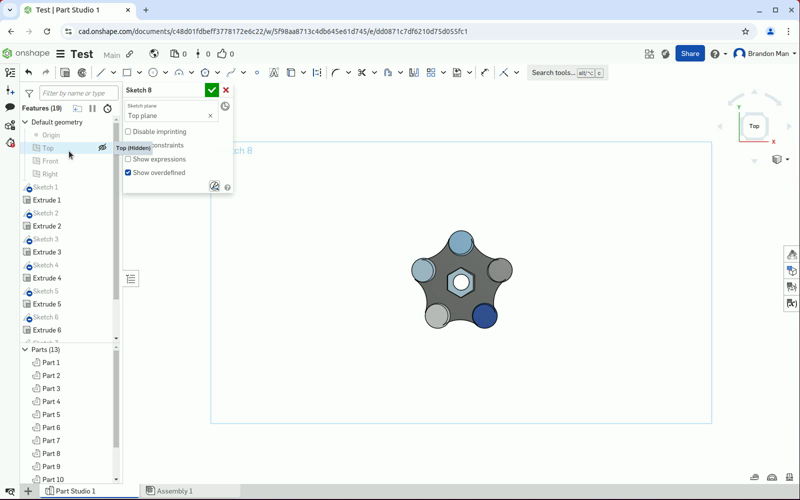
mouse_move(69, 352)
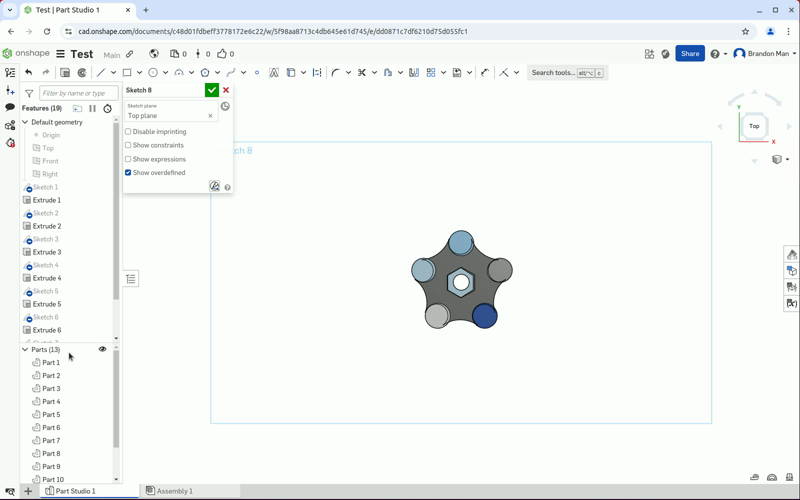
key(y)
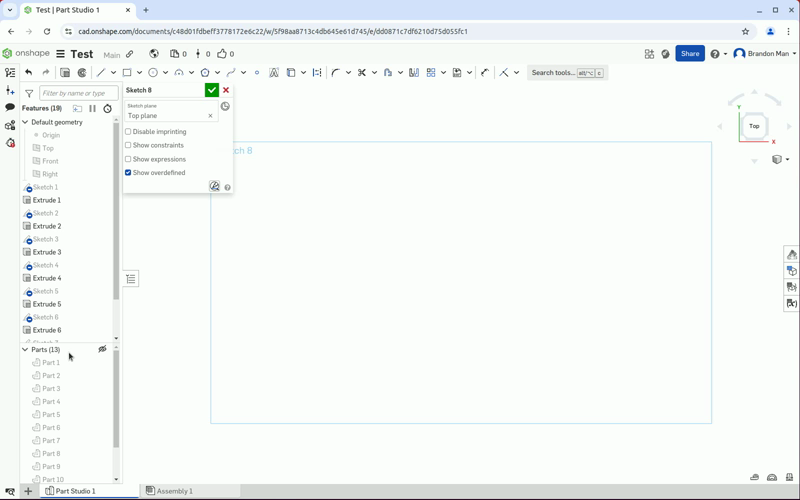
key(l)
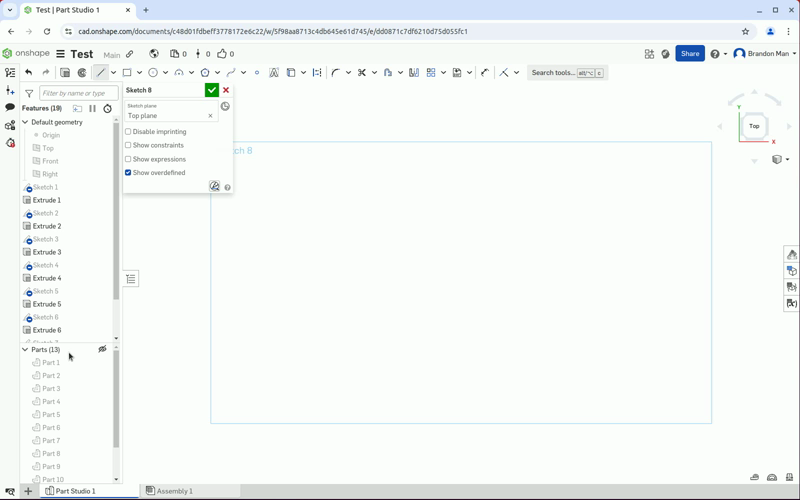
key_down(shift)
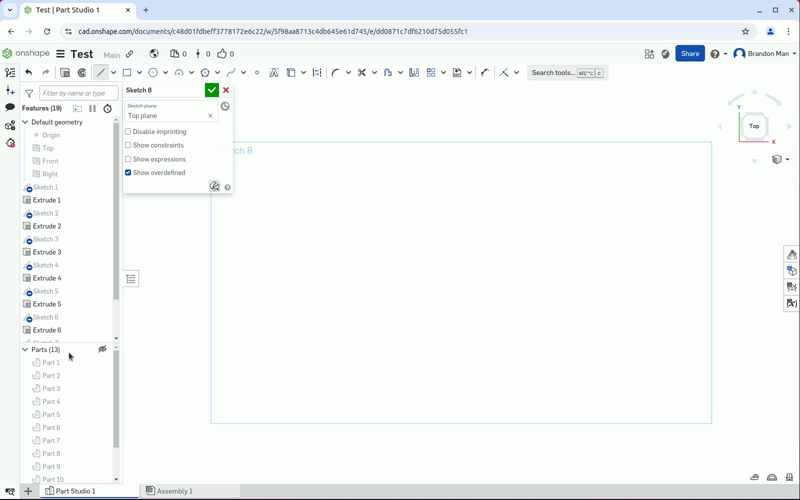
mouse_move(447, 290)
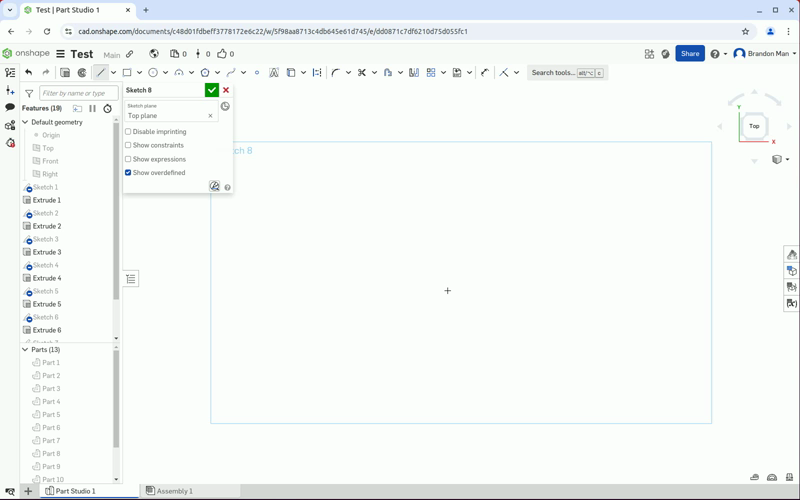
click(447, 290)
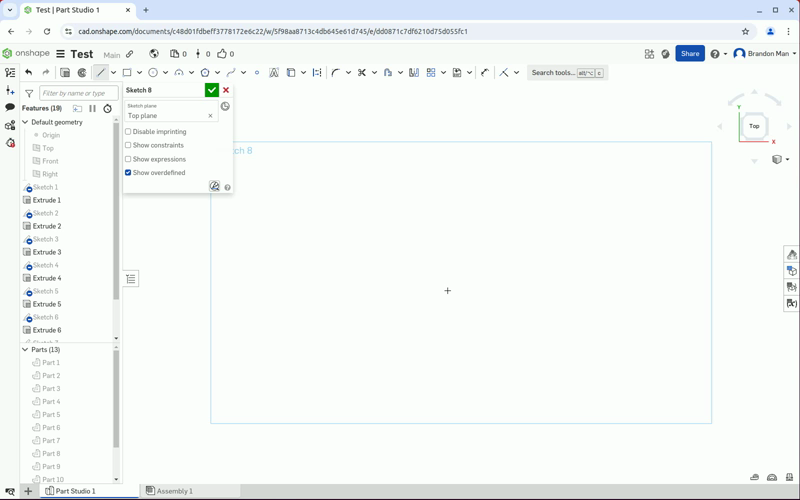
key_up(shift)
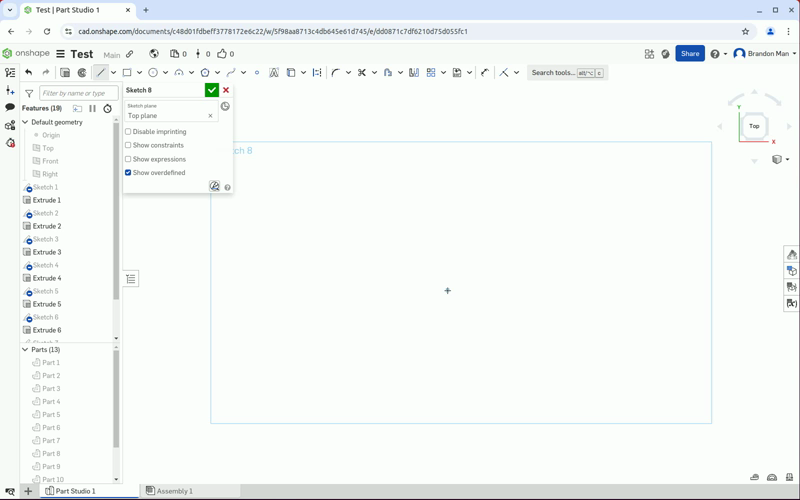
key_down(shift)
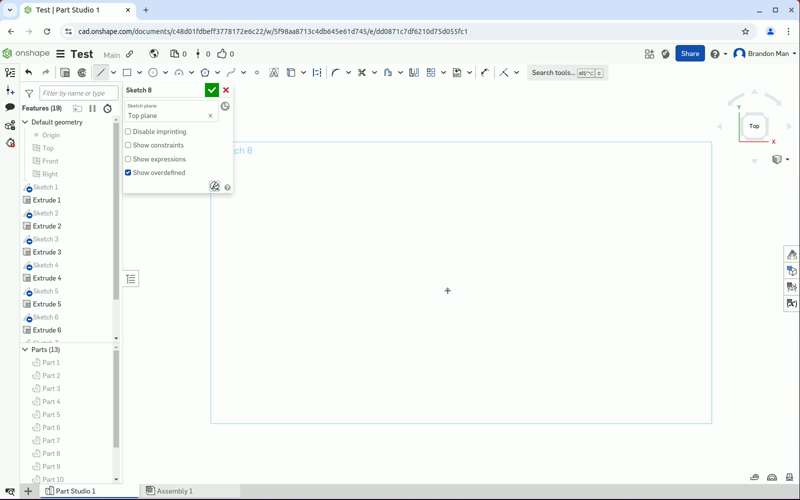
mouse_move(477, 290)
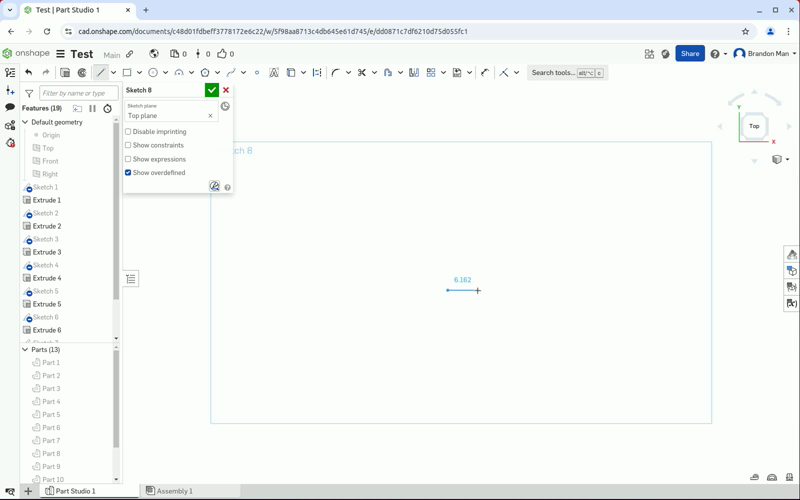
mouse_move(461, 297)
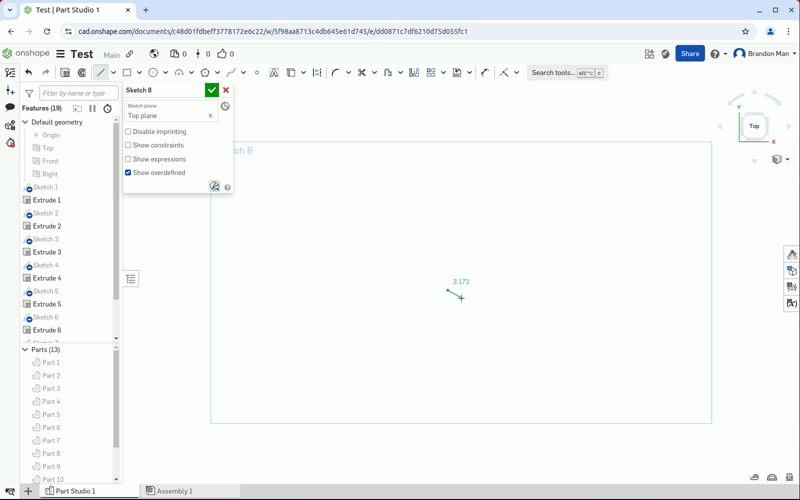
click(461, 297)
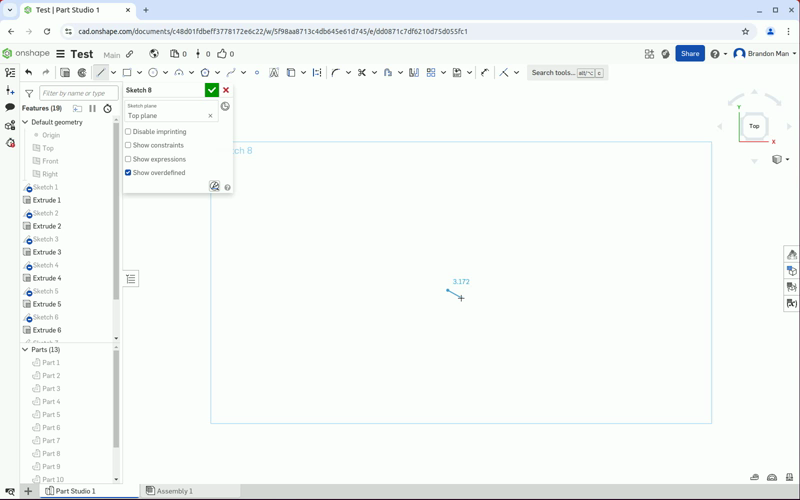
key_up(shift)
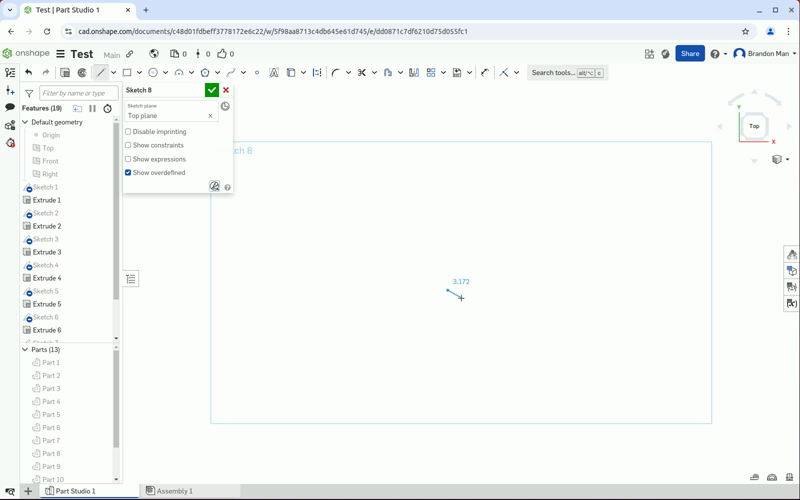
key_down(shift)
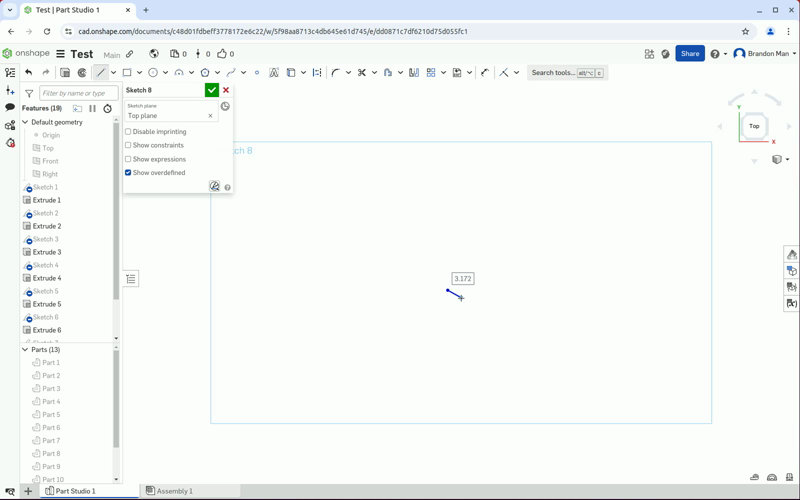
mouse_move(491, 297)
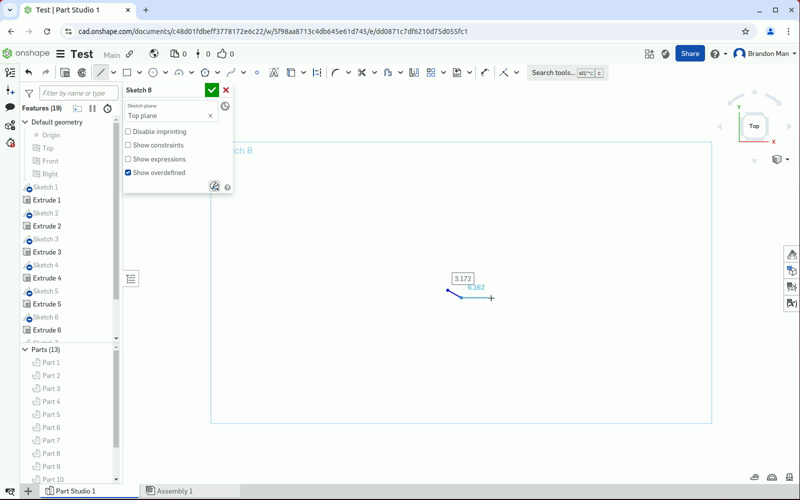
mouse_move(474, 290)
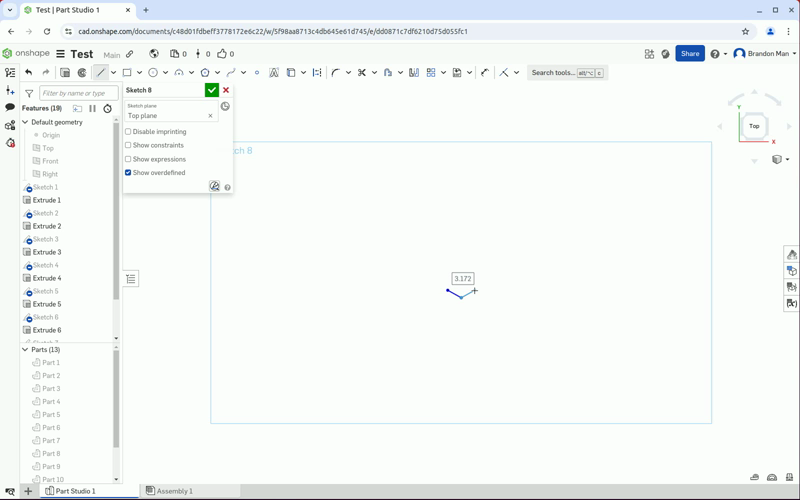
click(474, 290)
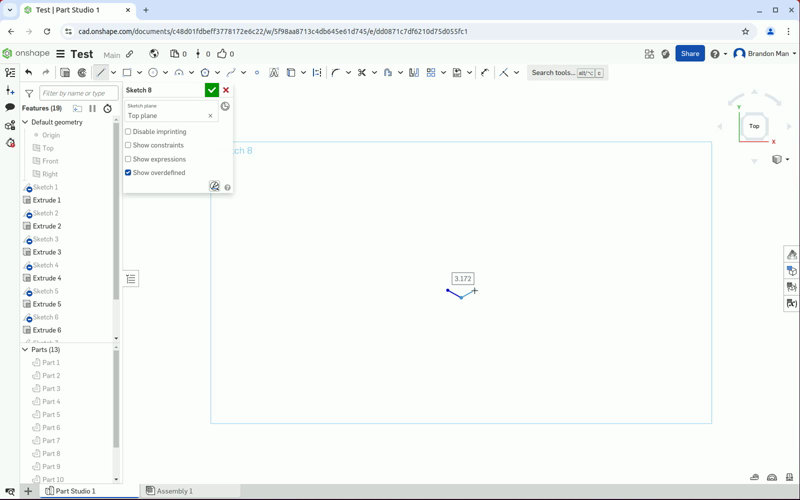
key_up(shift)
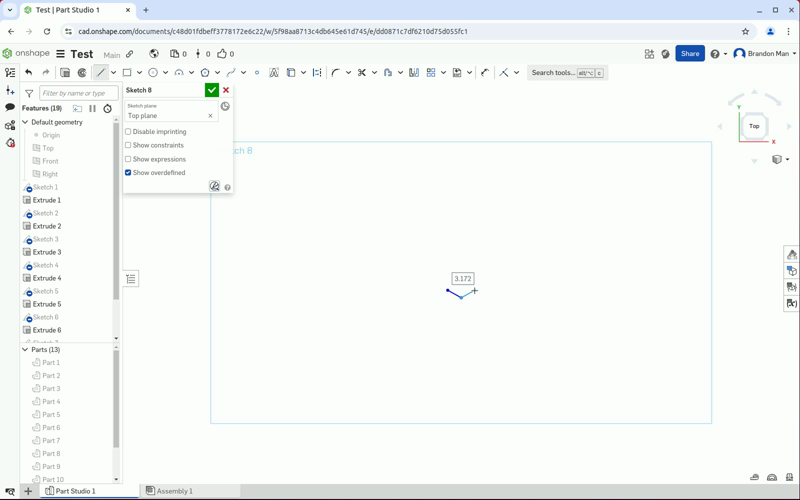
key_down(shift)
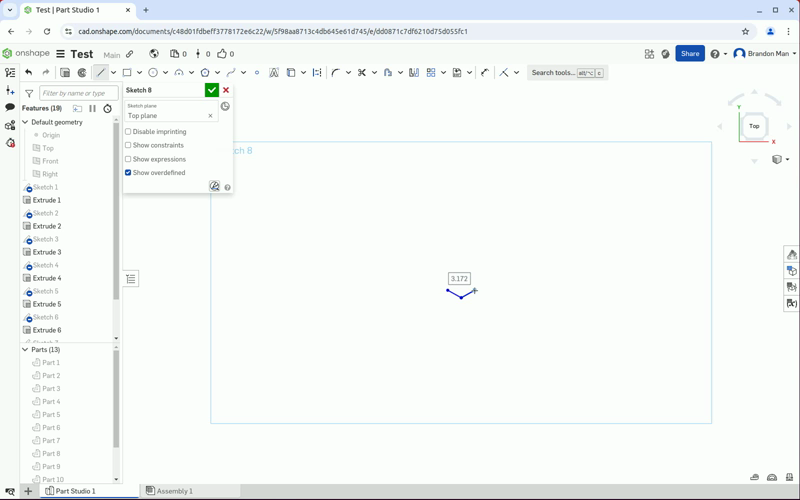
mouse_move(504, 290)
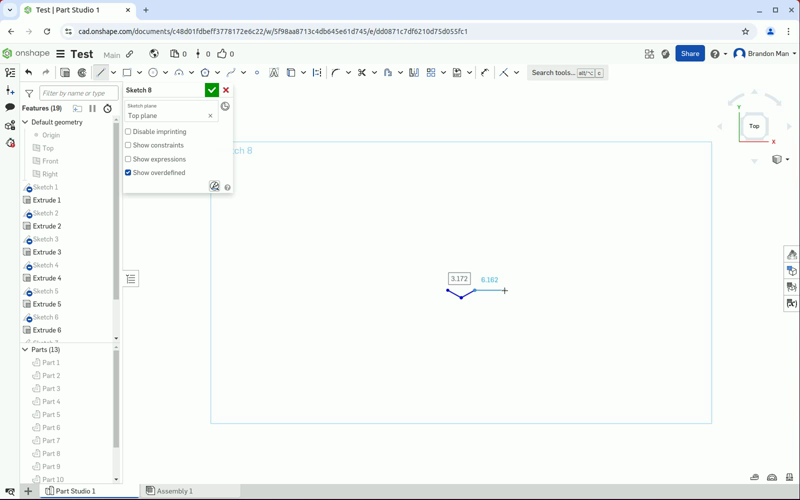
mouse_move(474, 274)
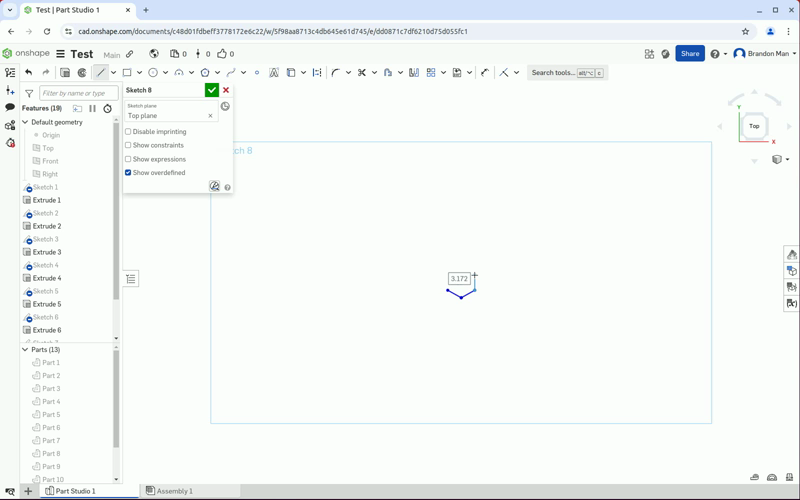
click(474, 274)
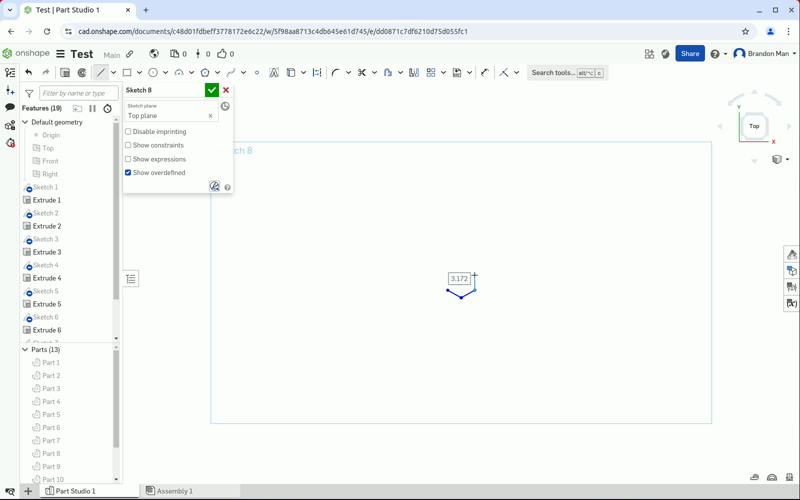
key_up(shift)
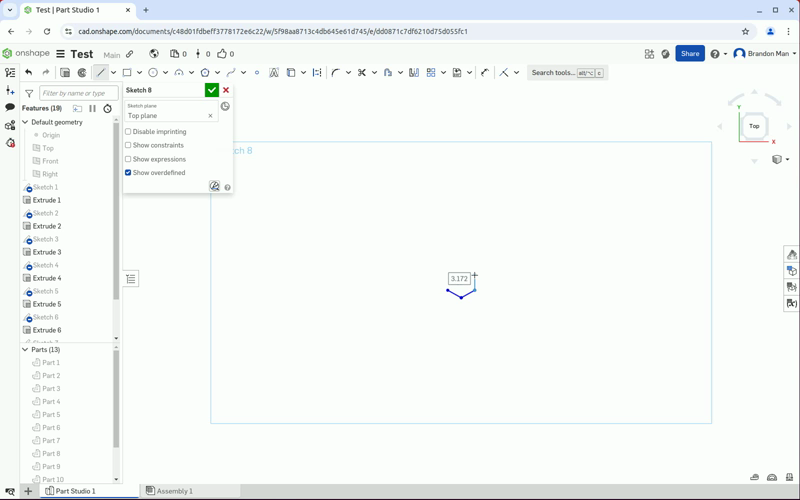
key_down(shift)
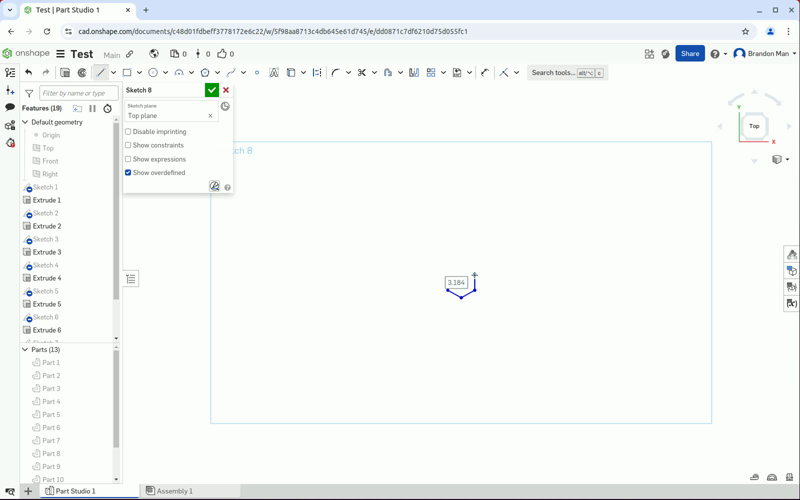
mouse_move(504, 274)
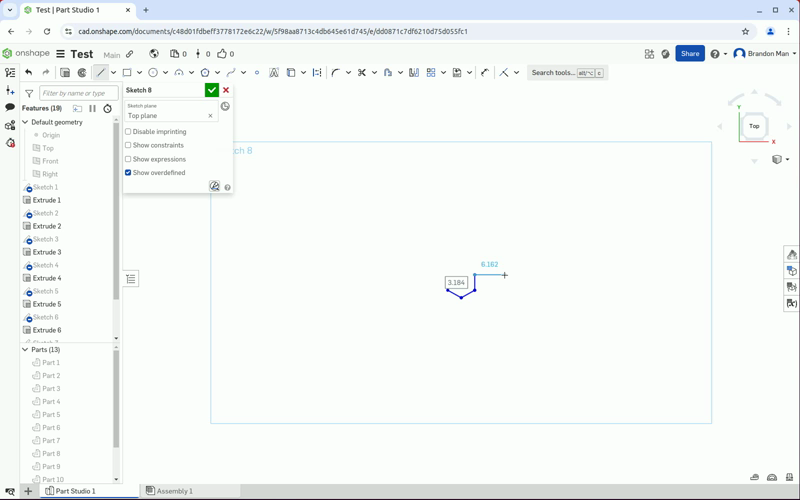
mouse_move(461, 267)
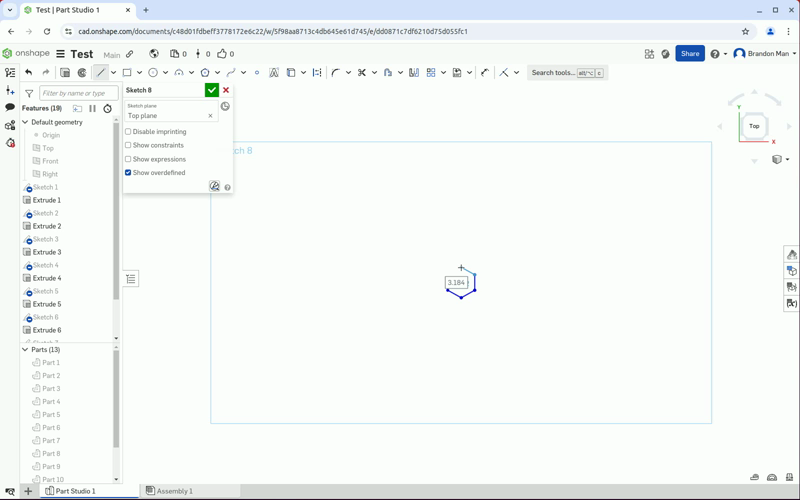
click(461, 267)
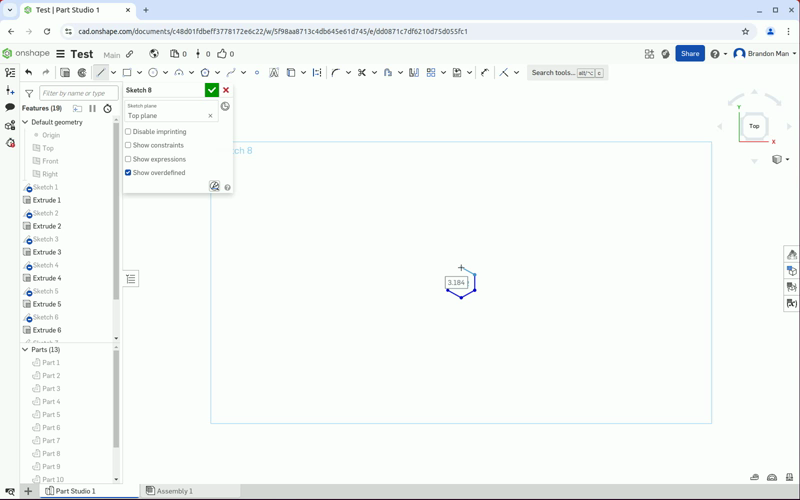
key_up(shift)
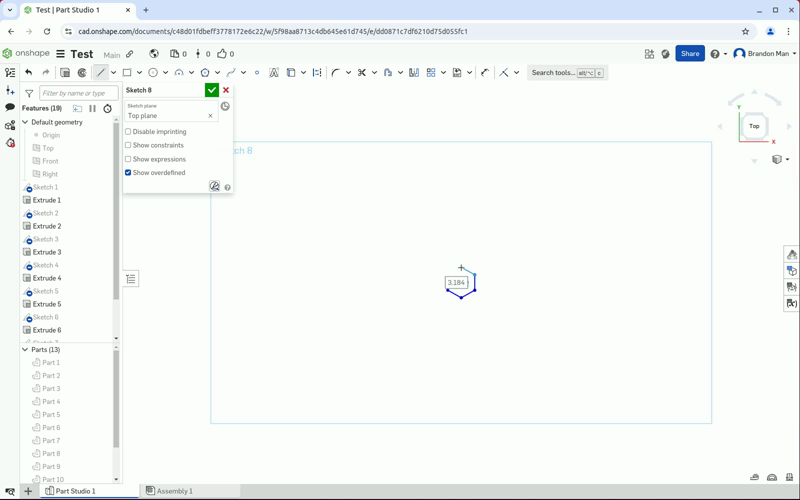
key_down(shift)
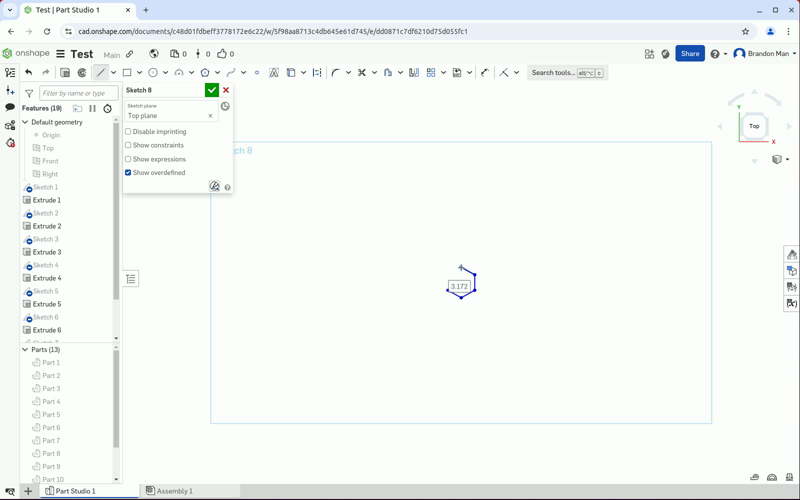
mouse_move(491, 267)
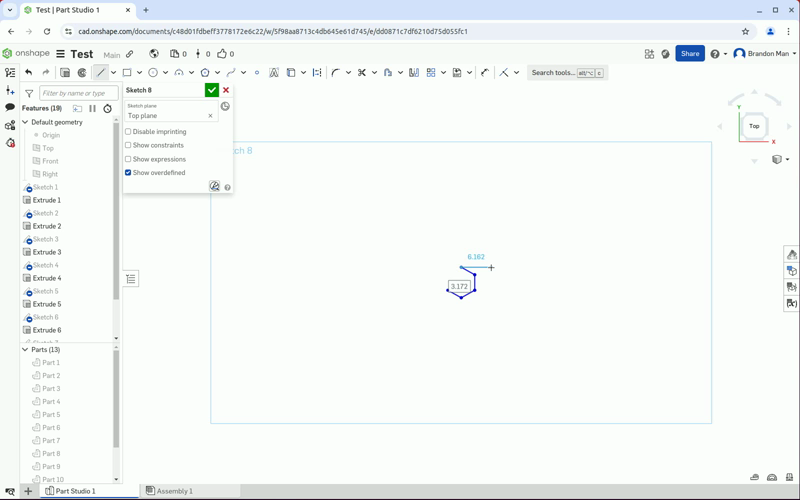
mouse_move(447, 274)
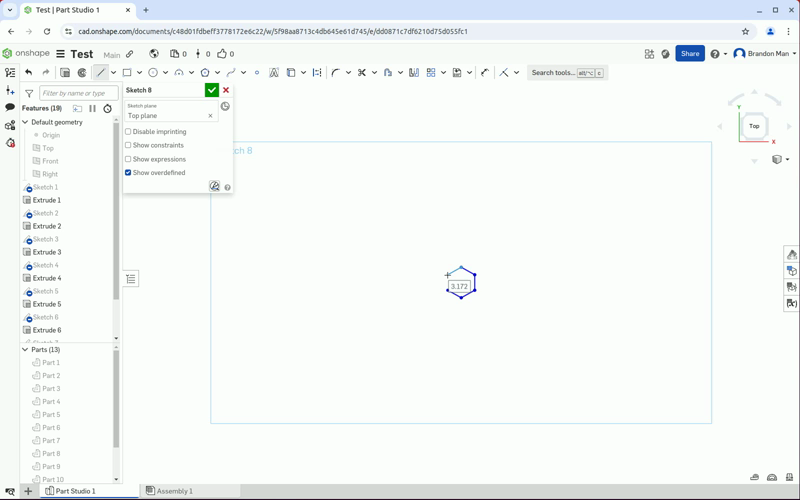
click(447, 274)
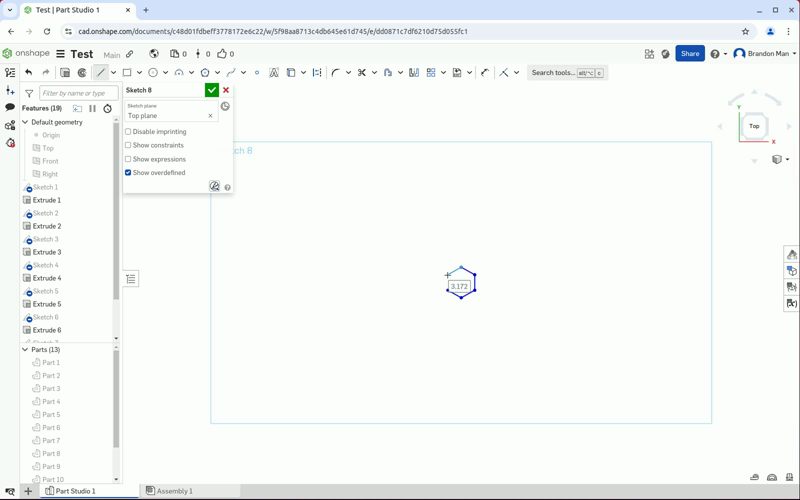
key_up(shift)
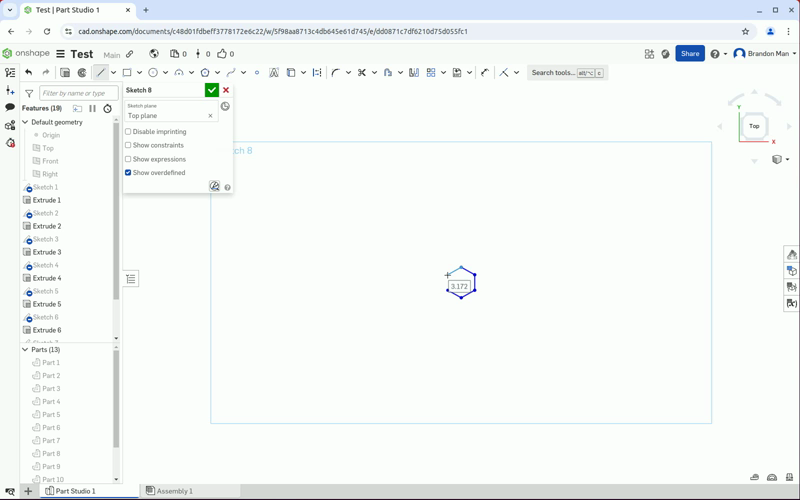
mouse_move(477, 274)
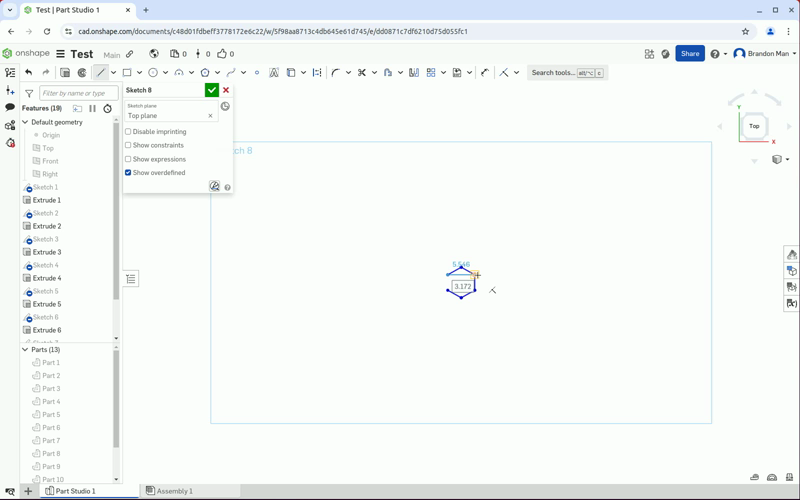
key_down(shift)
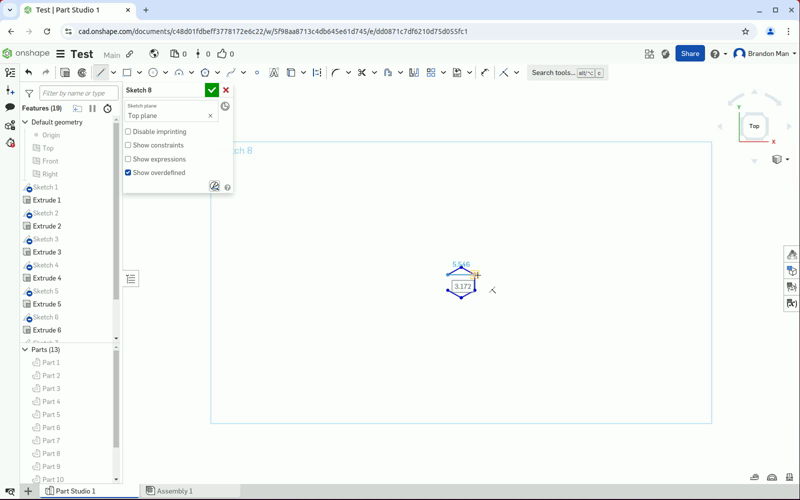
mouse_move(447, 290)
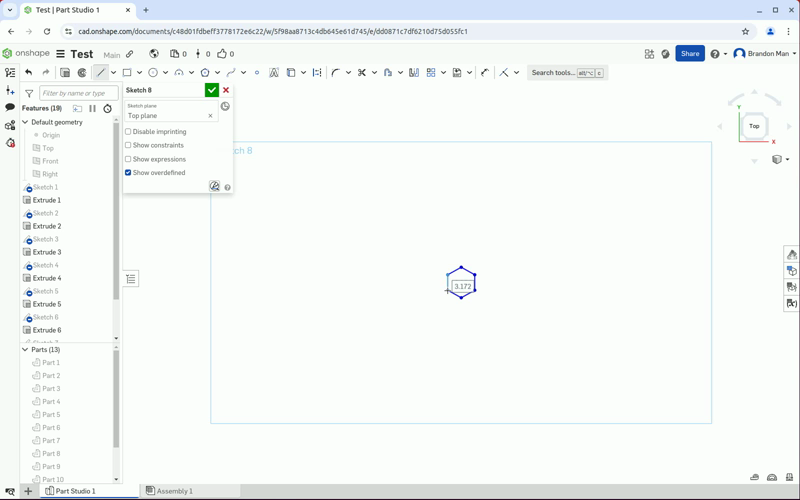
key_up(shift)
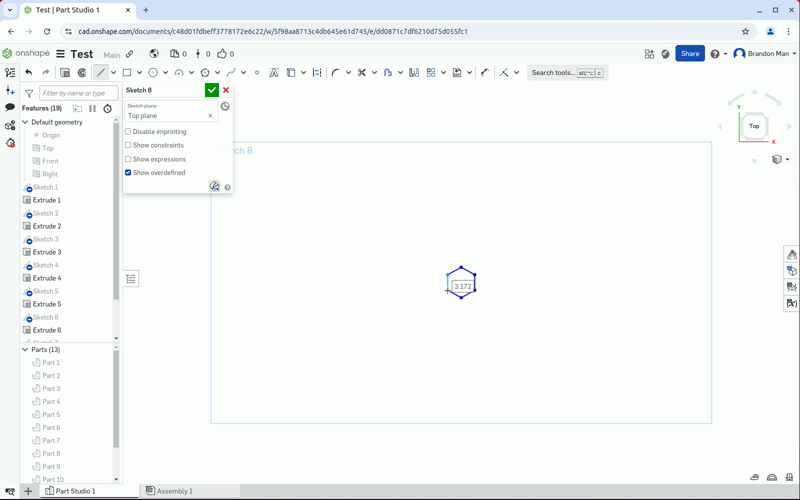
click(447, 290)
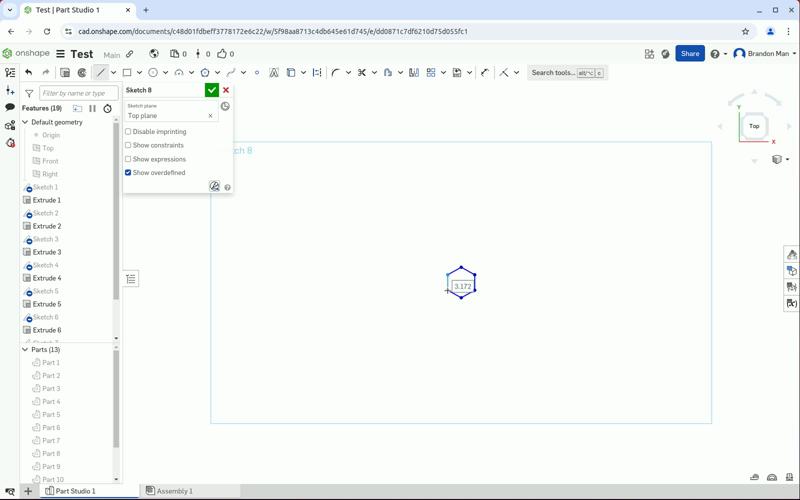
key(esc)
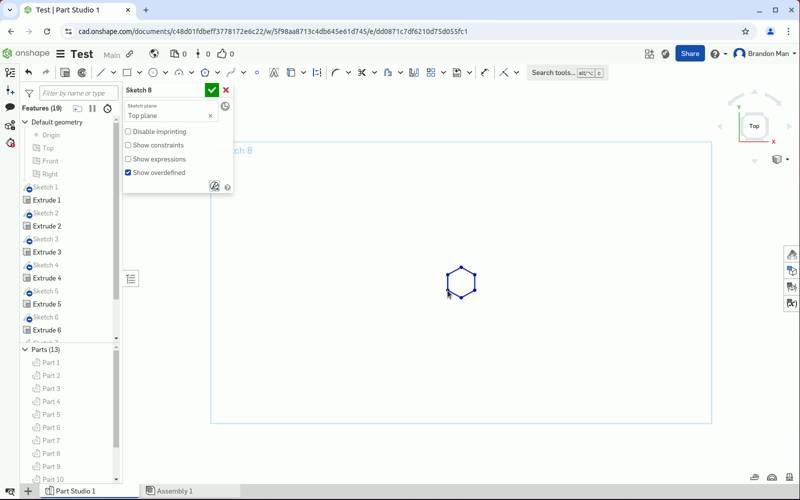
key(c)
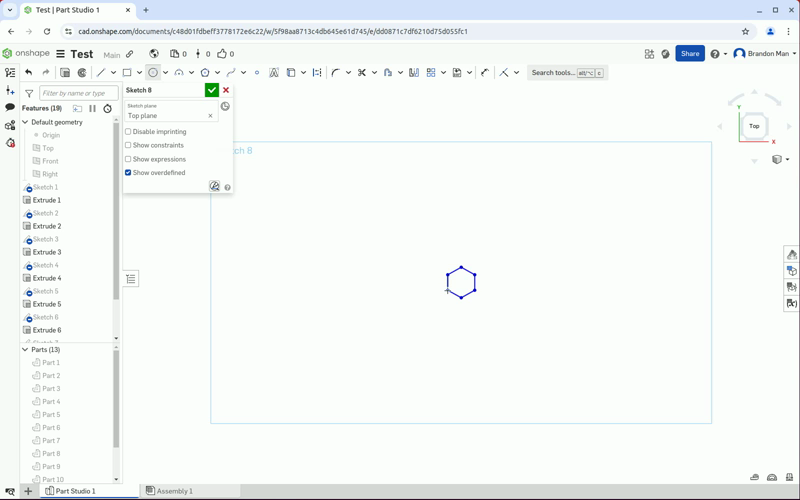
key_down(shift)
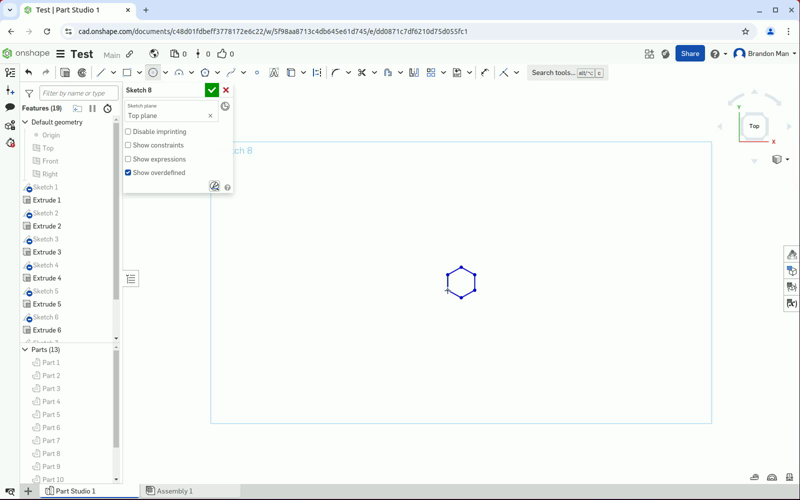
mouse_move(461, 282)
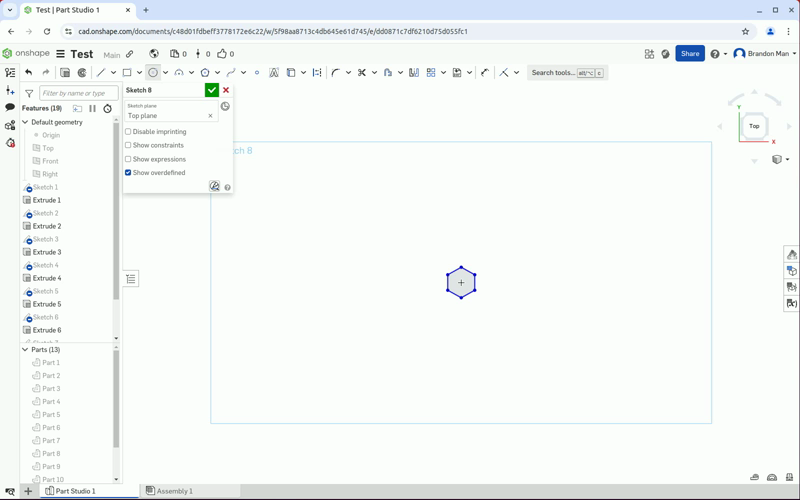
click(461, 282)
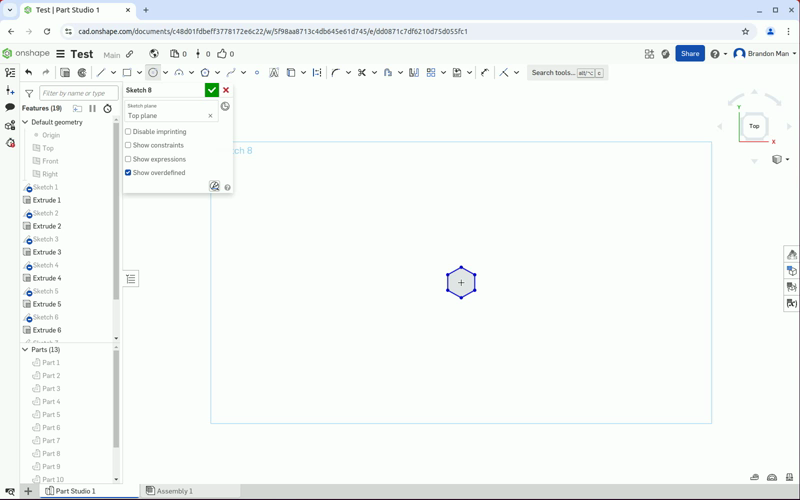
key_up(shift)
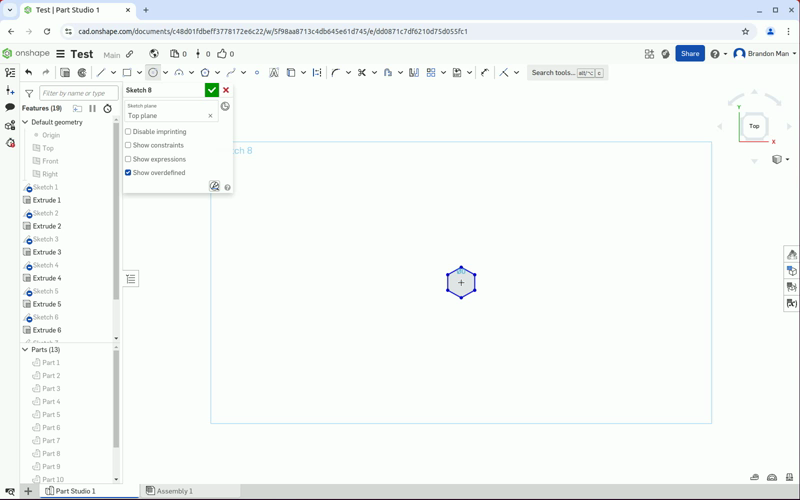
mouse_move(469, 282)
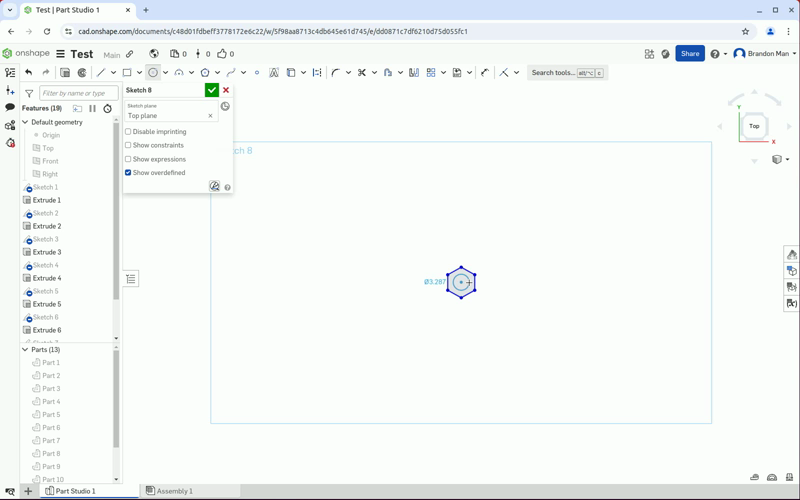
click(469, 282)
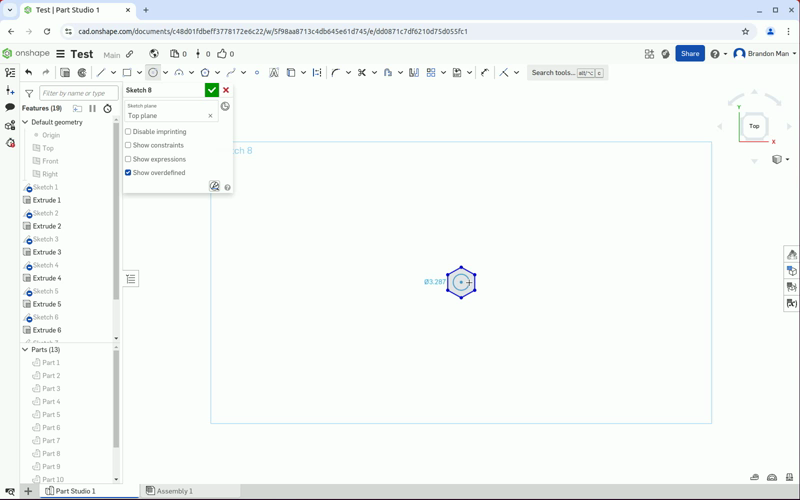
key(esc)
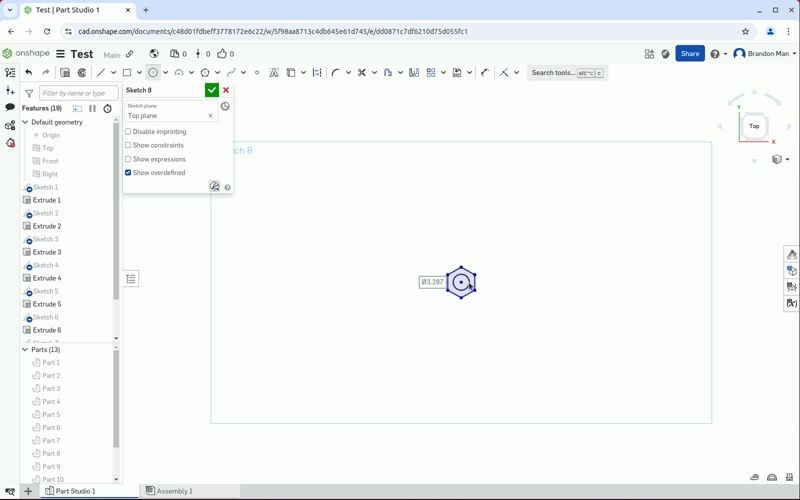
mouse_move(448, 276)
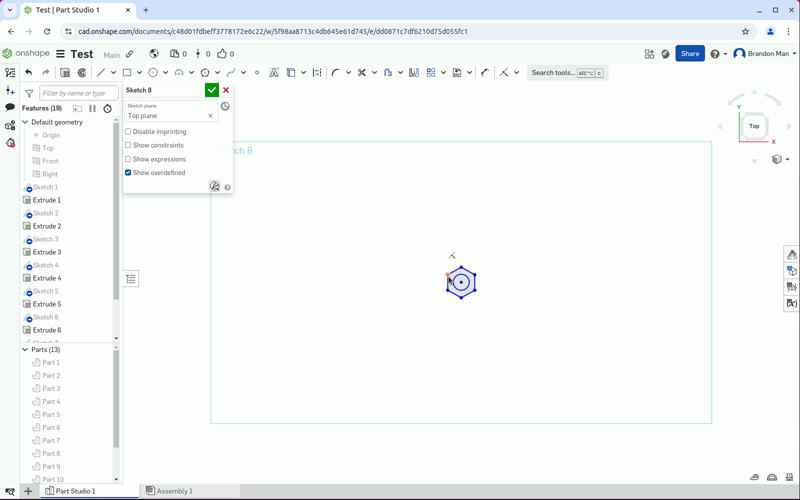
scroll(6)
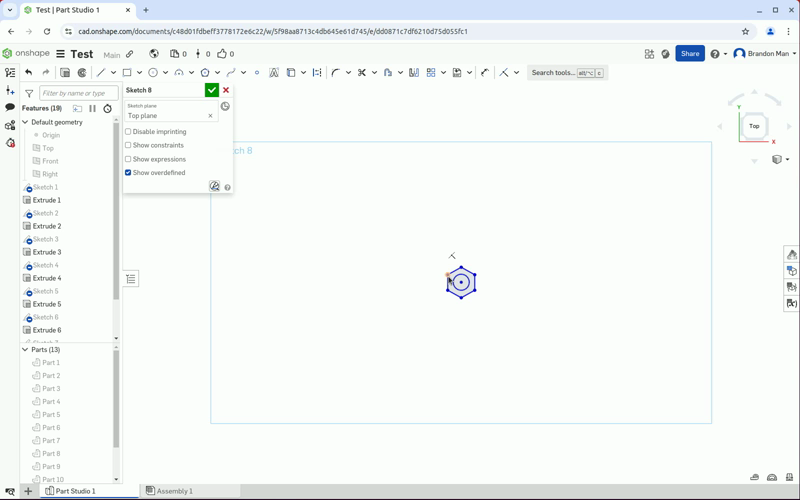
scroll(6)
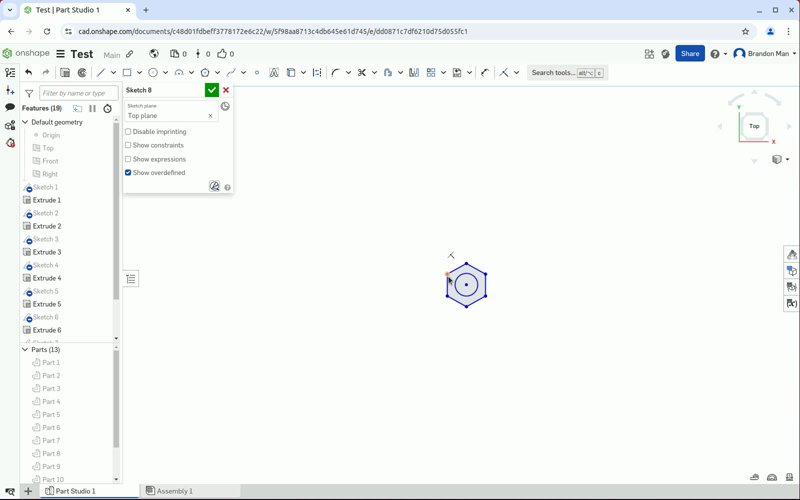
scroll(6)
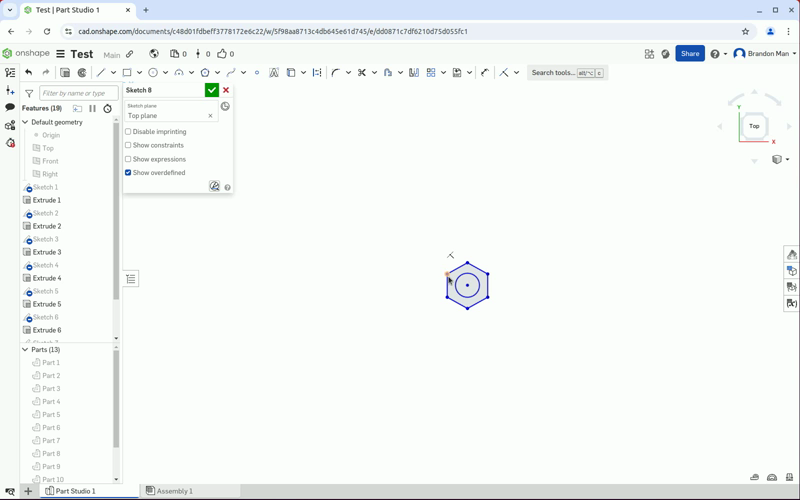
scroll(6)
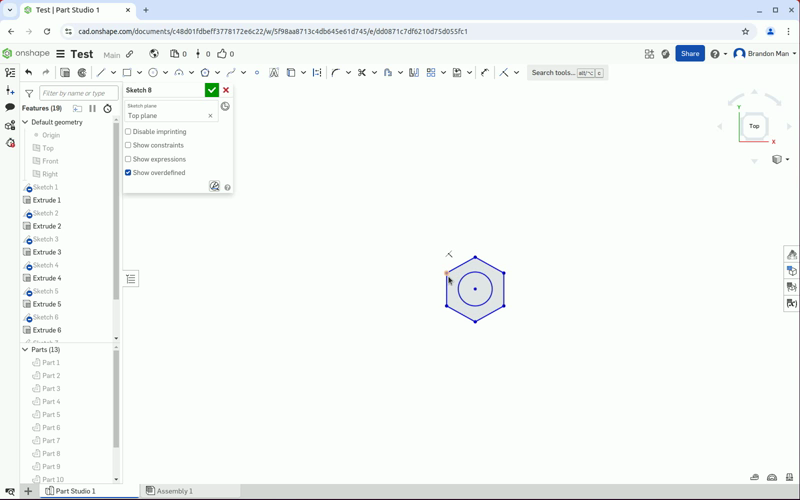
scroll(6)
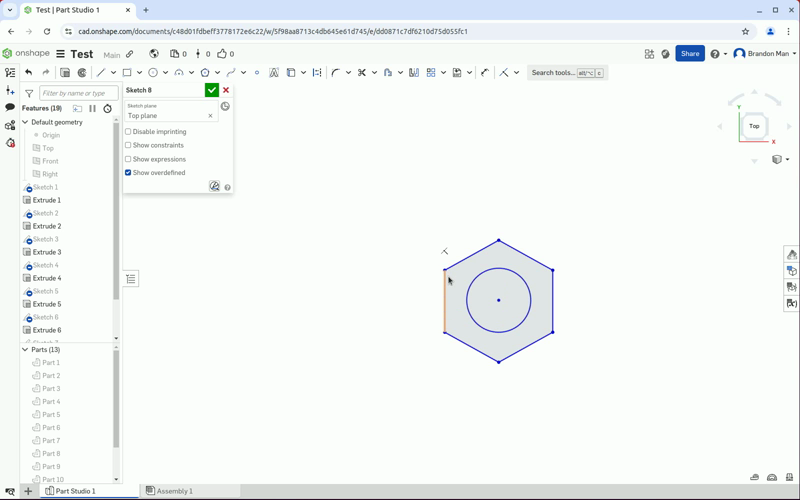
scroll(6)
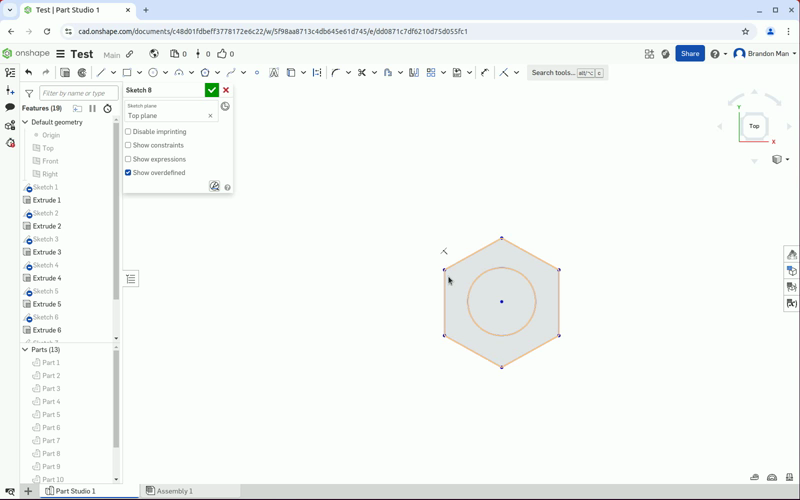
scroll(6)
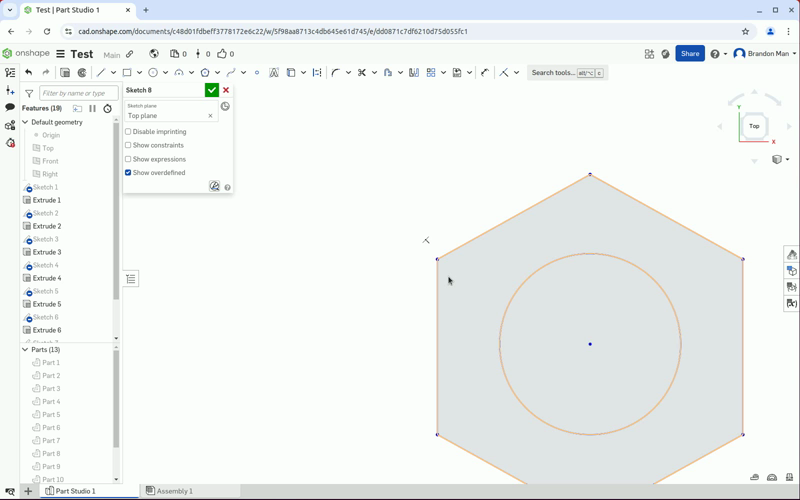
click(448, 276)
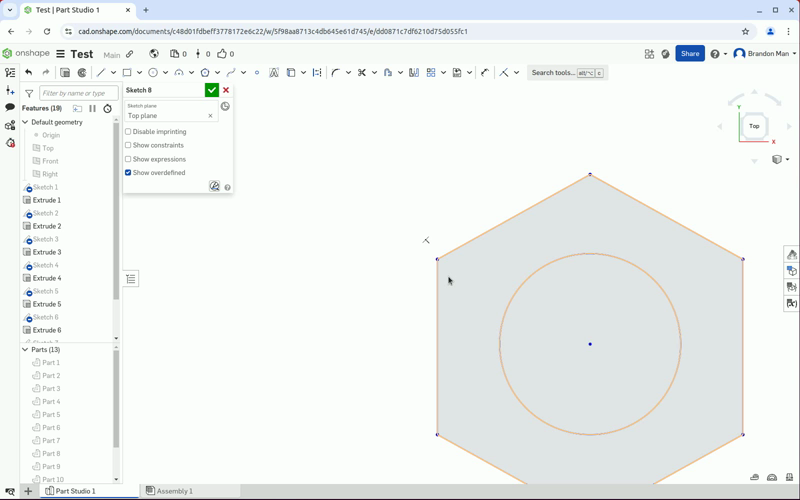
scroll(-6)
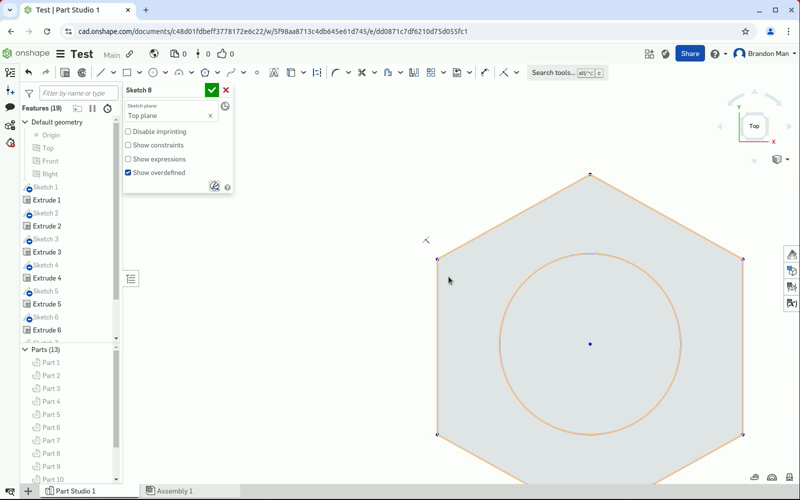
scroll(-6)
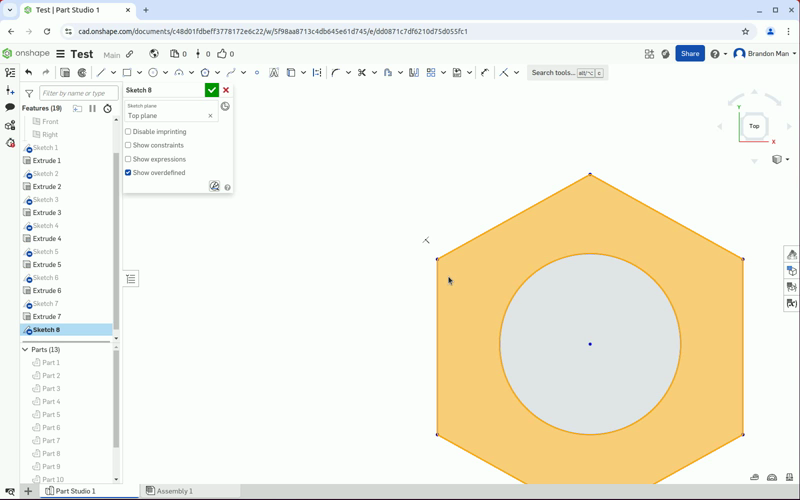
scroll(-6)
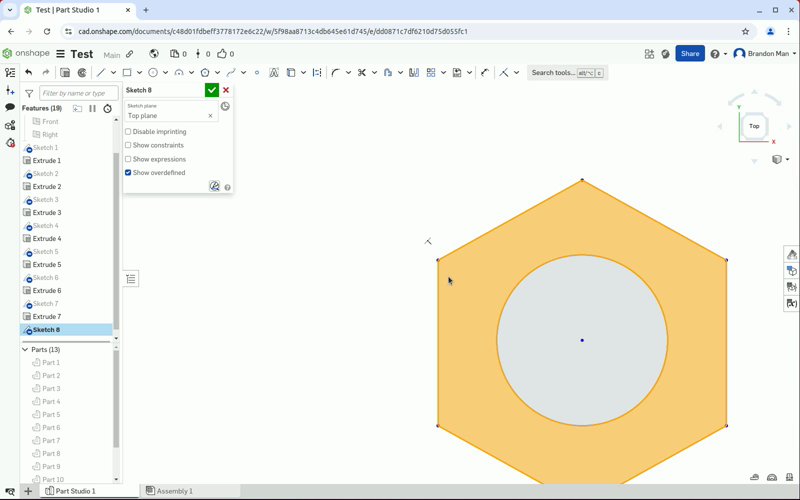
scroll(-6)
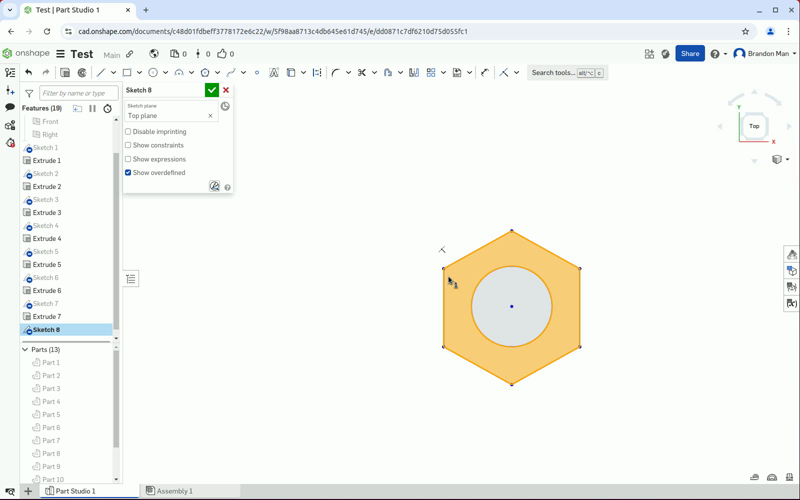
scroll(-6)
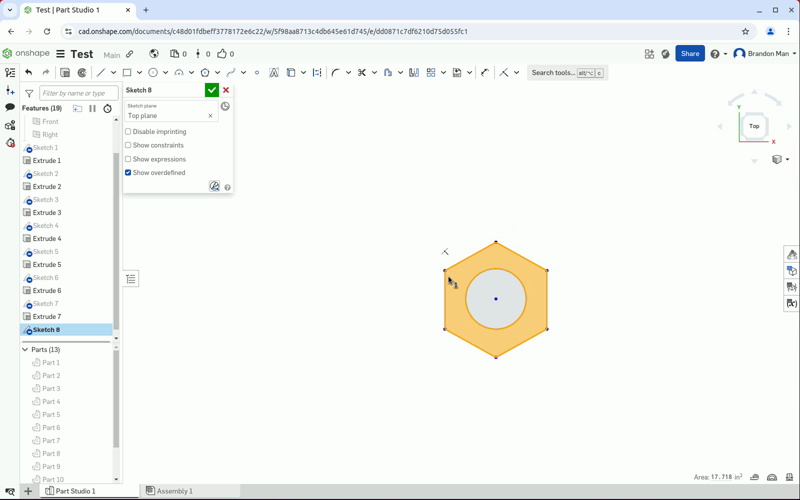
scroll(-6)
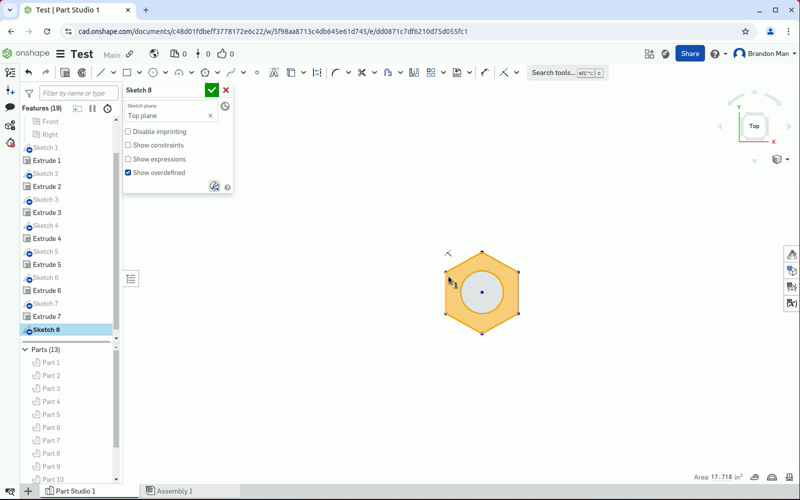
scroll(-6)
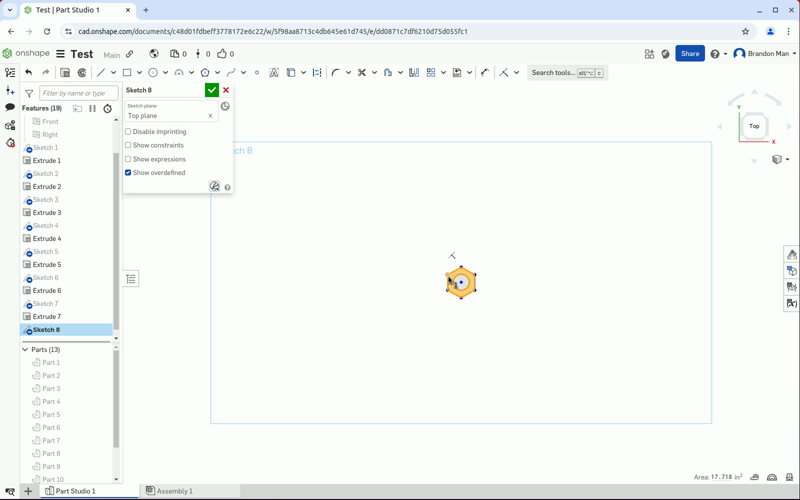
mouse_move(69, 352)
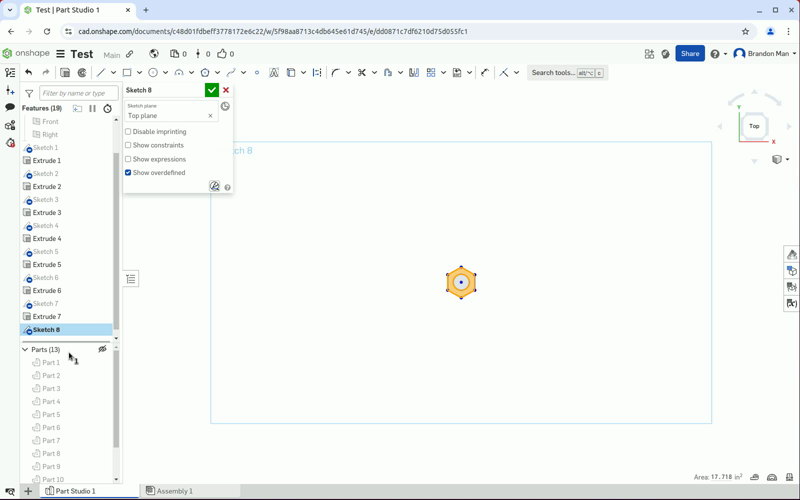
key(shift+y)
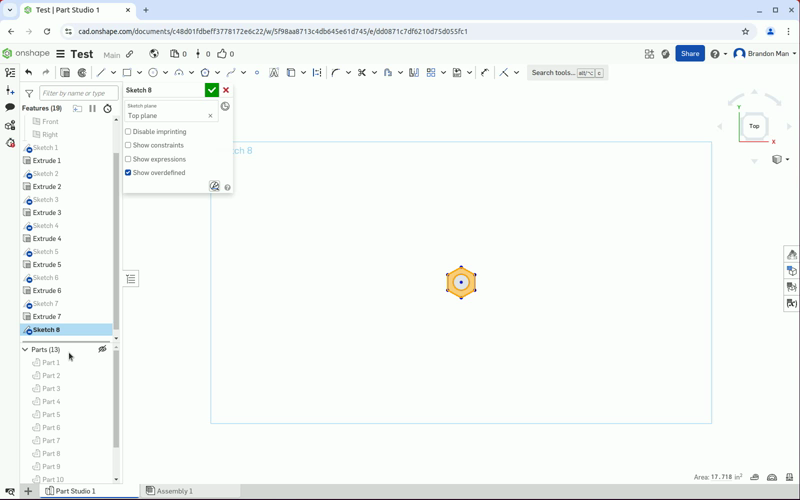
key(shift+e)
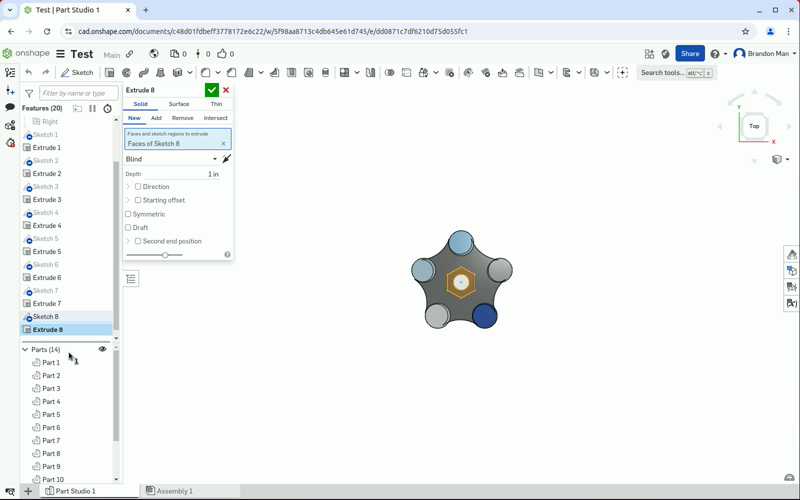
mouse_move(143, 106)
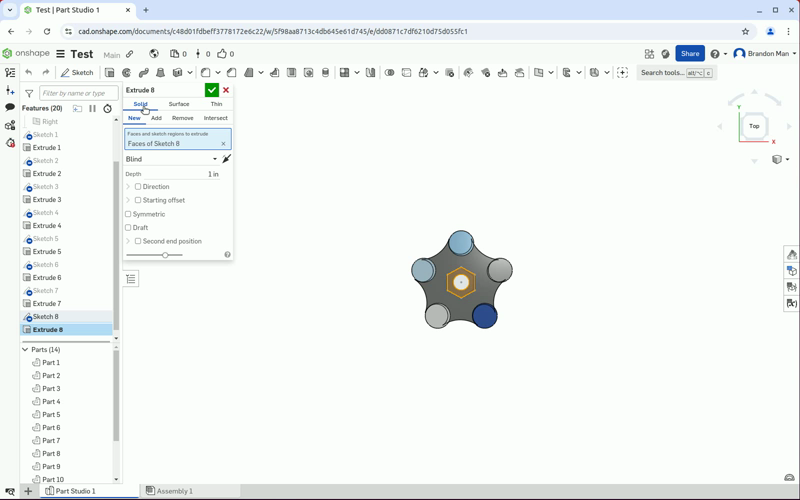
click(143, 106)
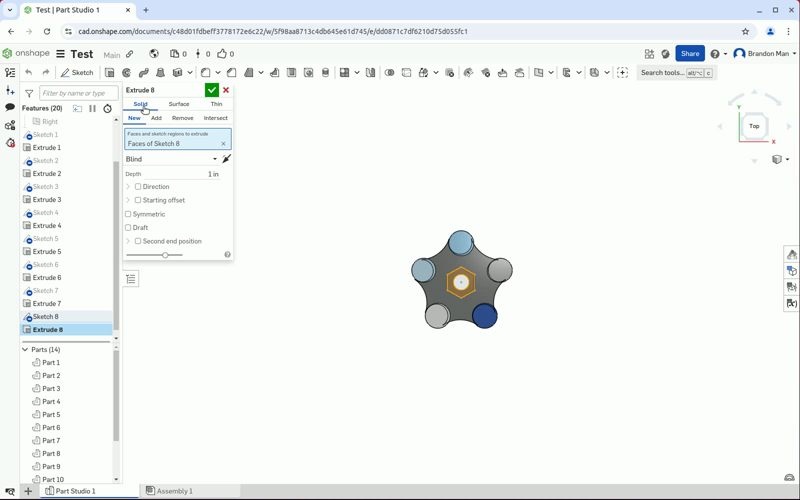
mouse_move(186, 120)
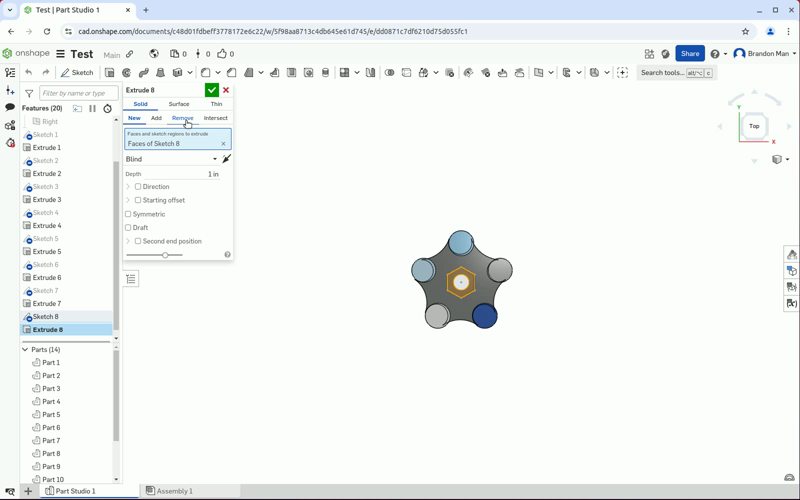
click(186, 120)
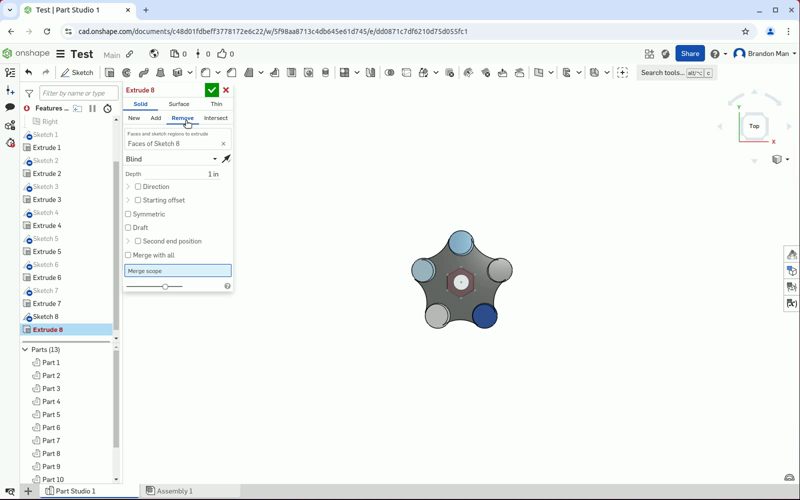
key(tab, 4)
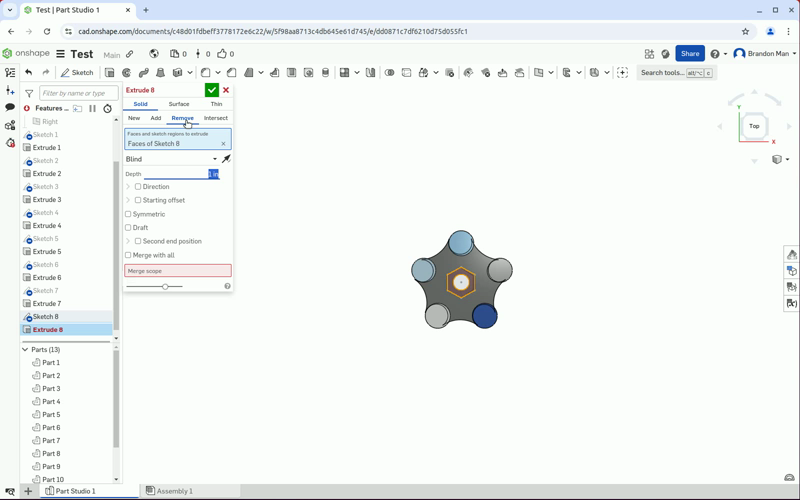
text(1.926)
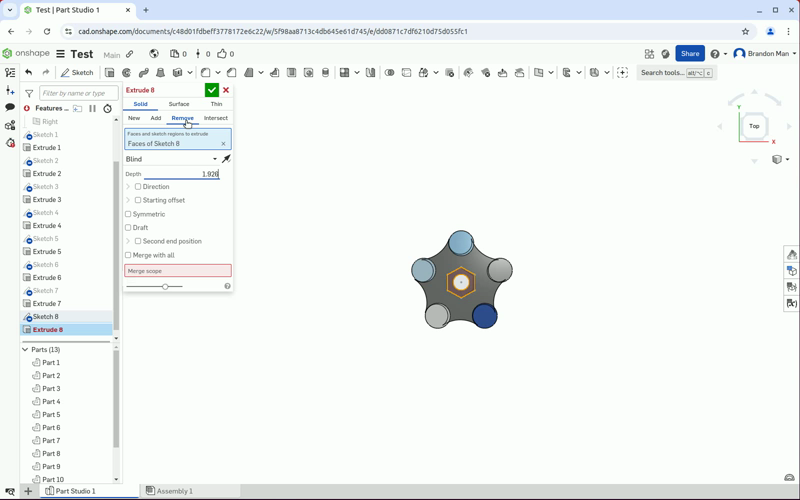
key(tab, 6)
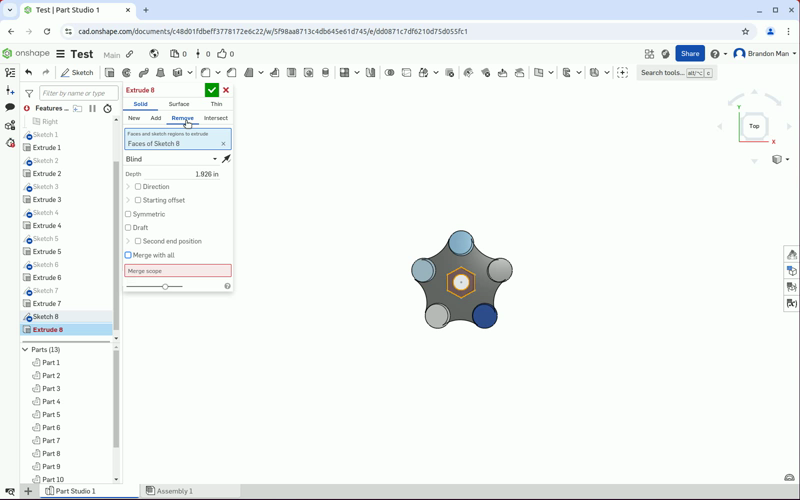
key(space)
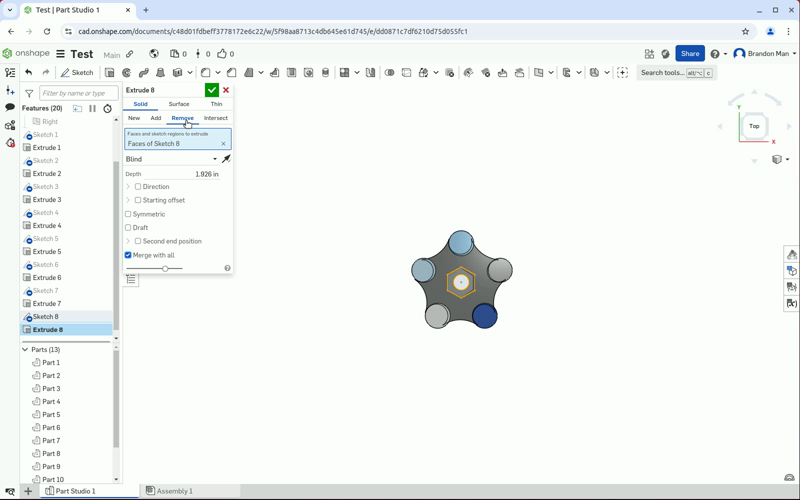
key(enter)
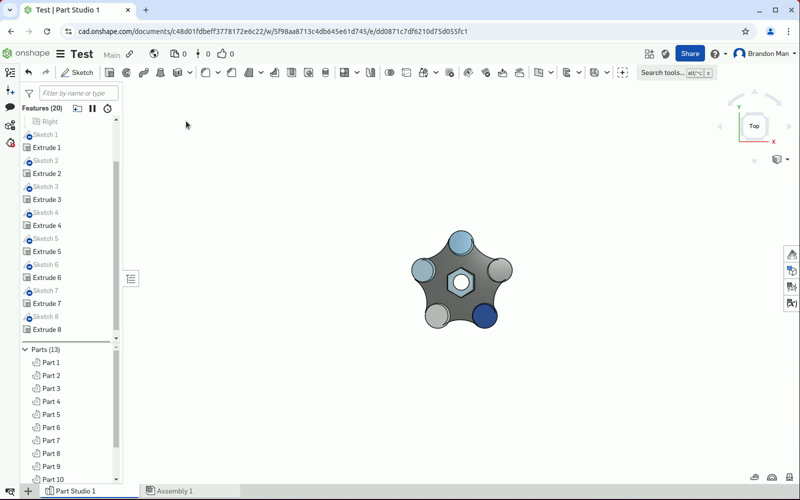
key(shift+h)
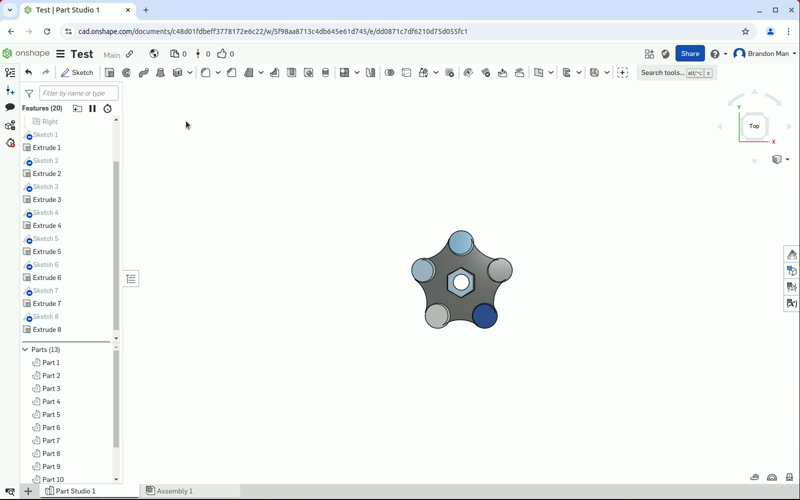
key(shift+h)
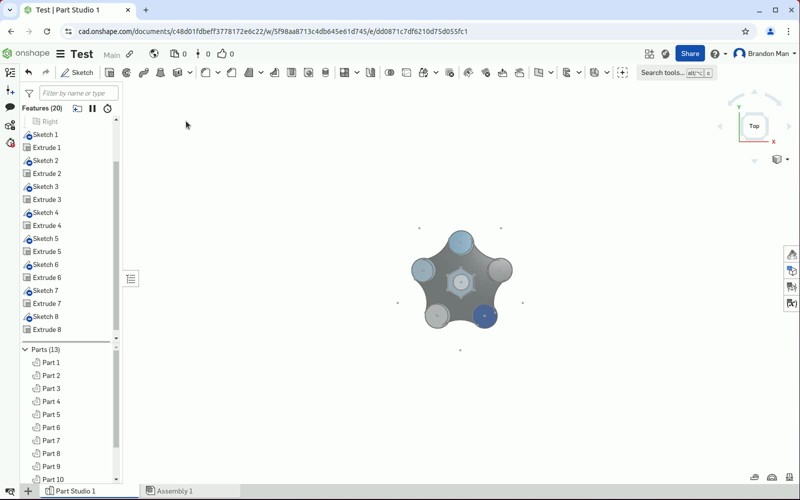
key(shift+7)
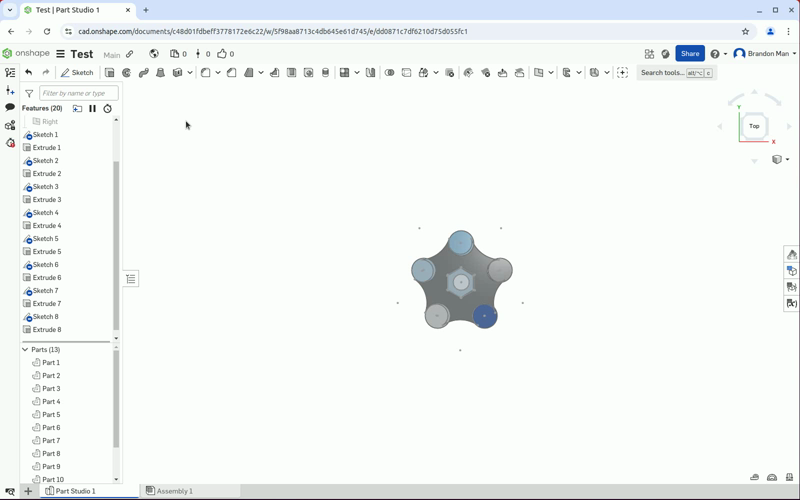
key(up, 3)
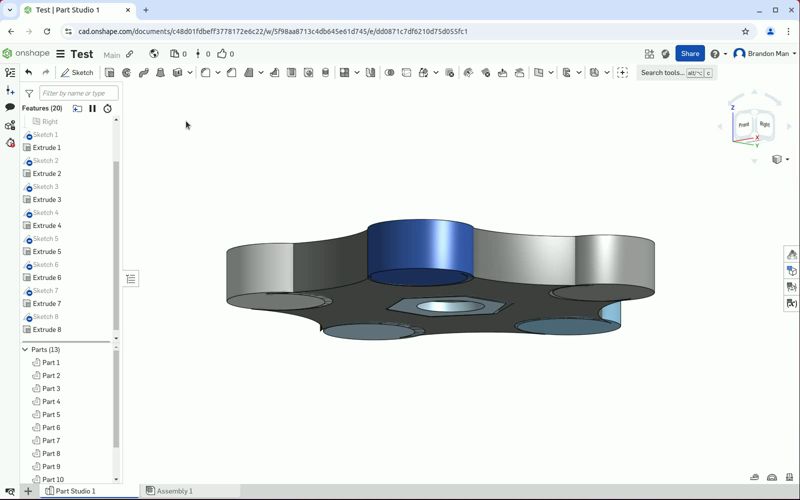
key(left, 3)
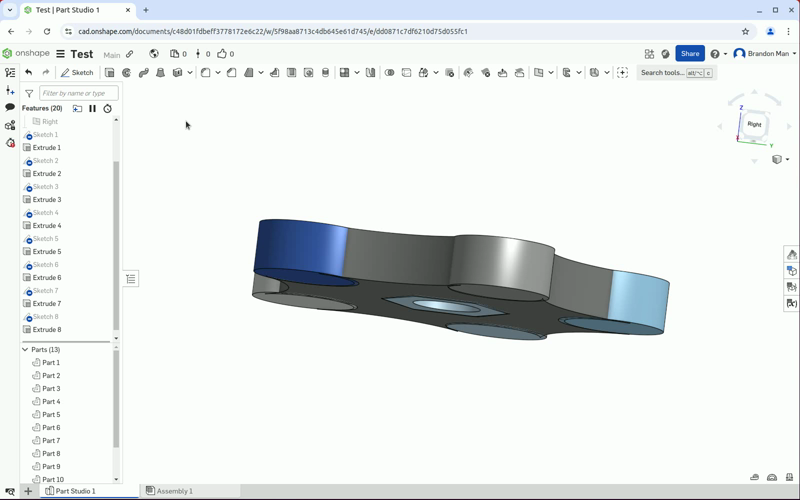
key(right, 3)
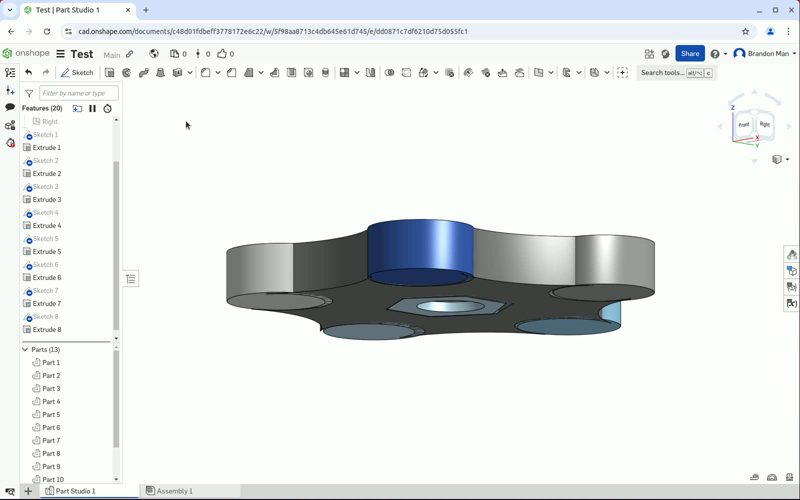
key(down, 3)
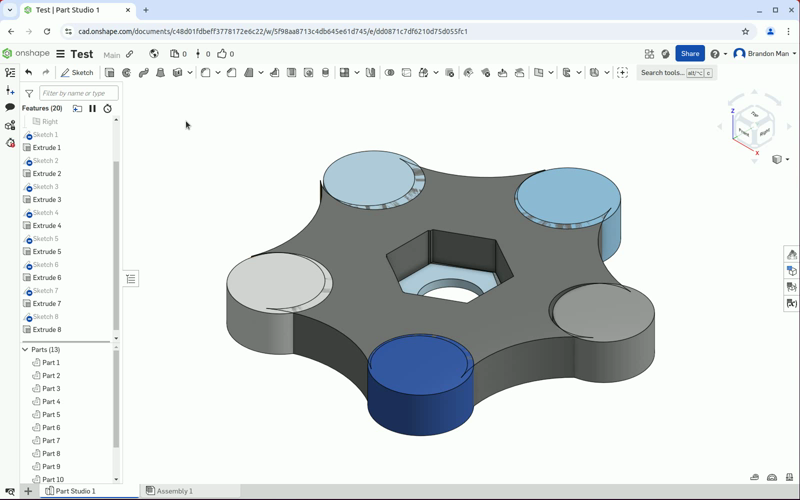
mouse_move(69, 137)
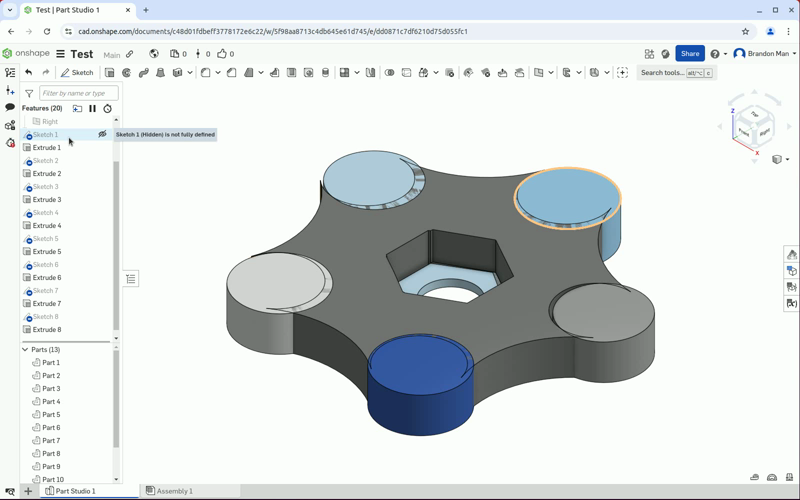
click(69, 137)